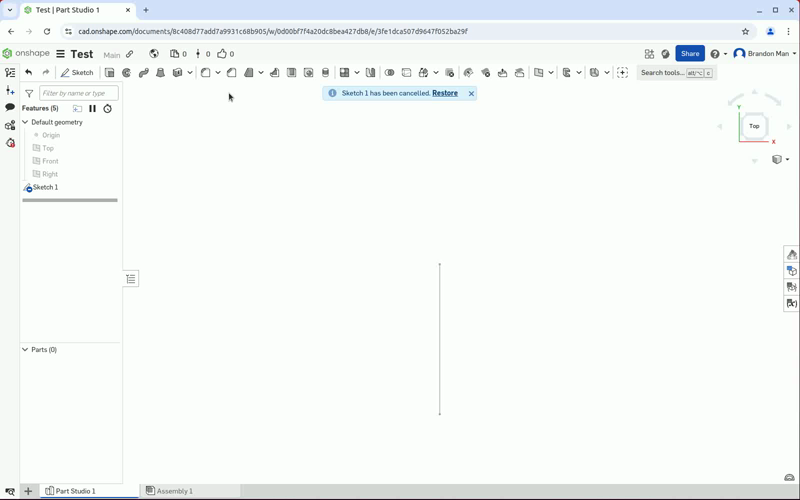
key(shift+h)
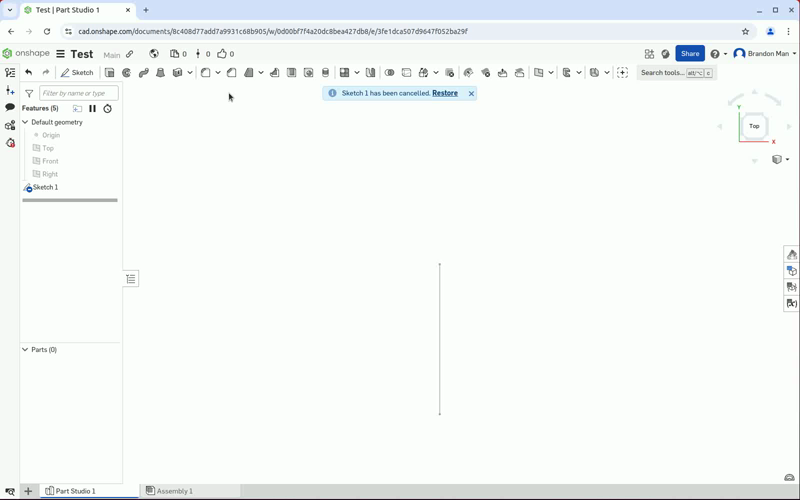
key(shift+s)
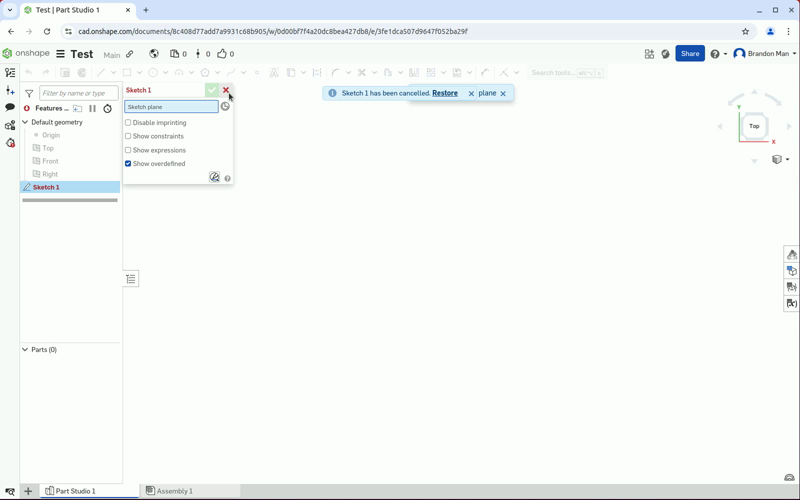
mouse_move(73, 150)
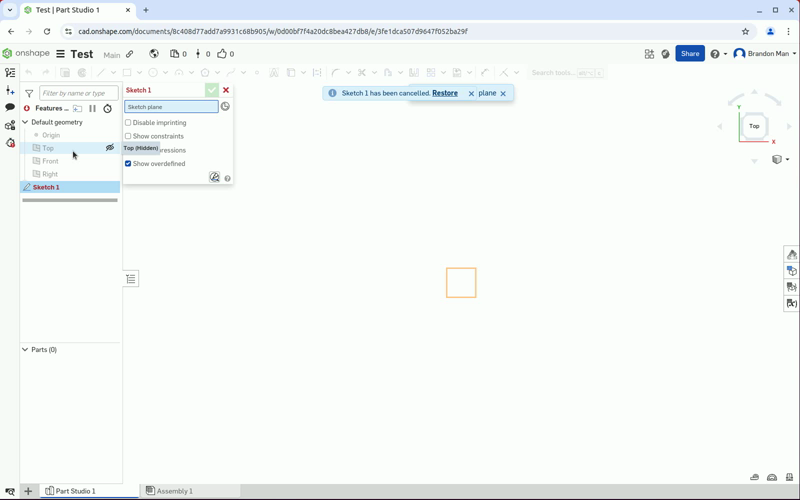
click(73, 150)
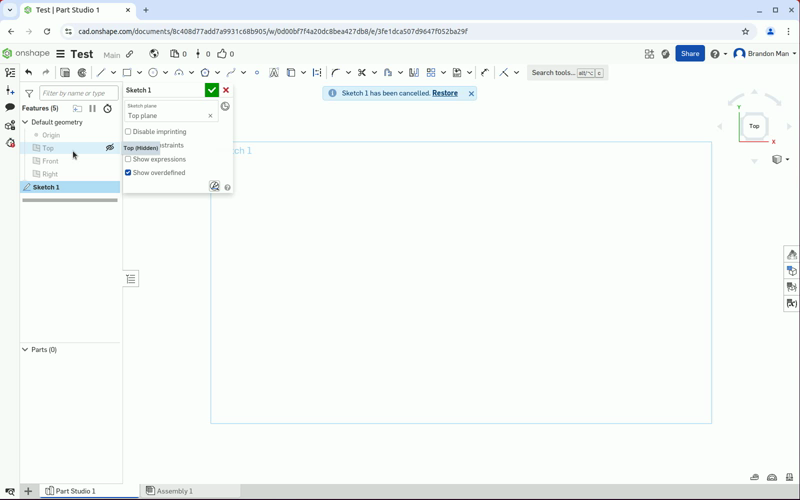
mouse_move(73, 352)
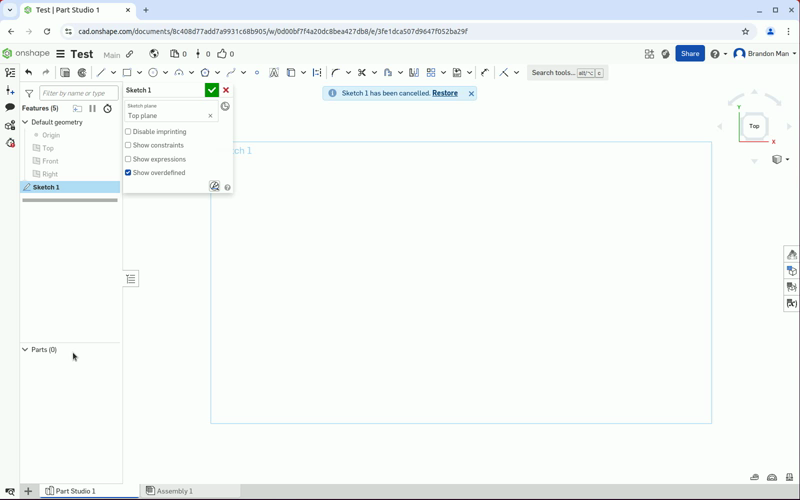
key(y)
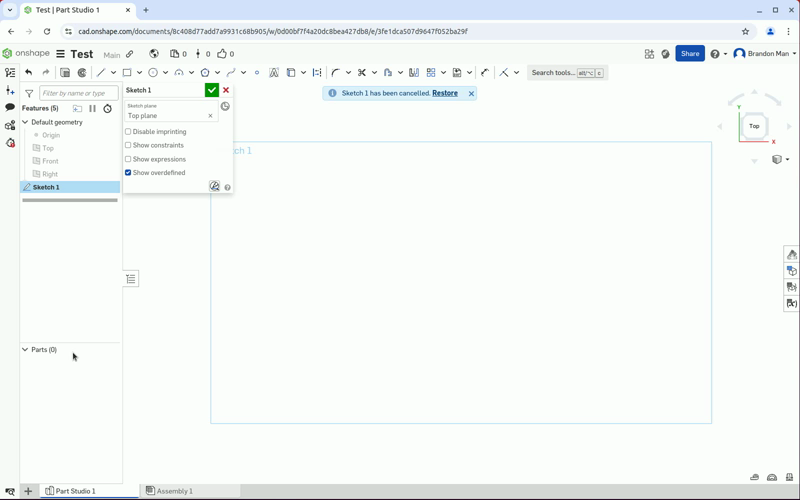
key(l)
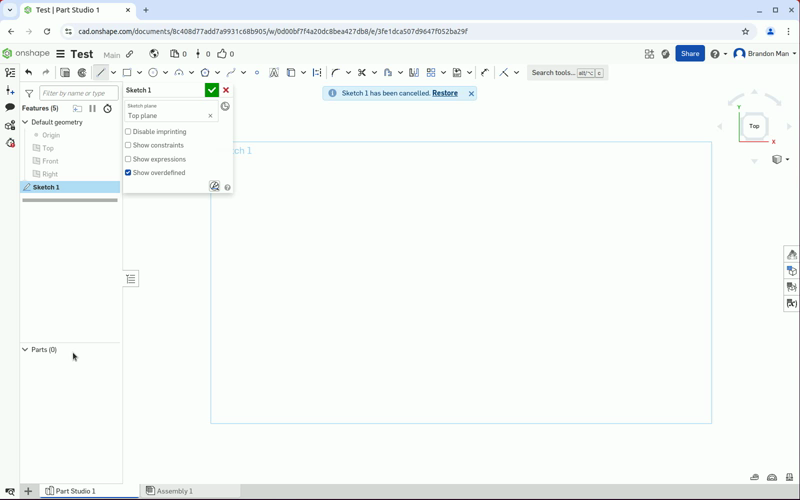
key_down(shift)
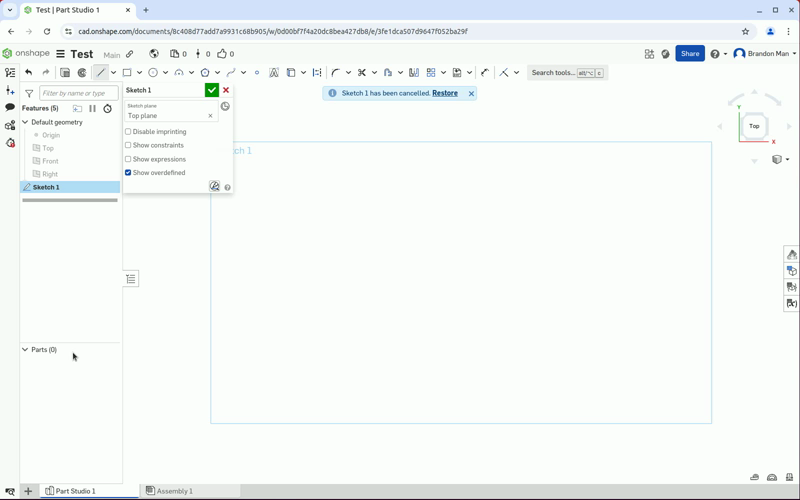
mouse_move(348, 366)
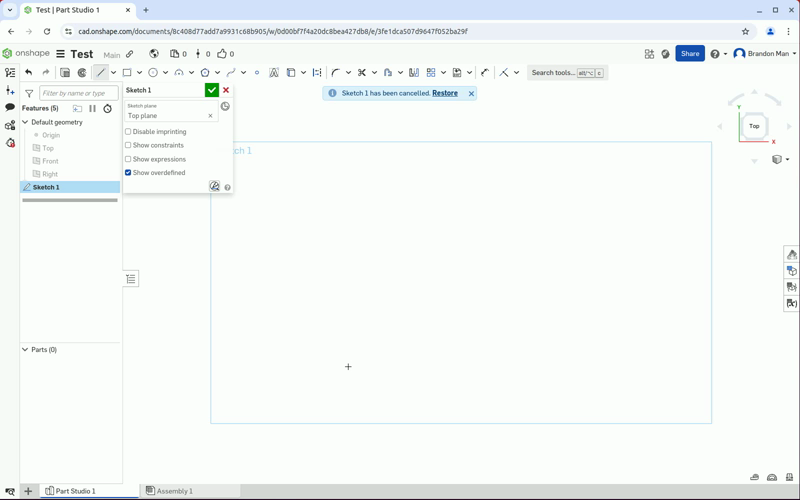
click(348, 366)
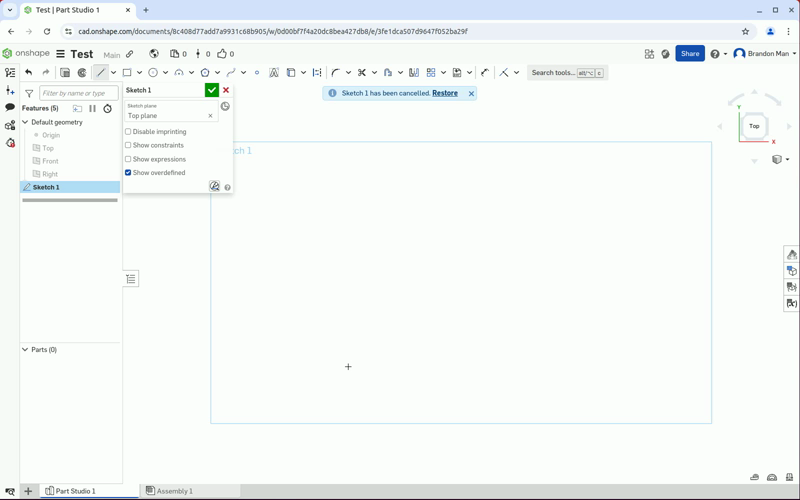
key_up(shift)
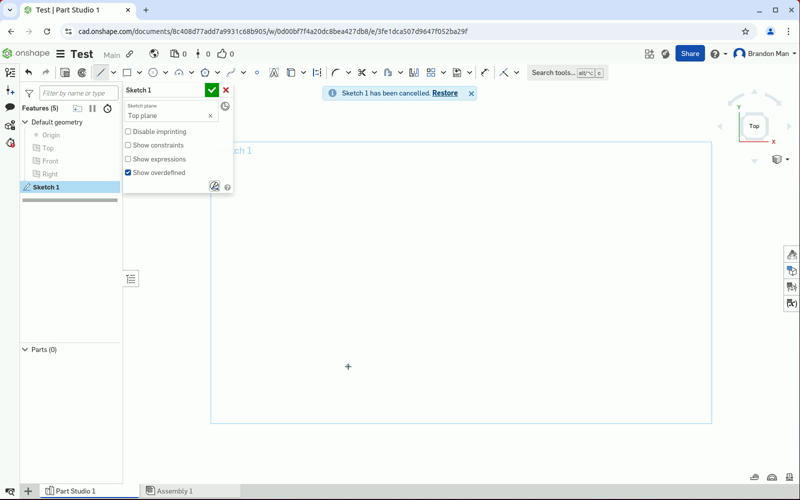
key_down(shift)
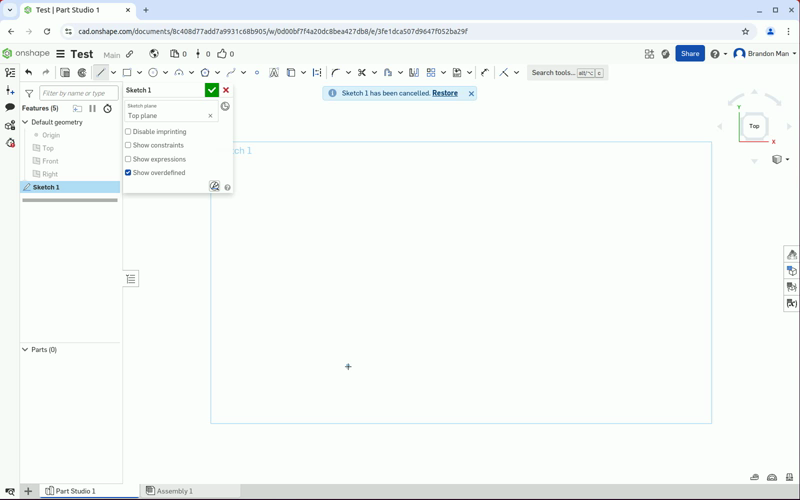
mouse_move(572, 366)
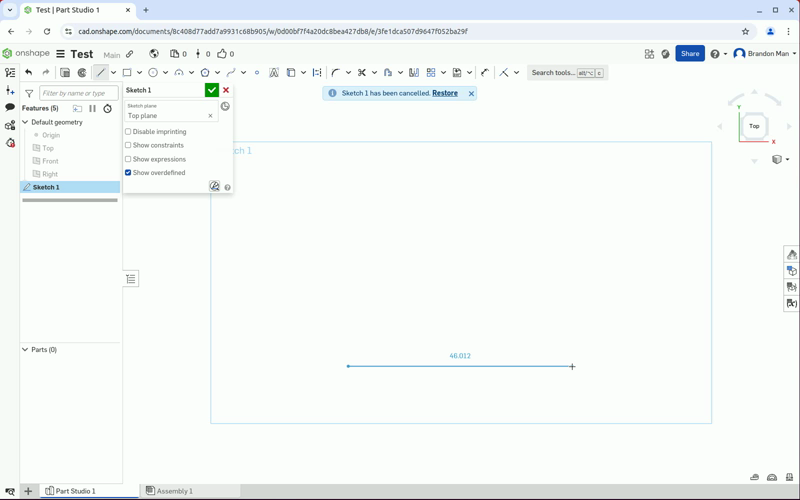
click(572, 366)
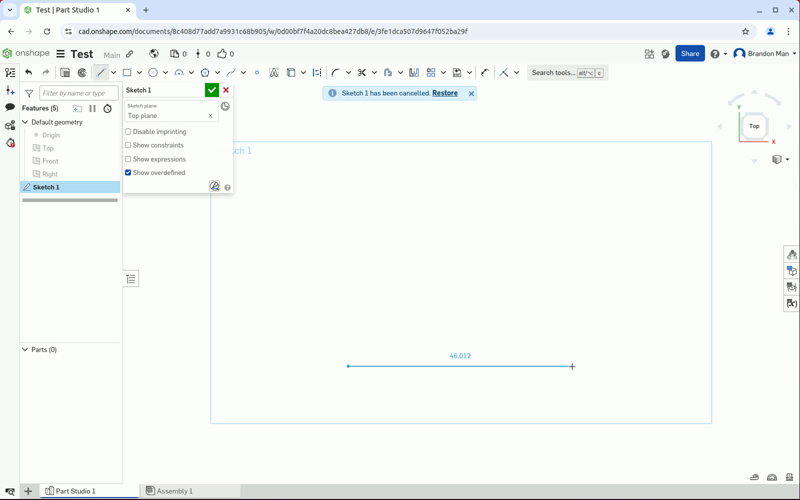
key_up(shift)
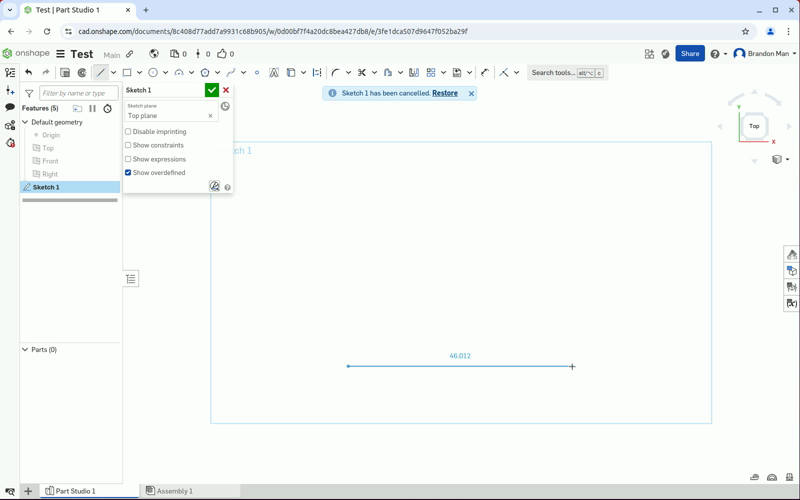
key_down(shift)
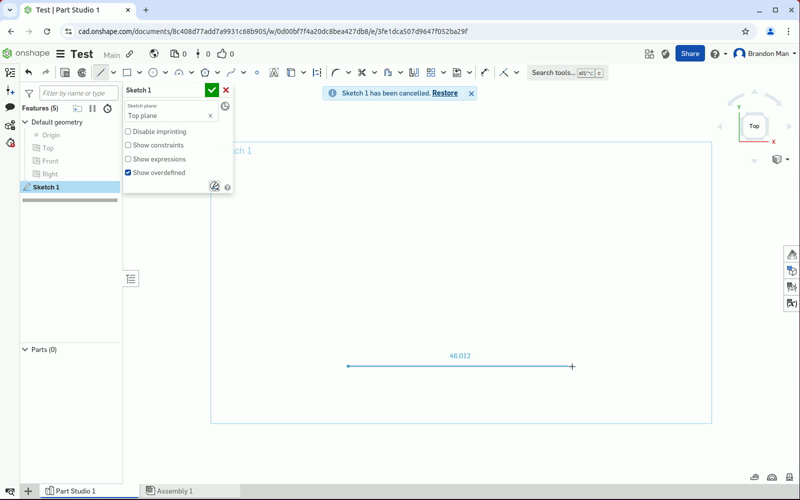
mouse_move(572, 198)
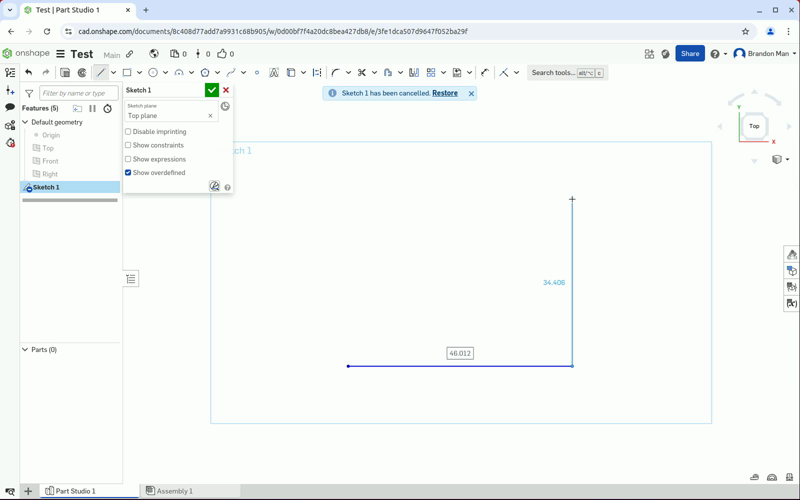
click(572, 198)
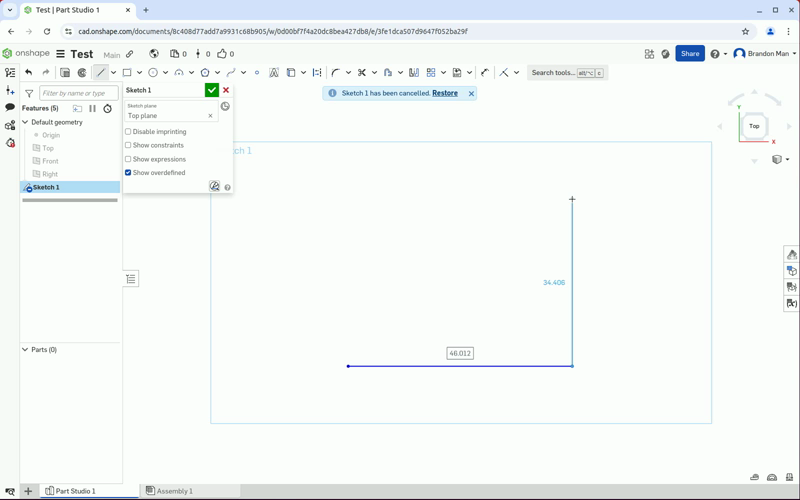
key_up(shift)
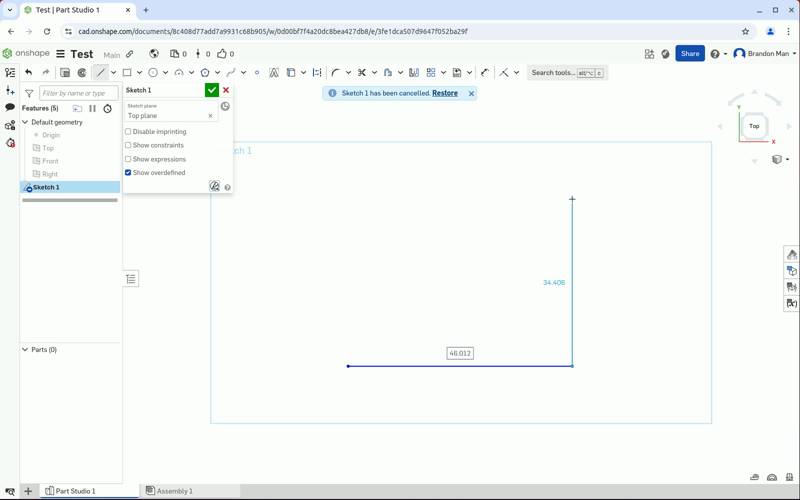
key_down(shift)
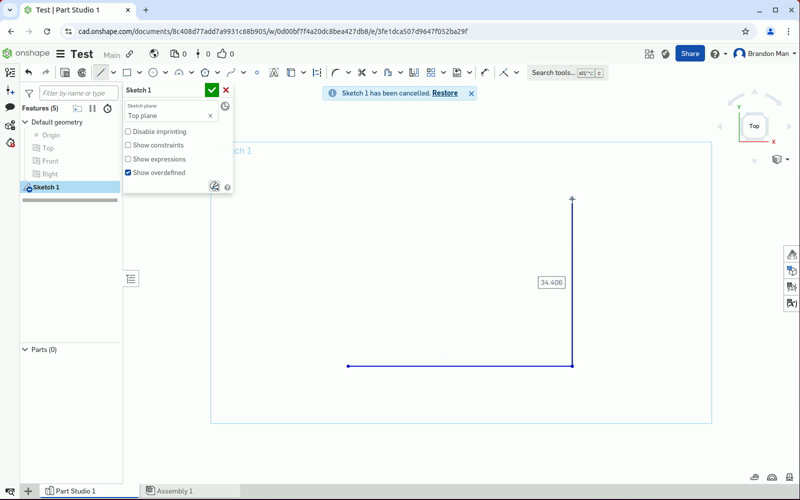
mouse_move(348, 198)
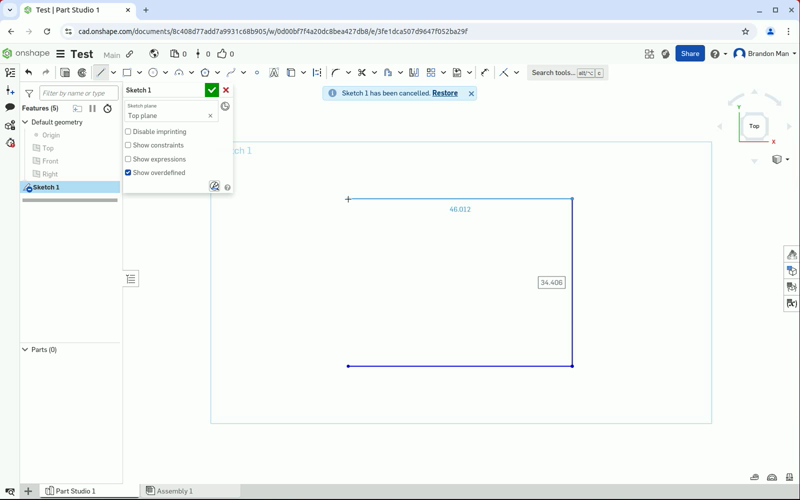
click(348, 198)
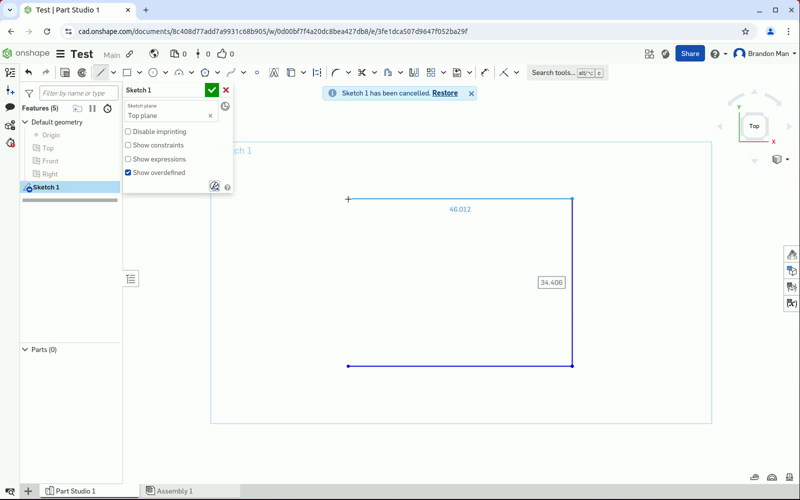
key_up(shift)
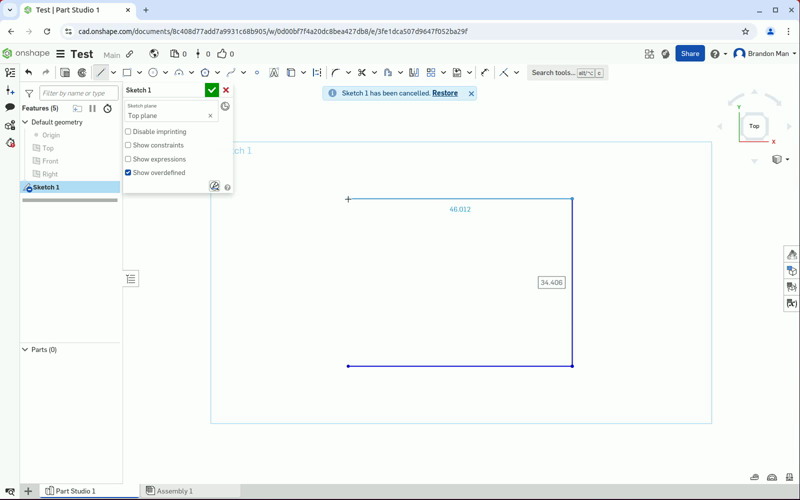
key_down(shift)
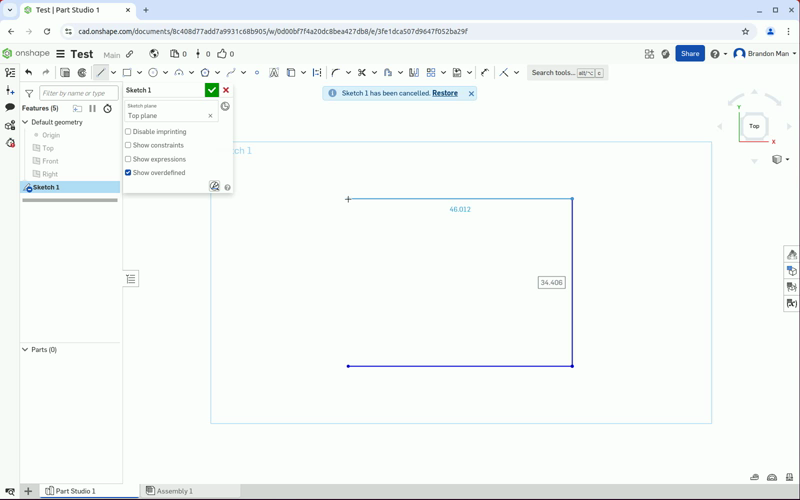
mouse_move(348, 366)
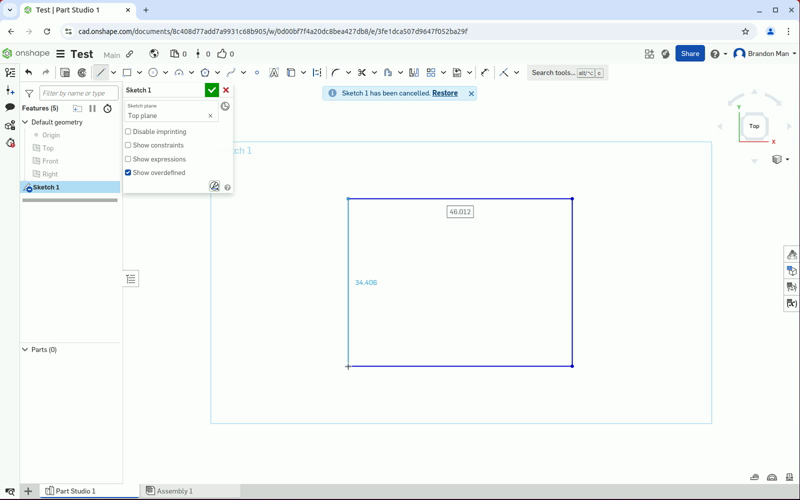
key_up(shift)
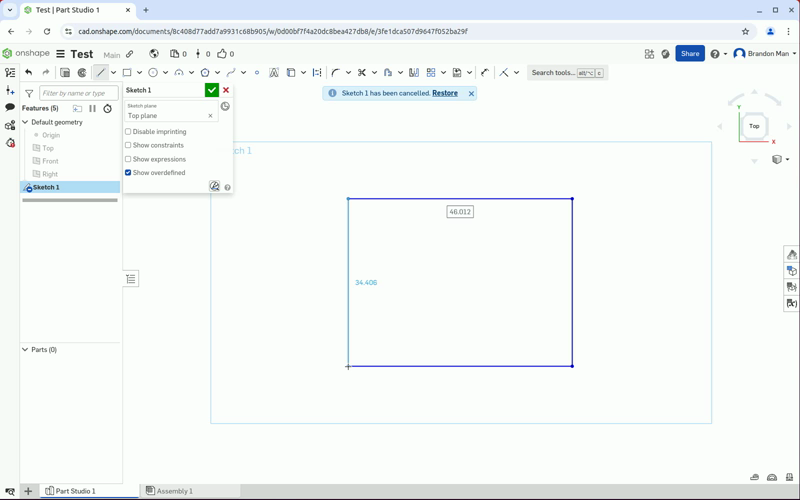
click(348, 366)
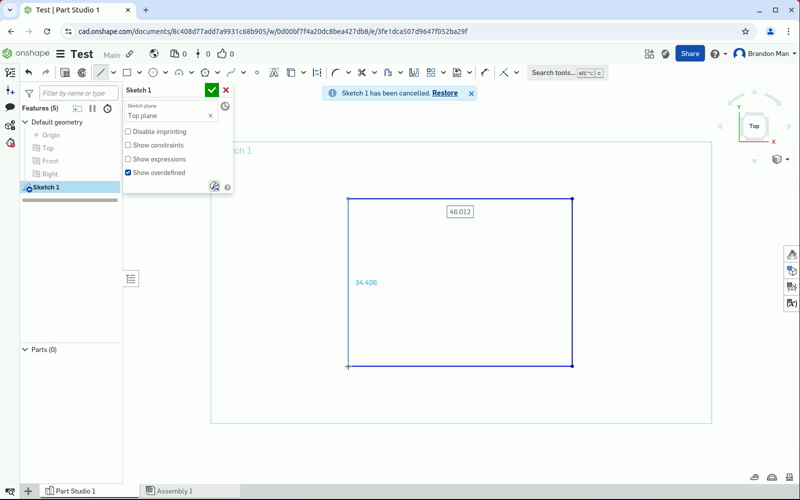
key(esc)
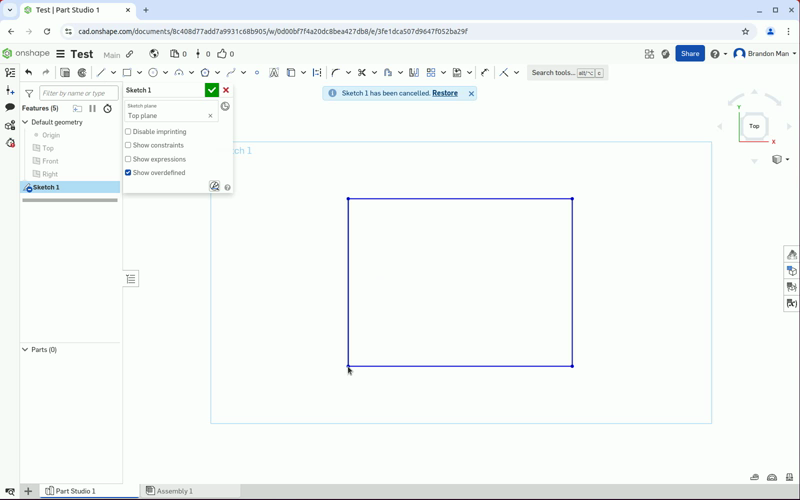
key(l)
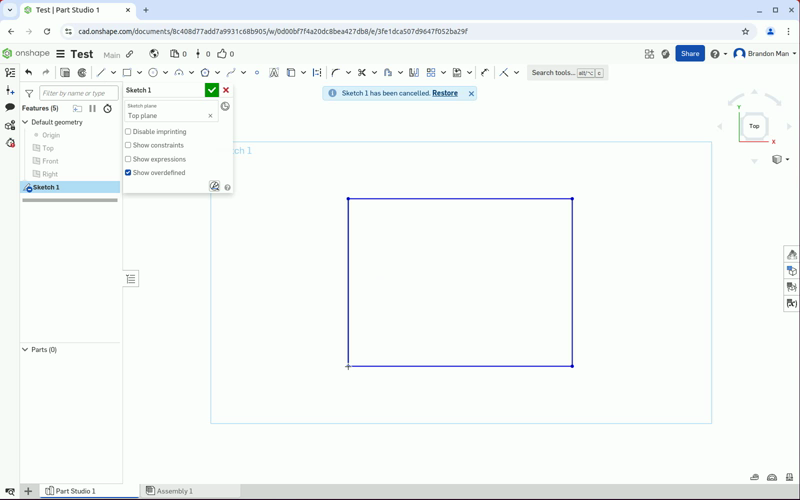
key_down(shift)
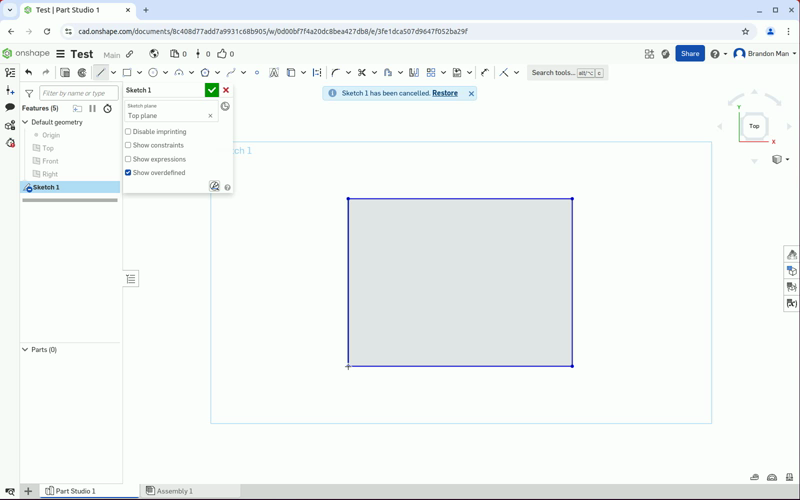
mouse_move(357, 356)
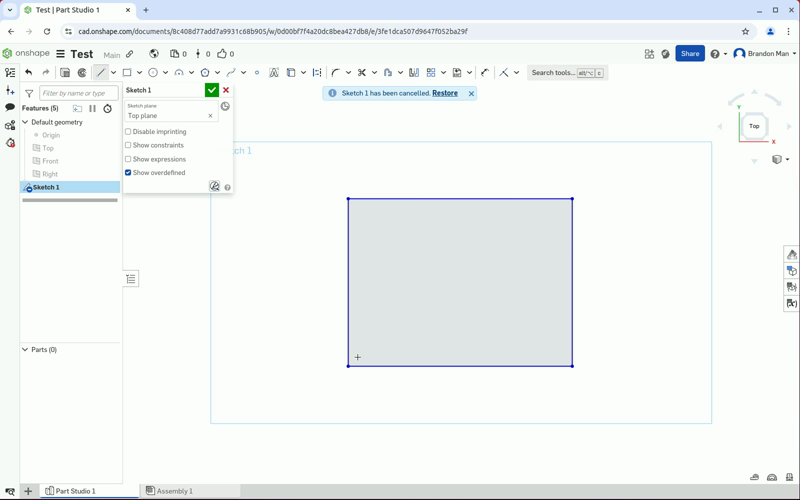
click(357, 356)
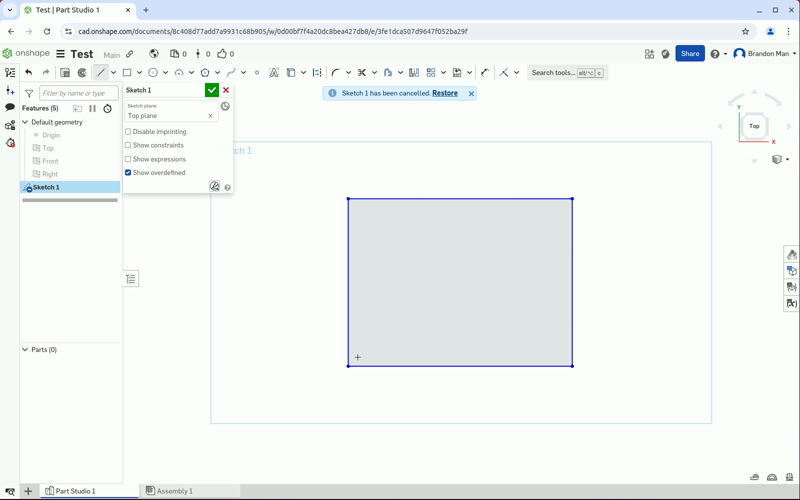
key_up(shift)
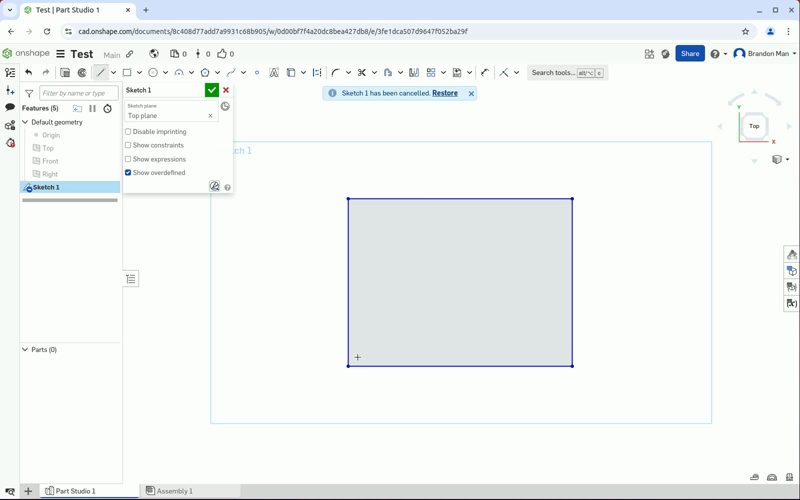
key_down(shift)
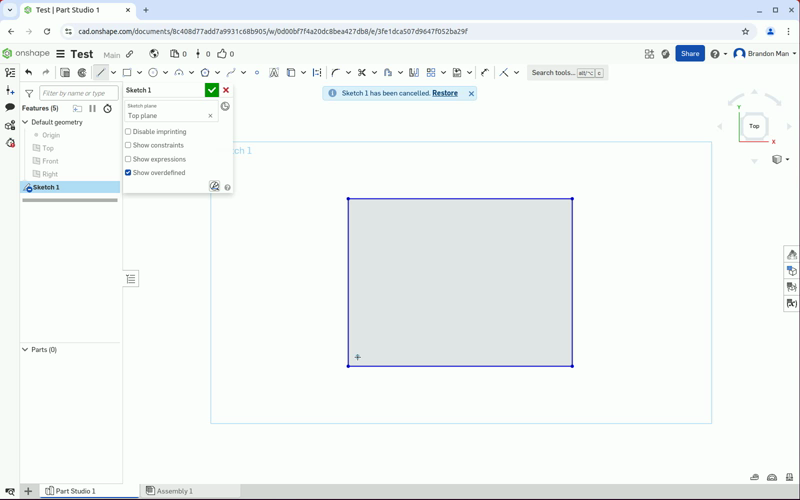
mouse_move(562, 356)
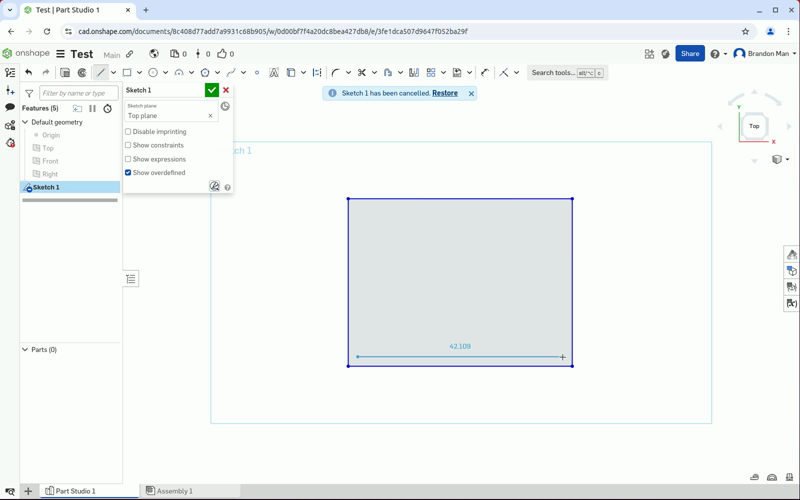
click(562, 356)
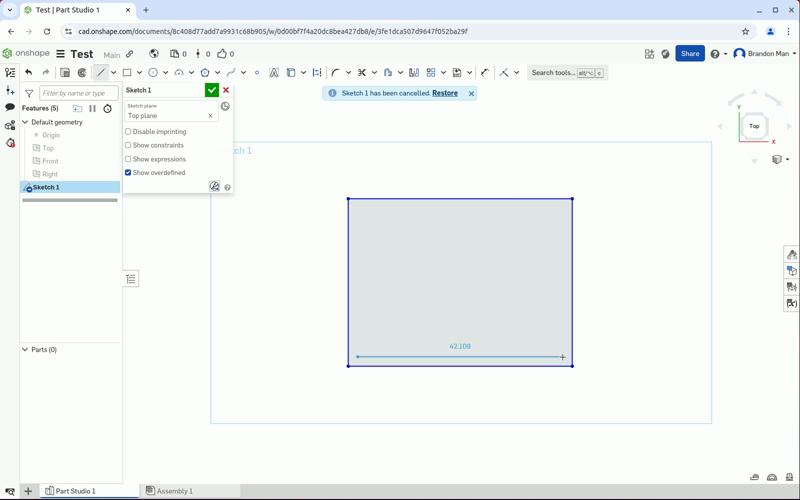
key_up(shift)
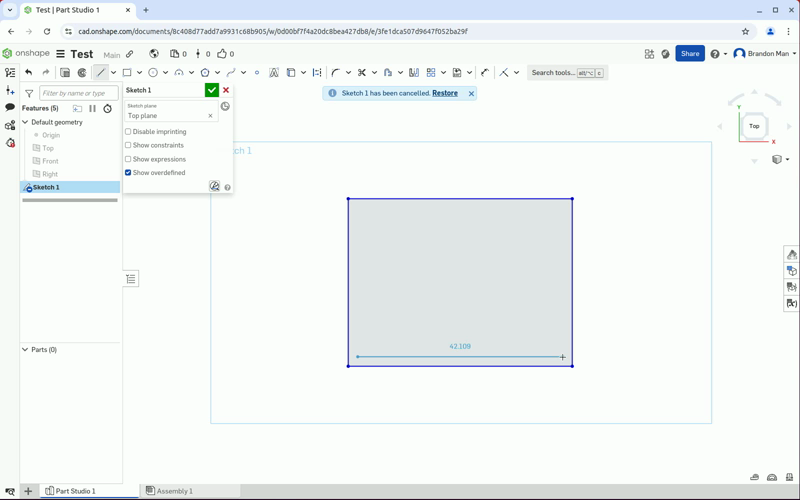
key_down(shift)
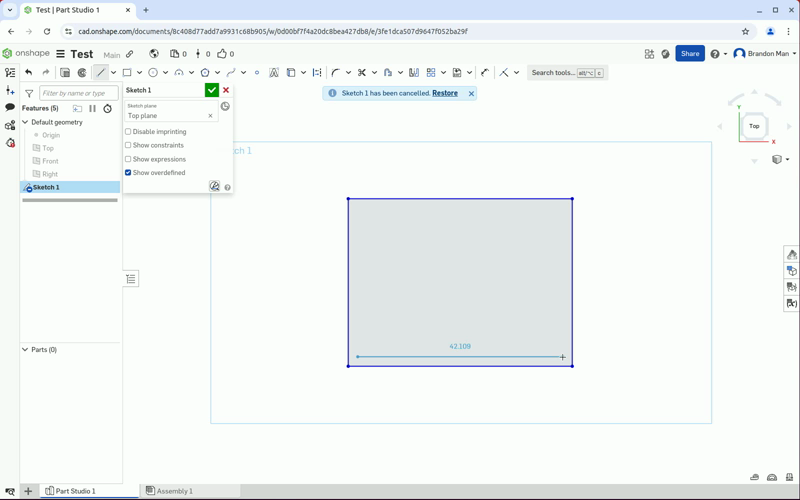
mouse_move(562, 208)
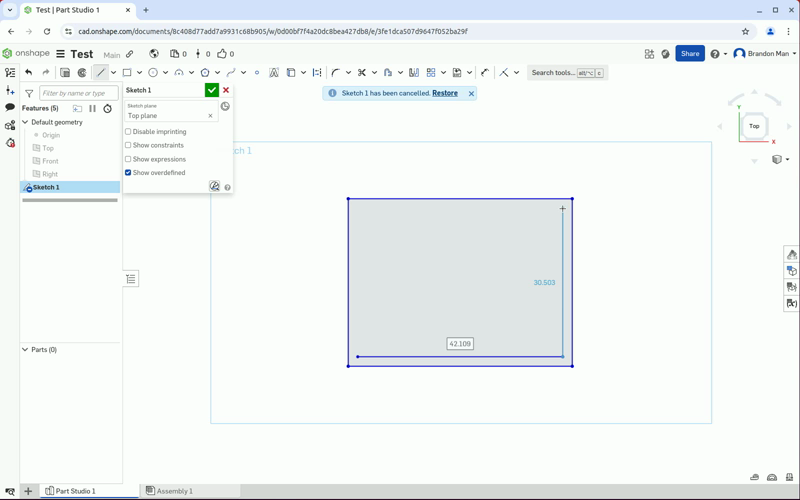
click(562, 208)
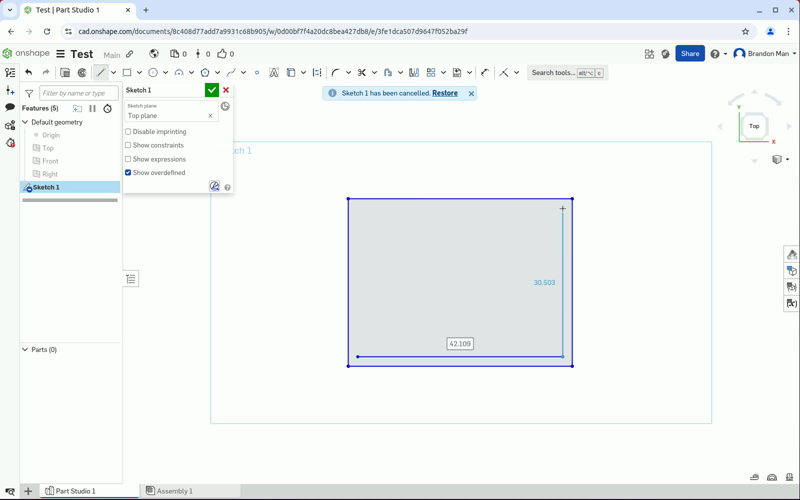
key_up(shift)
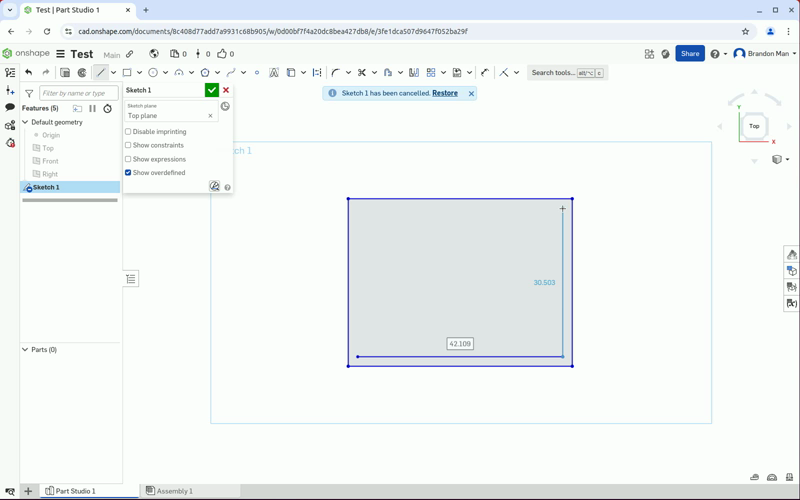
key_down(shift)
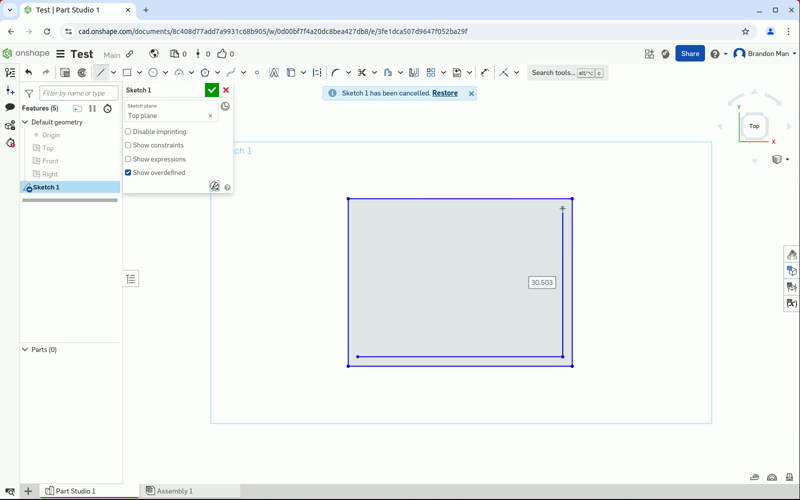
mouse_move(357, 208)
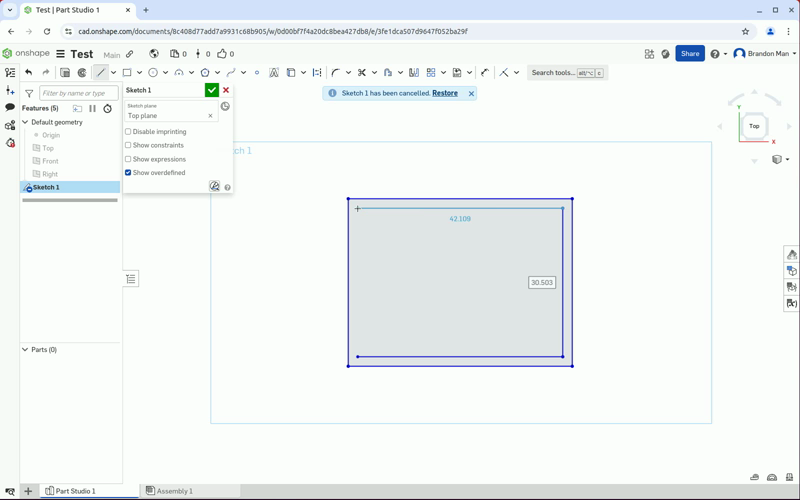
click(357, 208)
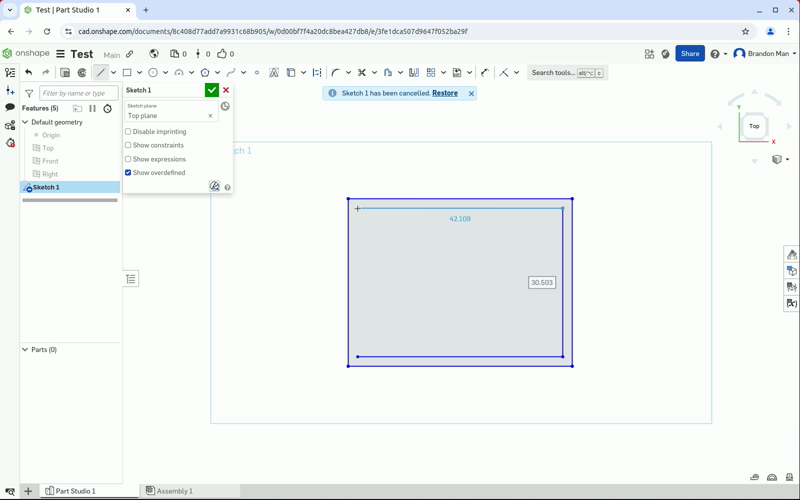
key_up(shift)
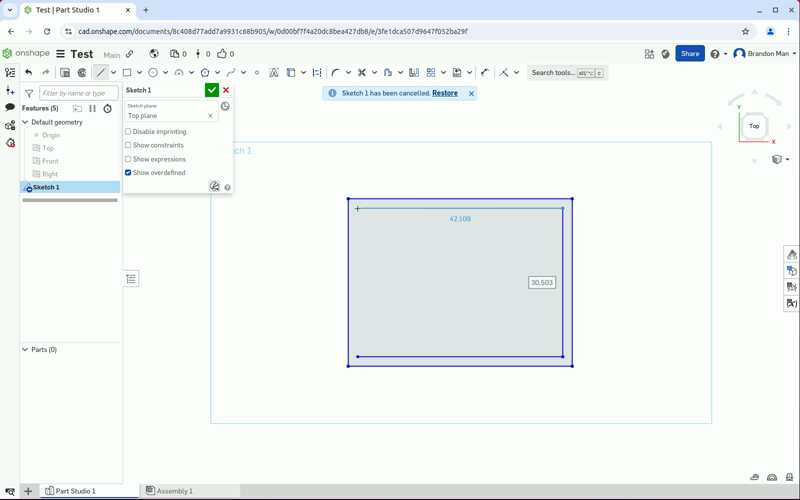
key_down(shift)
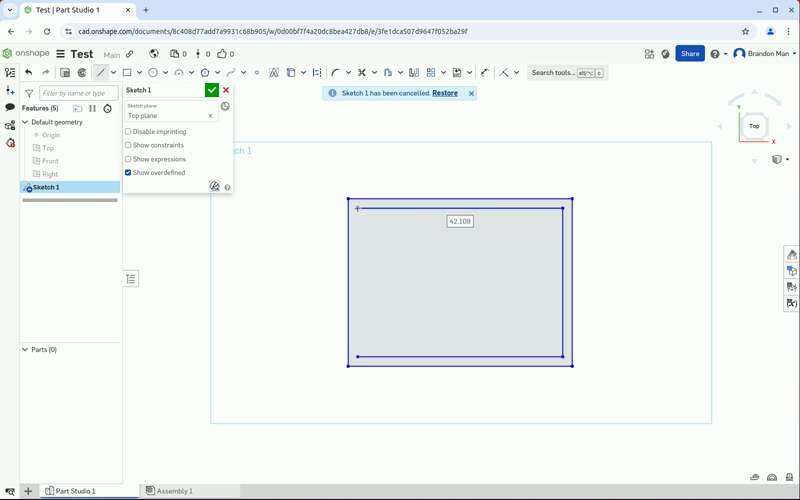
mouse_move(357, 356)
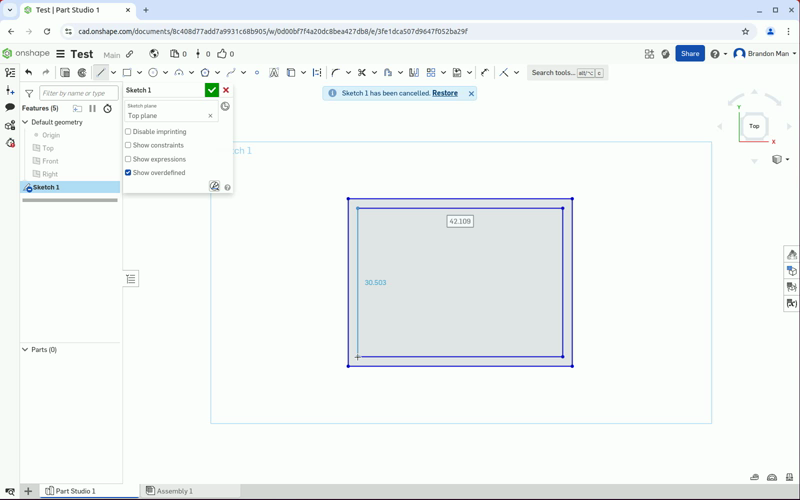
key_up(shift)
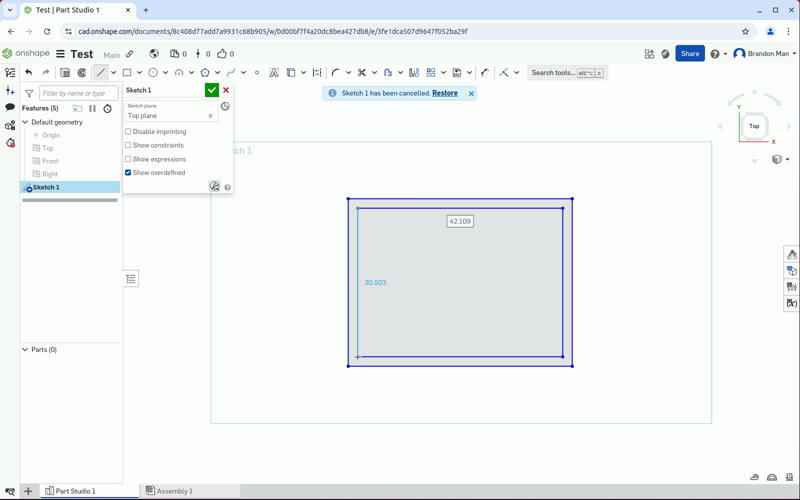
click(357, 356)
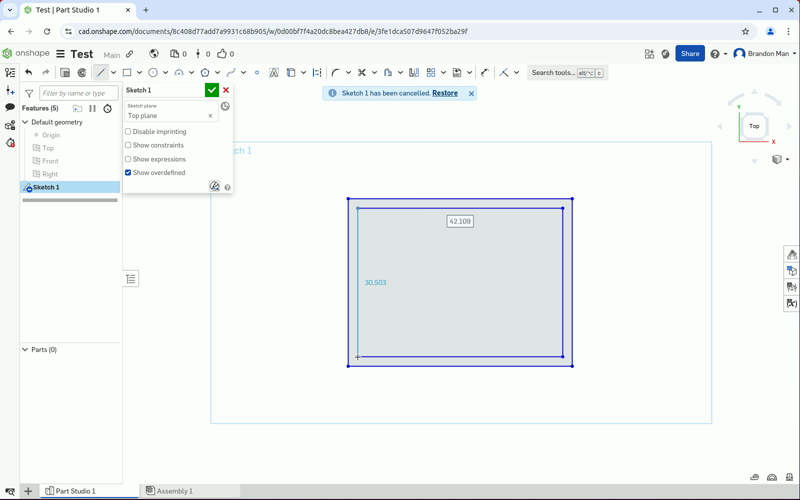
key(esc)
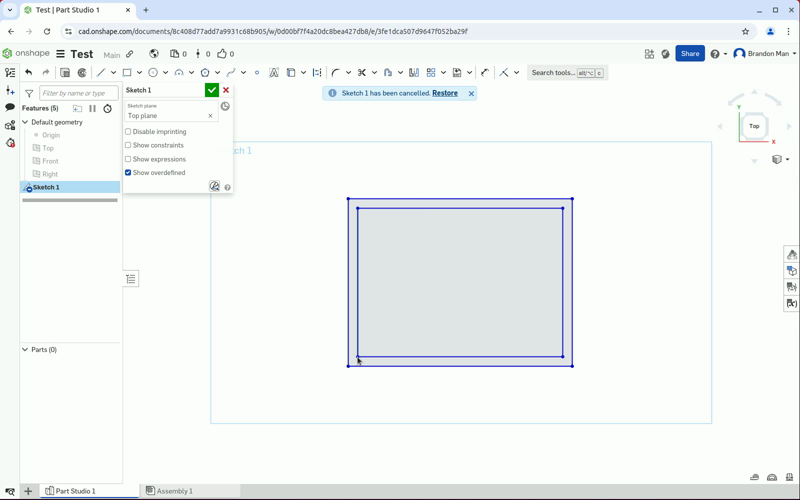
mouse_move(447, 361)
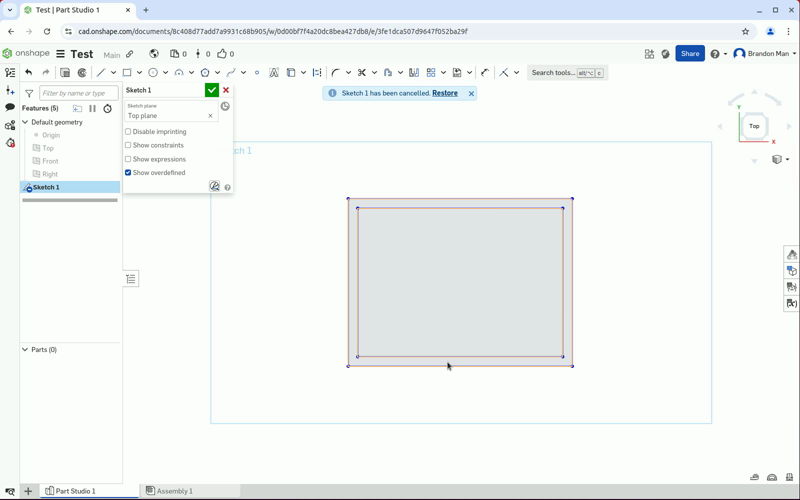
click(447, 361)
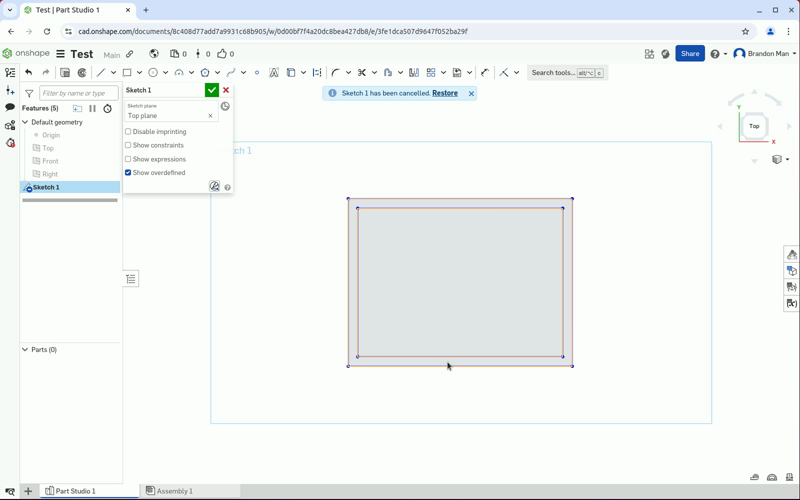
mouse_move(73, 352)
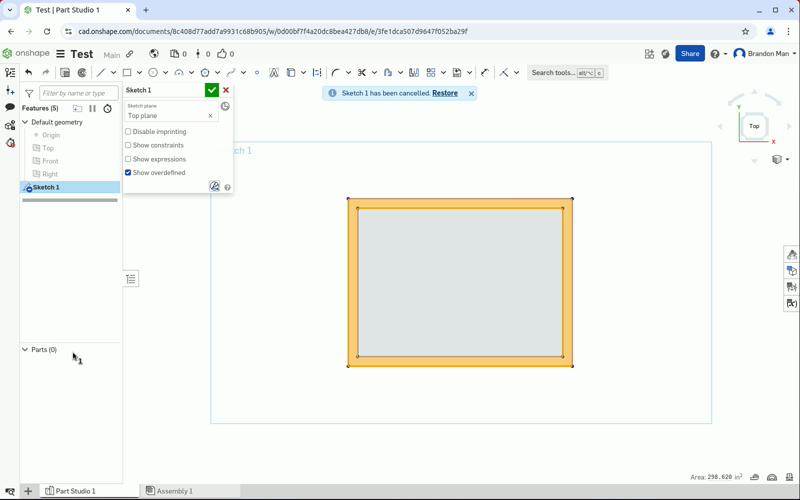
key(shift+y)
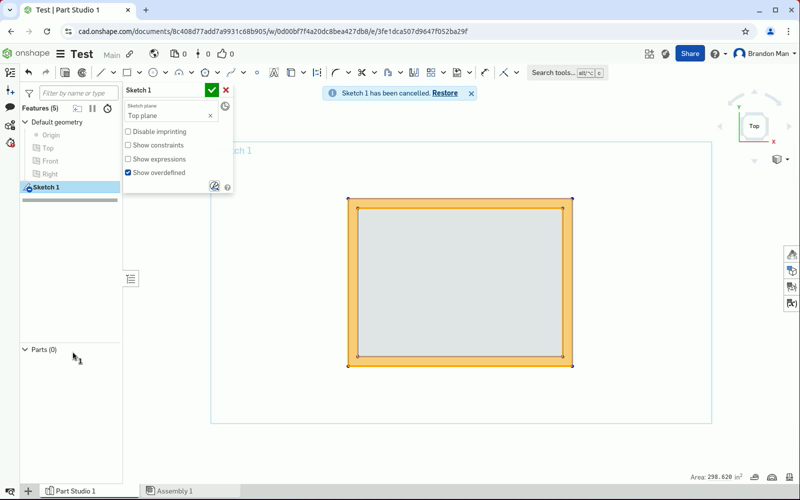
key(shift+e)
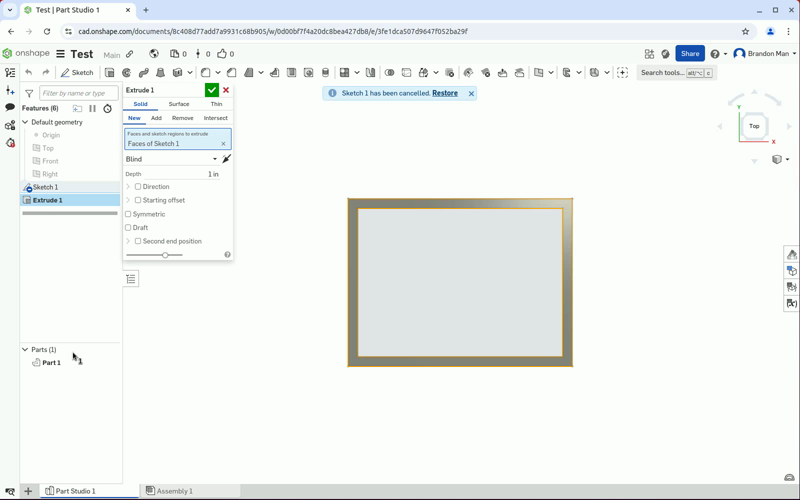
mouse_move(143, 106)
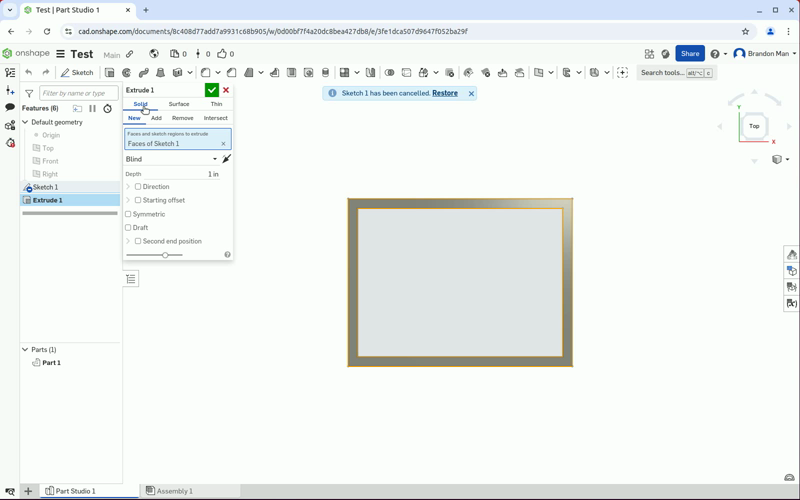
click(143, 106)
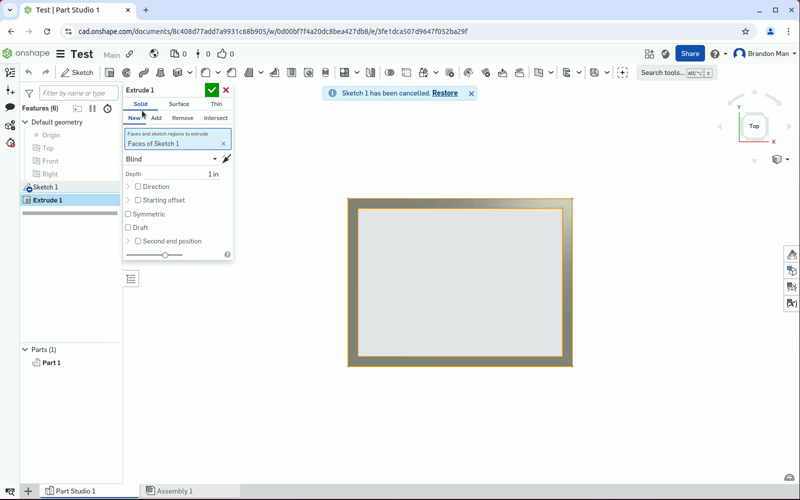
mouse_move(137, 120)
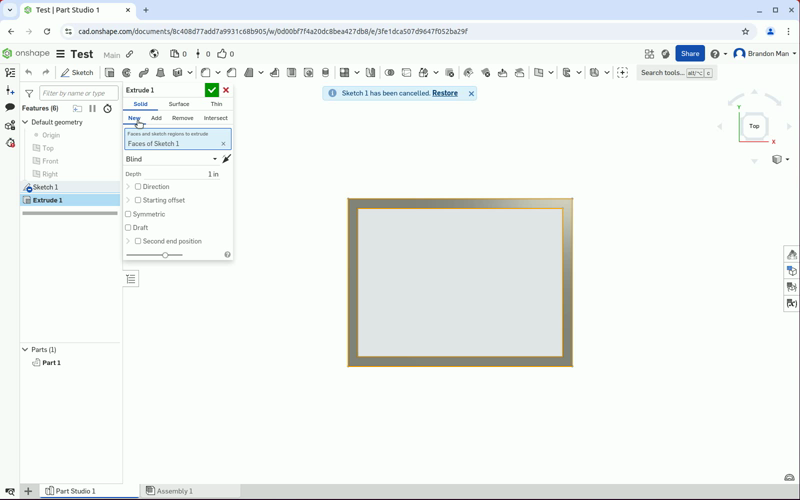
click(137, 120)
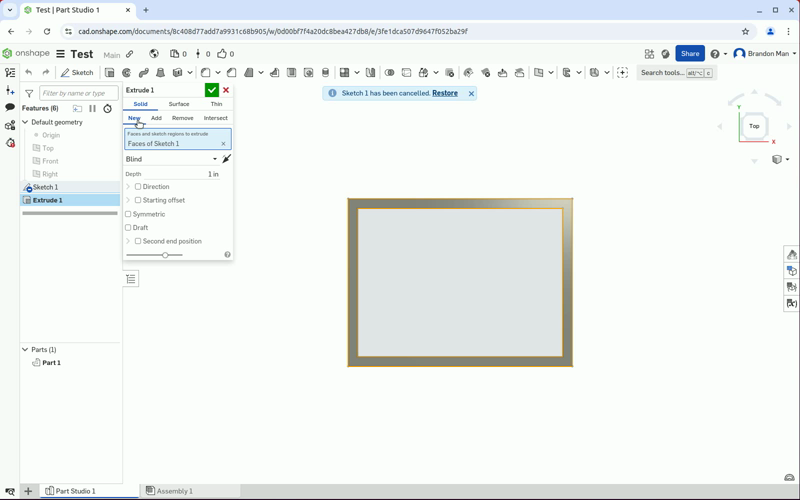
key(tab, 4)
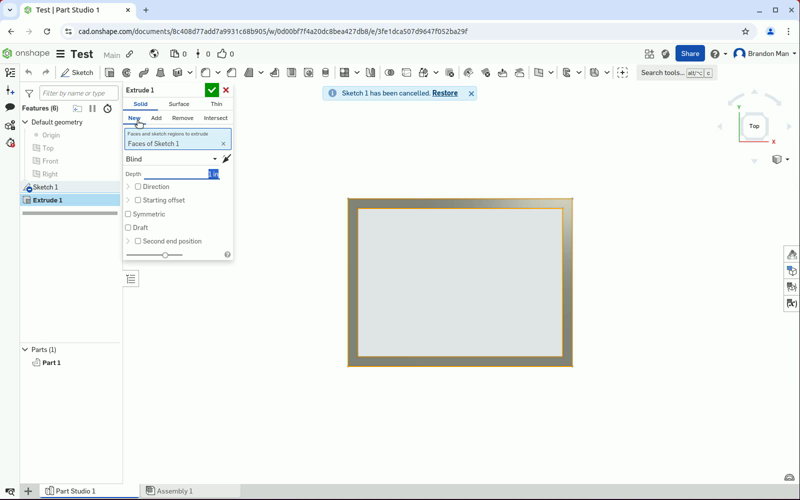
text(1.204)
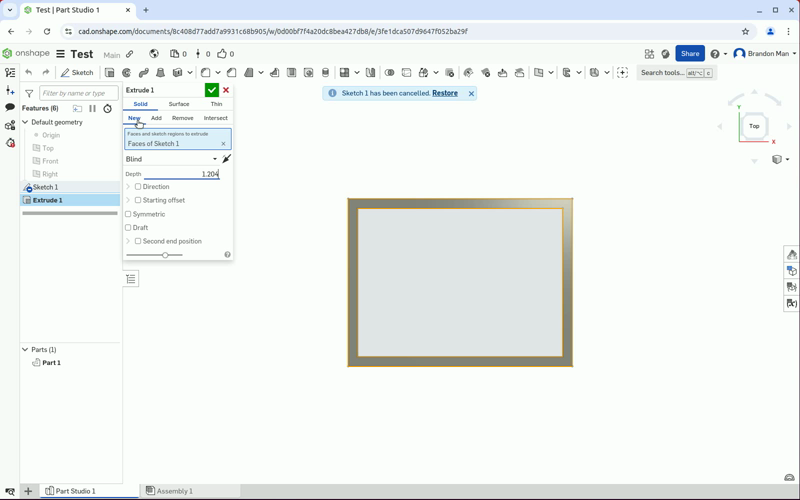
key(enter)
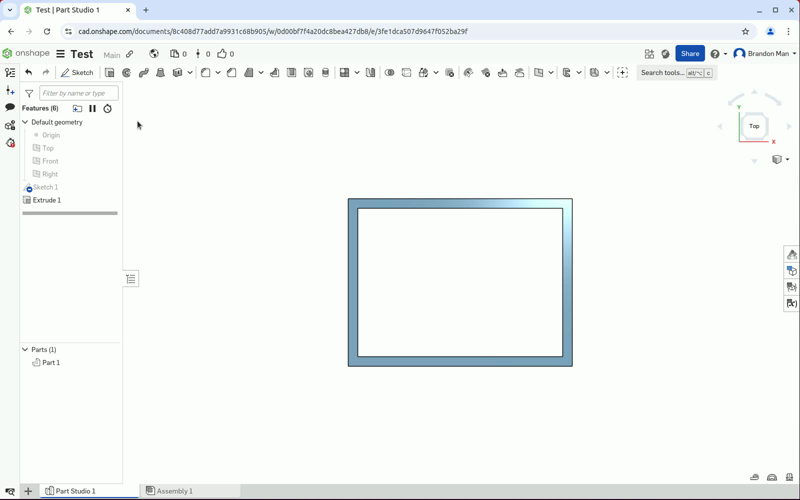
key(shift+h)
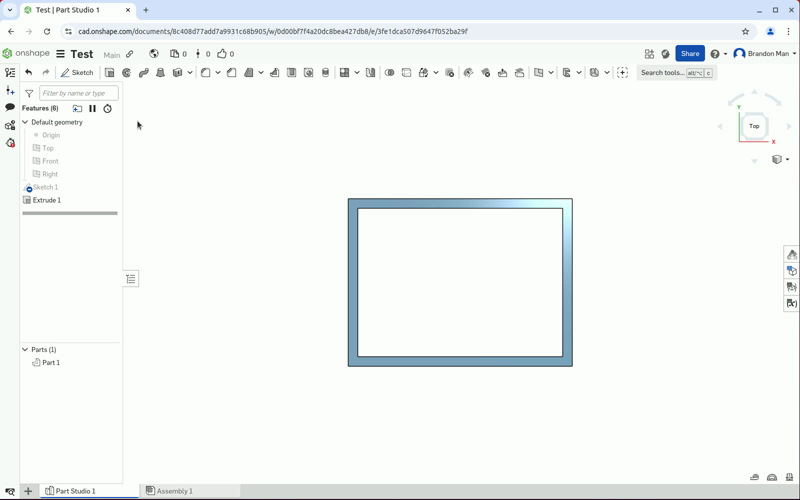
key(shift+h)
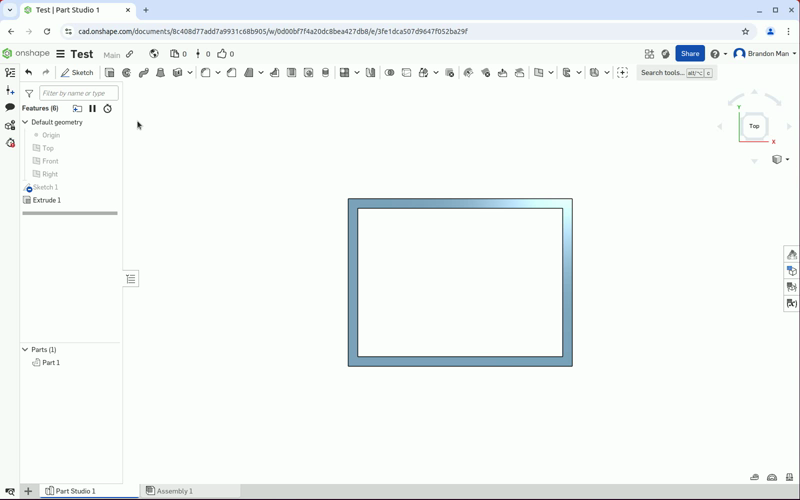
mouse_move(73, 189)
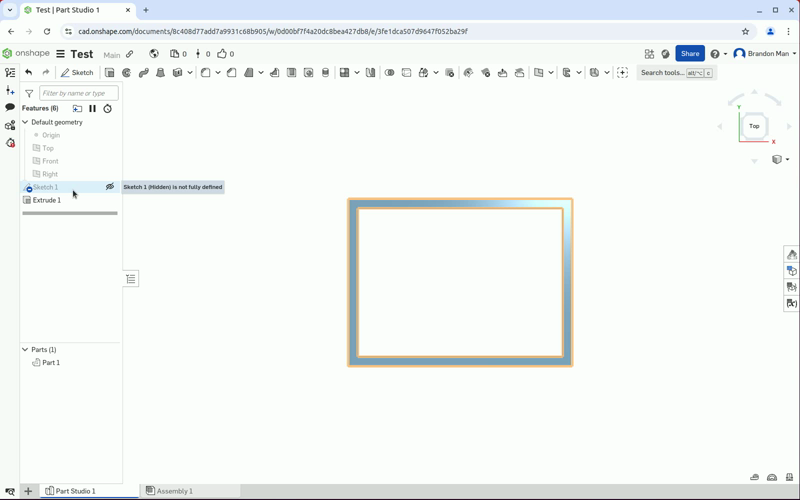
click(73, 189)
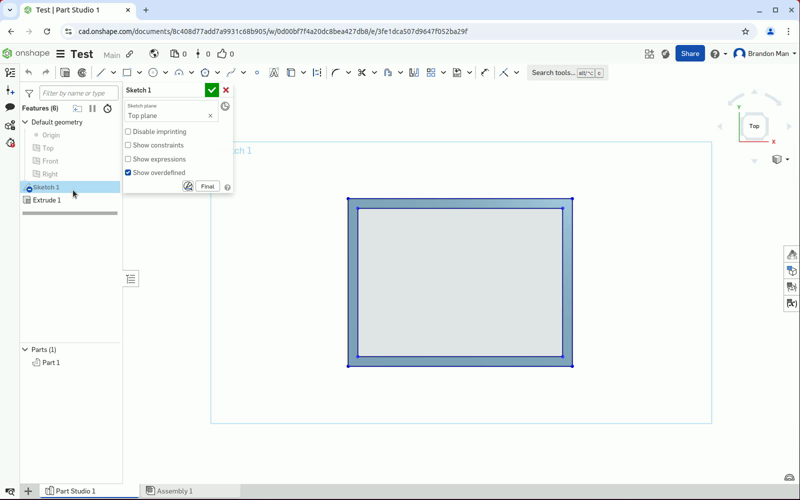
mouse_move(229, 92)
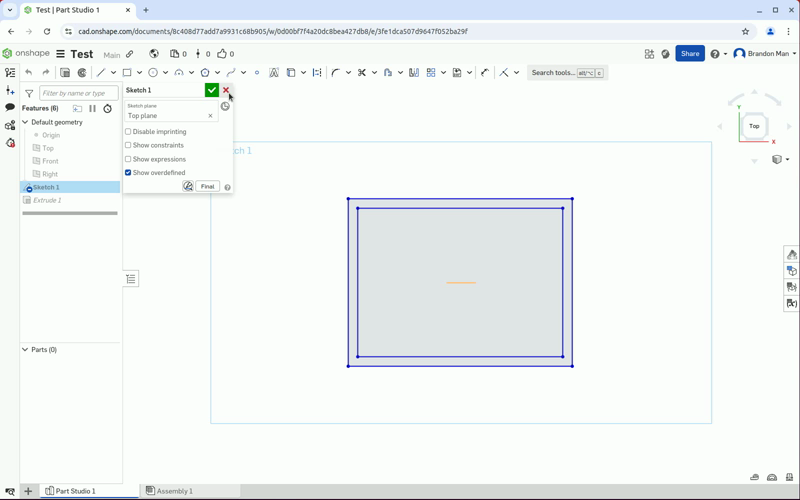
click(229, 92)
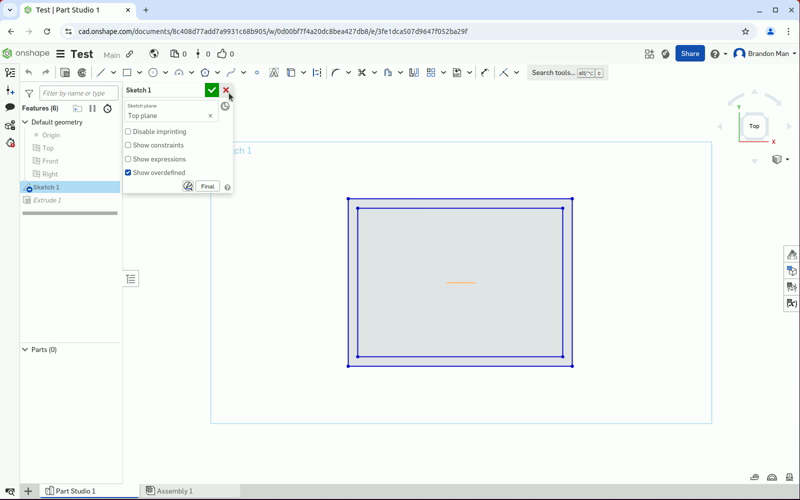
key(shift+s)
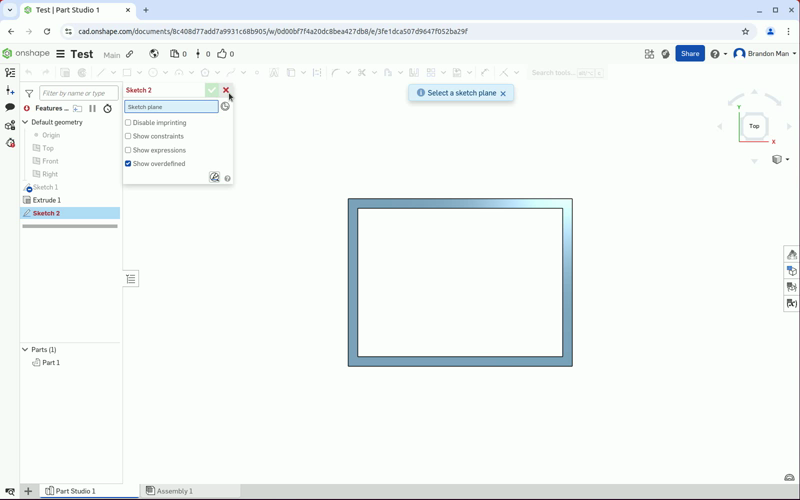
mouse_move(73, 150)
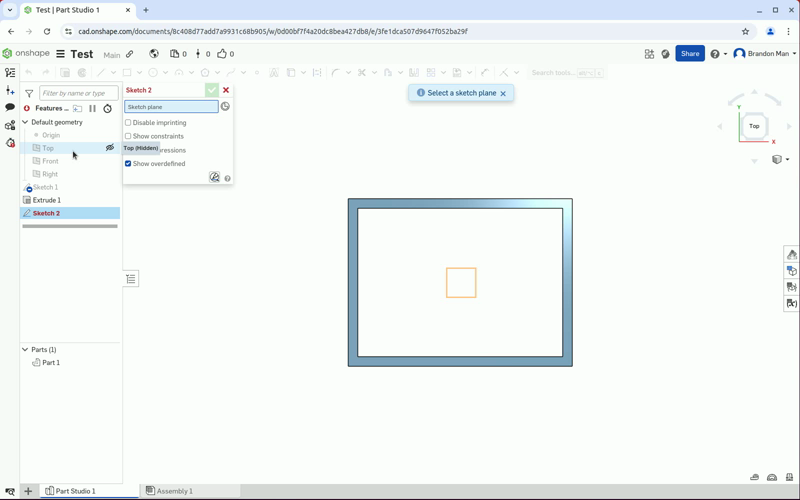
click(73, 150)
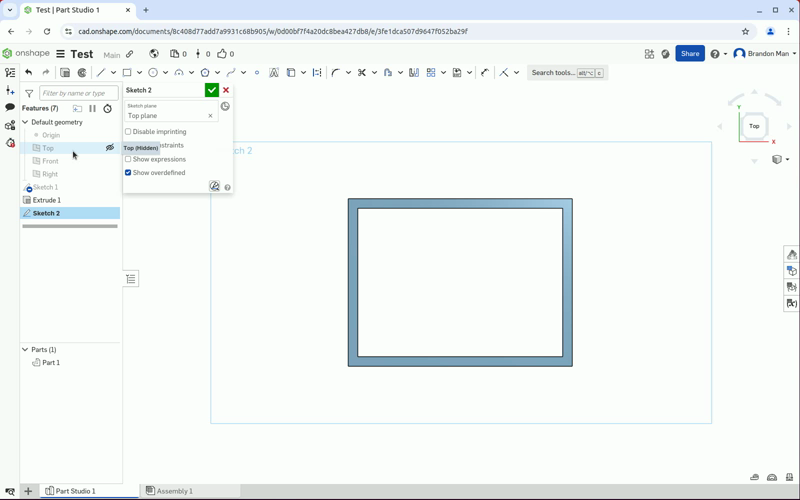
mouse_move(73, 352)
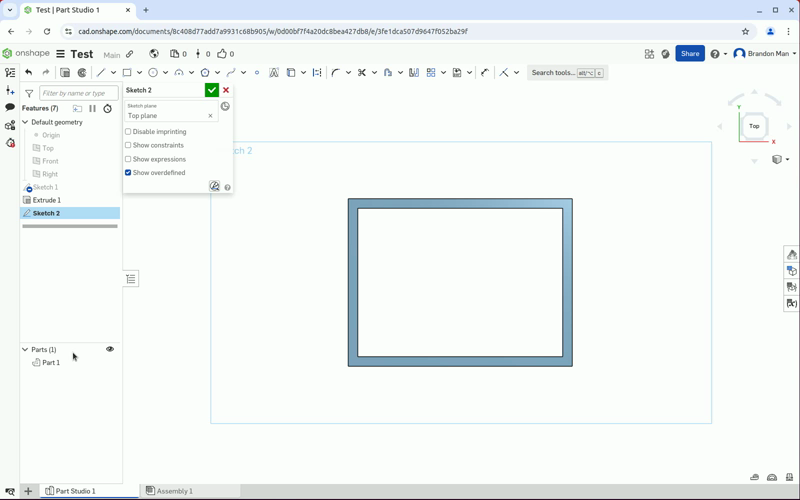
key(y)
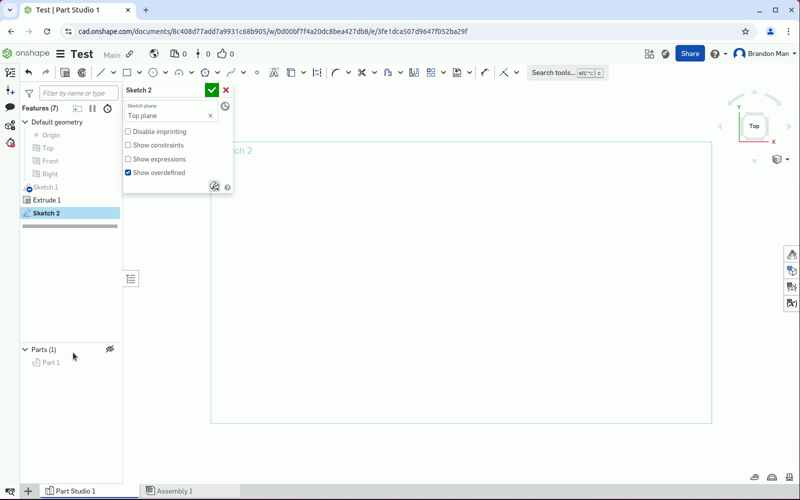
key(l)
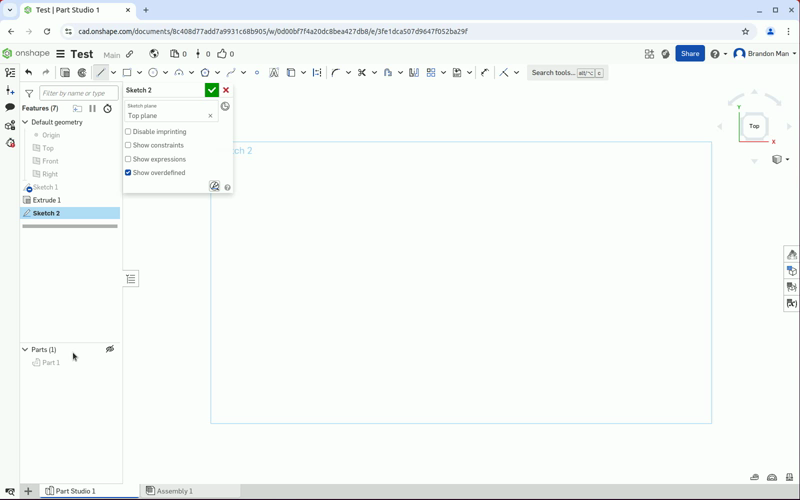
key_down(shift)
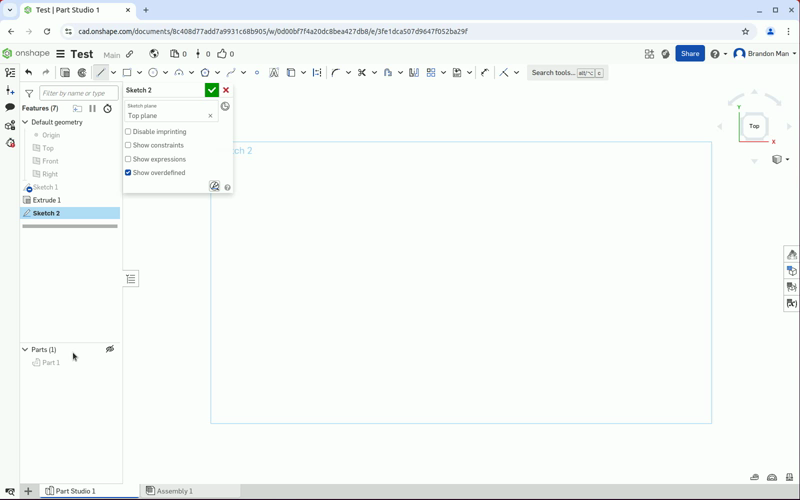
mouse_move(356, 357)
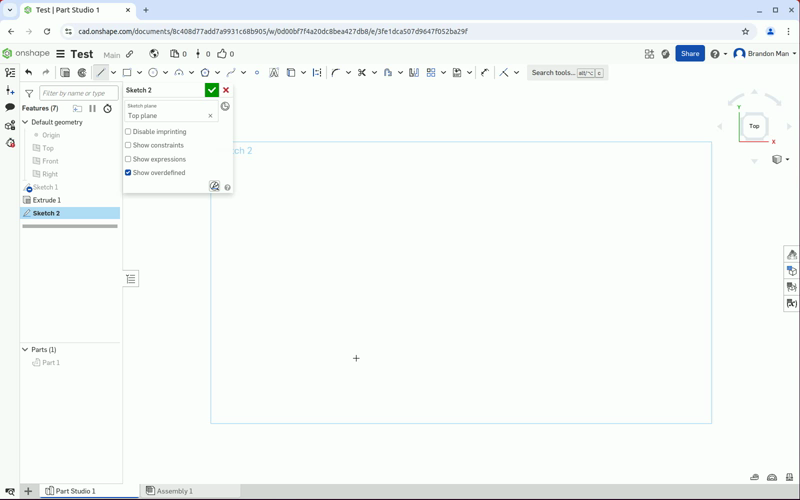
click(356, 357)
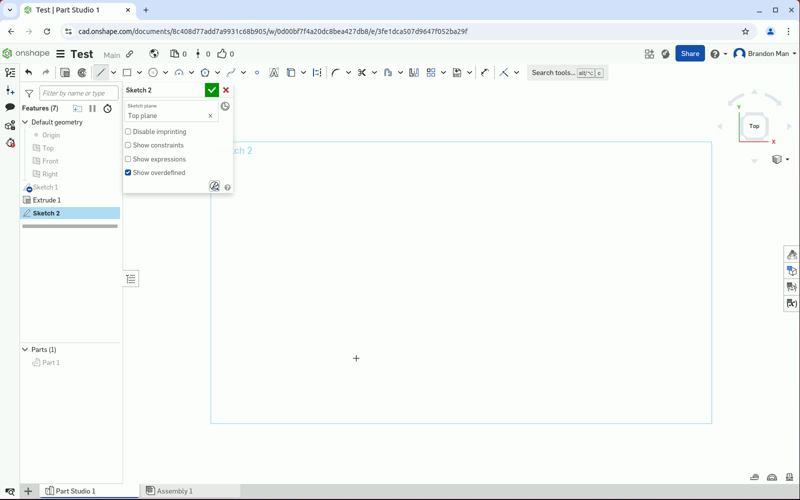
key_up(shift)
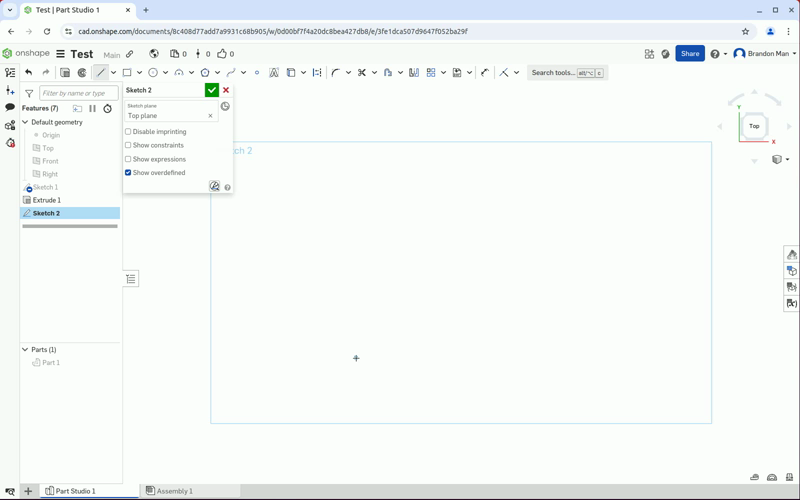
key_down(shift)
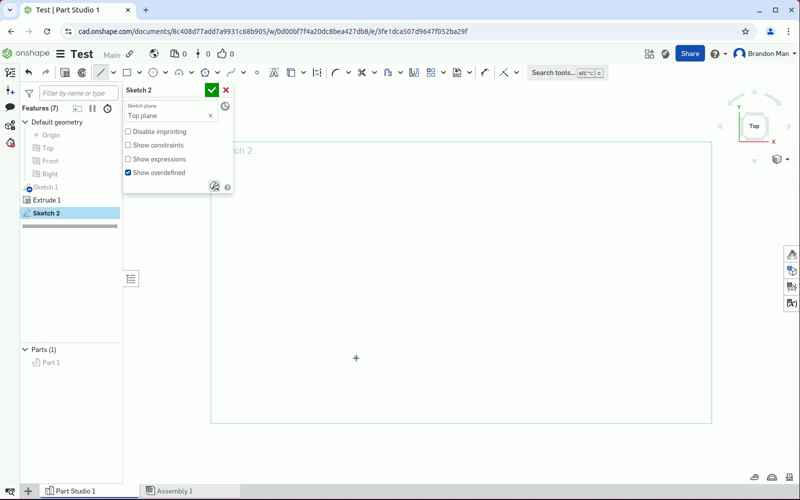
mouse_move(563, 357)
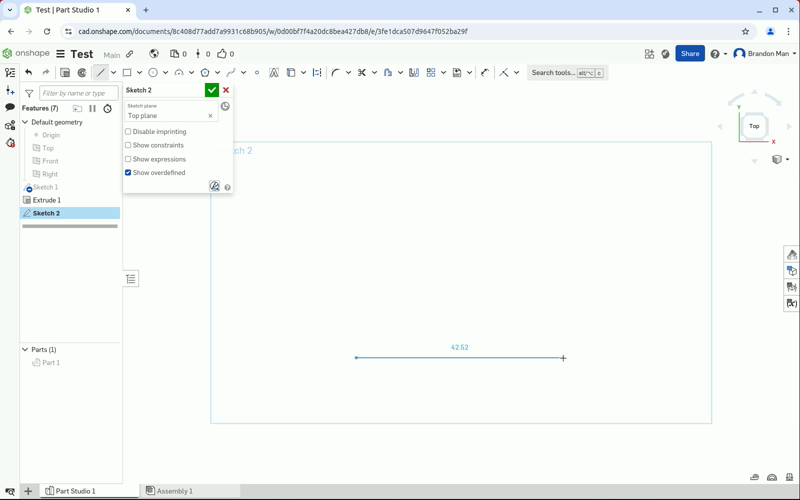
click(563, 357)
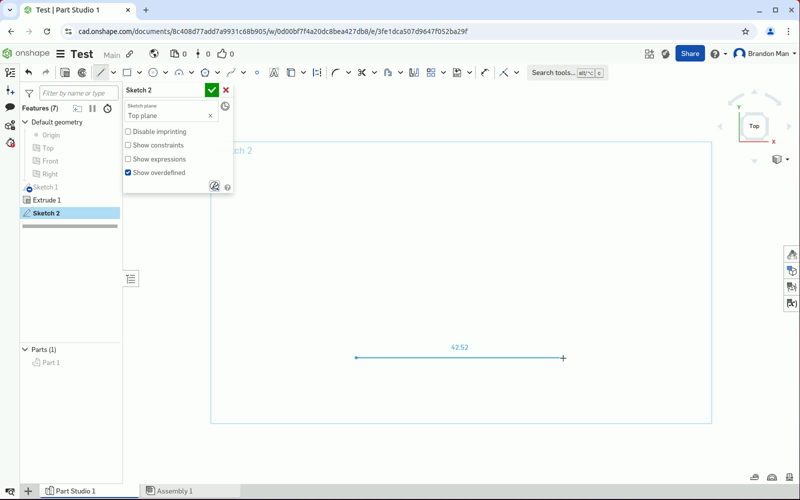
key_up(shift)
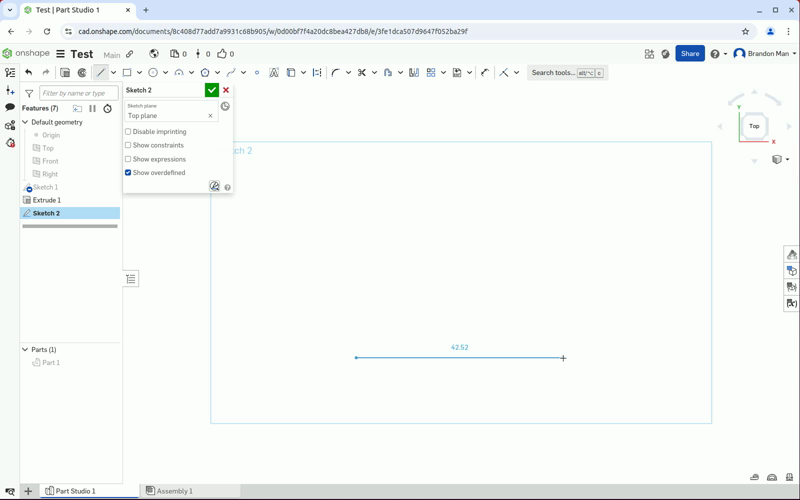
key_down(shift)
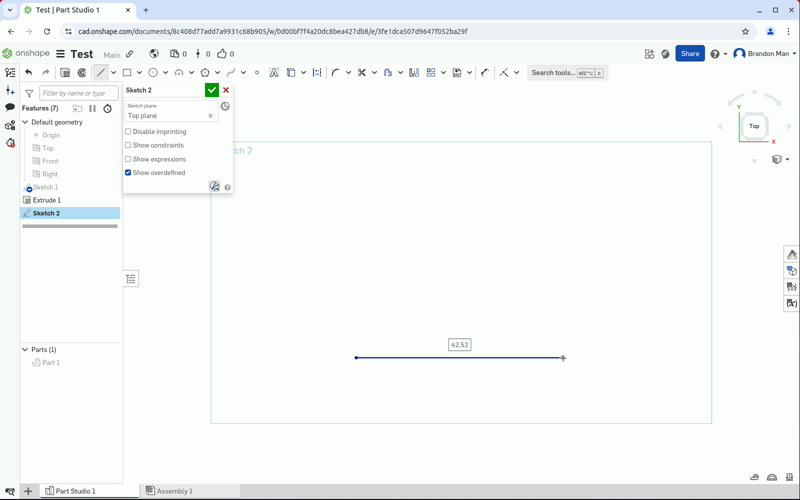
mouse_move(563, 207)
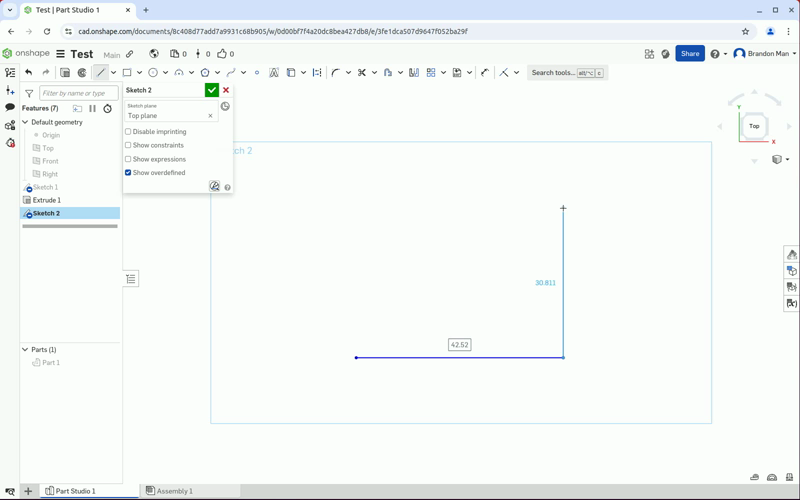
click(563, 207)
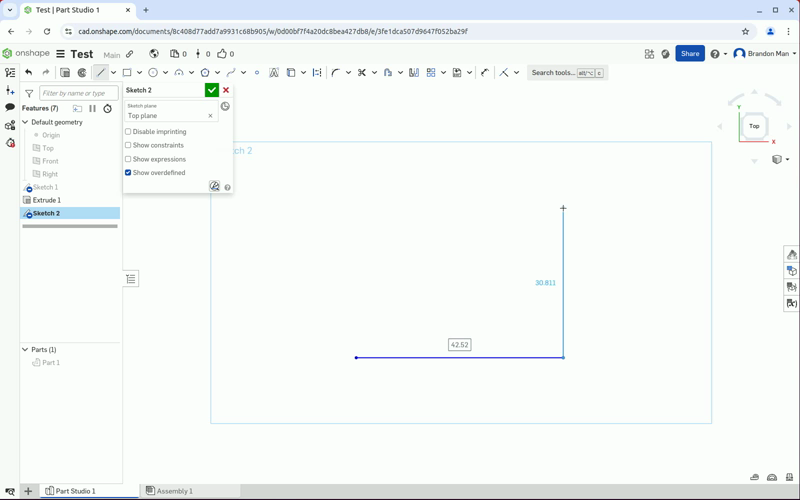
key_up(shift)
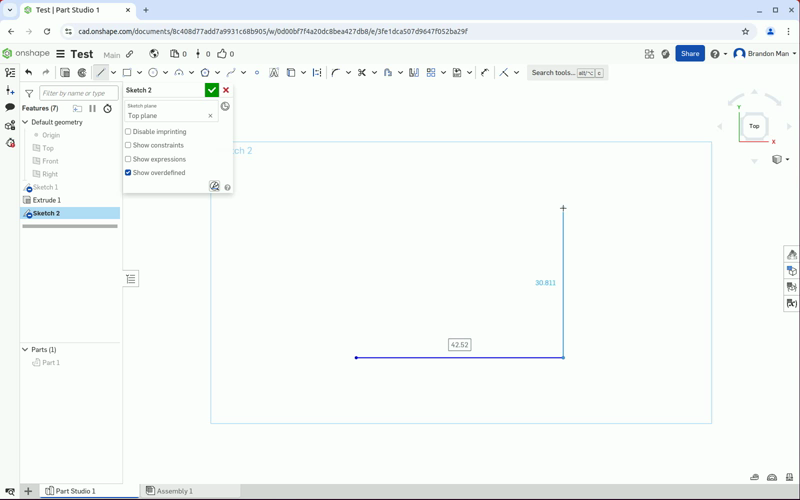
key_down(shift)
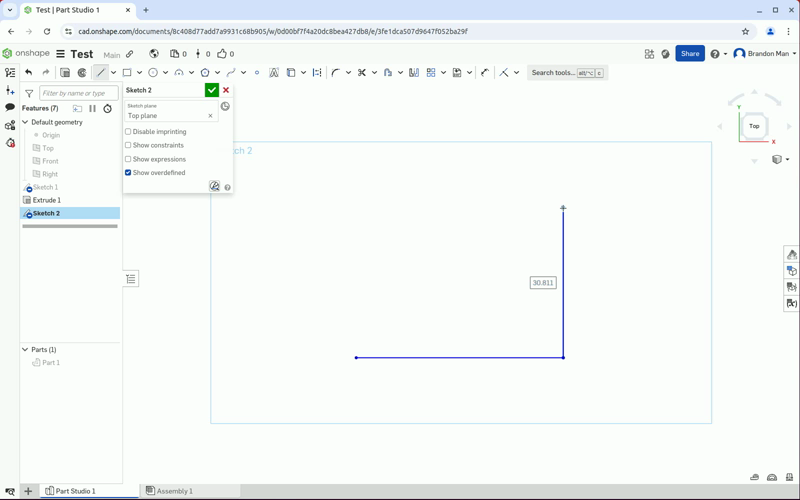
mouse_move(356, 207)
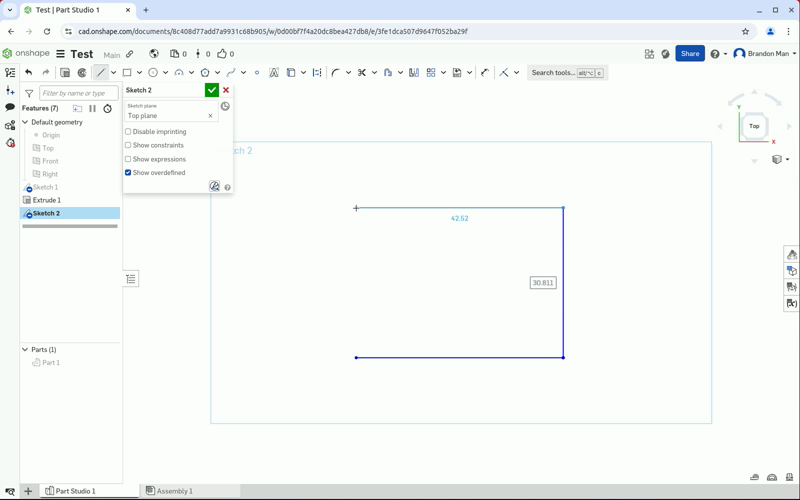
click(356, 207)
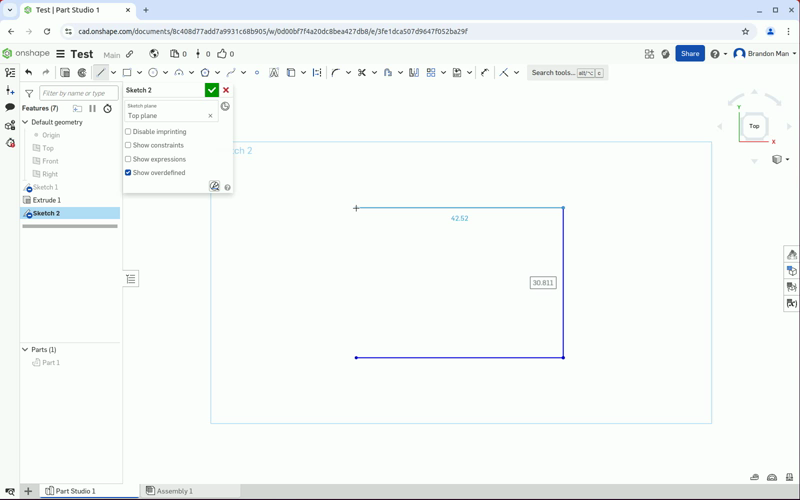
key_up(shift)
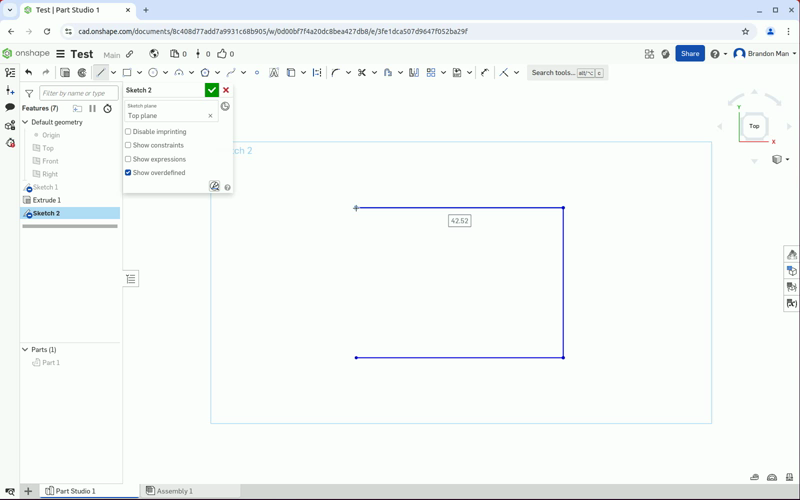
key_down(shift)
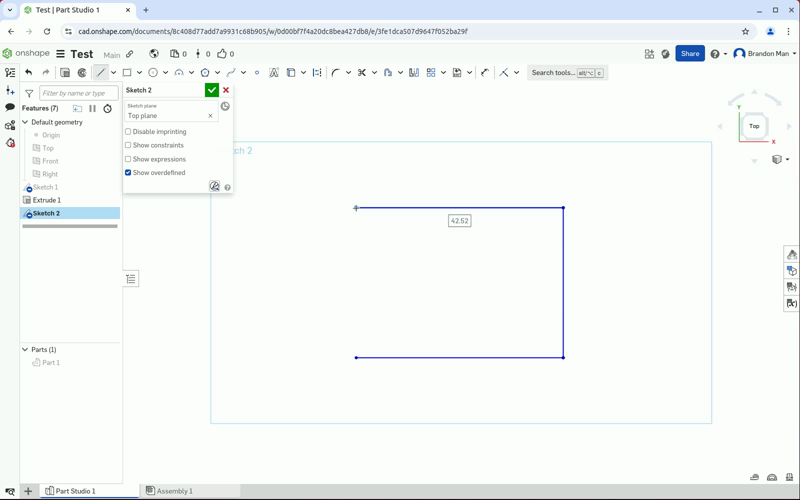
mouse_move(356, 357)
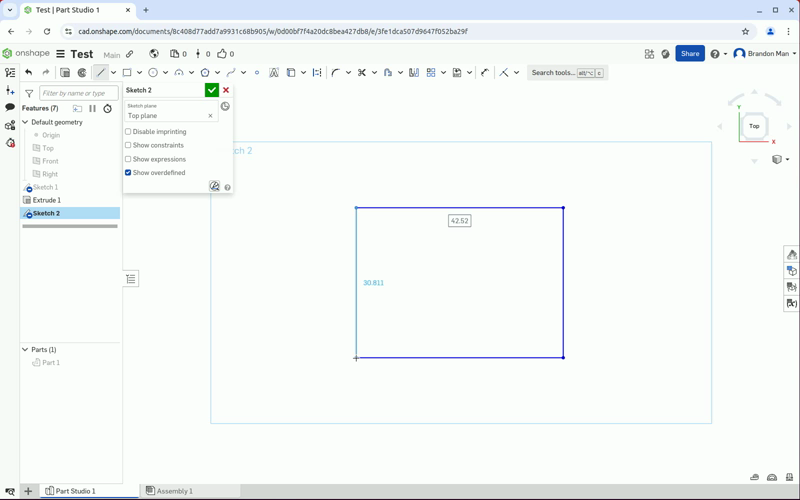
key_up(shift)
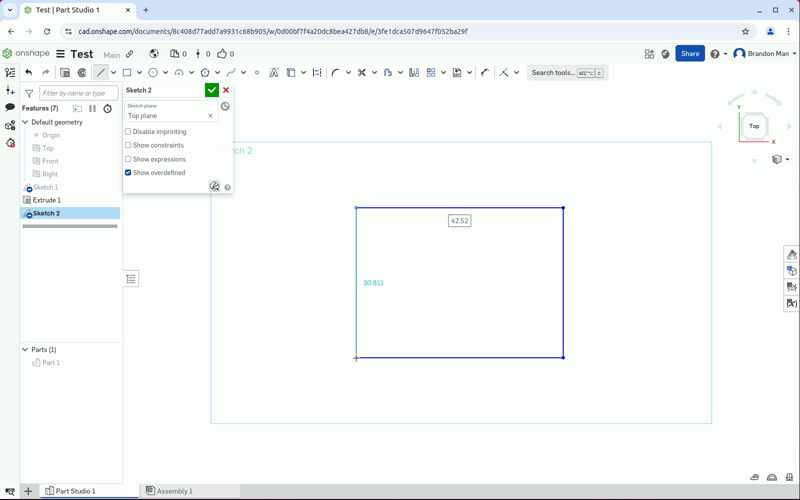
click(356, 357)
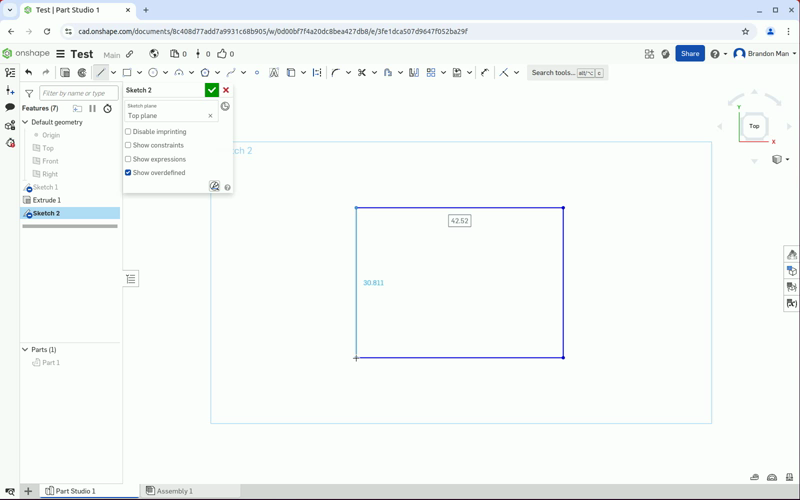
key(esc)
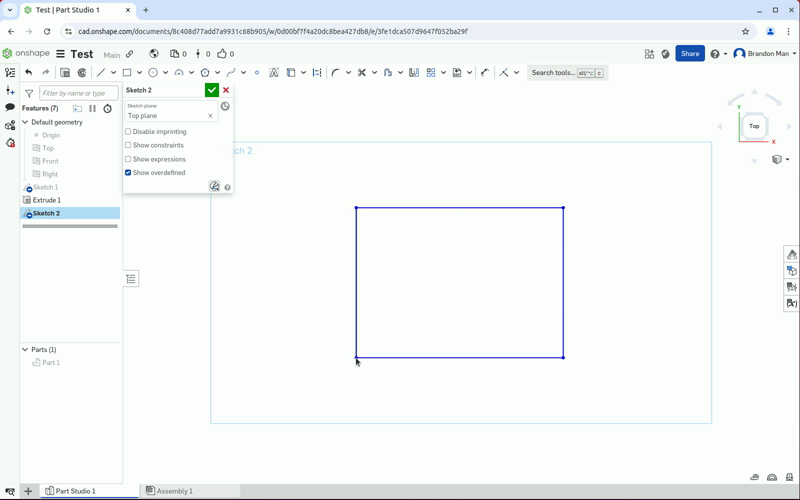
key(l)
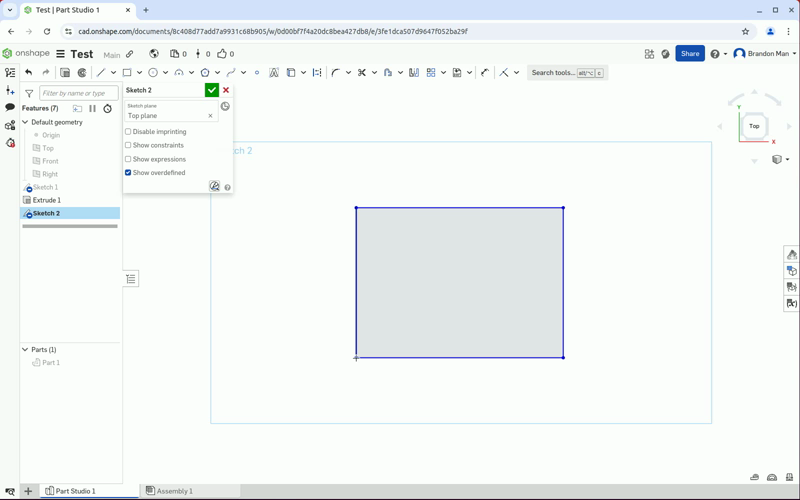
key_down(shift)
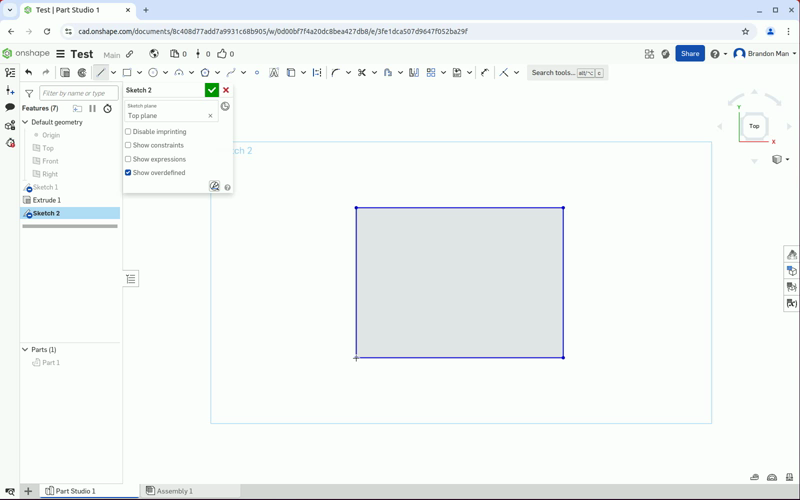
mouse_move(358, 355)
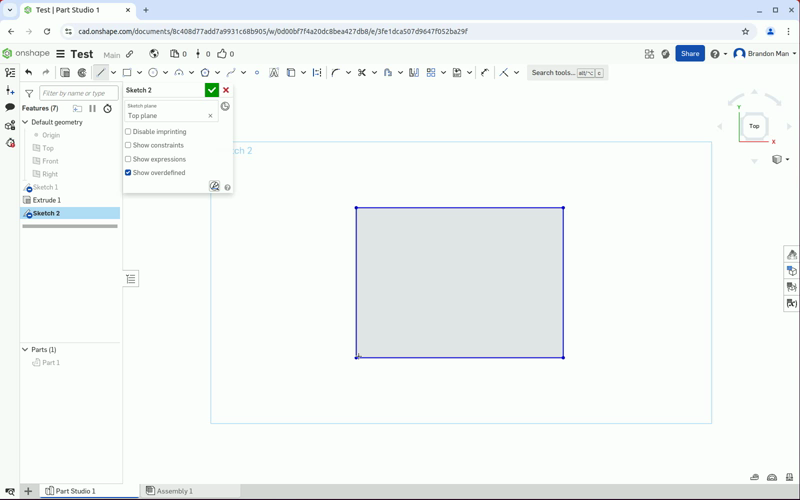
scroll(6)
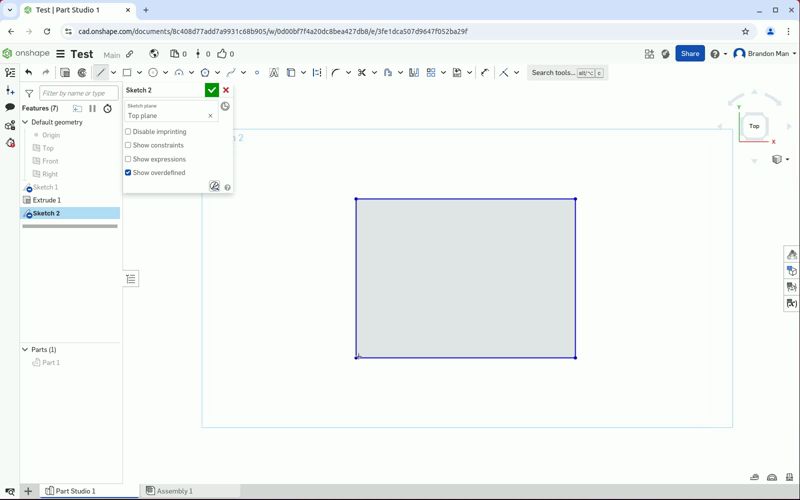
scroll(6)
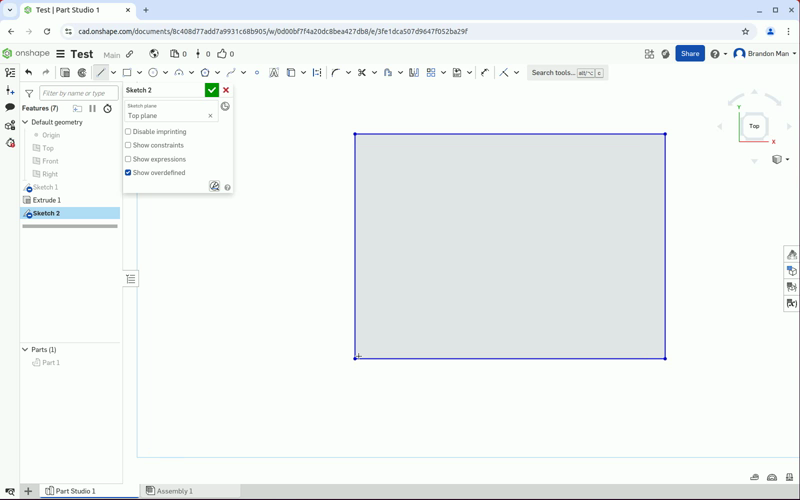
scroll(6)
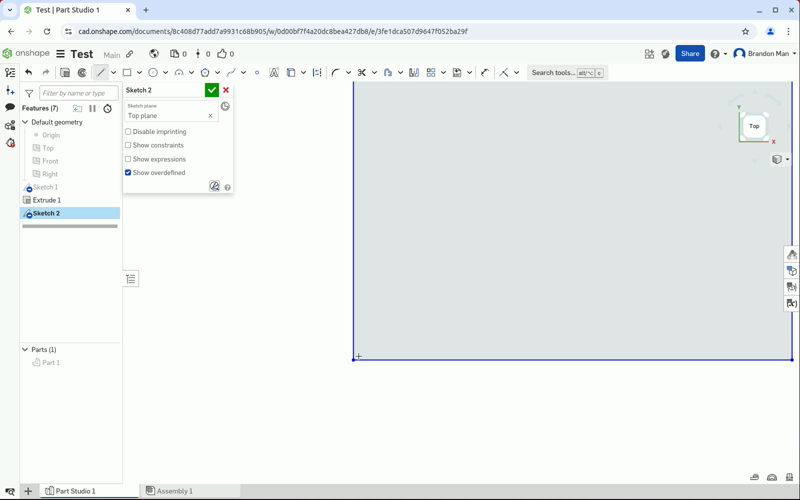
scroll(6)
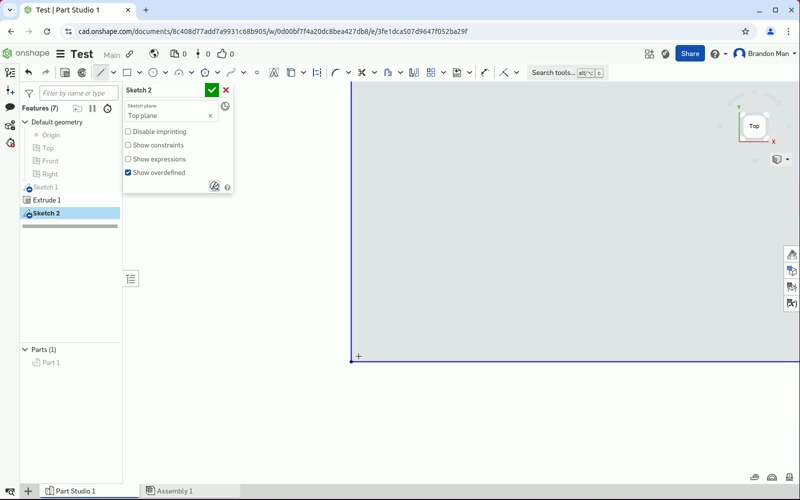
scroll(6)
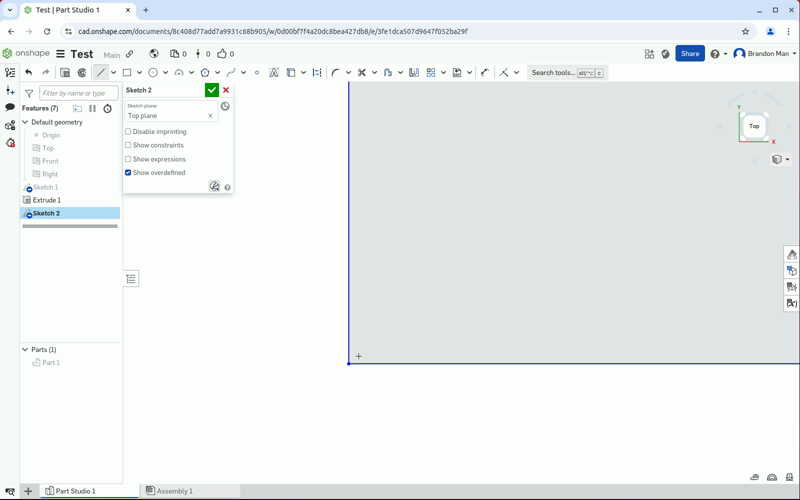
scroll(6)
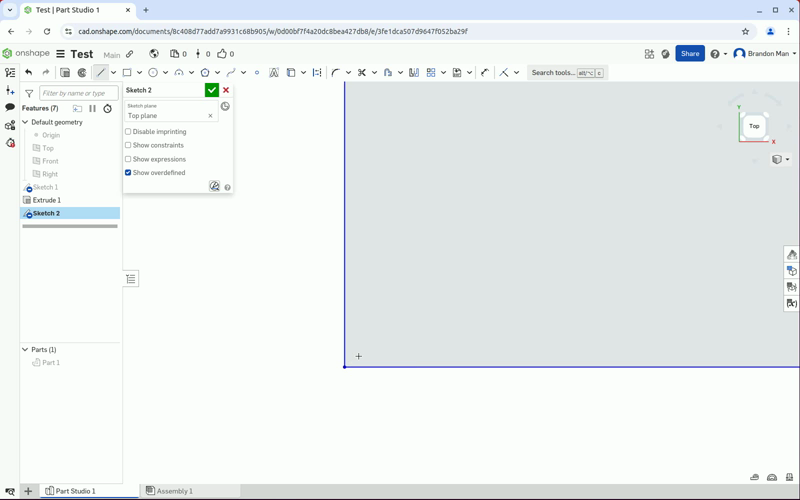
scroll(6)
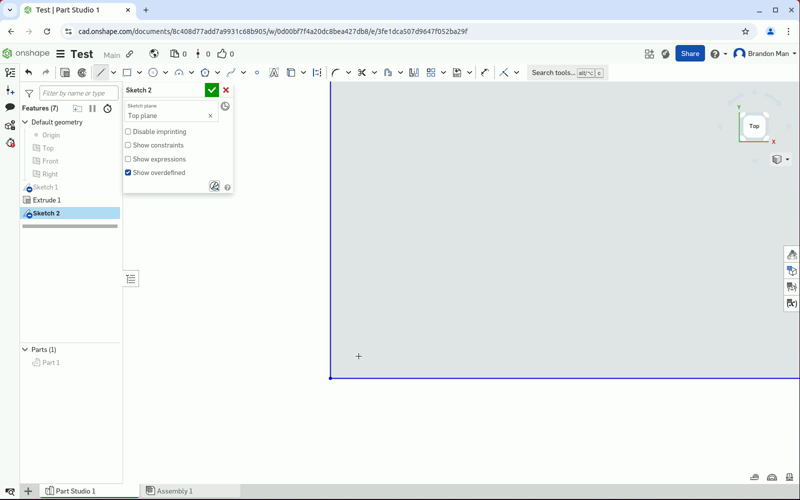
click(358, 355)
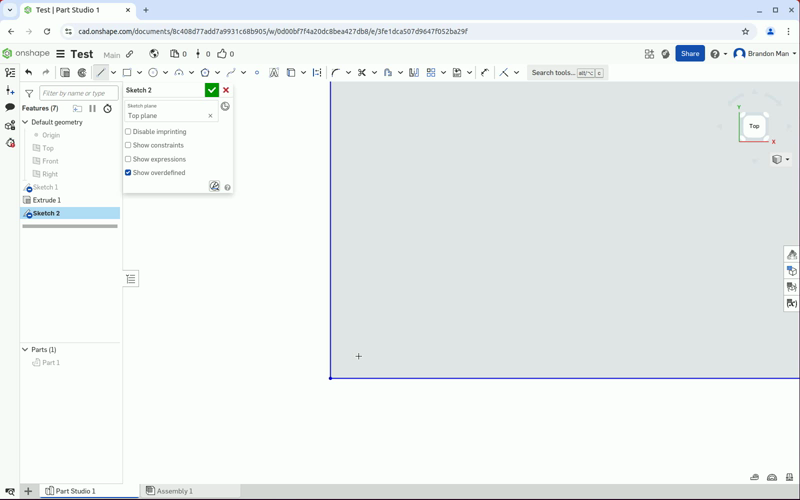
scroll(-6)
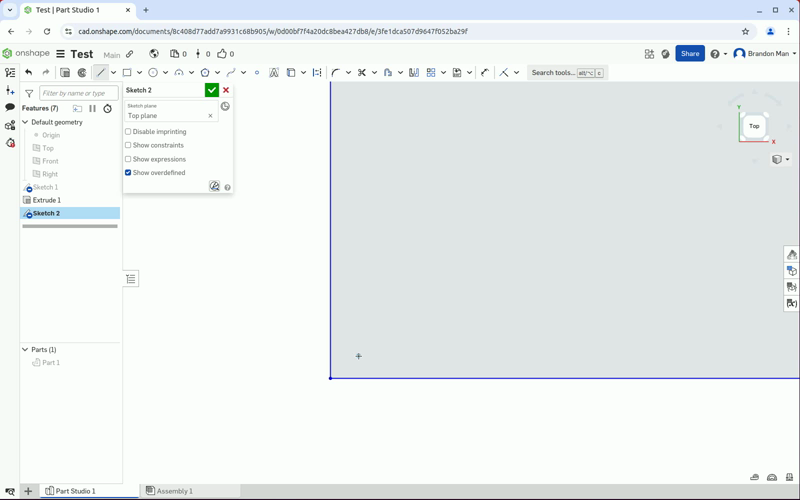
scroll(-6)
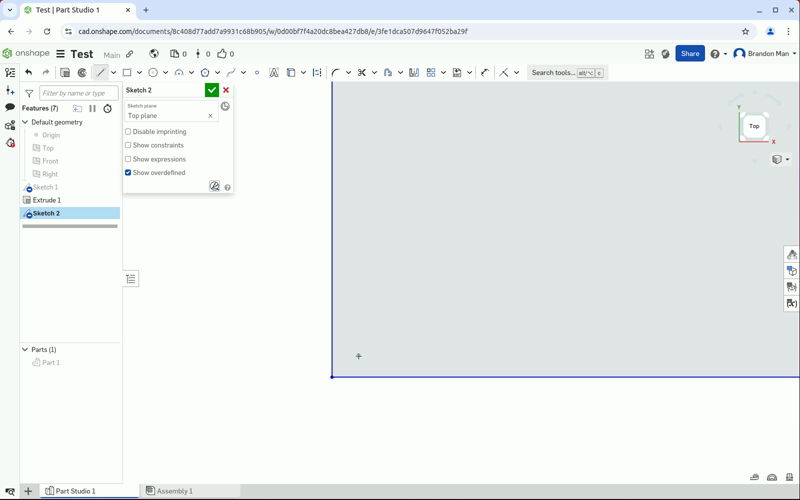
scroll(-6)
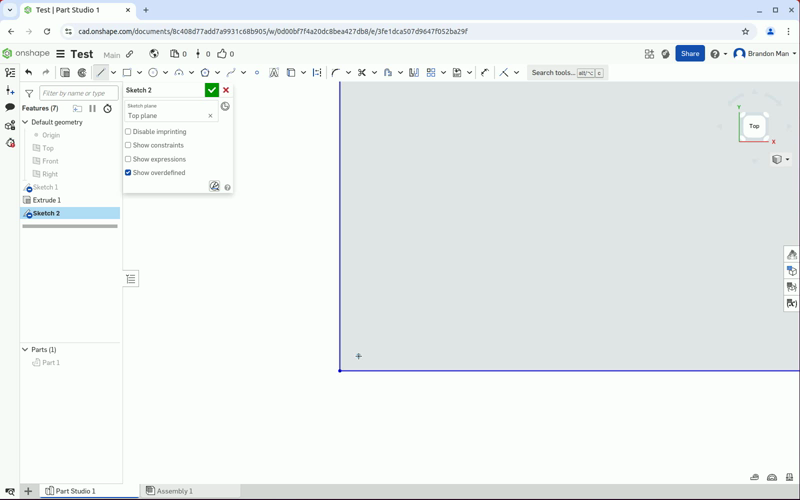
scroll(-6)
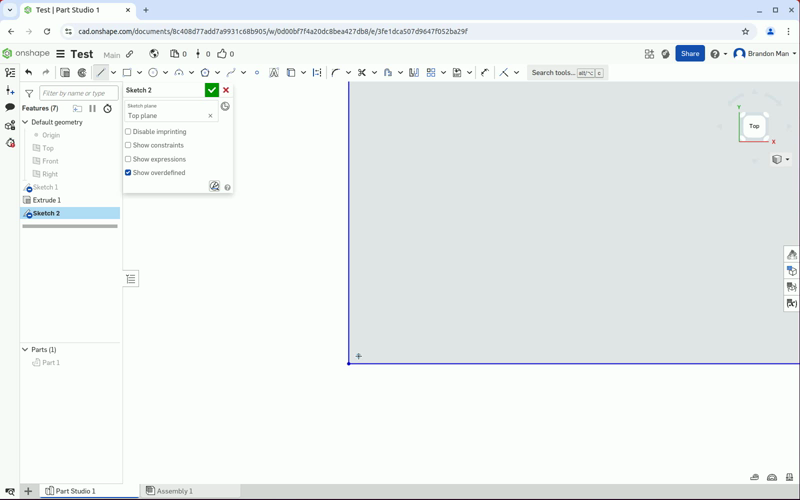
scroll(-6)
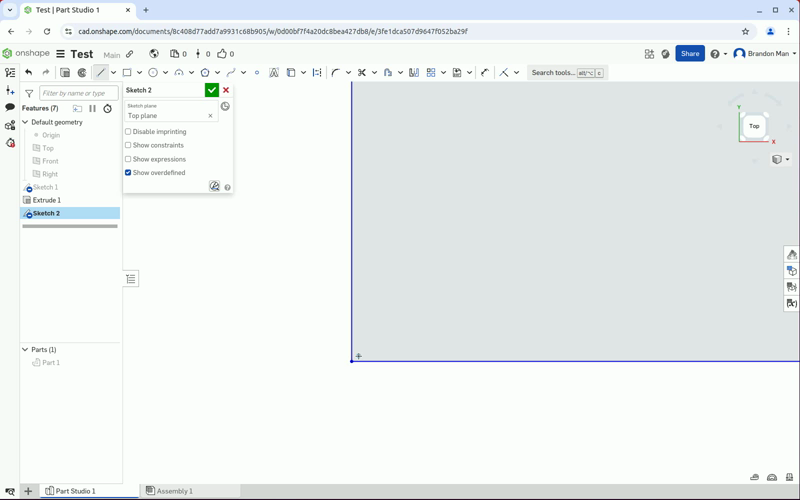
scroll(-6)
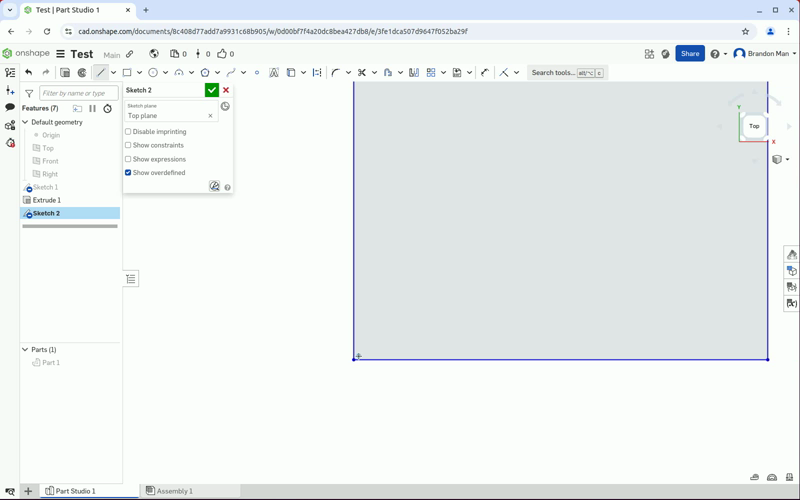
scroll(-6)
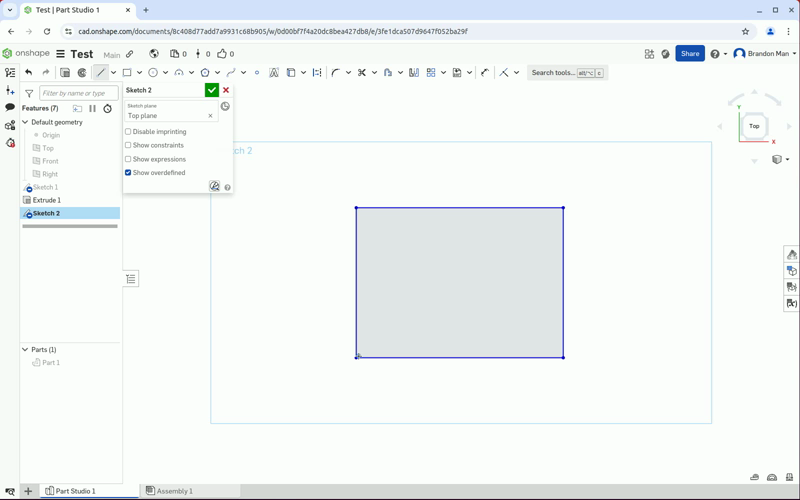
key_up(shift)
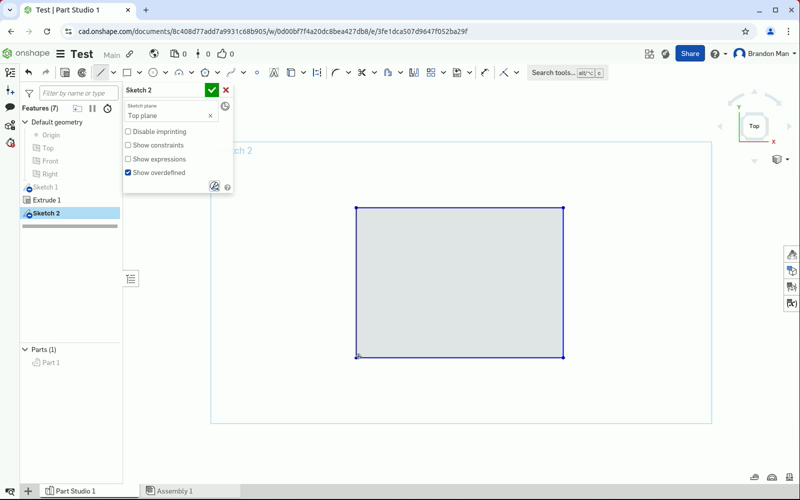
key_down(shift)
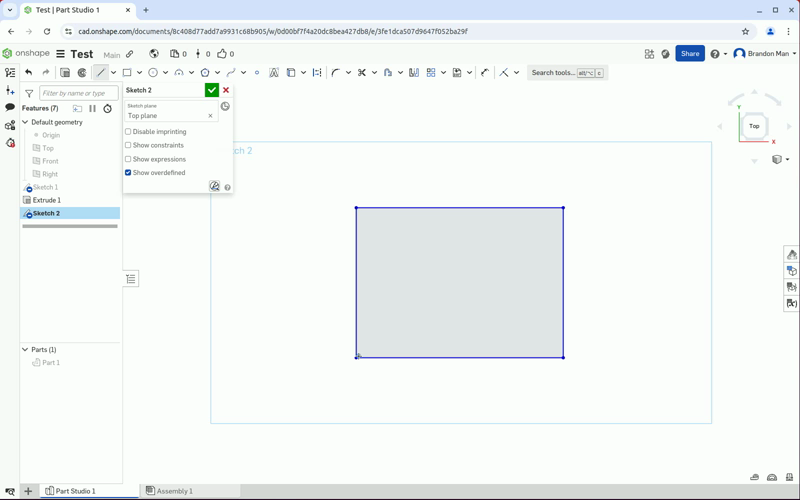
mouse_move(560, 355)
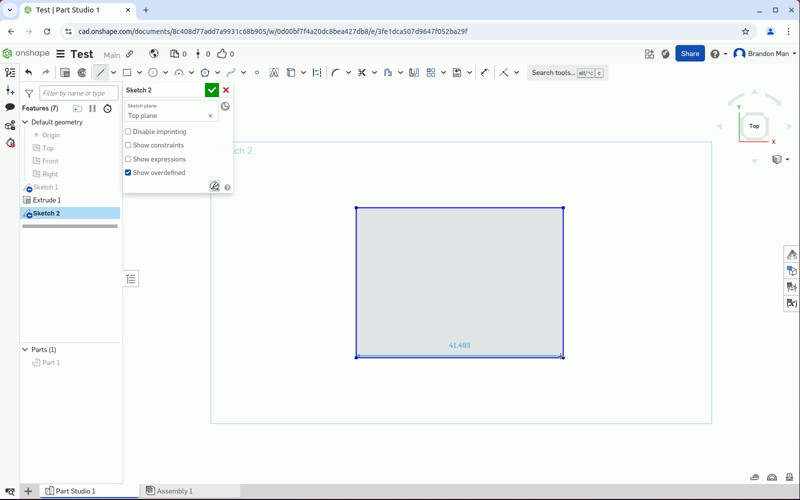
scroll(6)
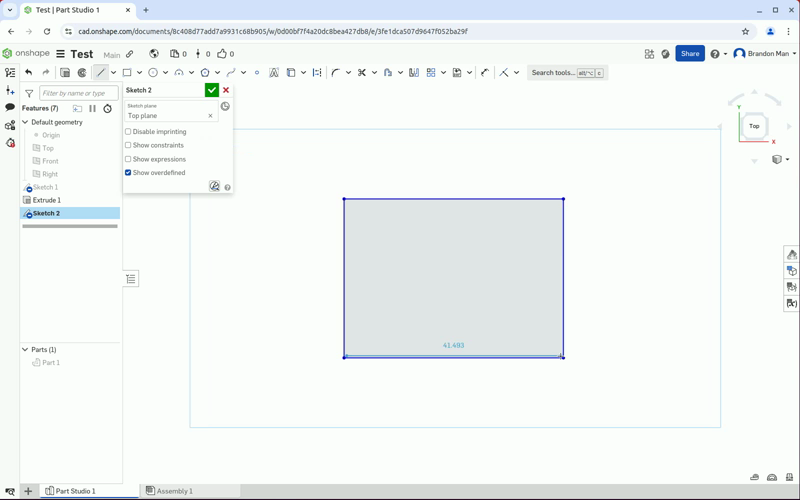
scroll(6)
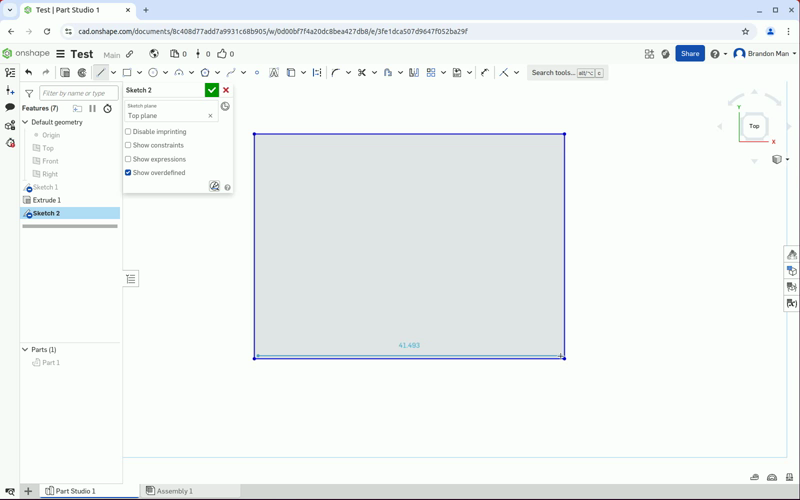
scroll(6)
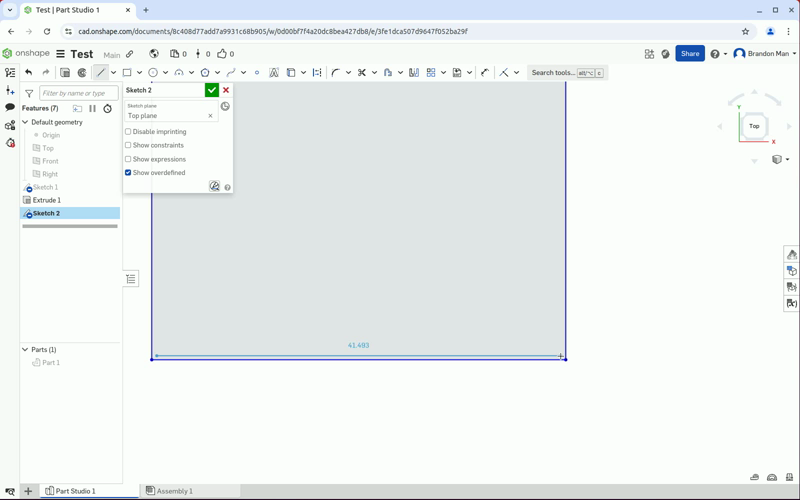
scroll(6)
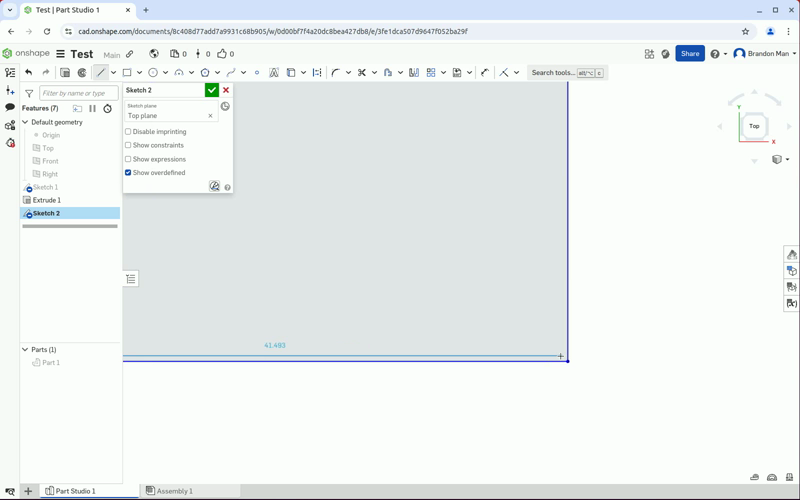
scroll(6)
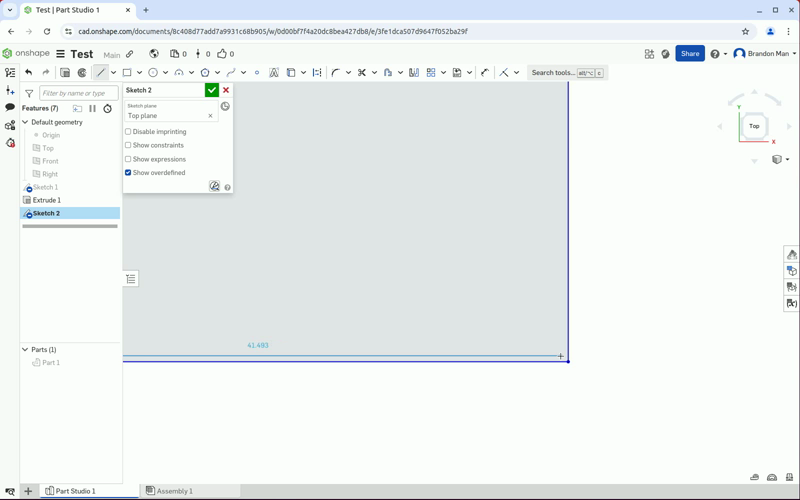
scroll(6)
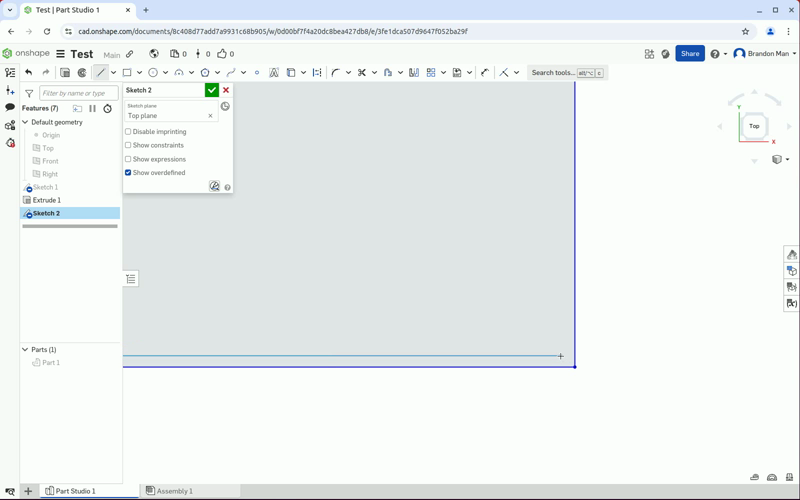
scroll(6)
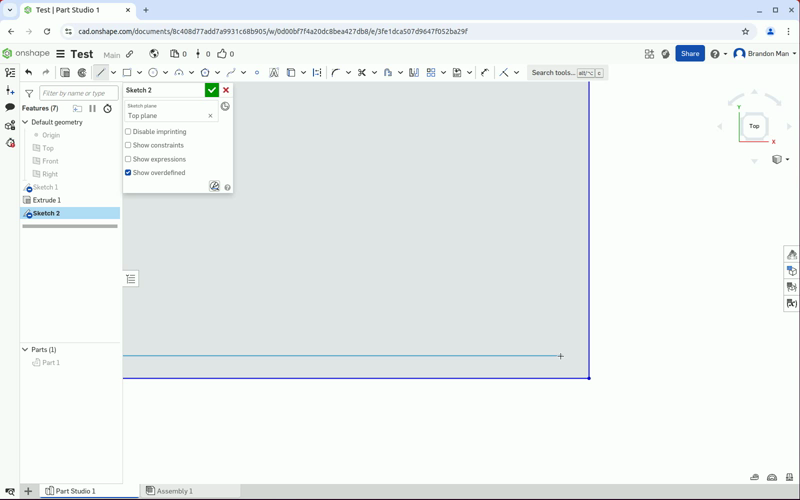
click(560, 355)
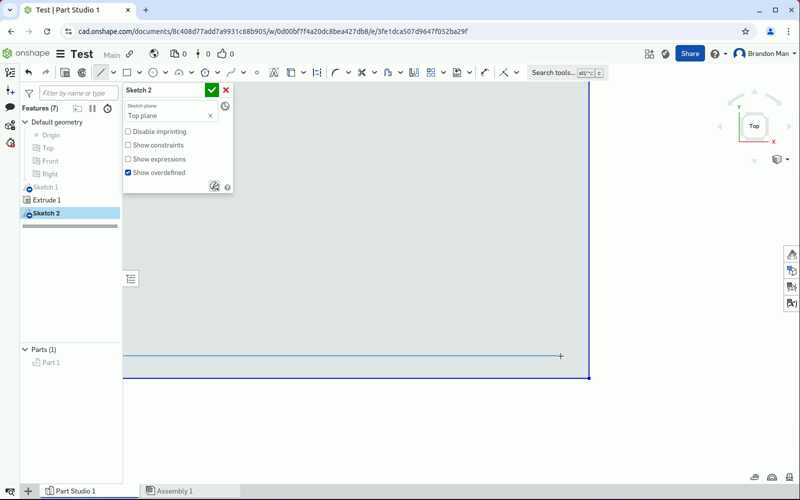
scroll(-6)
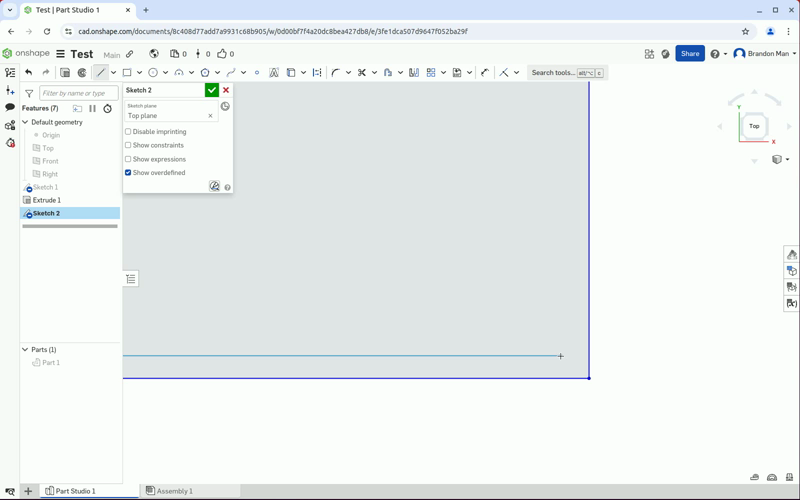
scroll(-6)
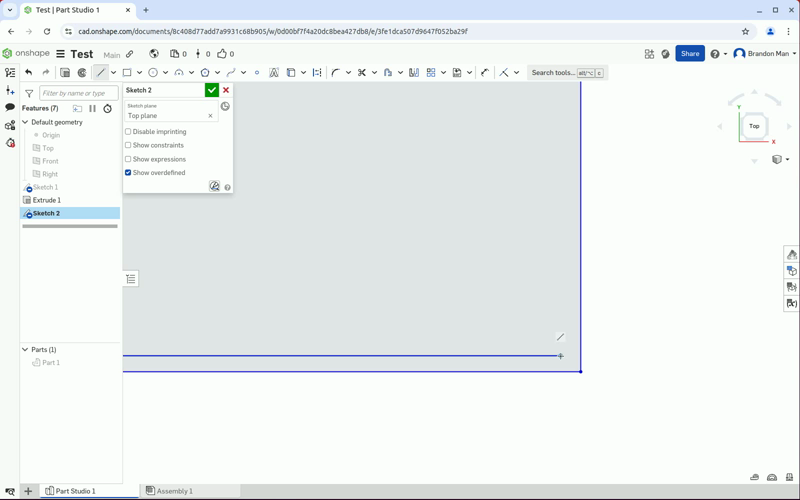
scroll(-6)
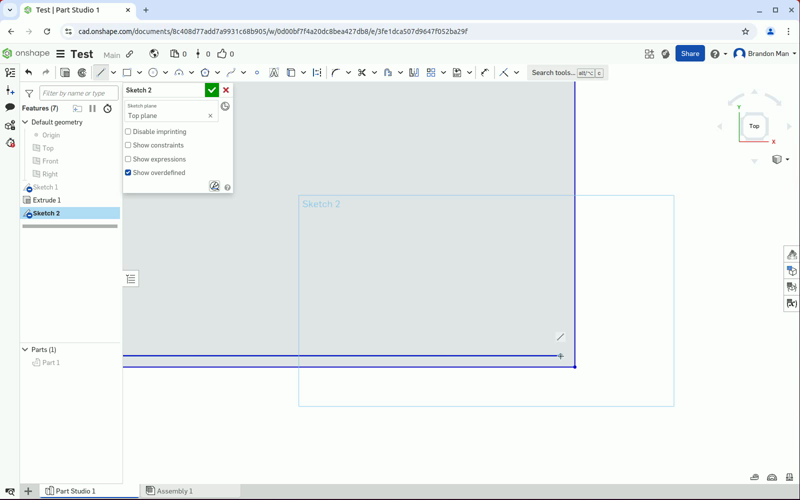
scroll(-6)
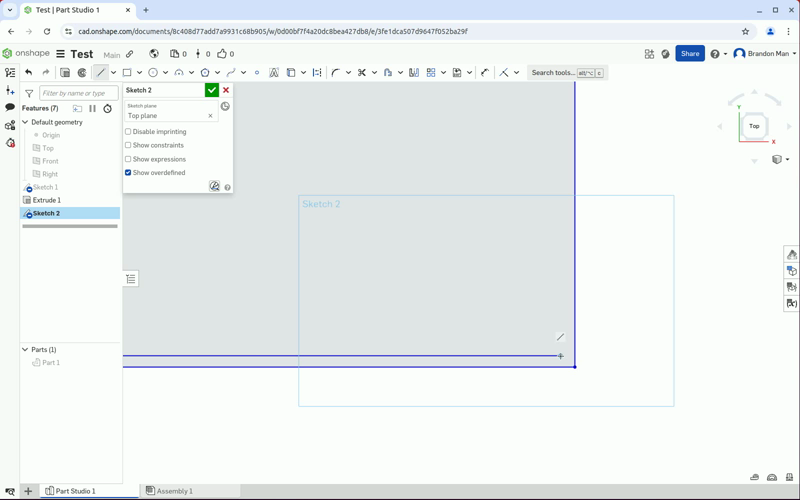
scroll(-6)
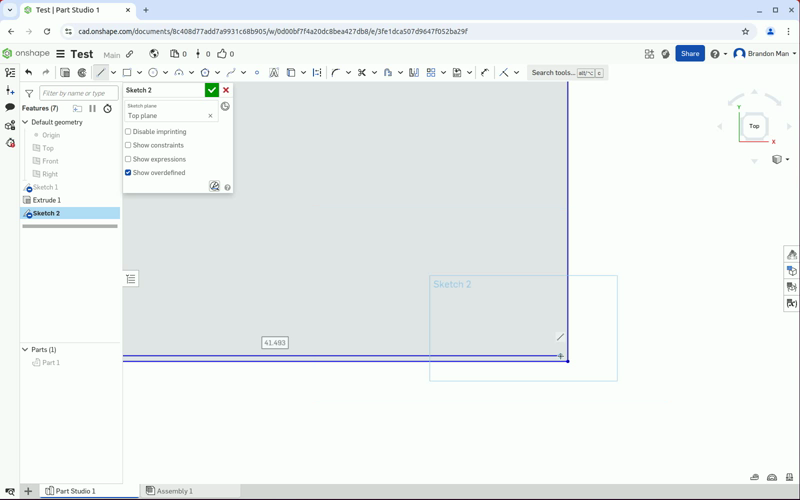
scroll(-6)
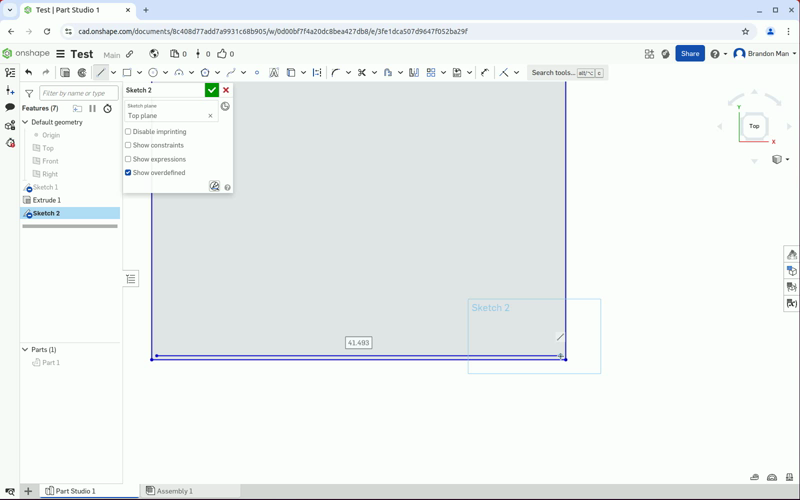
scroll(-6)
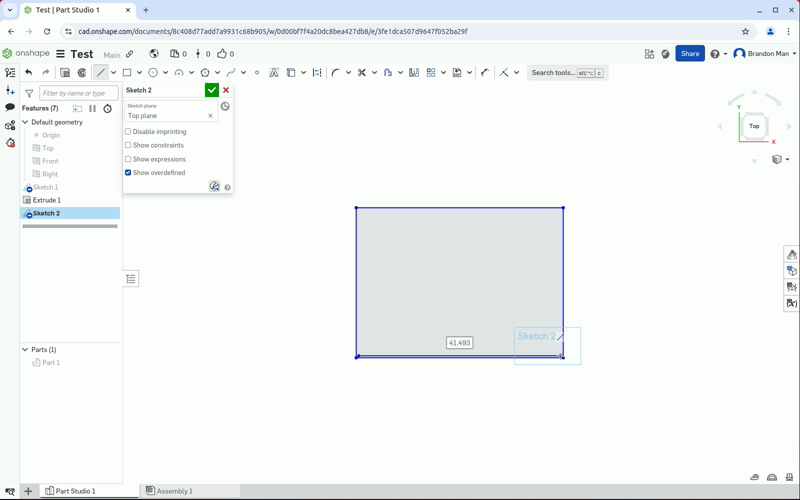
key_up(shift)
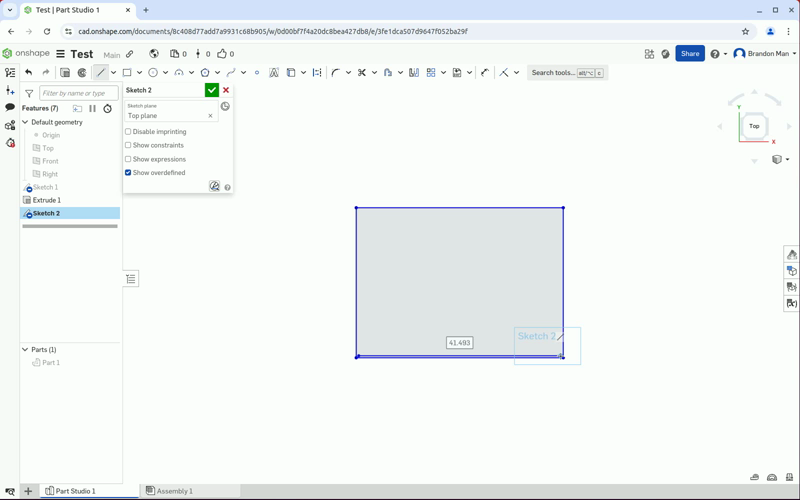
key_down(shift)
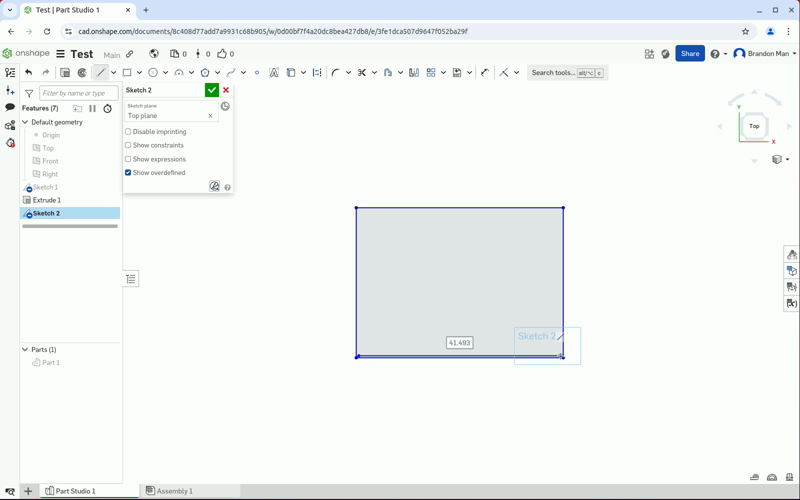
mouse_move(560, 212)
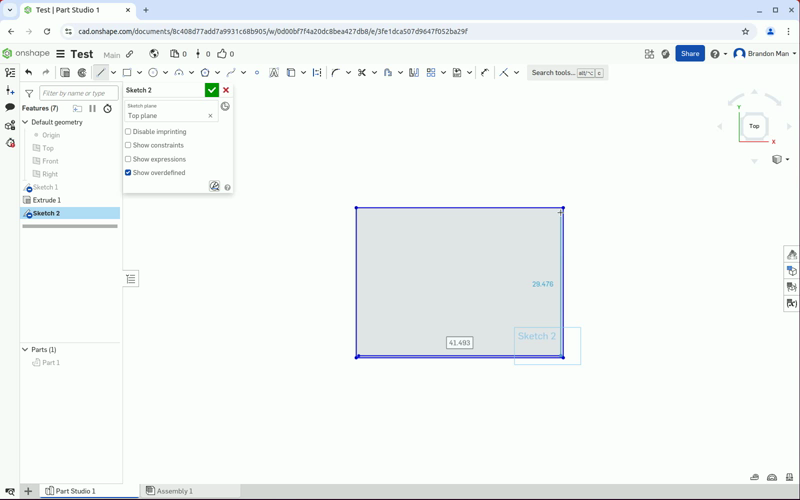
click(560, 212)
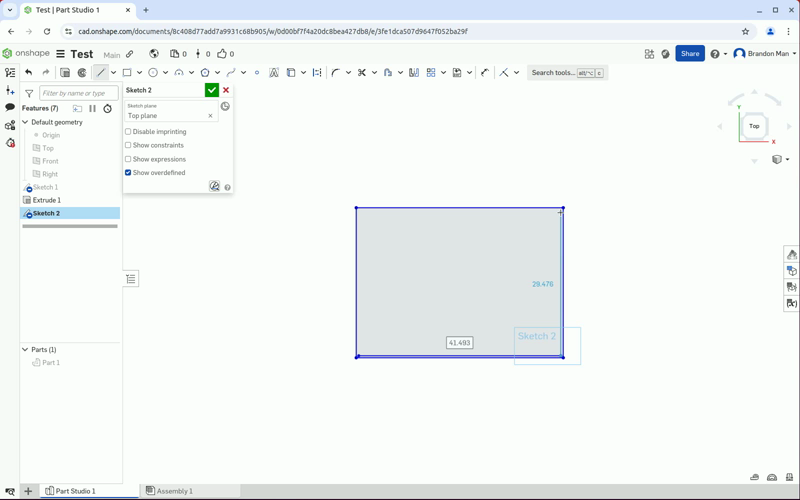
key_up(shift)
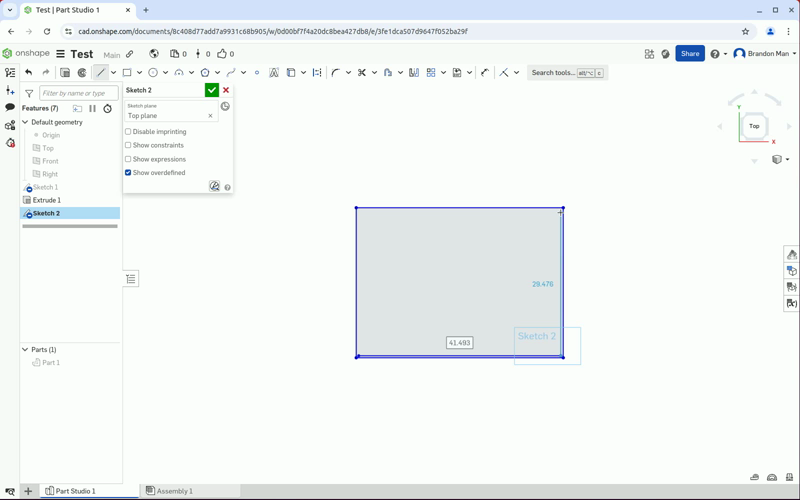
key_down(shift)
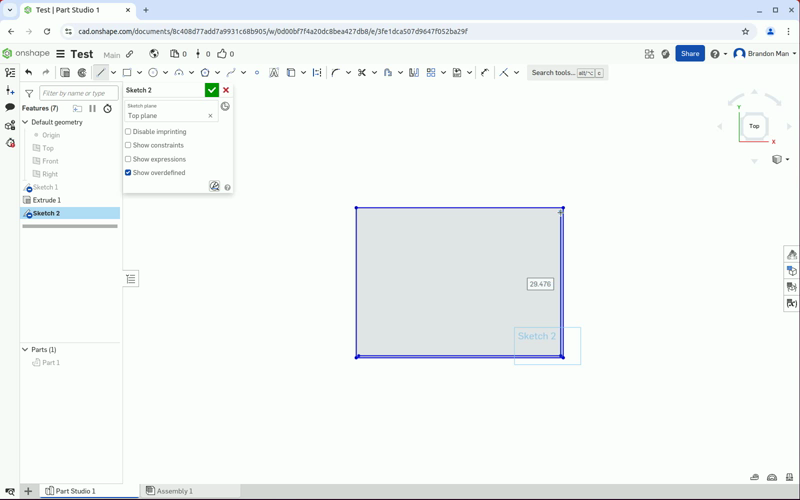
mouse_move(358, 212)
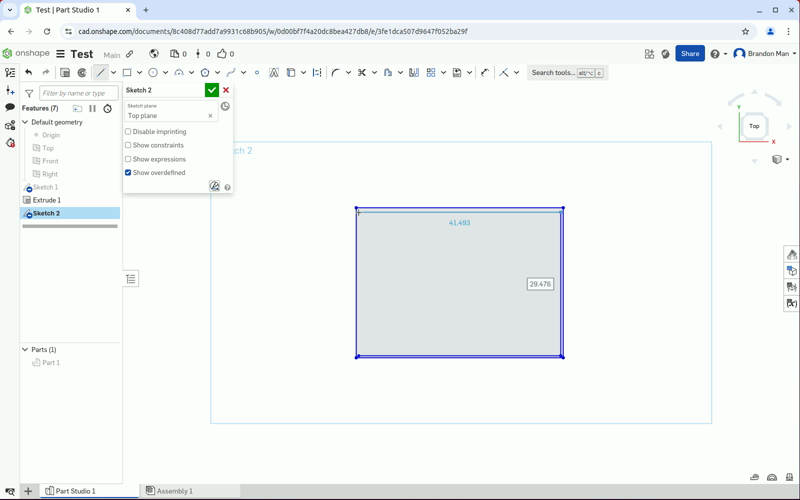
click(358, 212)
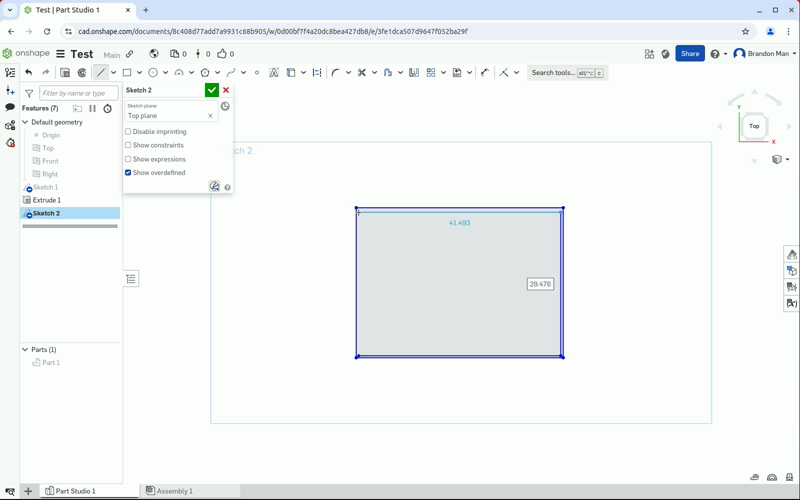
key_up(shift)
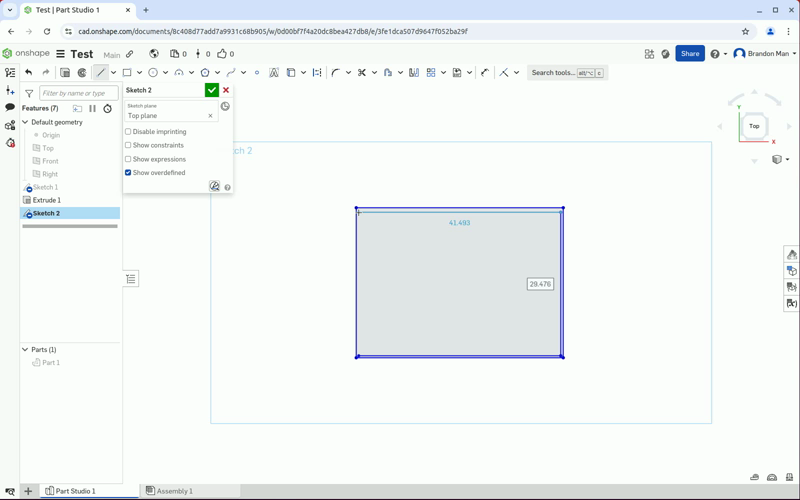
key_down(shift)
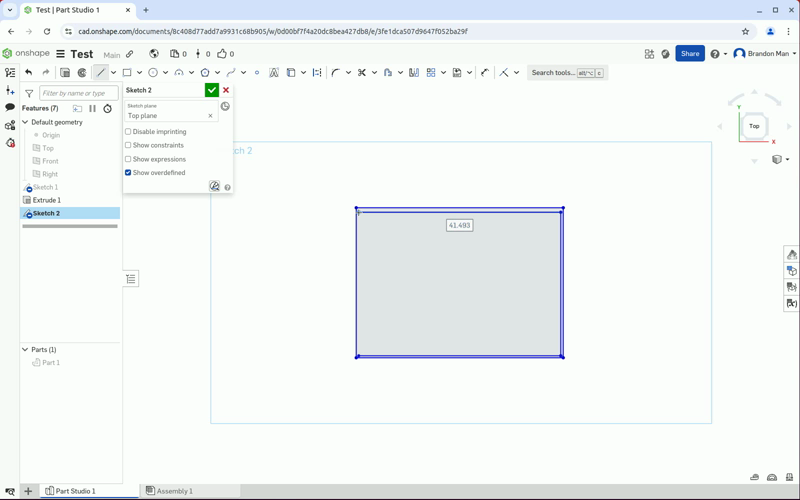
mouse_move(358, 355)
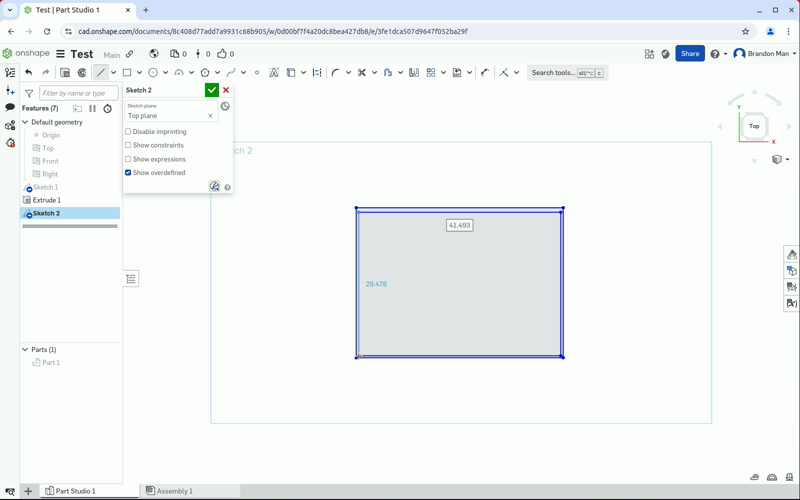
scroll(6)
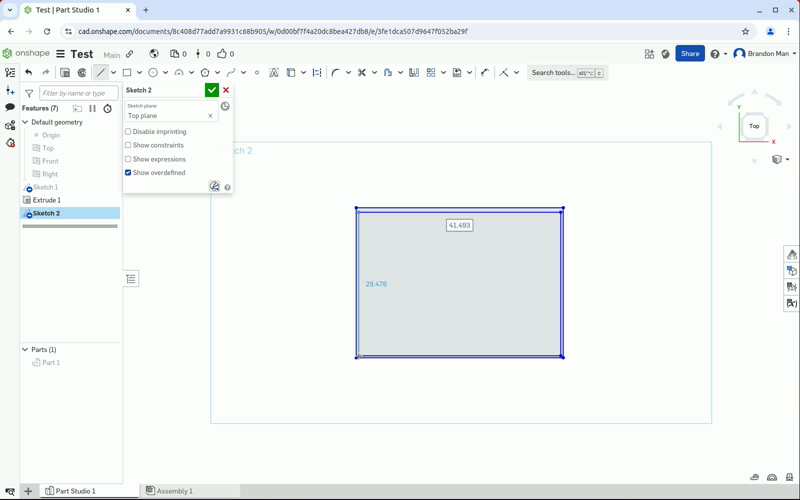
scroll(6)
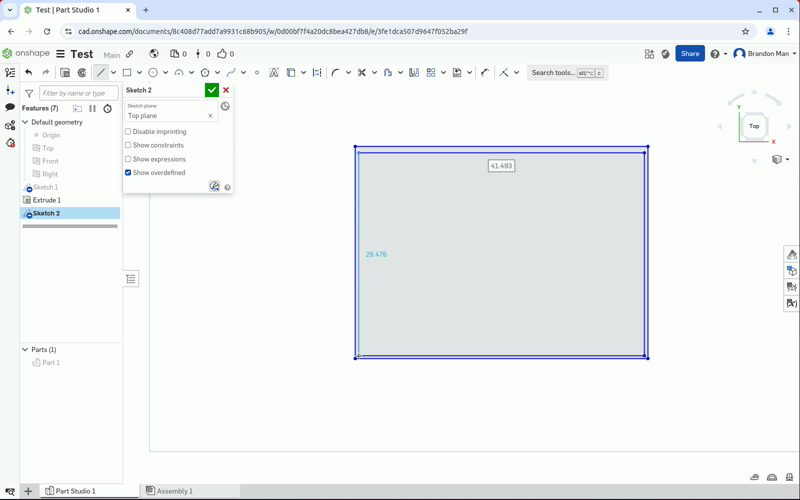
scroll(6)
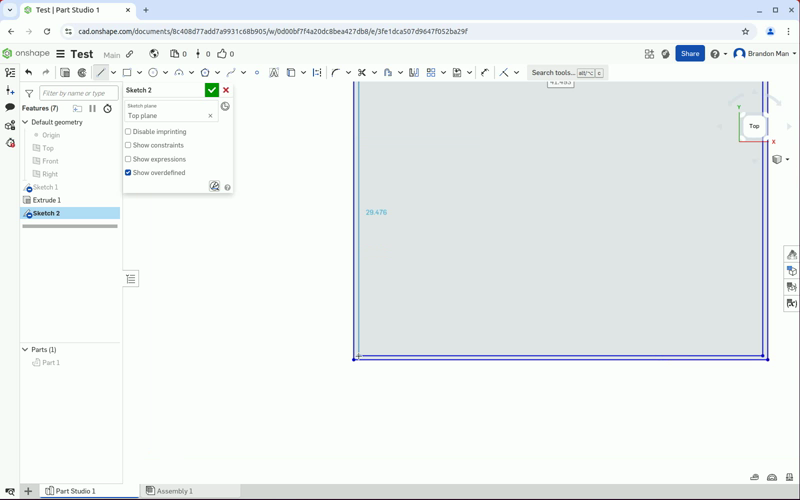
scroll(6)
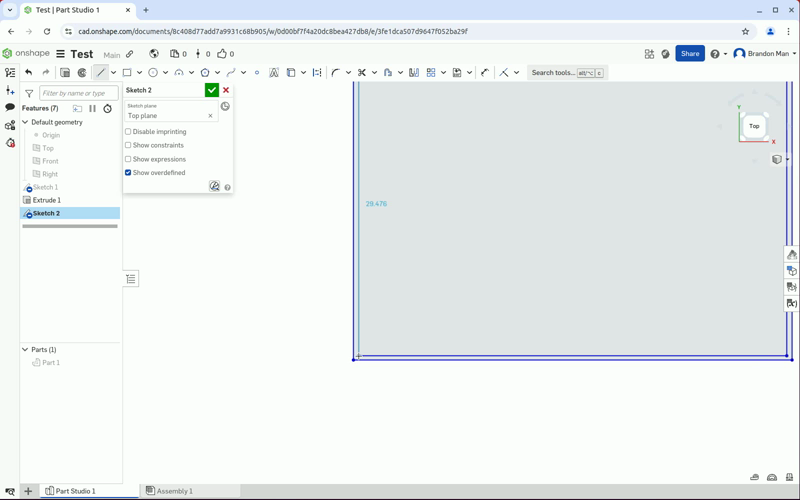
scroll(6)
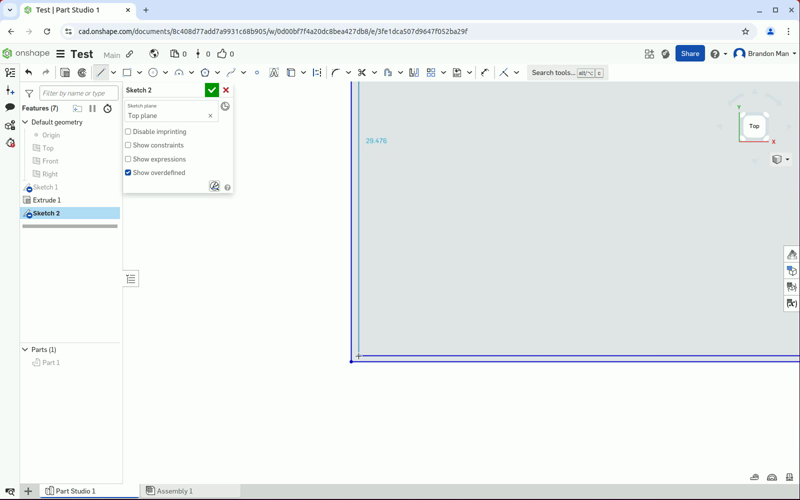
scroll(6)
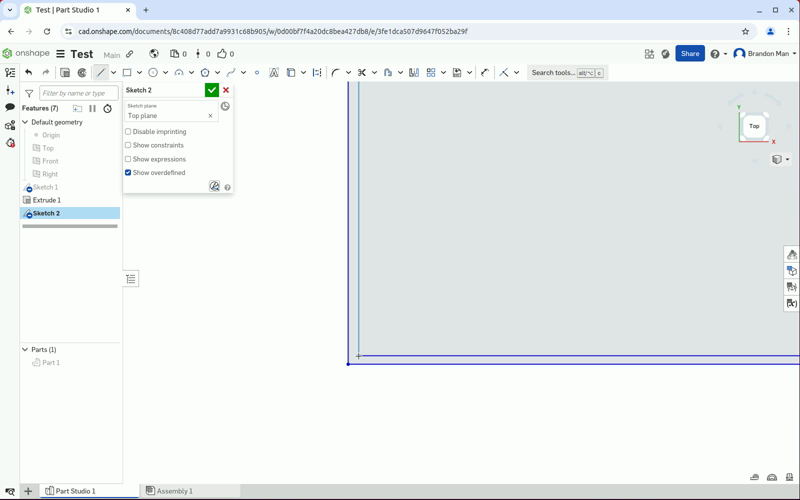
scroll(6)
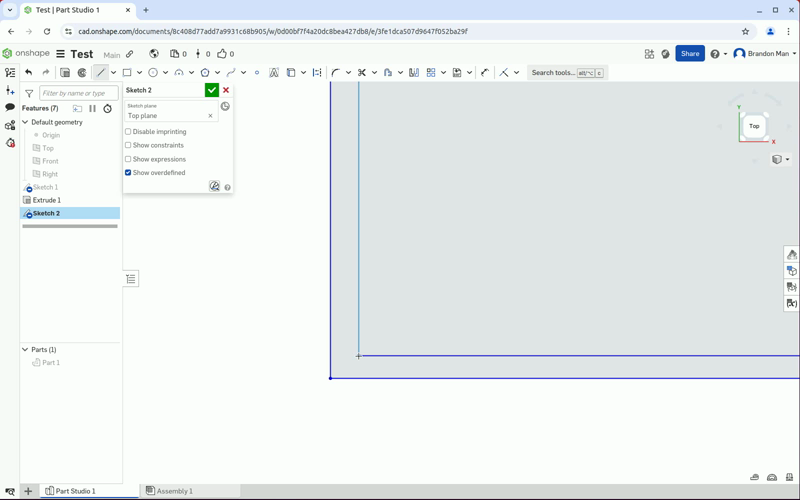
key_up(shift)
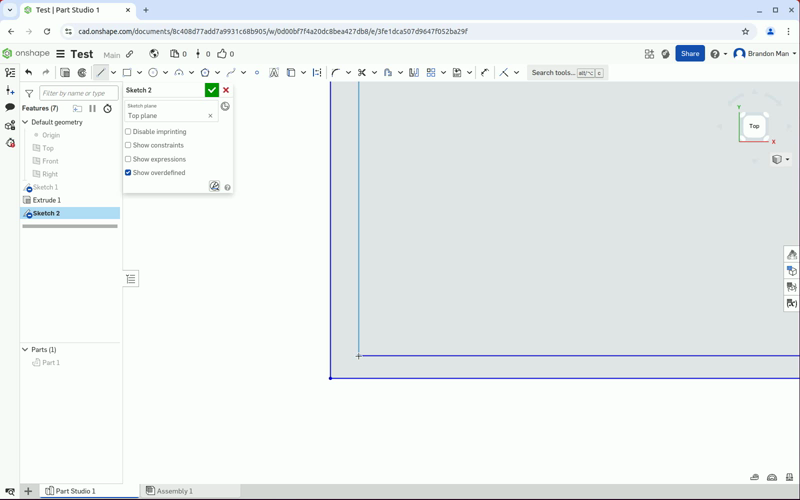
click(358, 355)
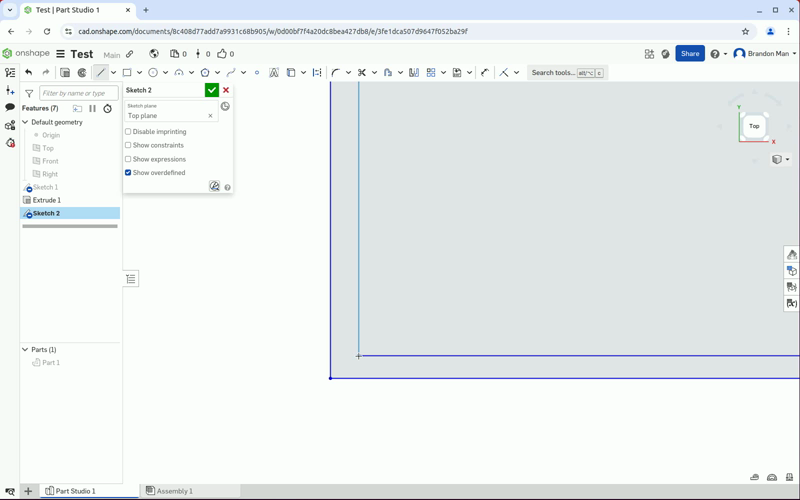
scroll(-6)
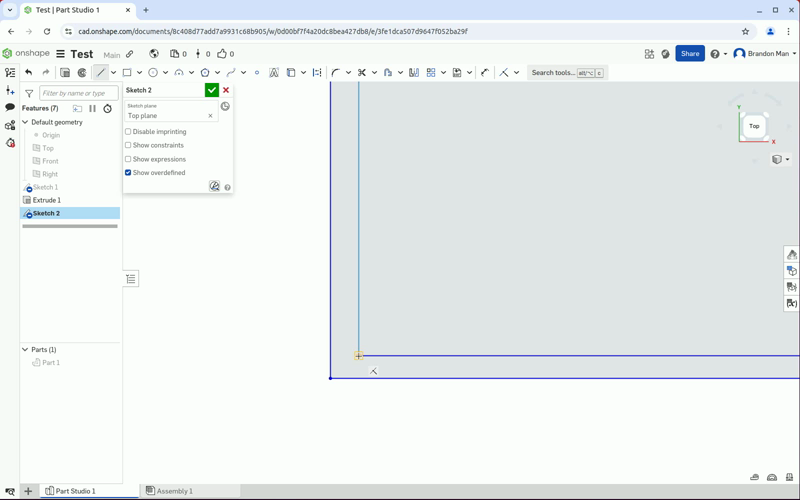
scroll(-6)
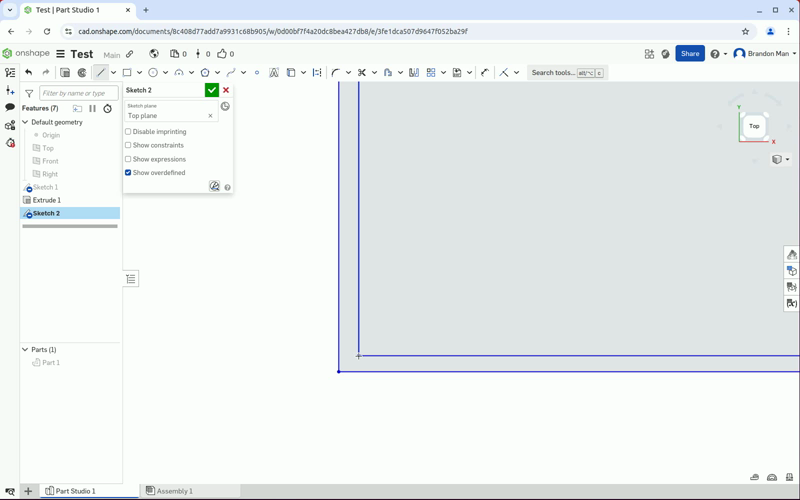
scroll(-6)
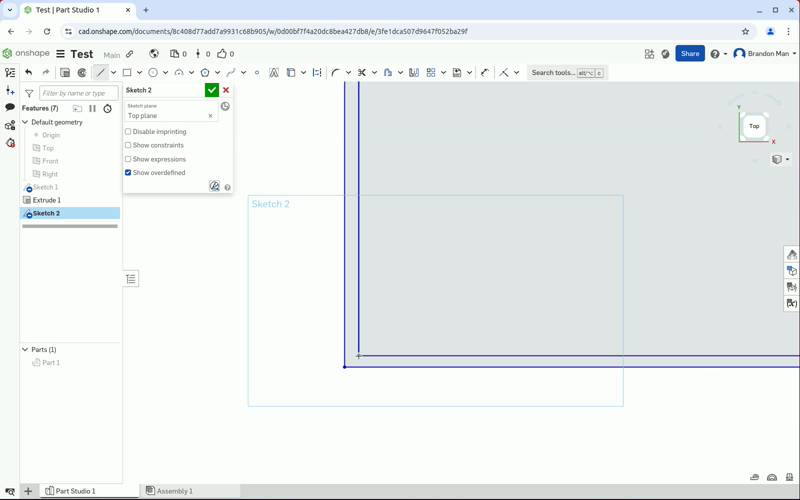
scroll(-6)
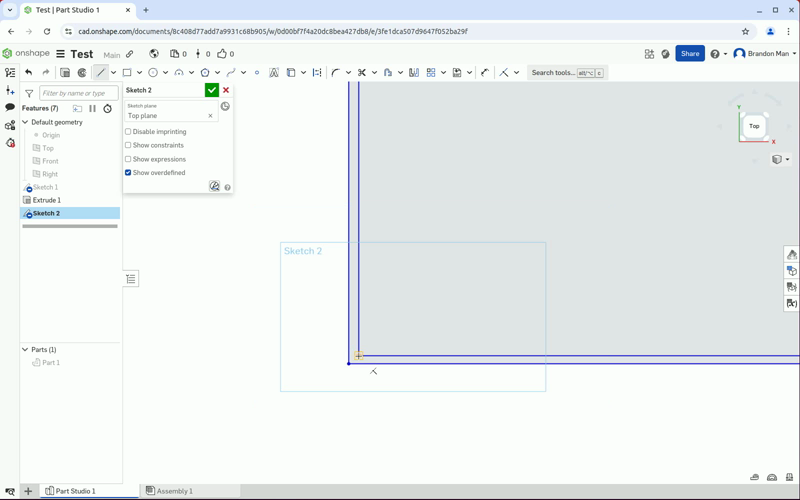
scroll(-6)
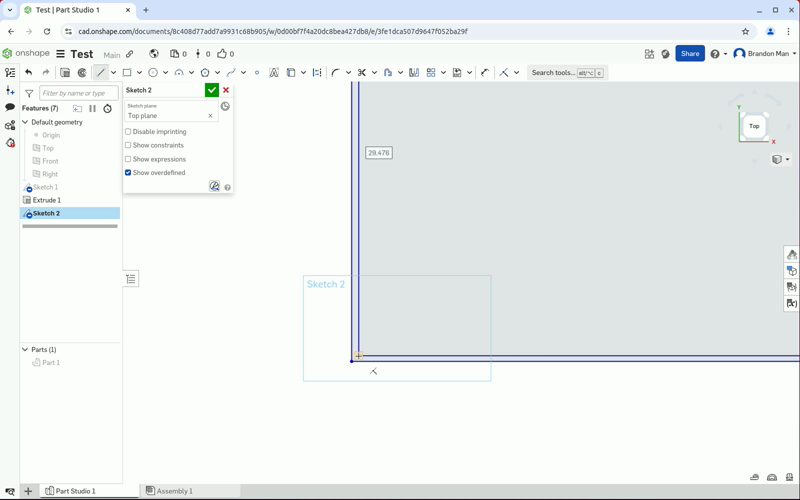
scroll(-6)
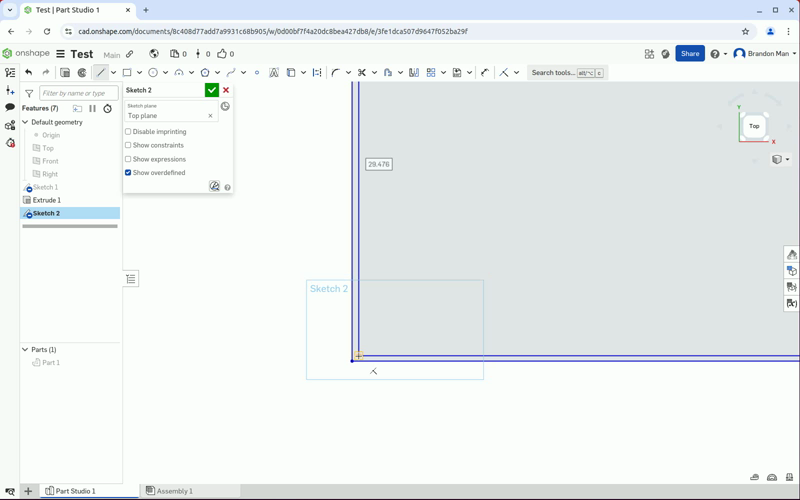
scroll(-6)
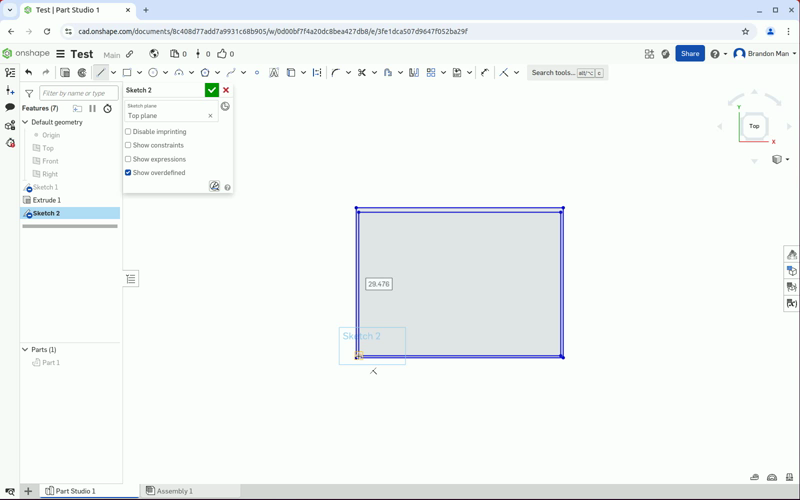
key(esc)
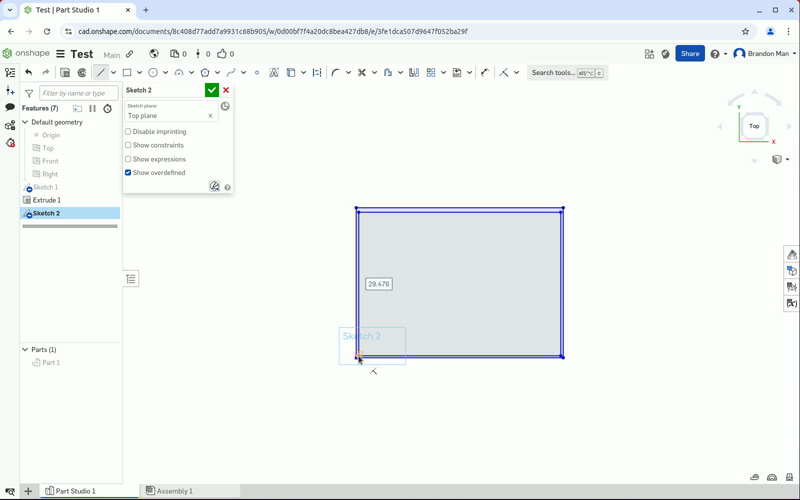
mouse_move(538, 210)
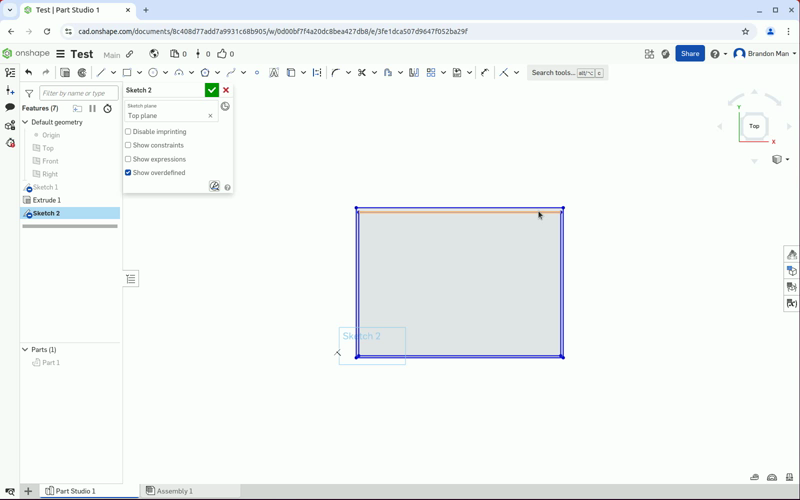
click(538, 210)
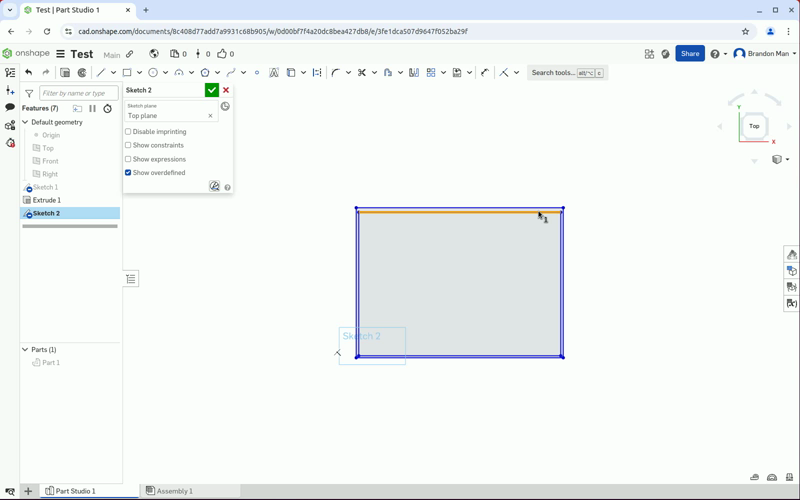
mouse_move(73, 352)
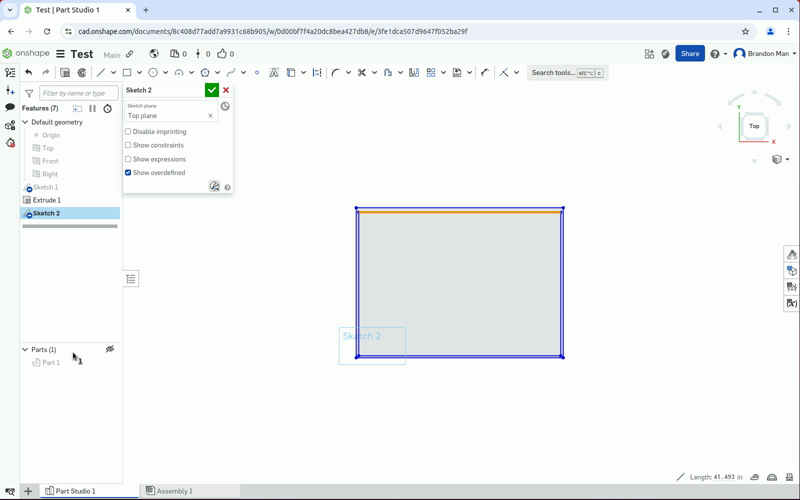
key(shift+y)
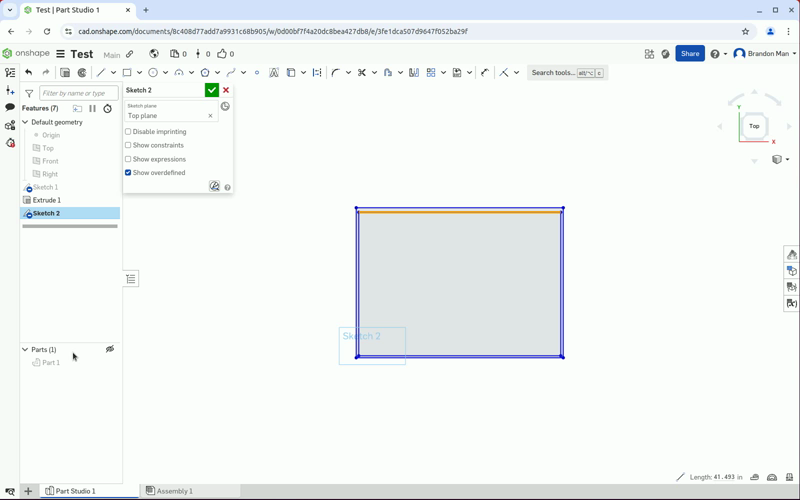
key(shift+e)
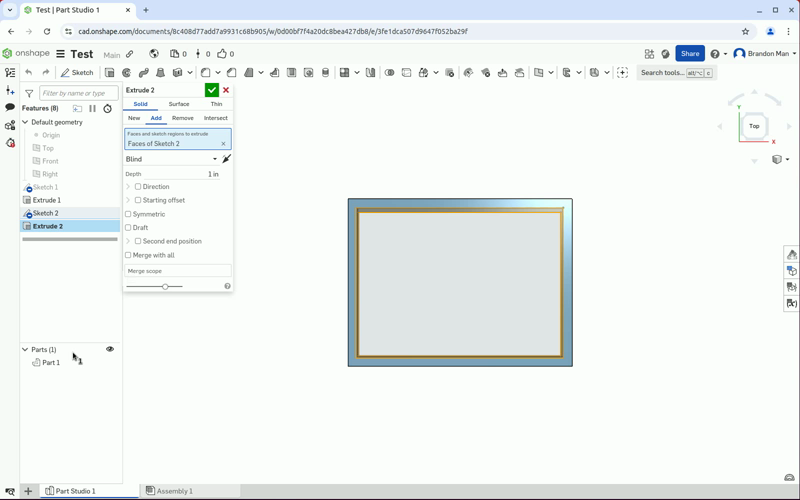
mouse_move(143, 106)
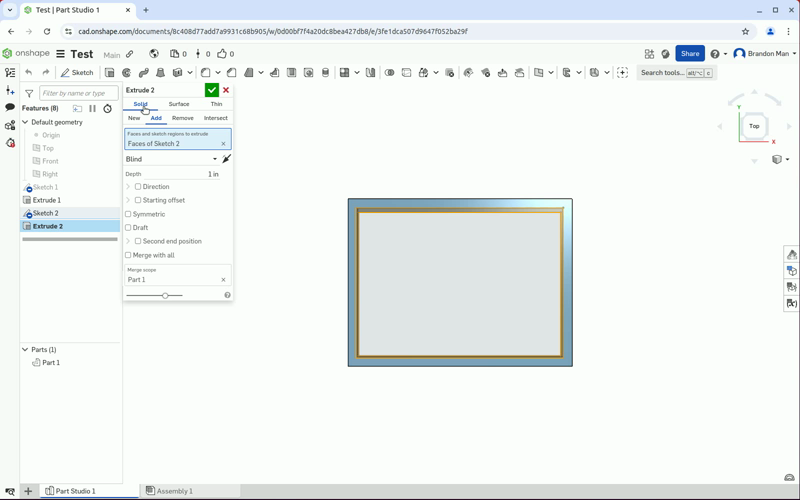
click(143, 106)
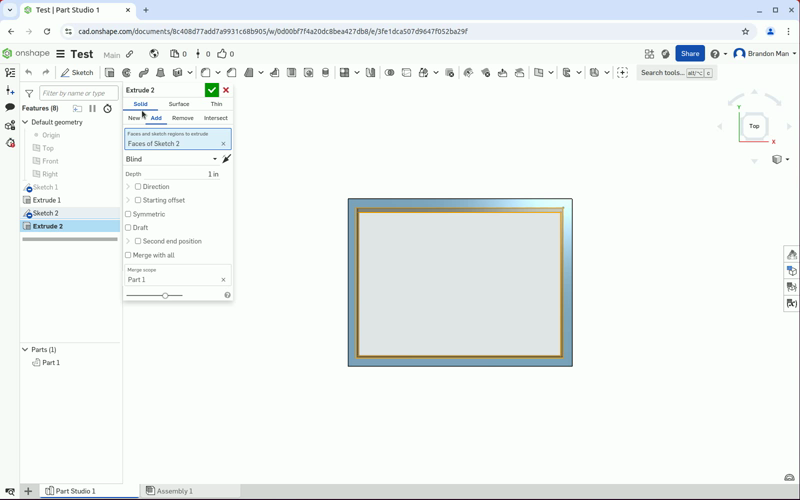
mouse_move(137, 120)
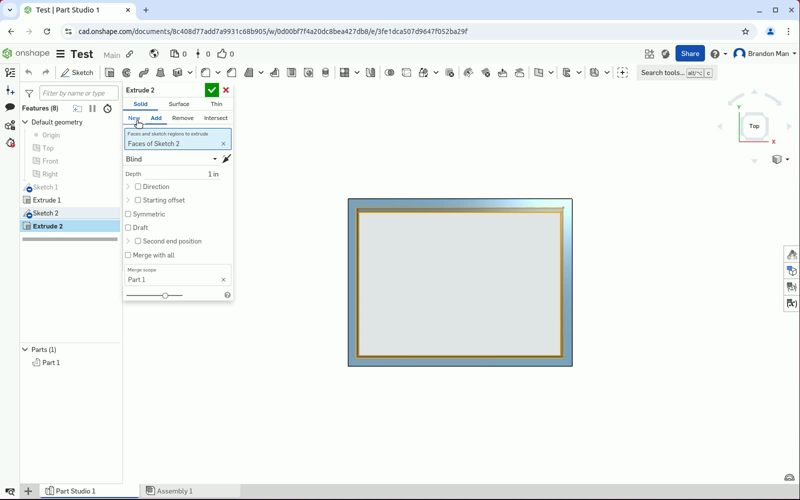
click(137, 120)
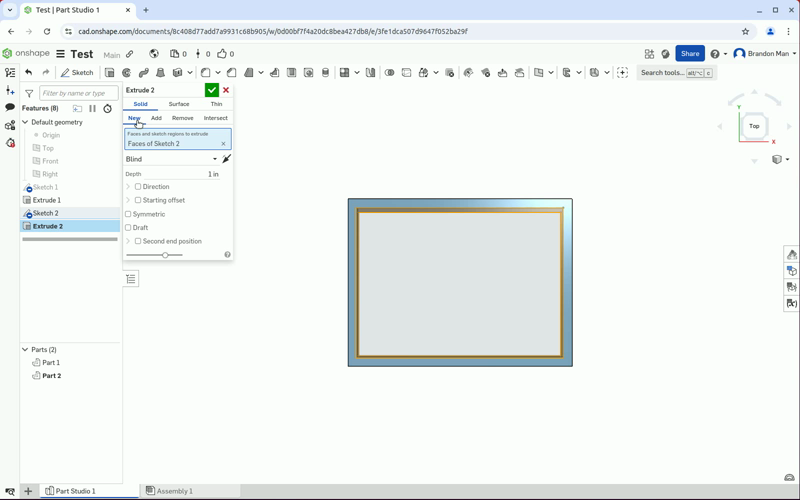
key(tab, 4)
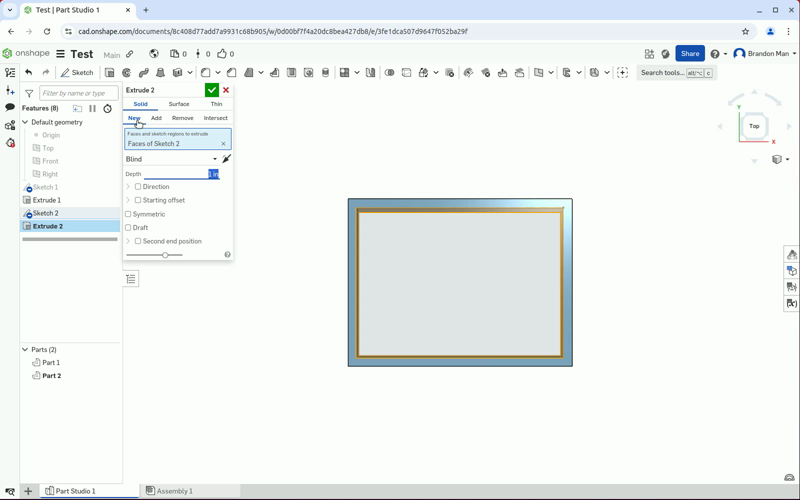
text(1.204)
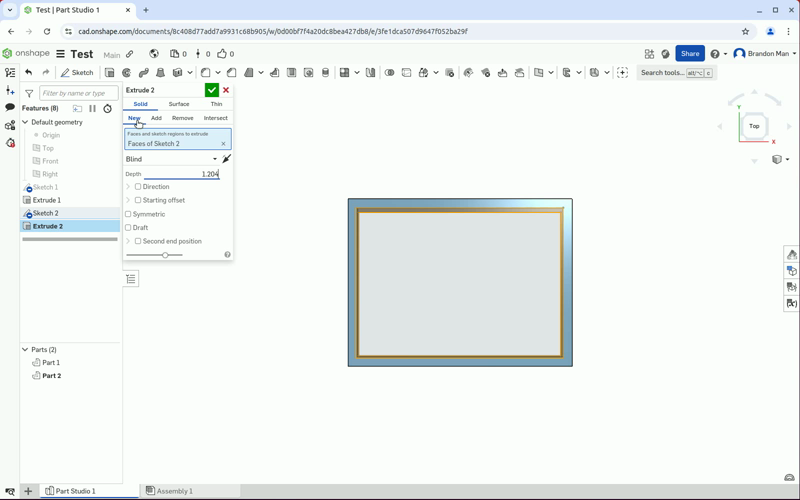
key(enter)
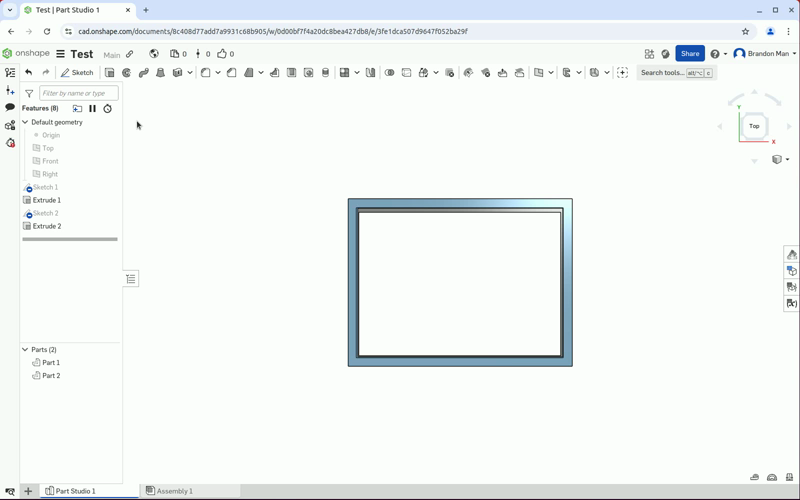
key(shift+h)
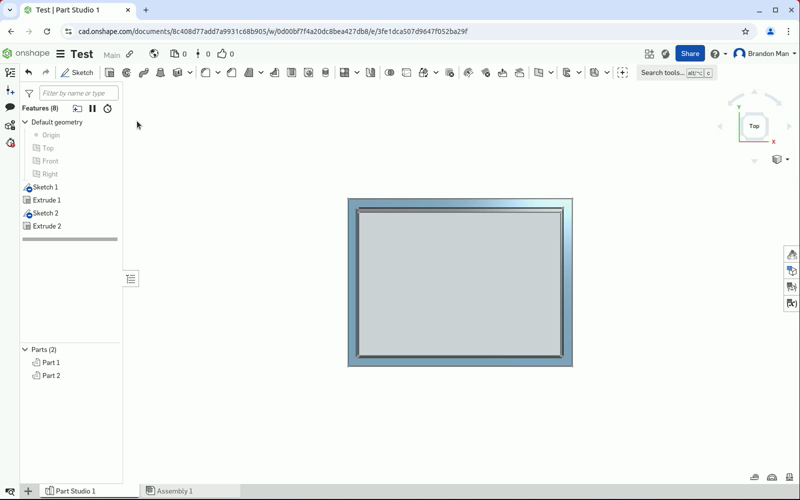
key(shift+h)
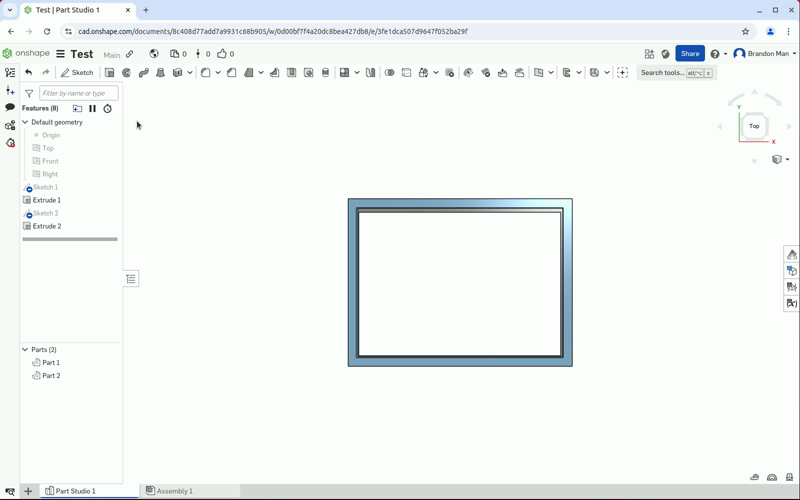
mouse_move(73, 189)
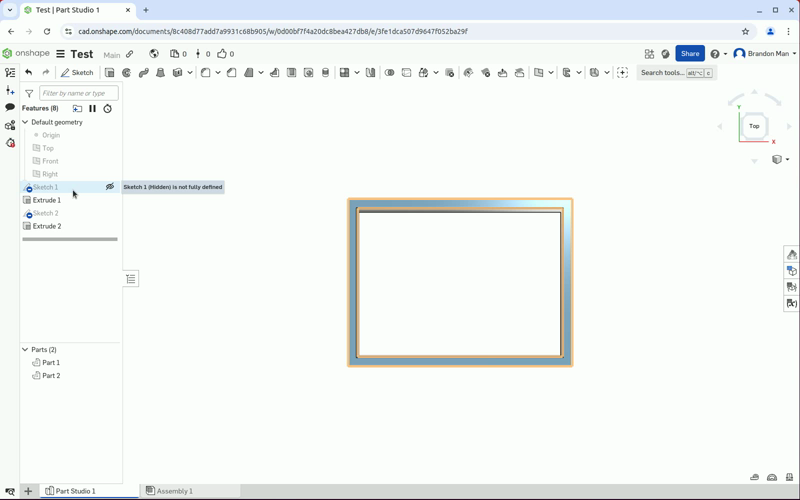
click(73, 189)
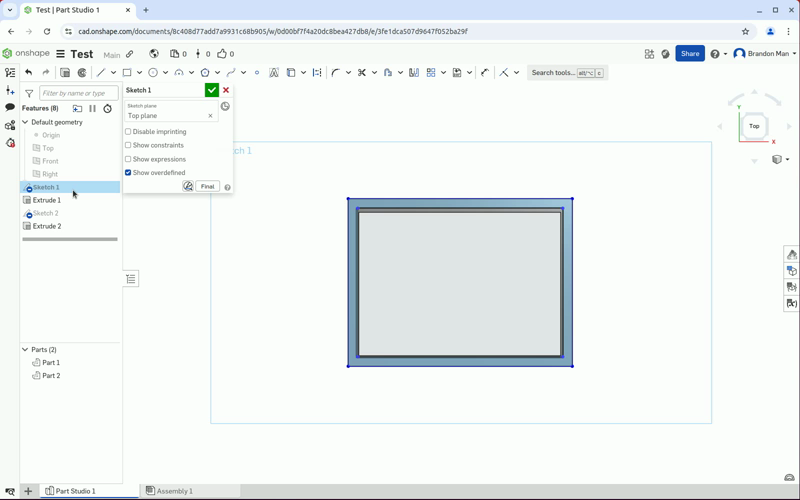
mouse_move(229, 92)
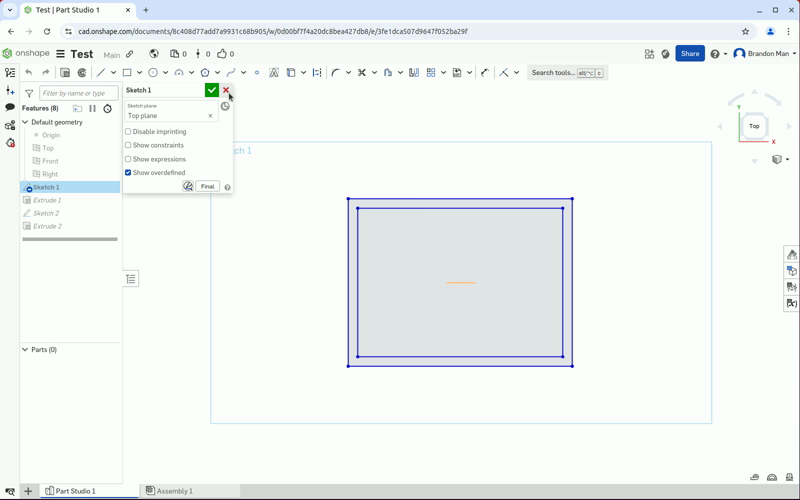
click(229, 92)
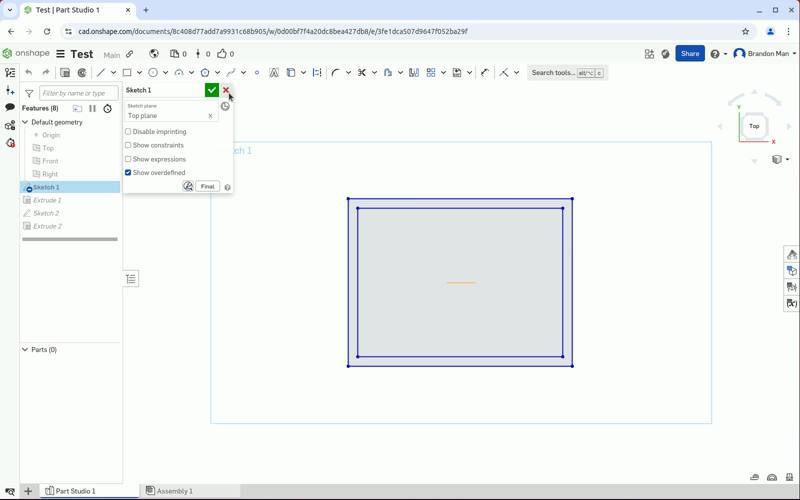
key(shift+s)
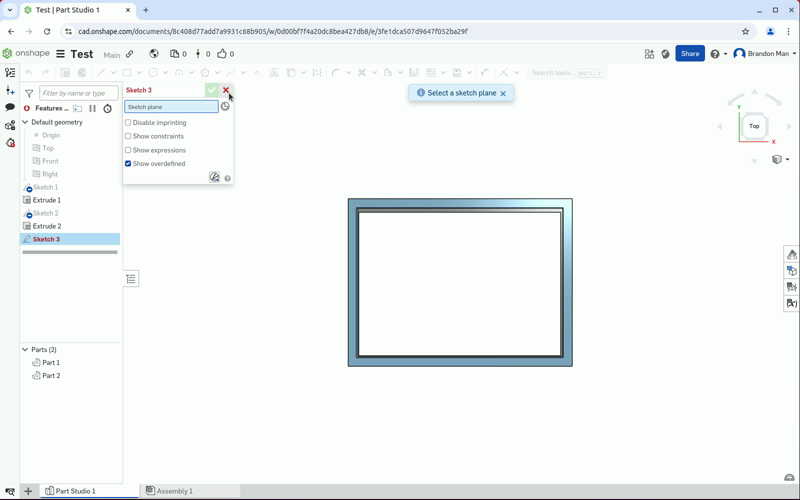
mouse_move(73, 150)
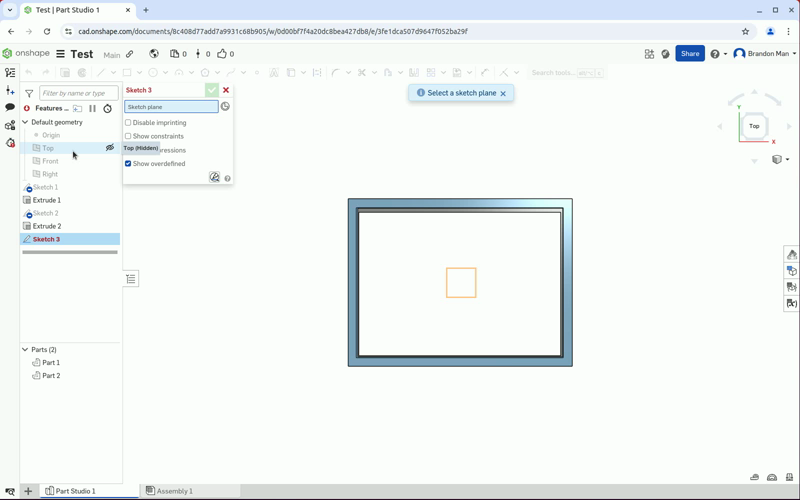
click(73, 150)
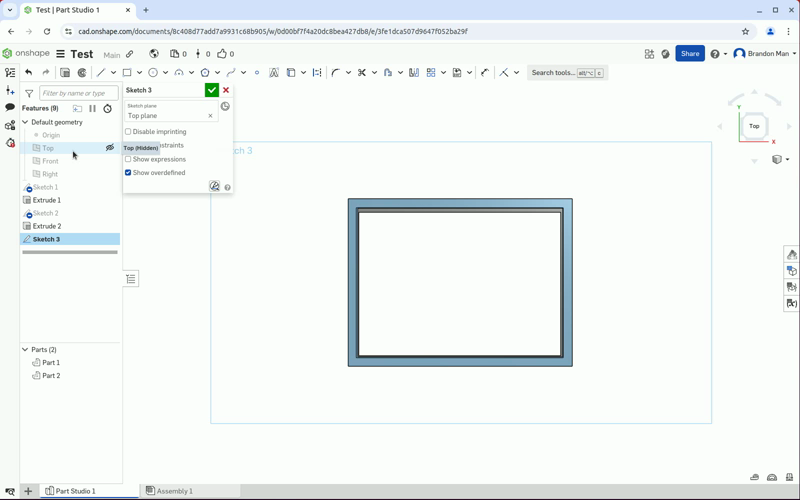
mouse_move(73, 352)
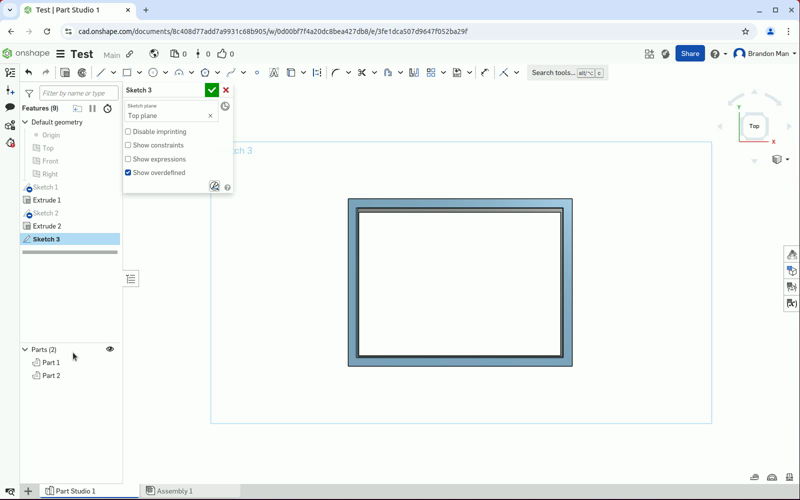
key(y)
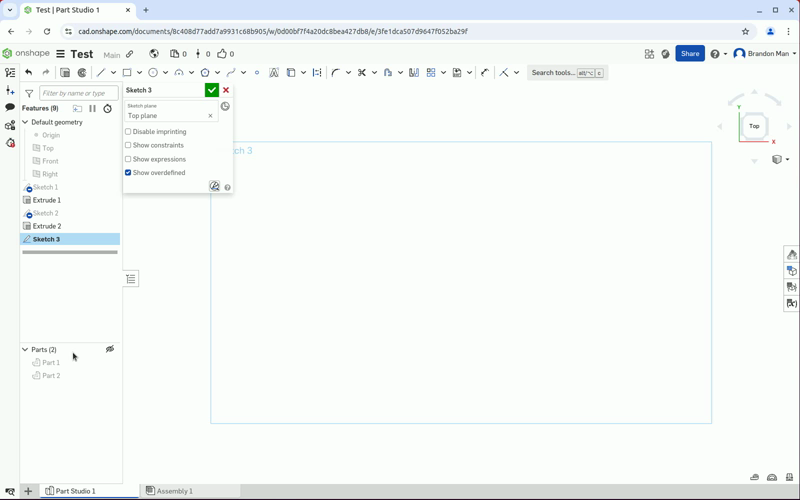
key(l)
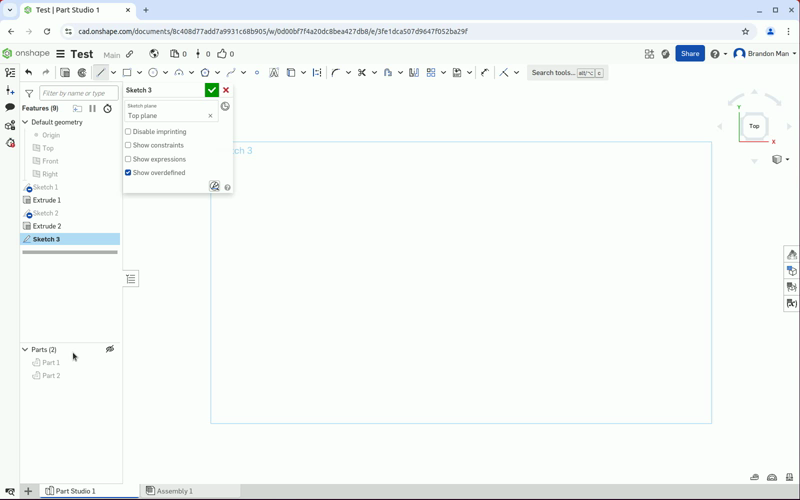
key_down(shift)
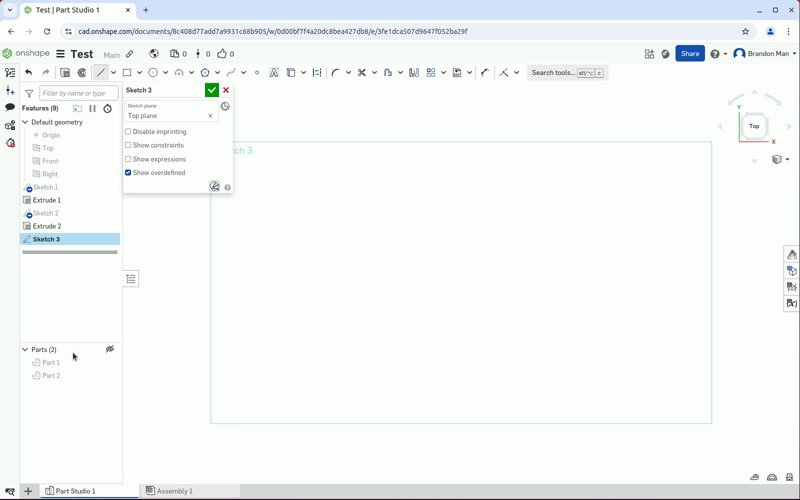
mouse_move(356, 357)
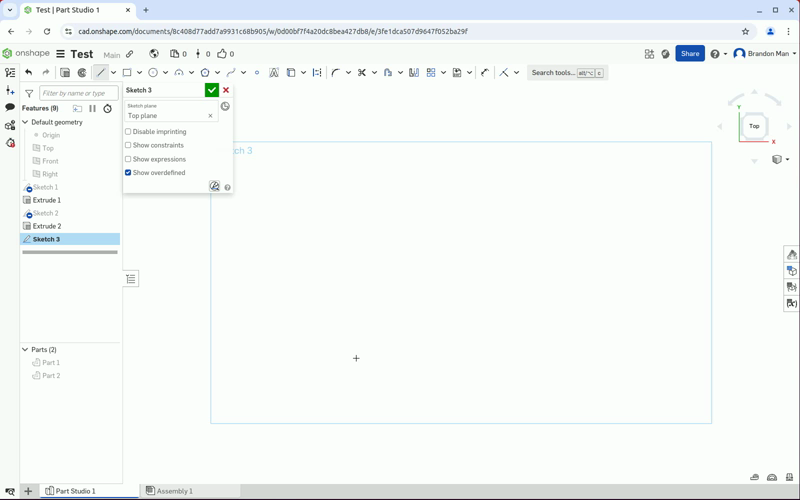
click(356, 357)
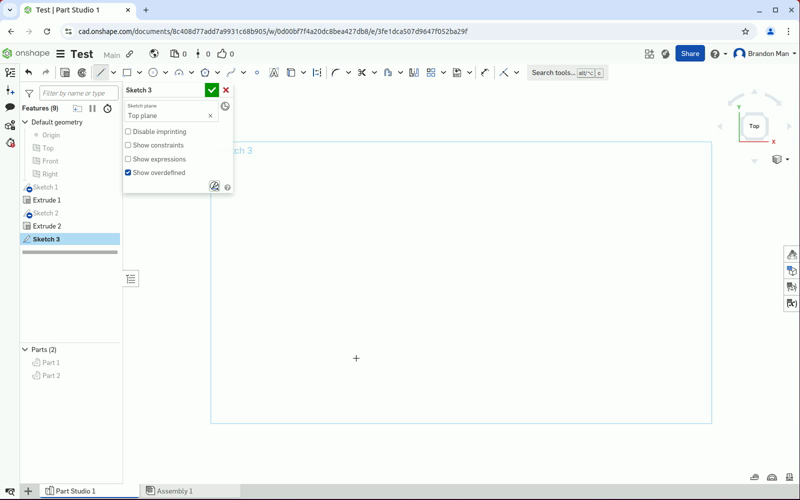
key_up(shift)
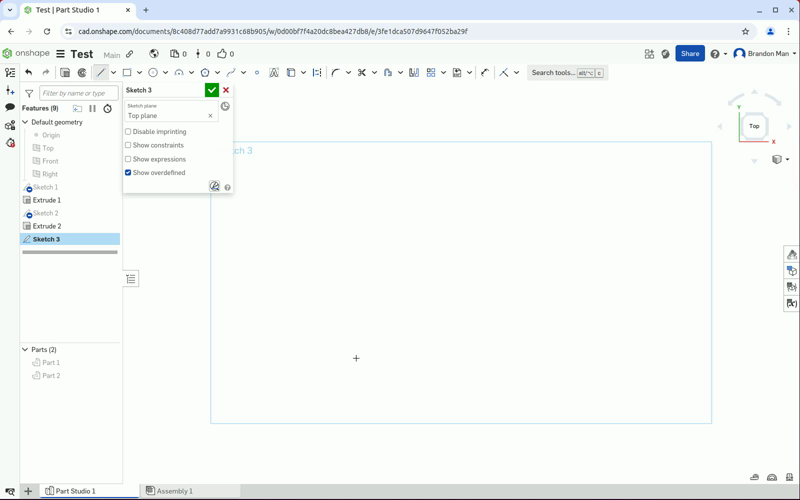
key_down(shift)
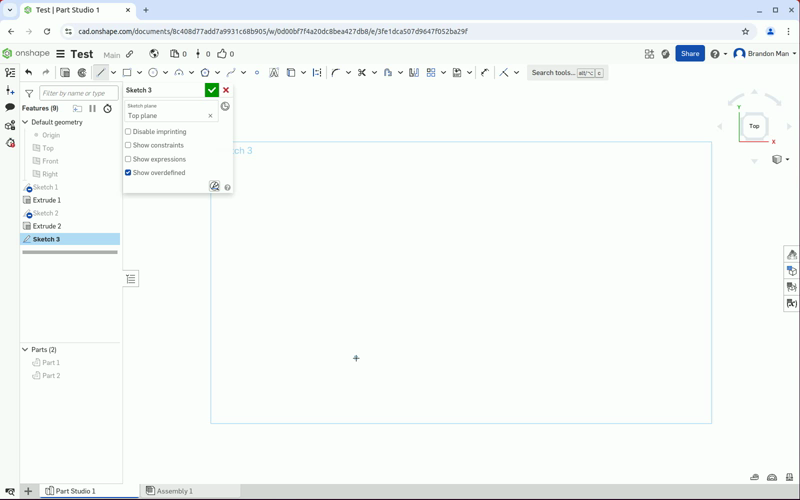
mouse_move(563, 357)
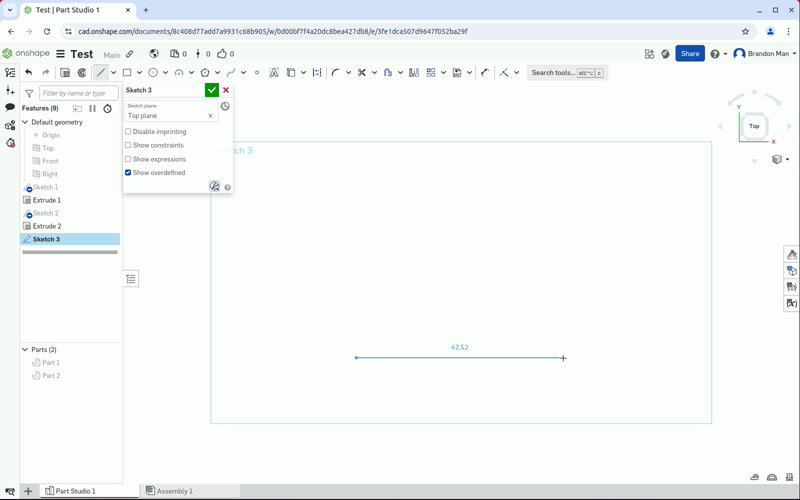
click(563, 357)
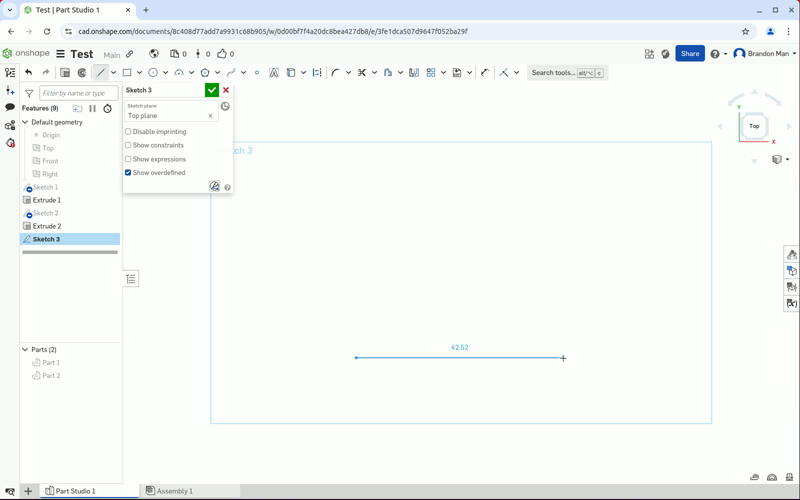
key_up(shift)
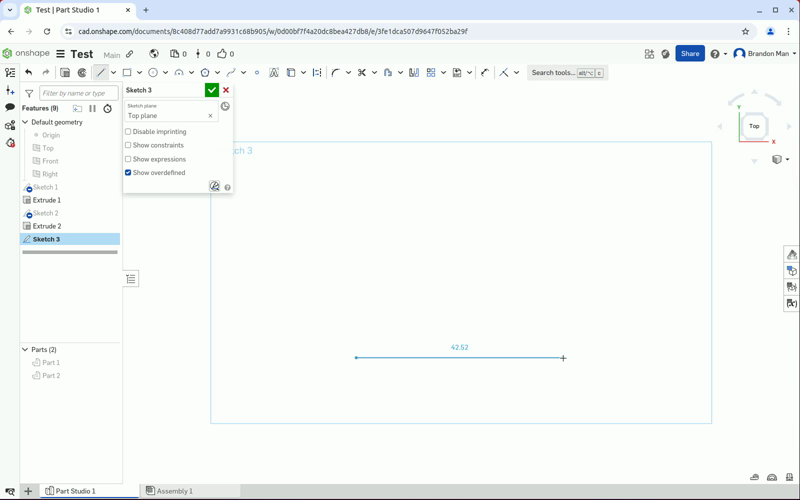
key_down(shift)
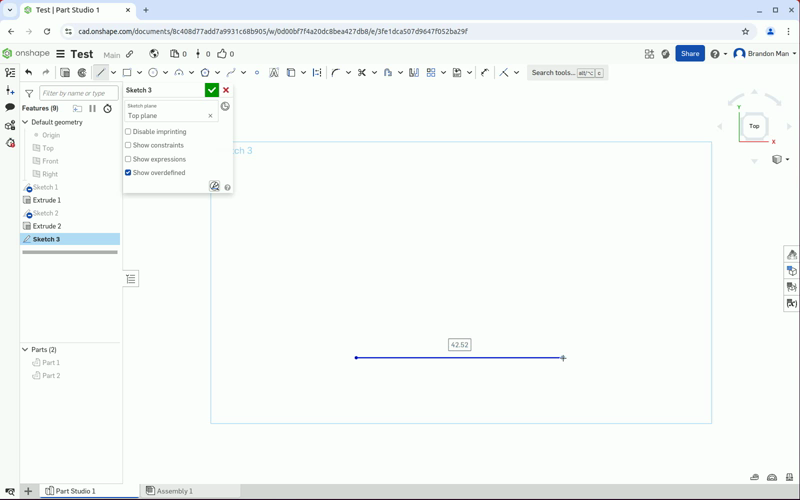
mouse_move(563, 207)
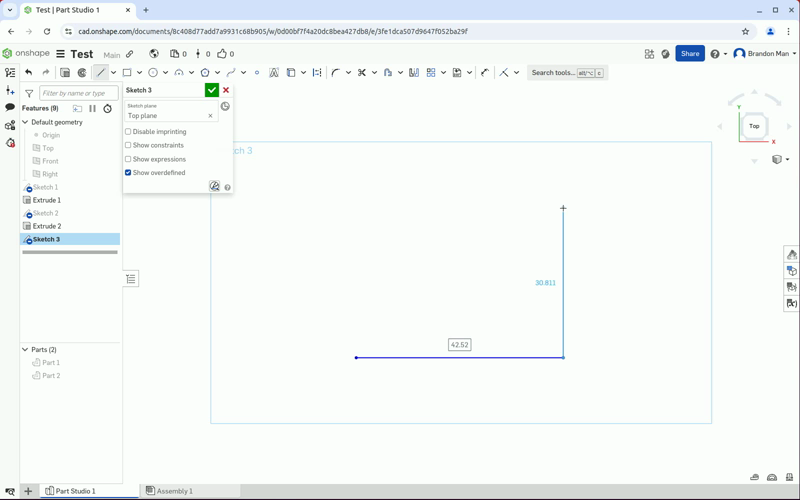
click(563, 207)
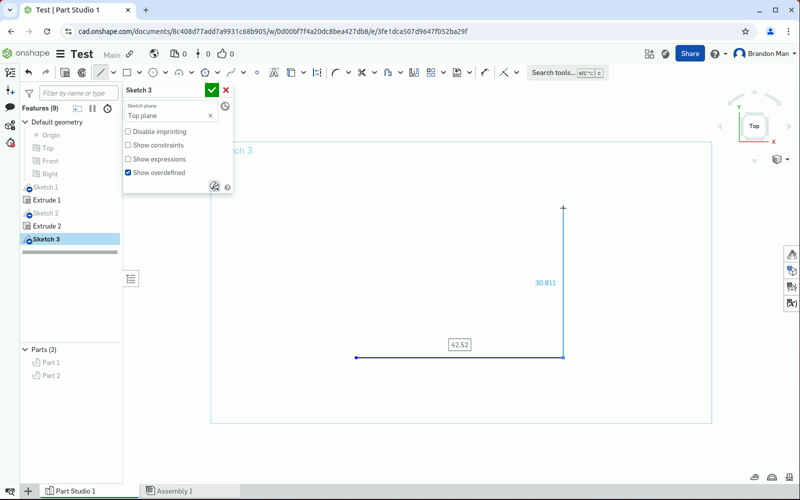
key_up(shift)
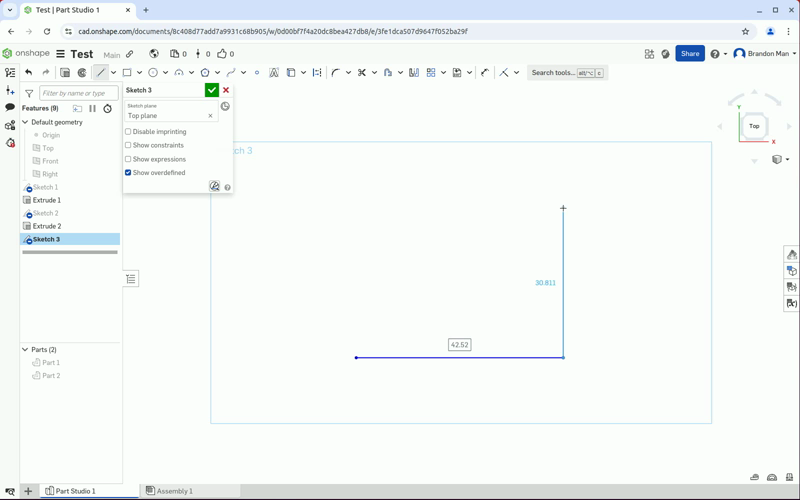
key_down(shift)
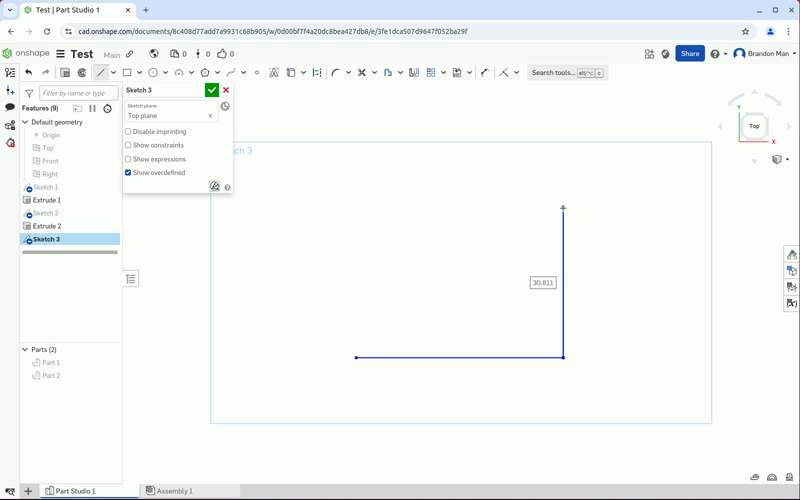
mouse_move(356, 207)
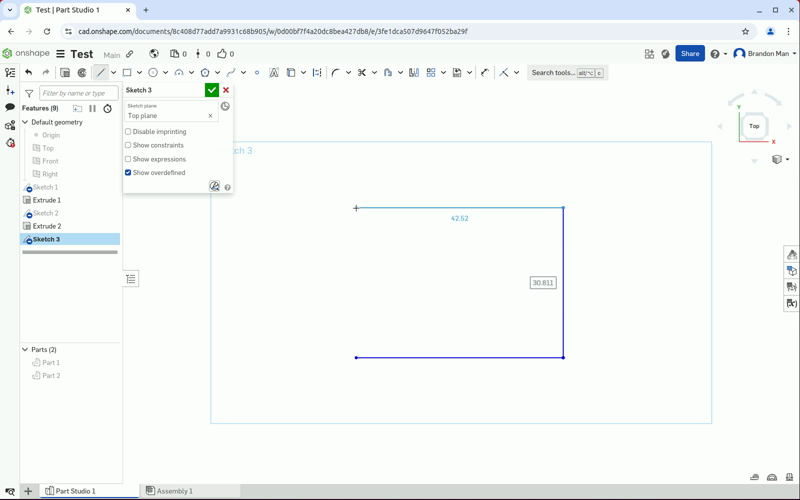
click(356, 207)
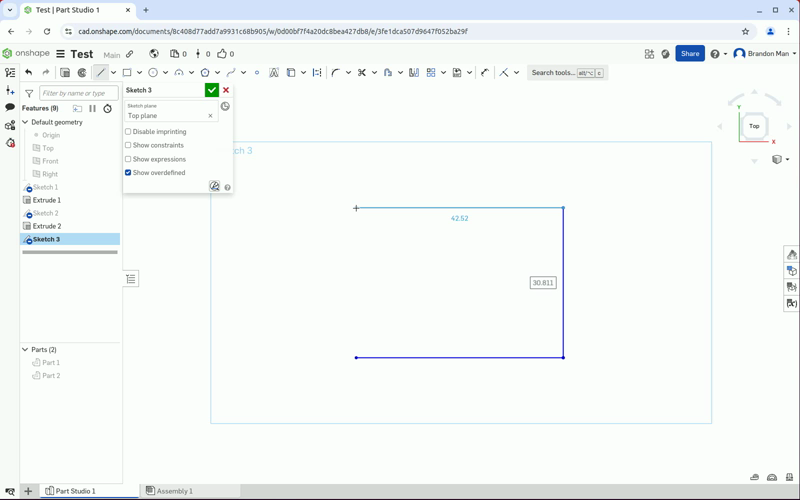
key_up(shift)
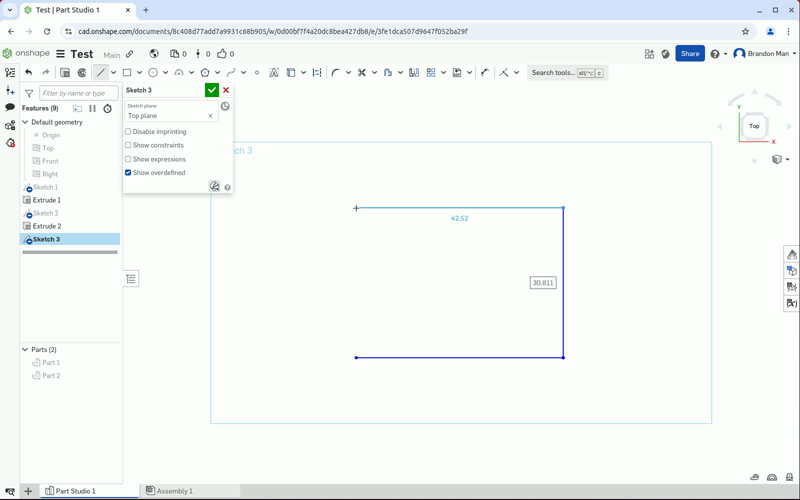
key_down(shift)
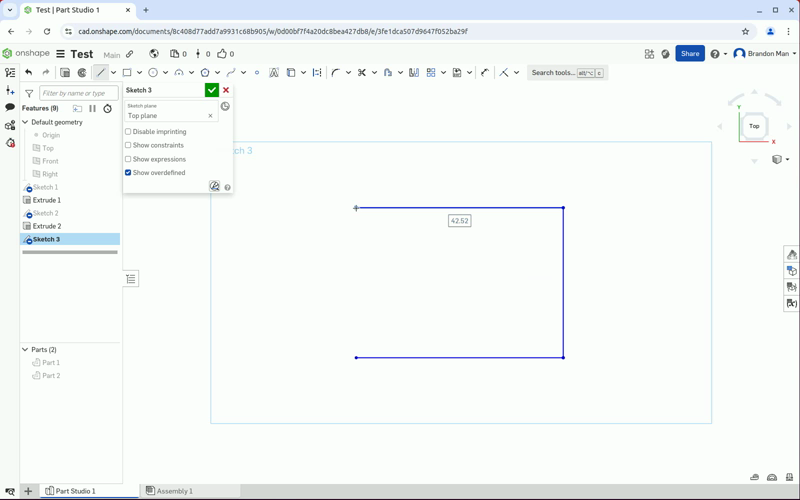
mouse_move(356, 357)
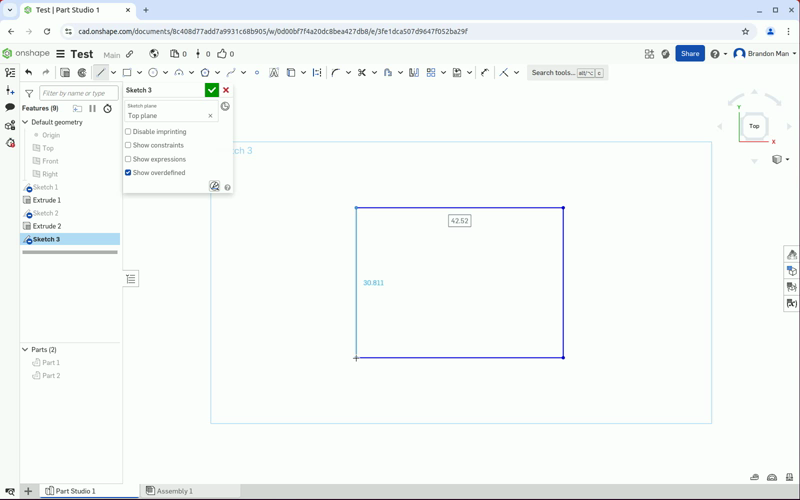
key_up(shift)
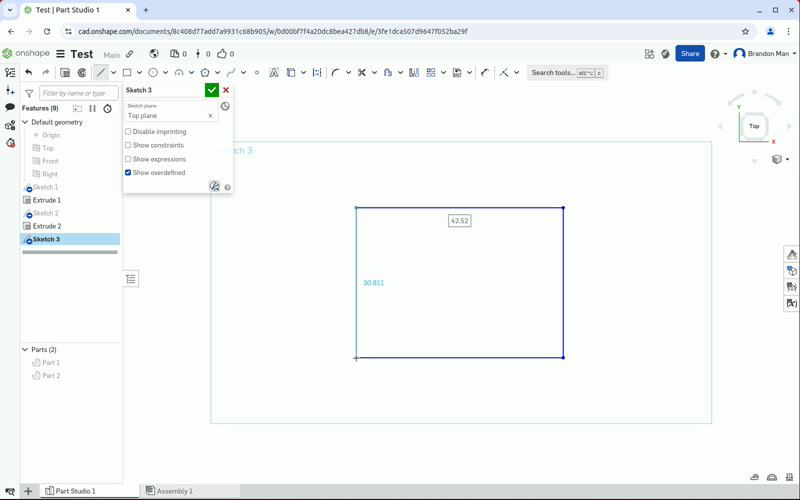
click(356, 357)
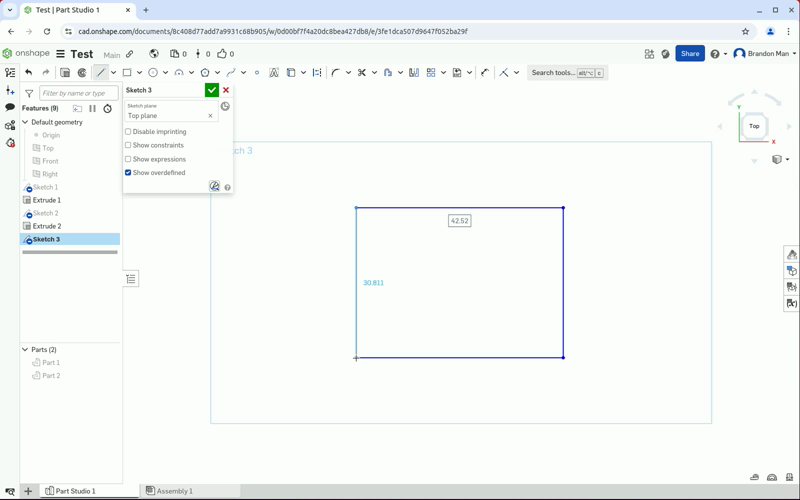
key(esc)
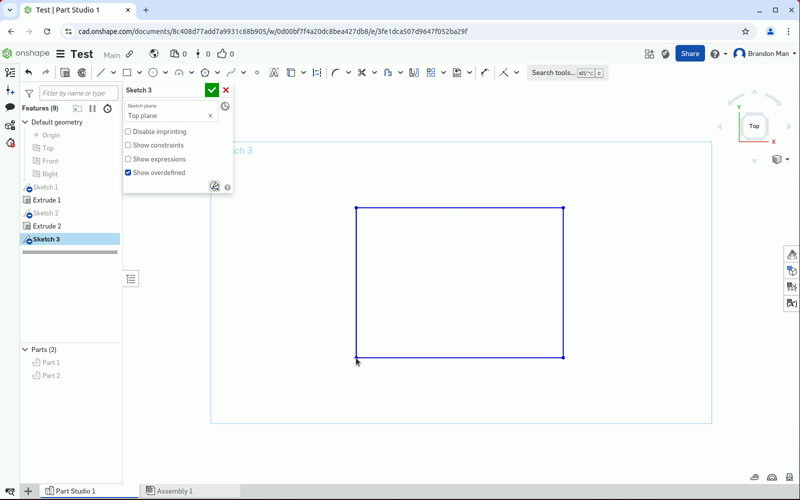
key(l)
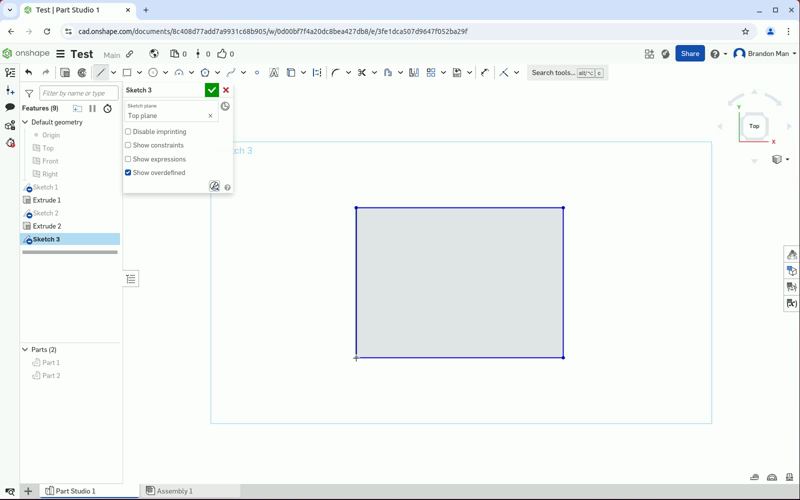
key_down(shift)
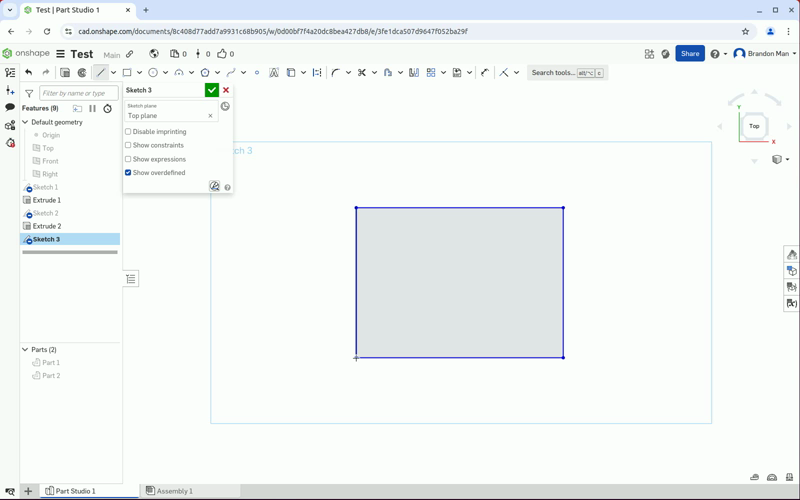
mouse_move(358, 355)
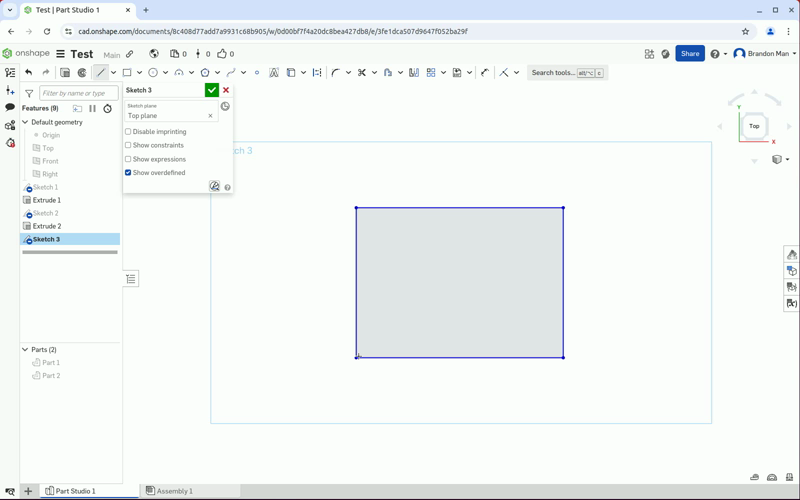
scroll(6)
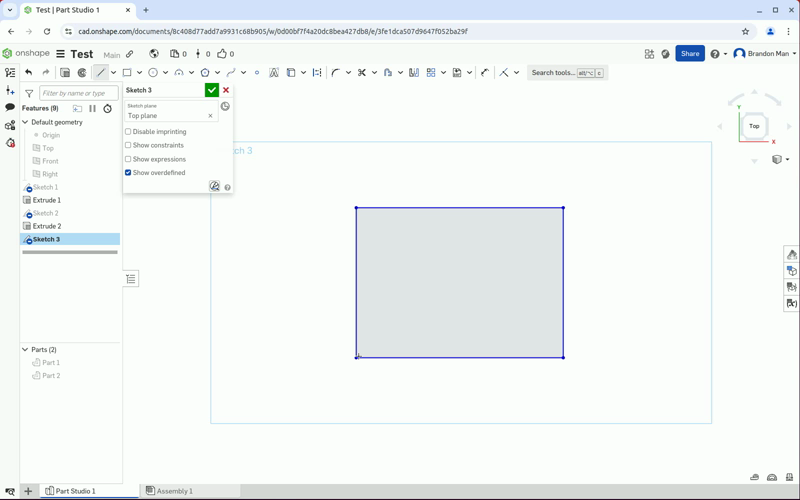
scroll(6)
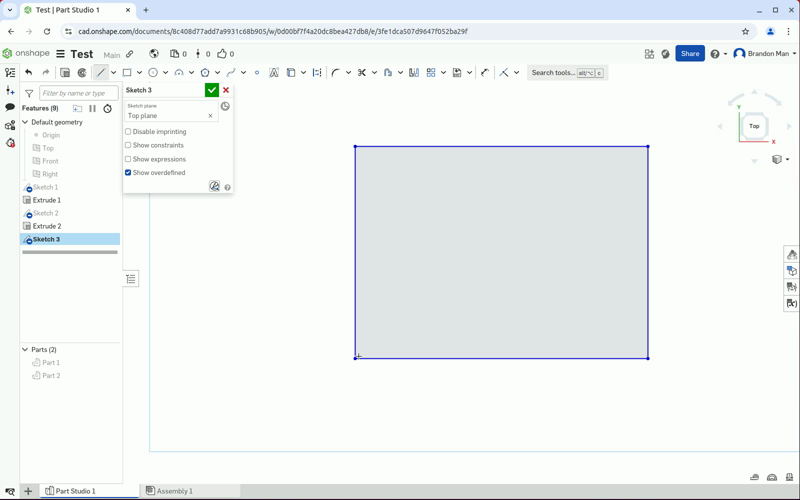
scroll(6)
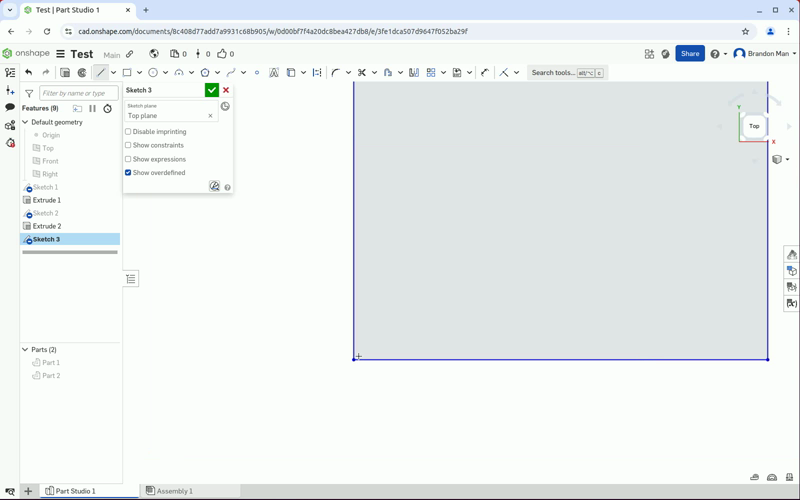
scroll(6)
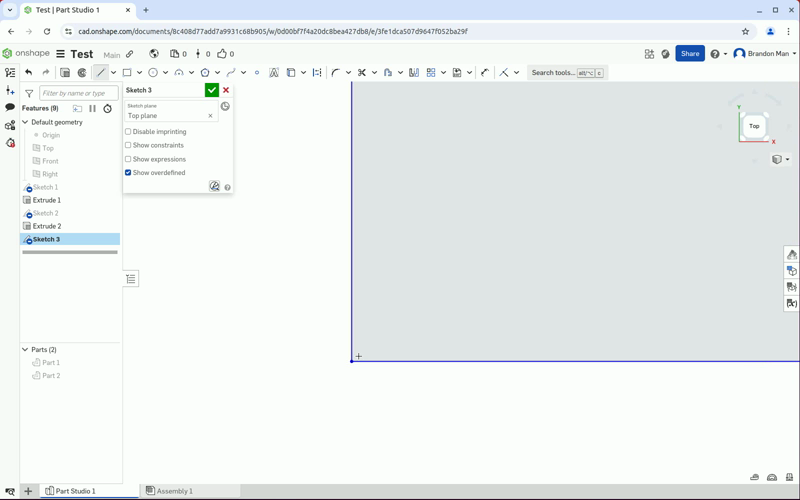
scroll(6)
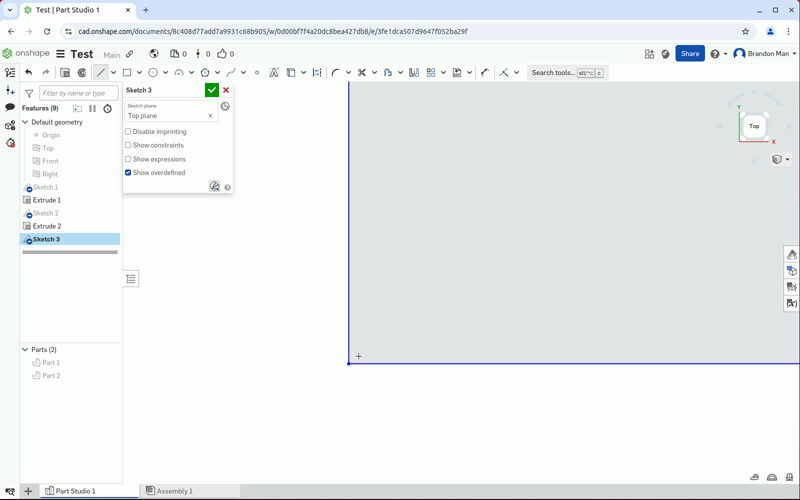
scroll(6)
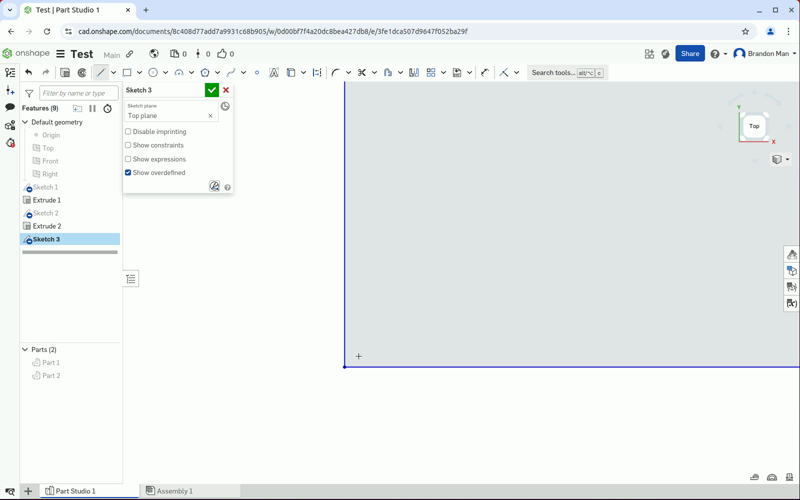
scroll(6)
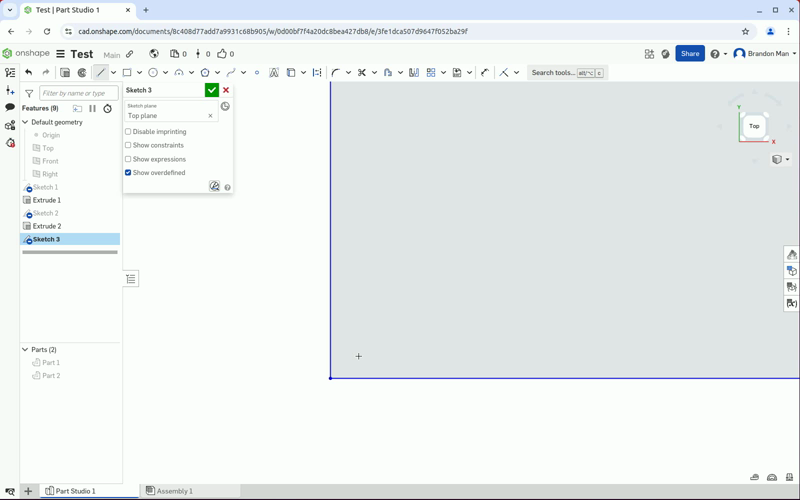
click(358, 355)
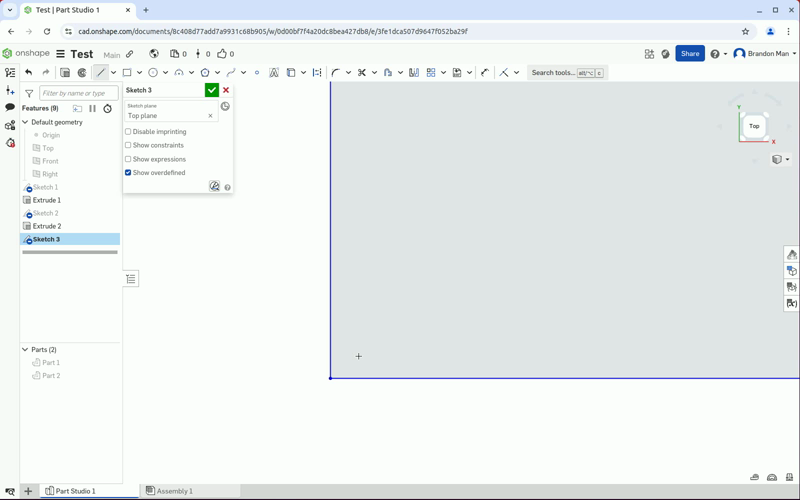
scroll(-6)
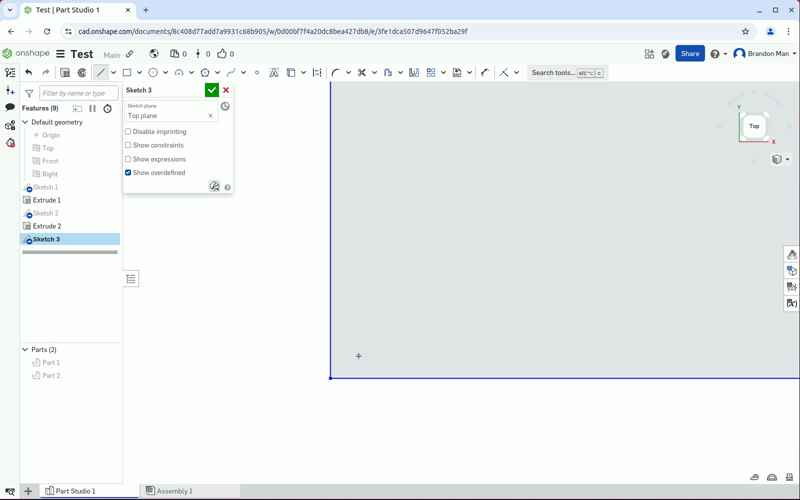
scroll(-6)
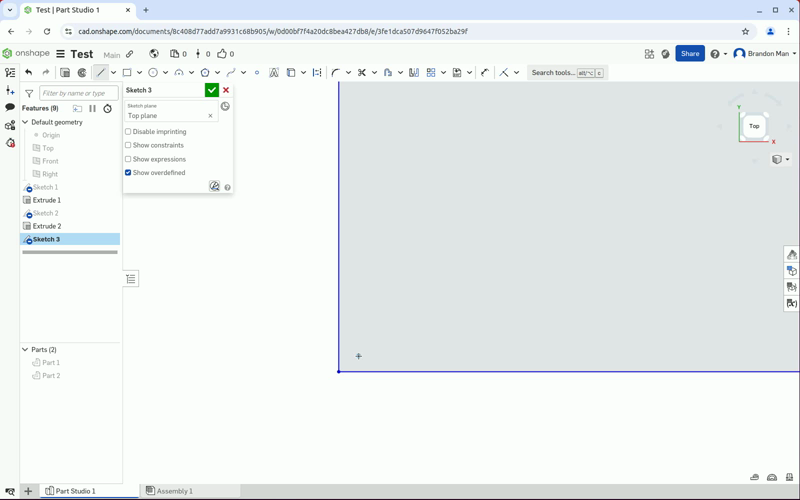
scroll(-6)
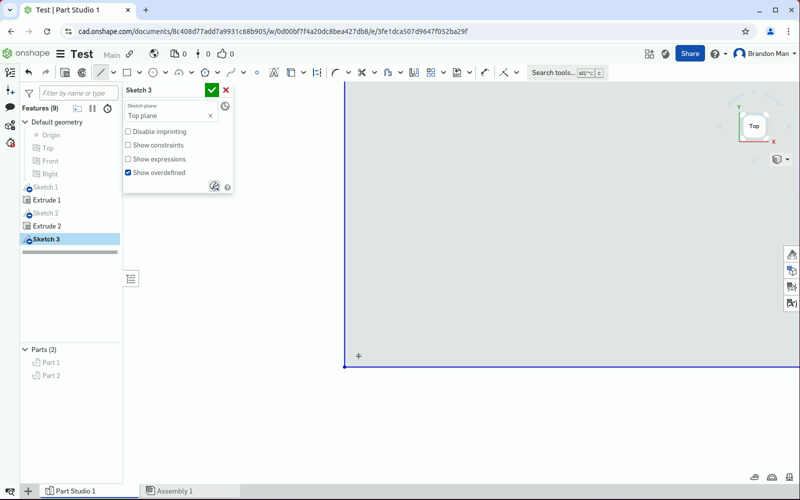
scroll(-6)
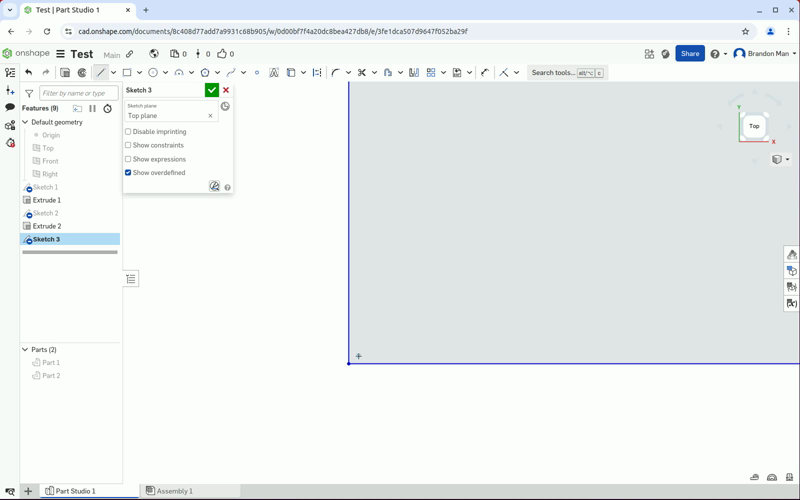
scroll(-6)
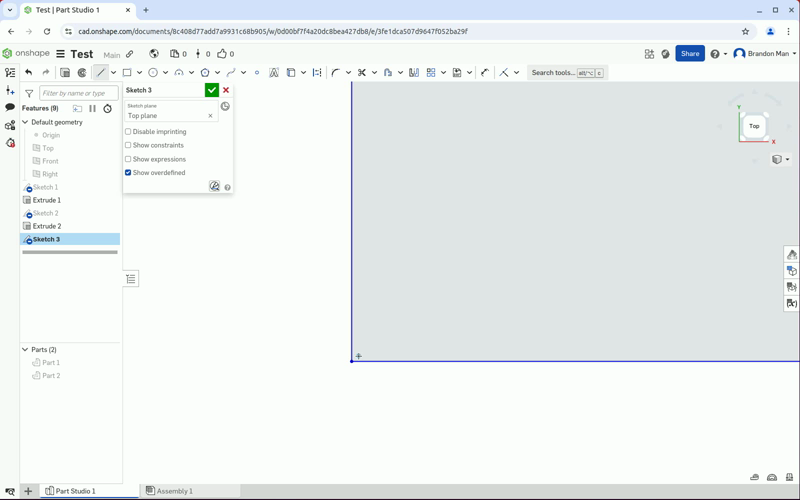
scroll(-6)
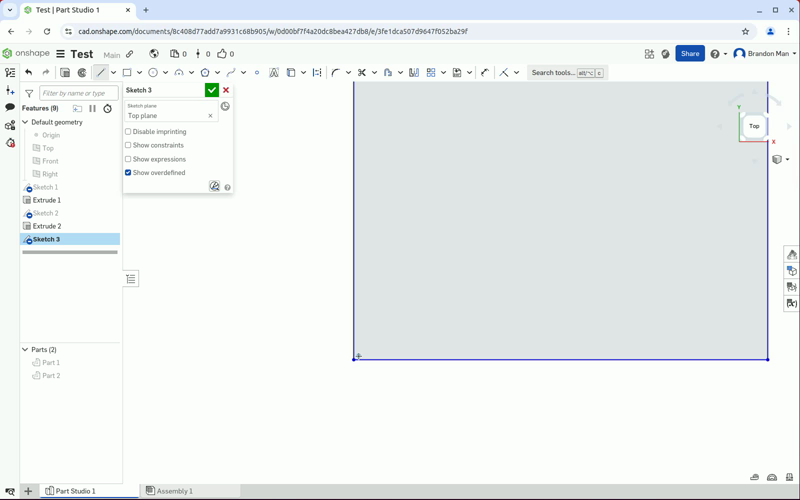
scroll(-6)
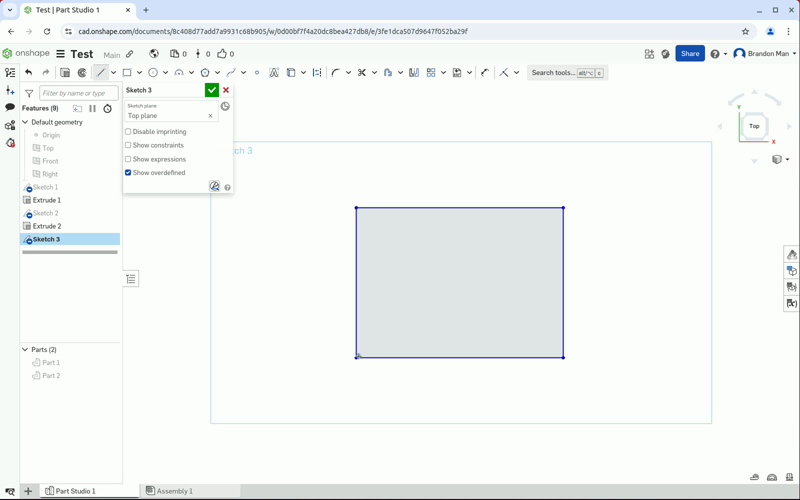
key_up(shift)
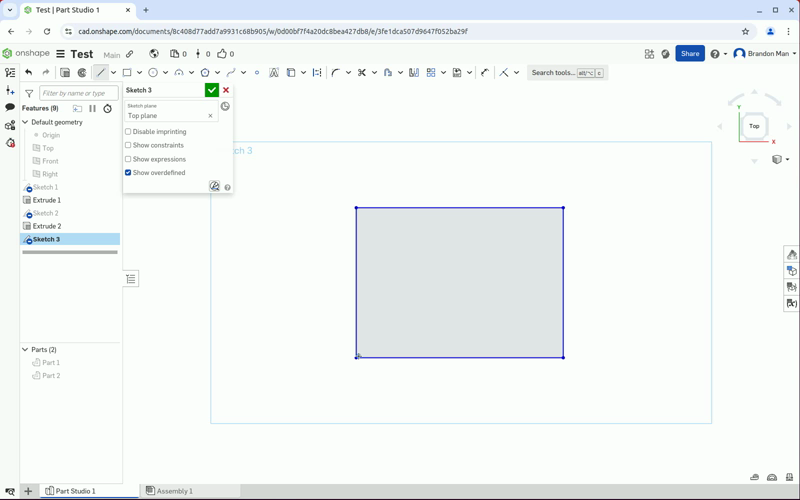
key_down(shift)
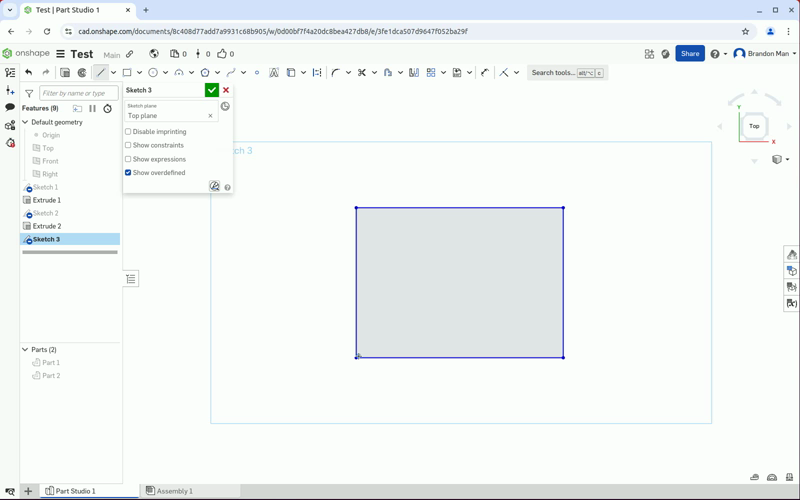
mouse_move(560, 355)
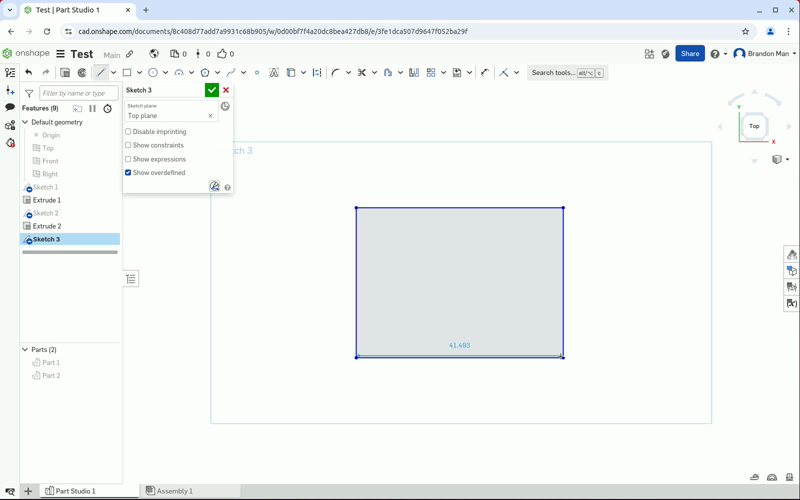
scroll(6)
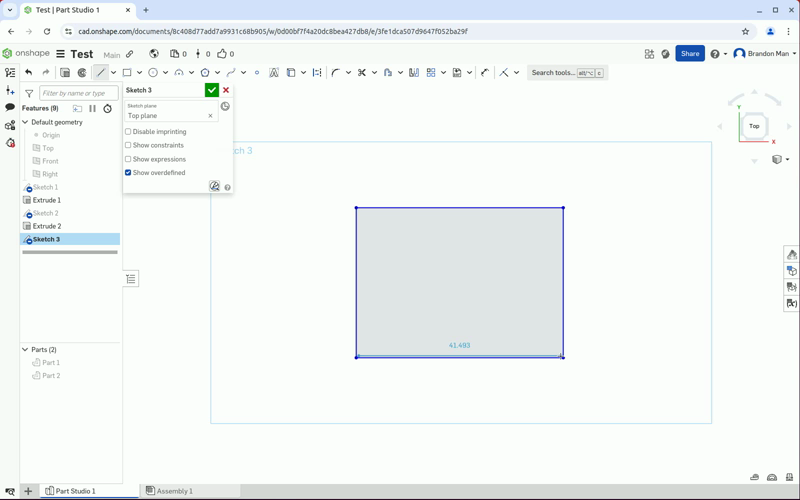
scroll(6)
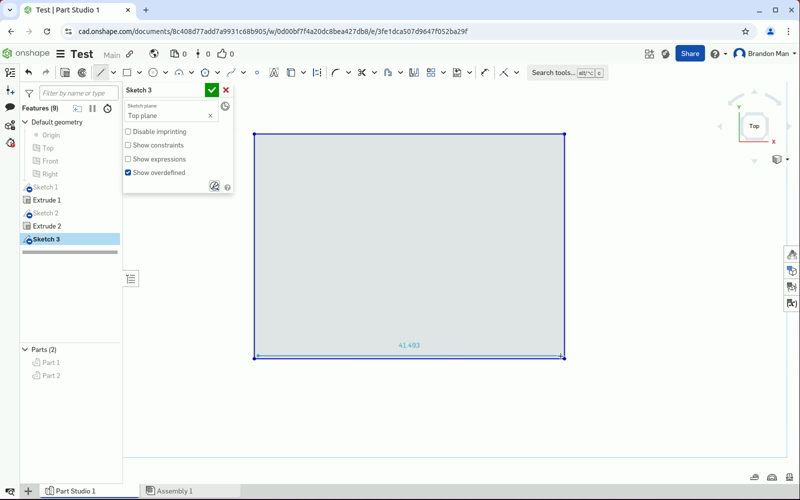
scroll(6)
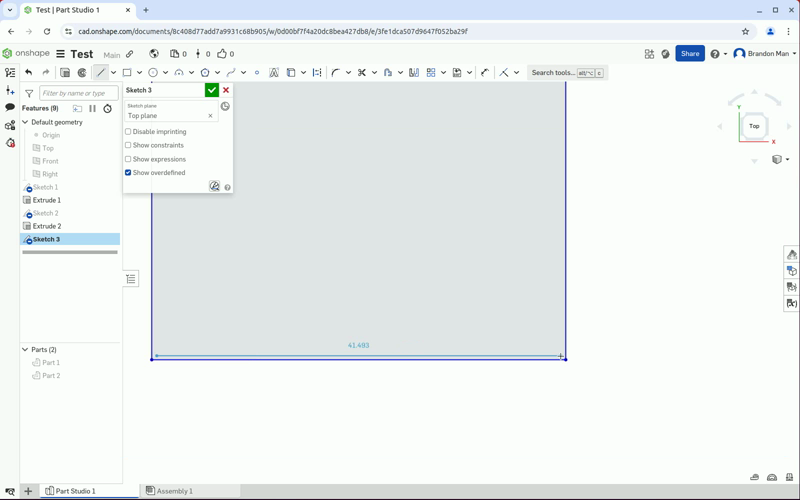
scroll(6)
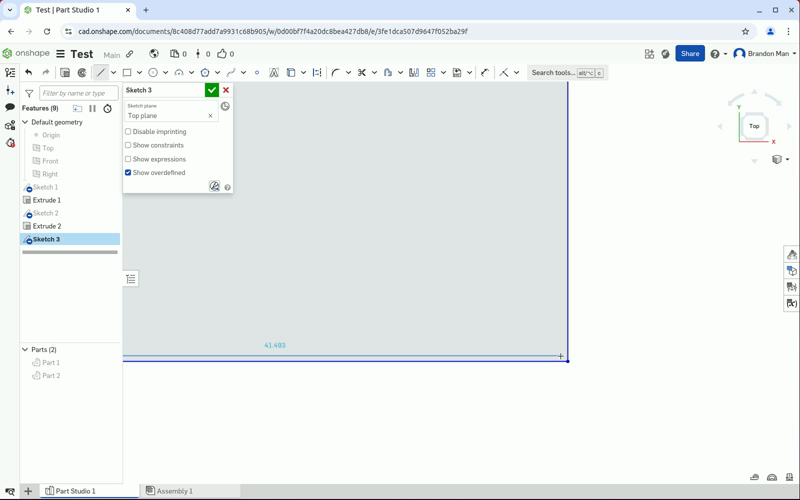
scroll(6)
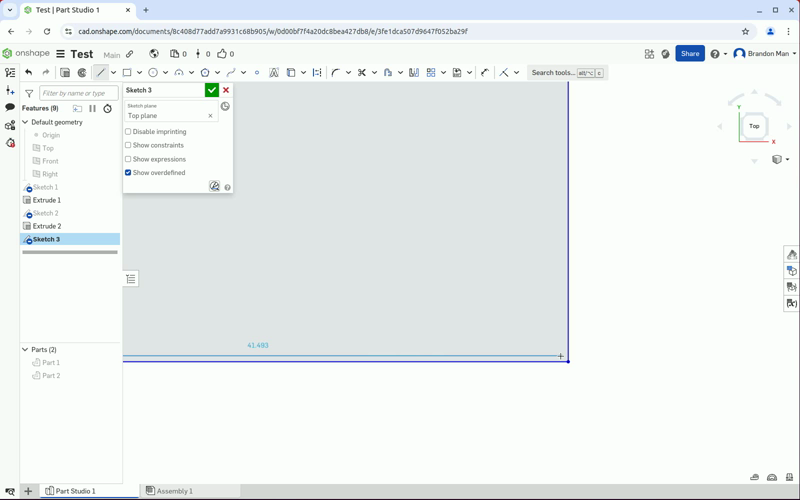
scroll(6)
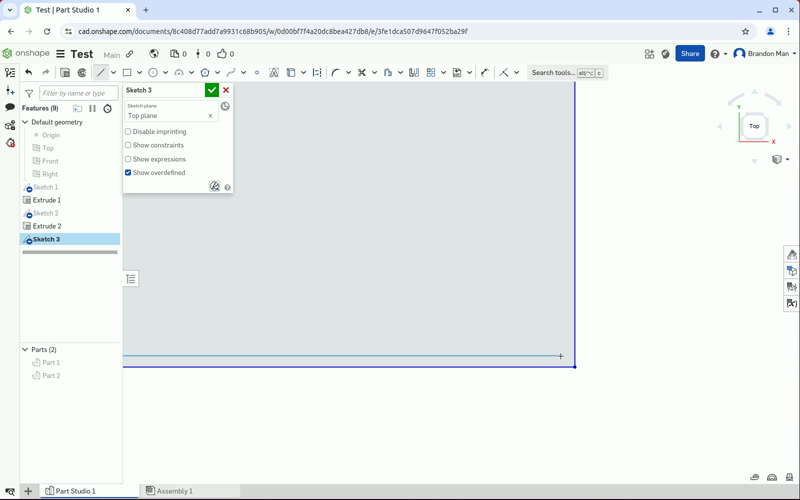
scroll(6)
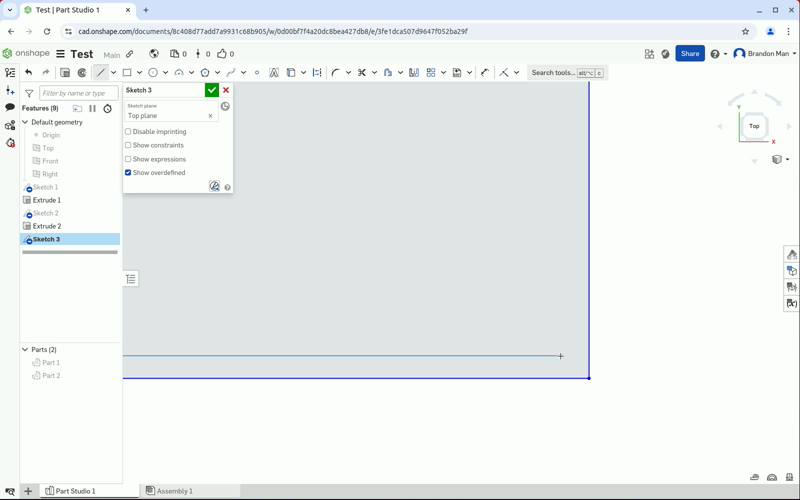
click(560, 355)
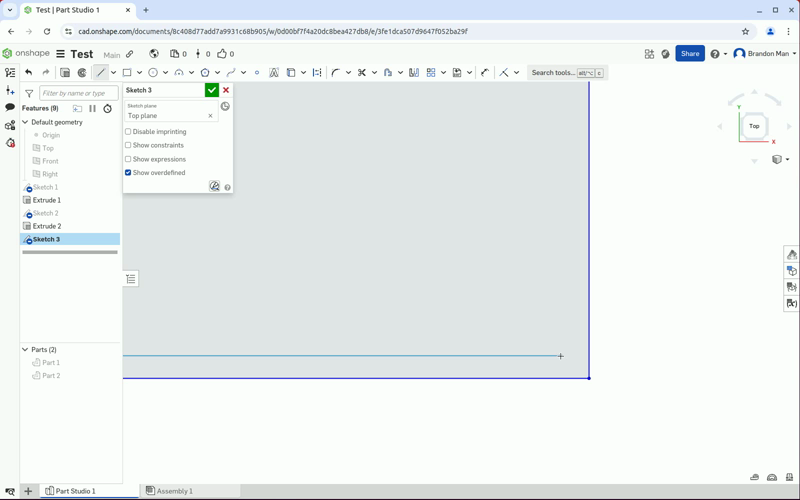
scroll(-6)
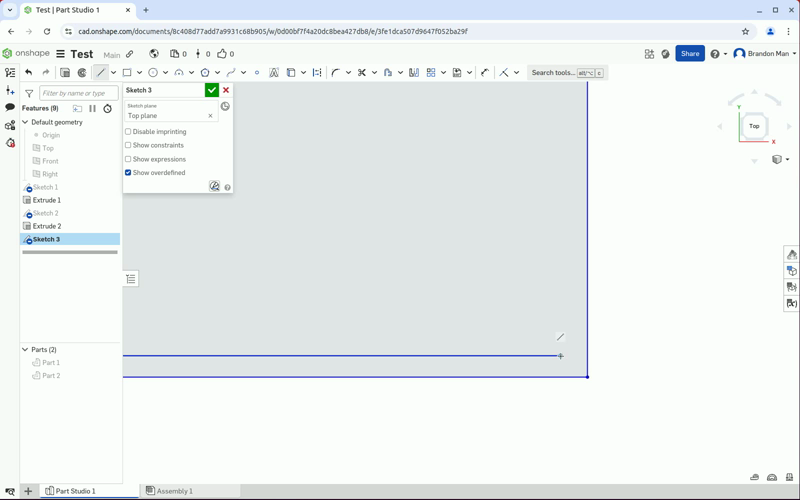
scroll(-6)
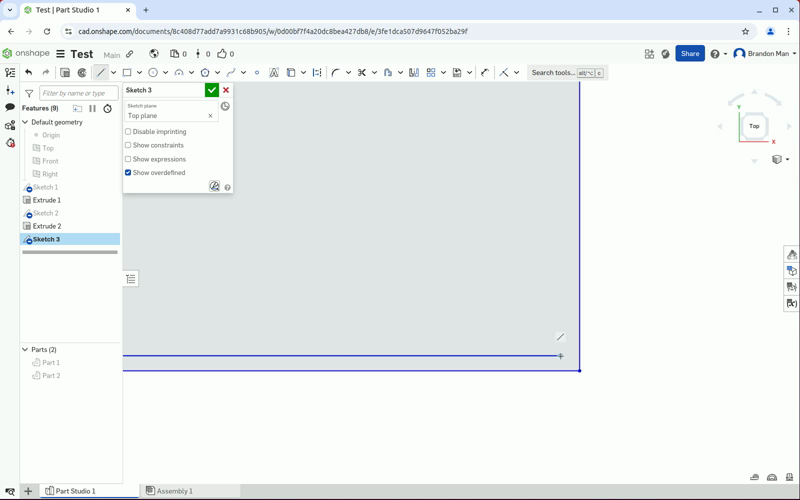
scroll(-6)
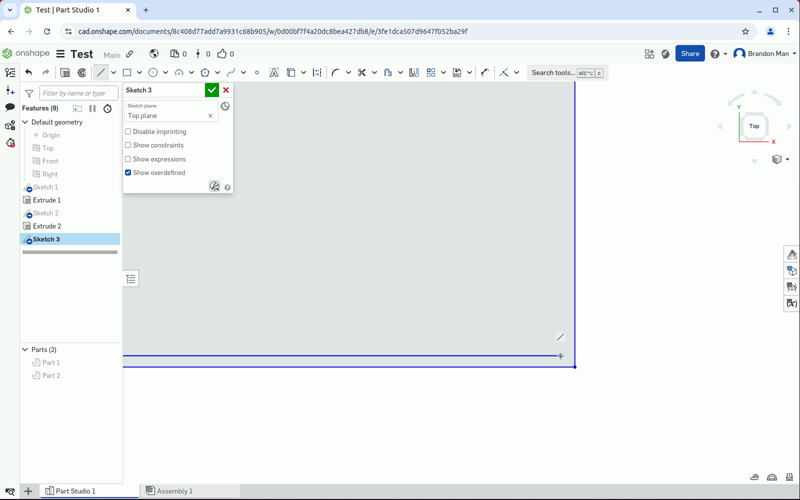
scroll(-6)
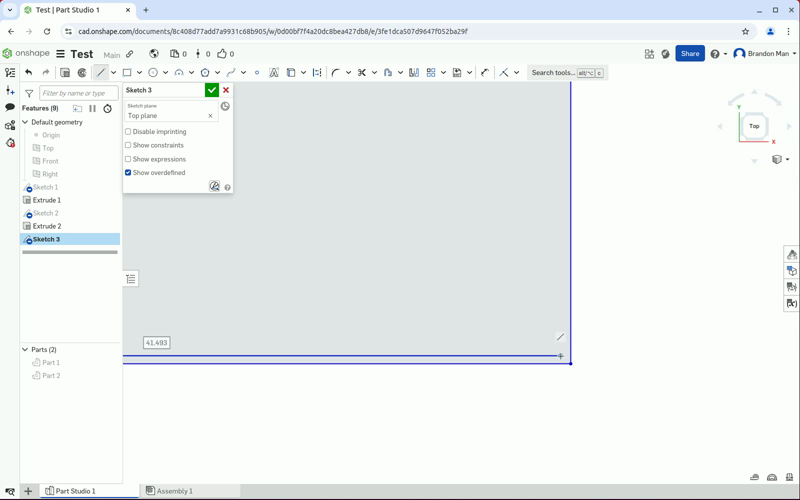
scroll(-6)
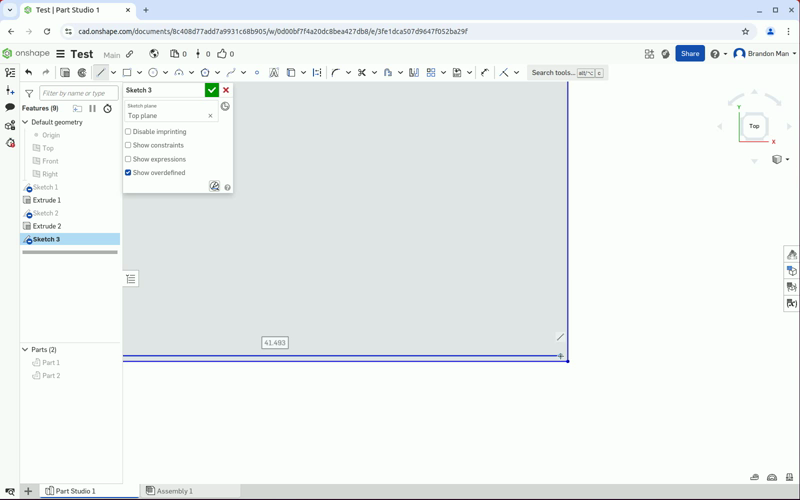
scroll(-6)
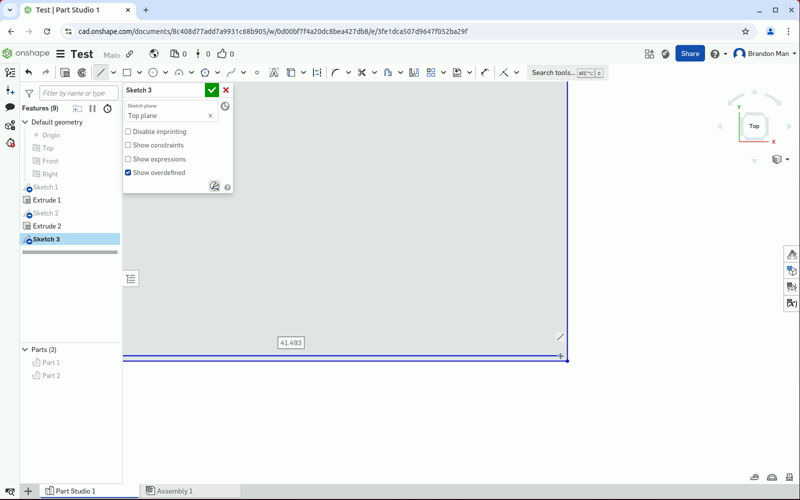
scroll(-6)
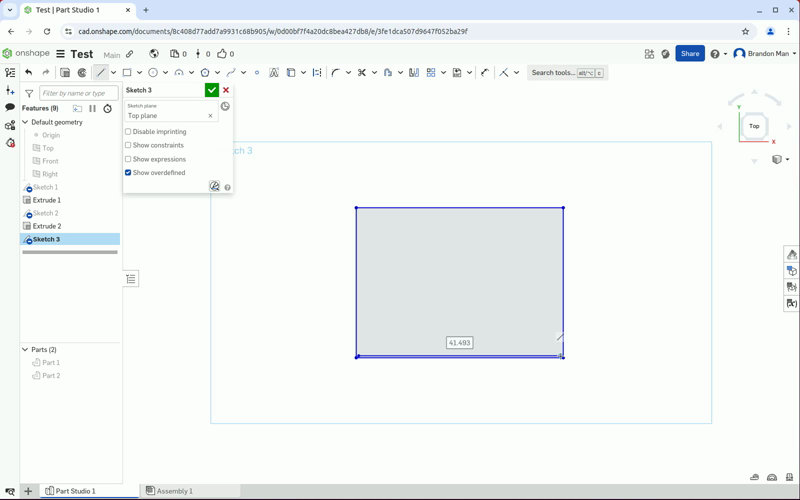
key_up(shift)
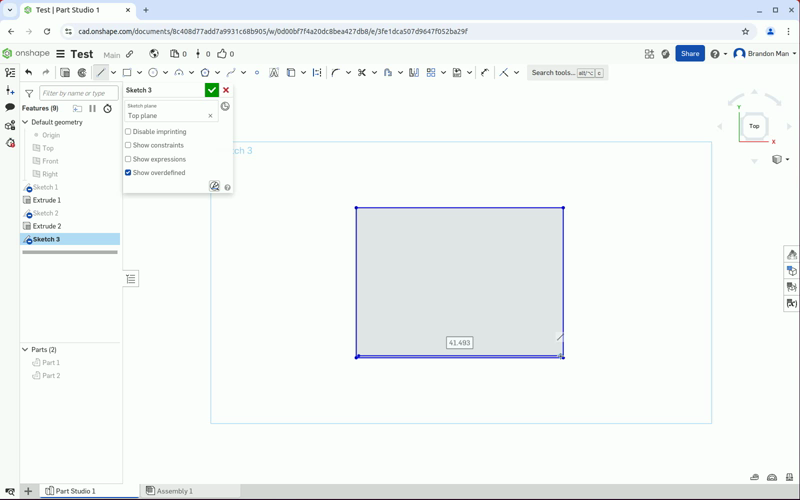
key_down(shift)
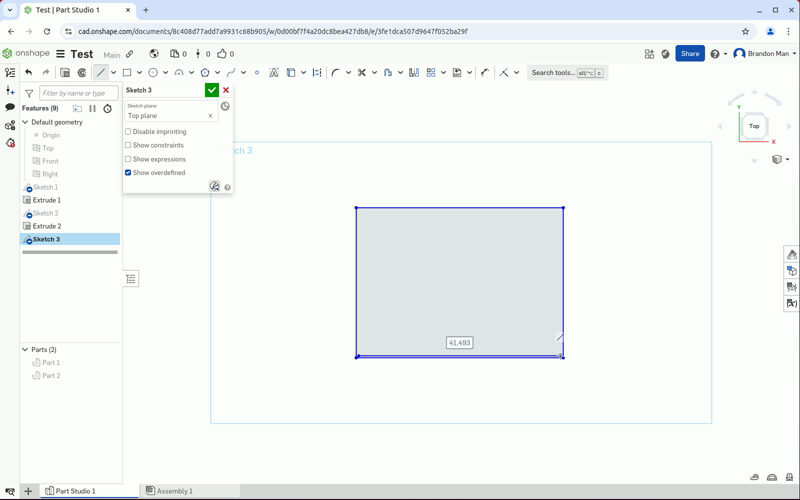
mouse_move(560, 212)
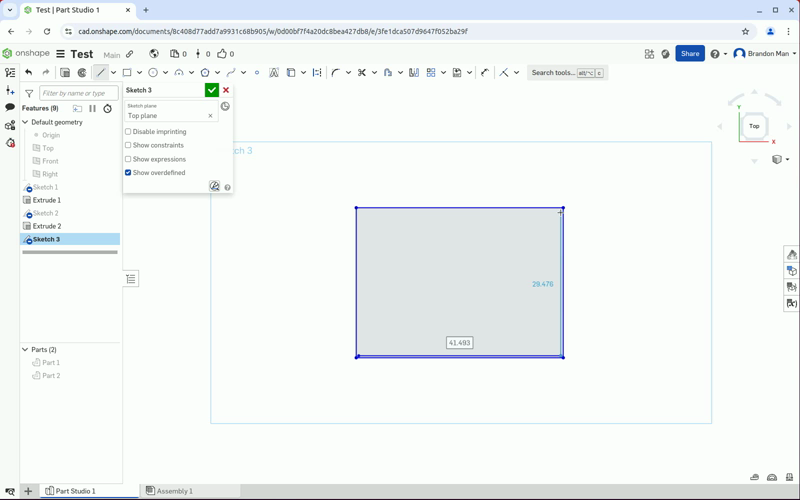
click(560, 212)
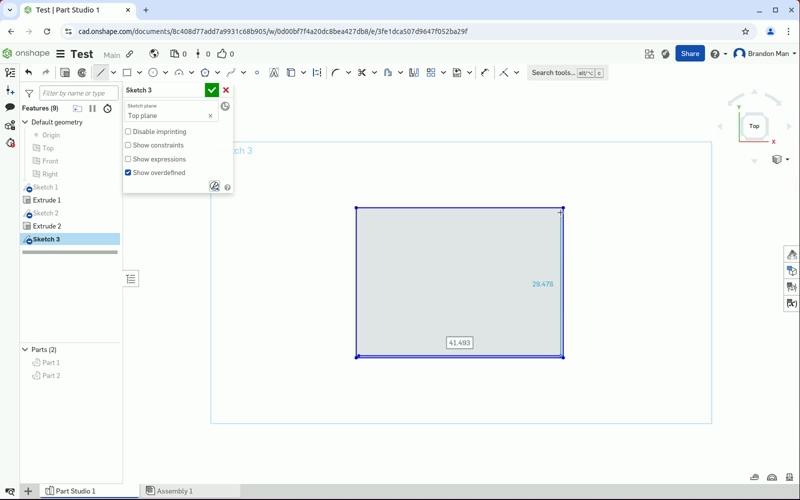
key_up(shift)
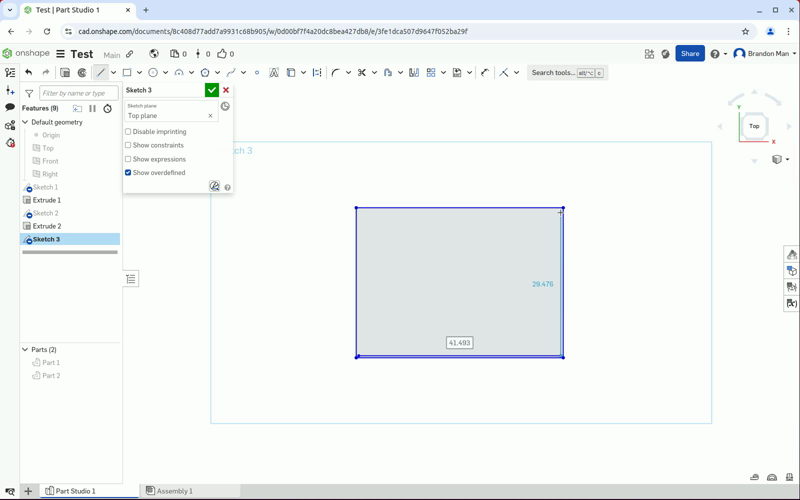
key_down(shift)
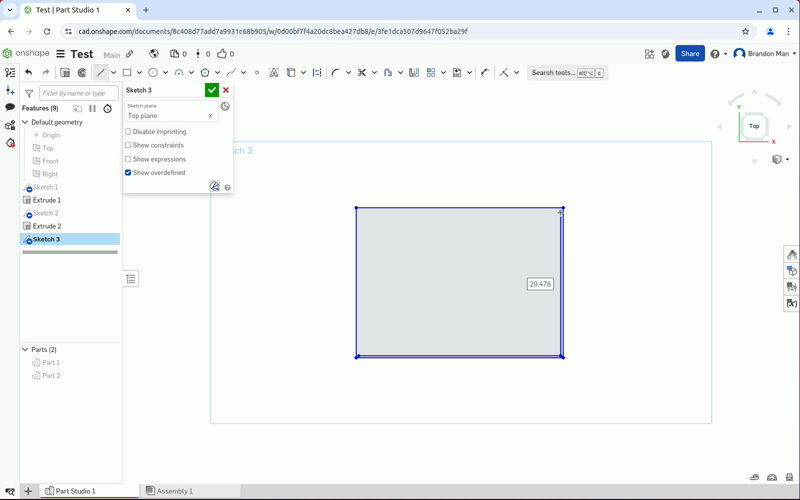
mouse_move(358, 212)
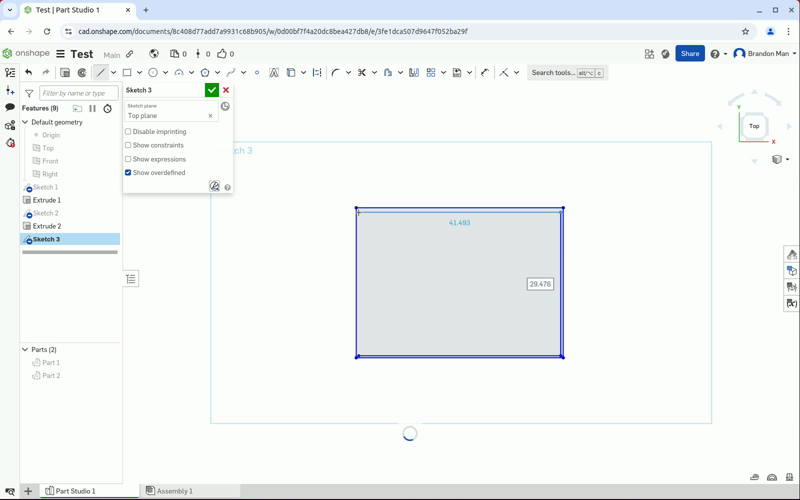
click(358, 212)
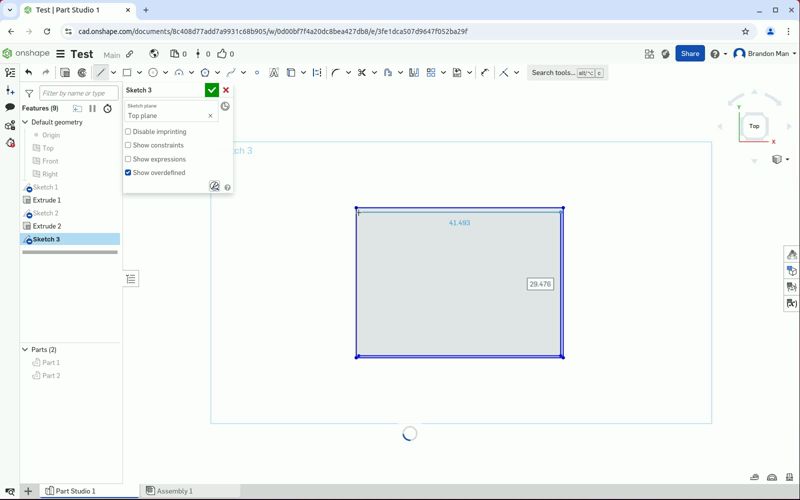
key_up(shift)
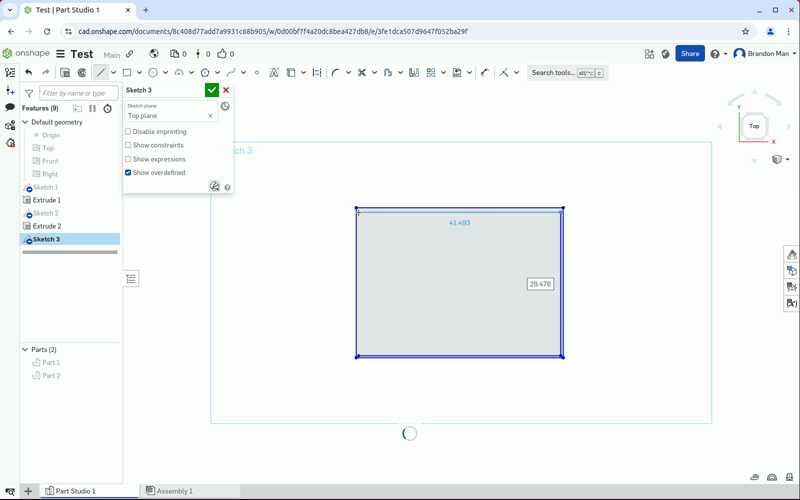
key_down(shift)
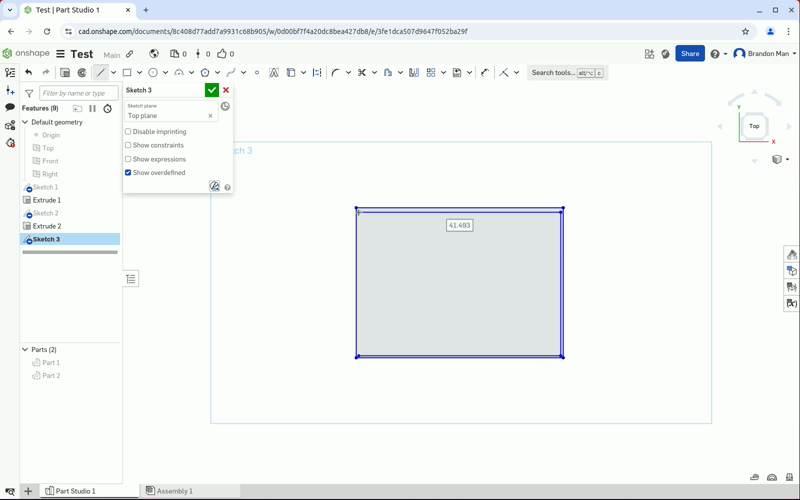
mouse_move(358, 355)
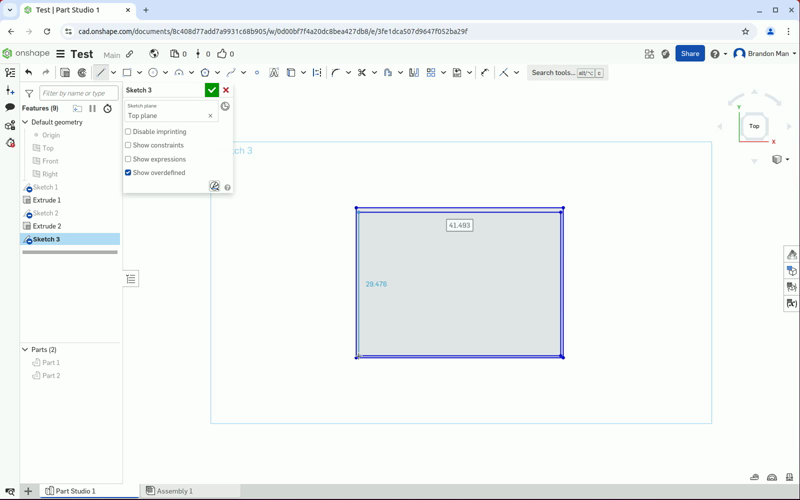
scroll(6)
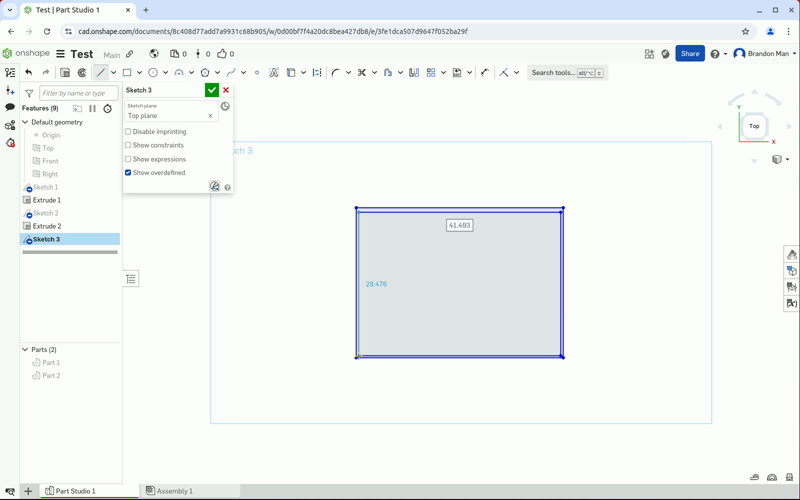
scroll(6)
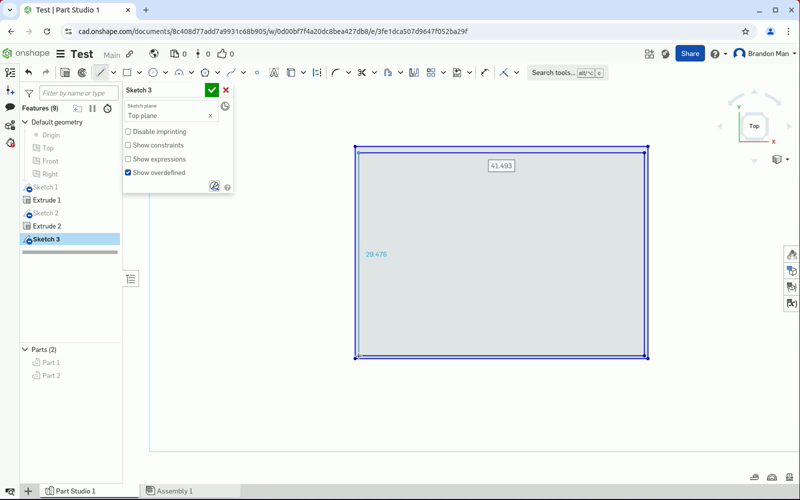
scroll(6)
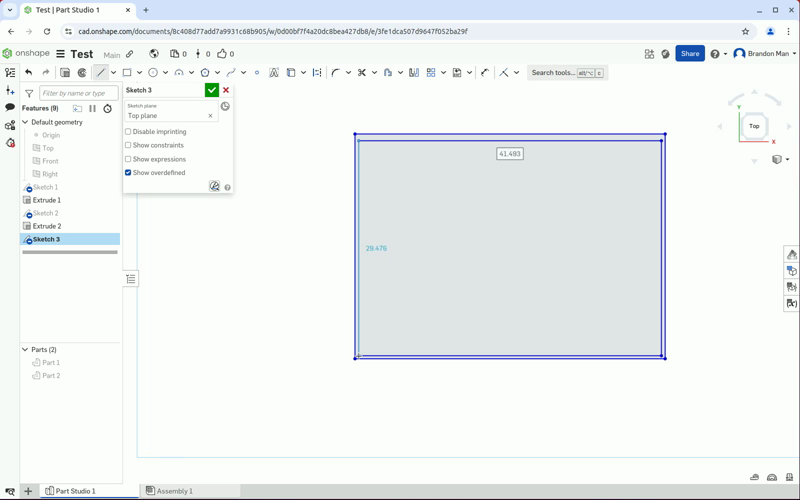
scroll(6)
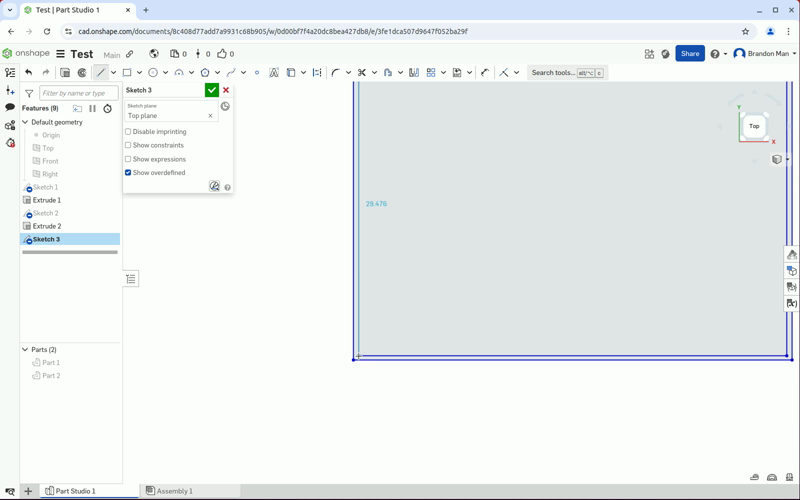
scroll(6)
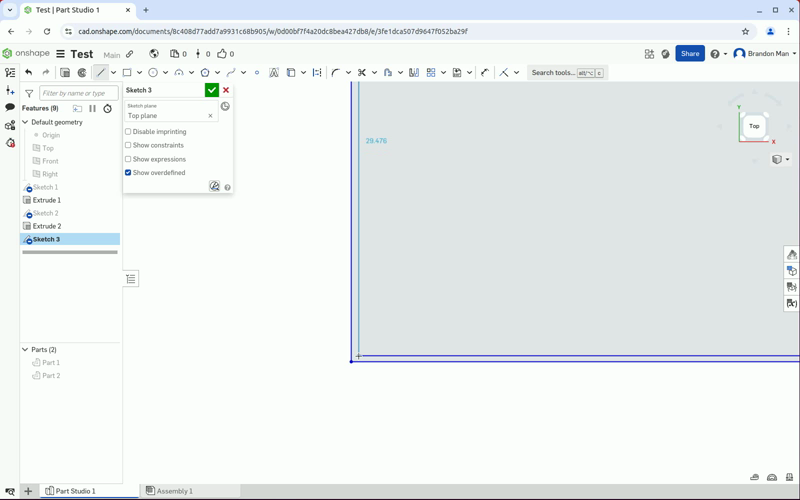
scroll(6)
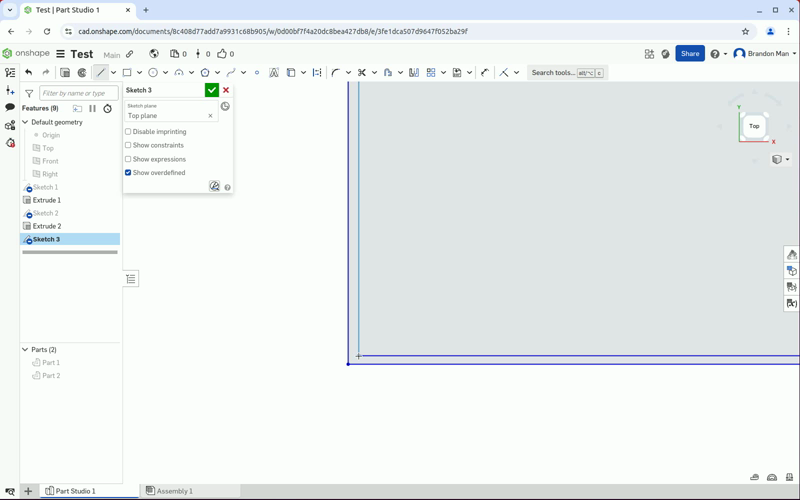
scroll(6)
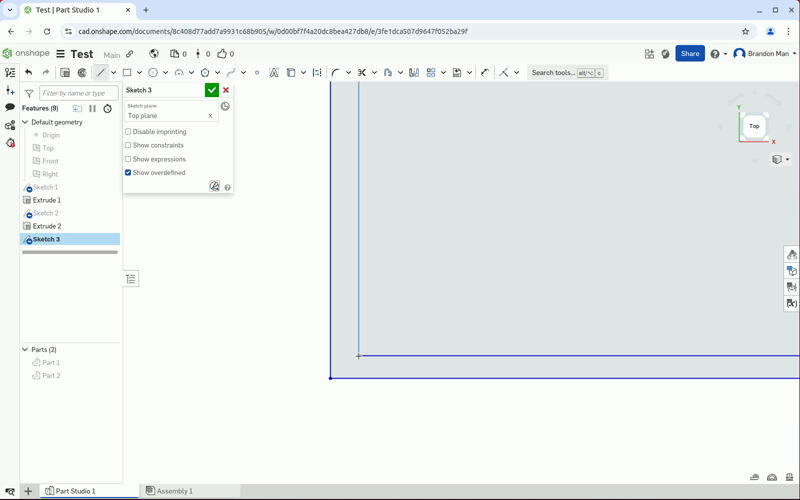
key_up(shift)
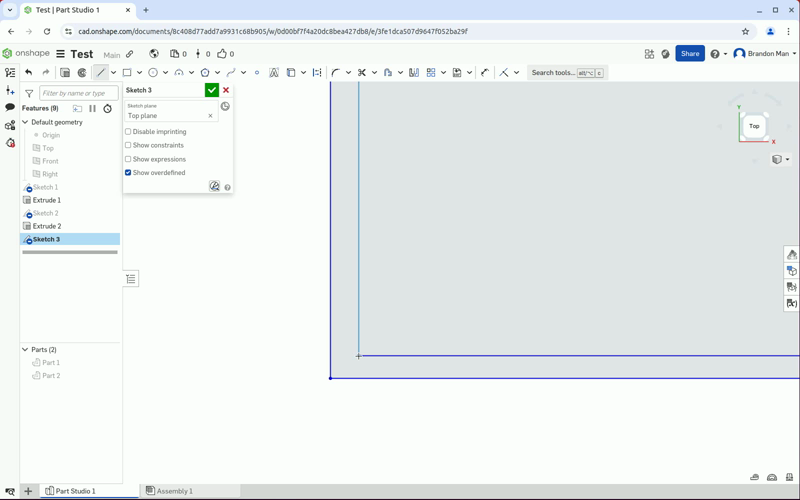
click(358, 355)
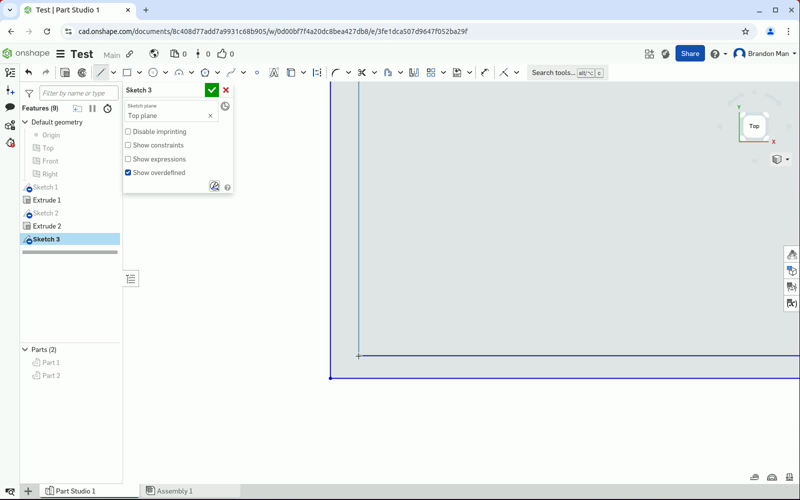
scroll(-6)
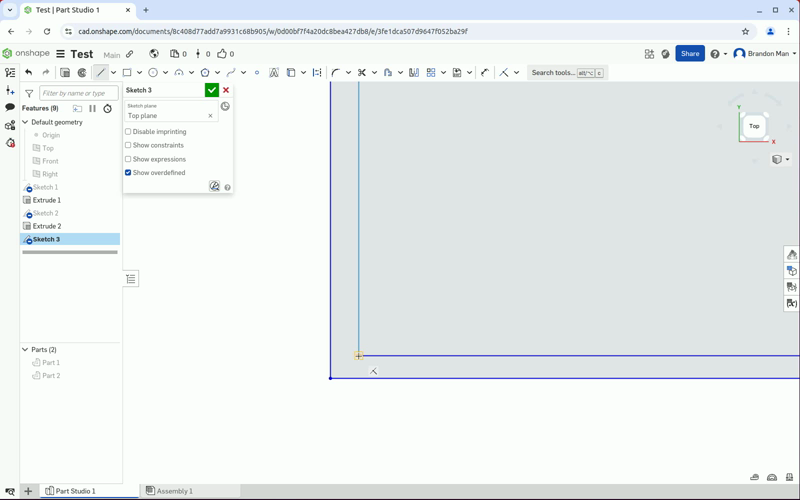
scroll(-6)
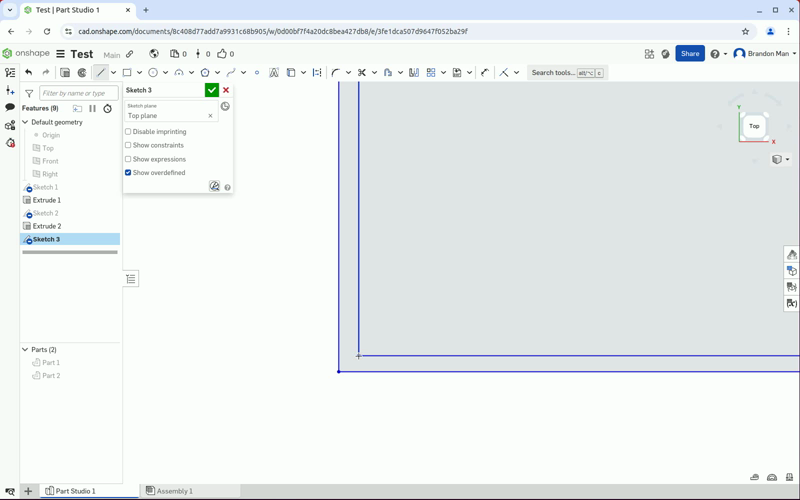
scroll(-6)
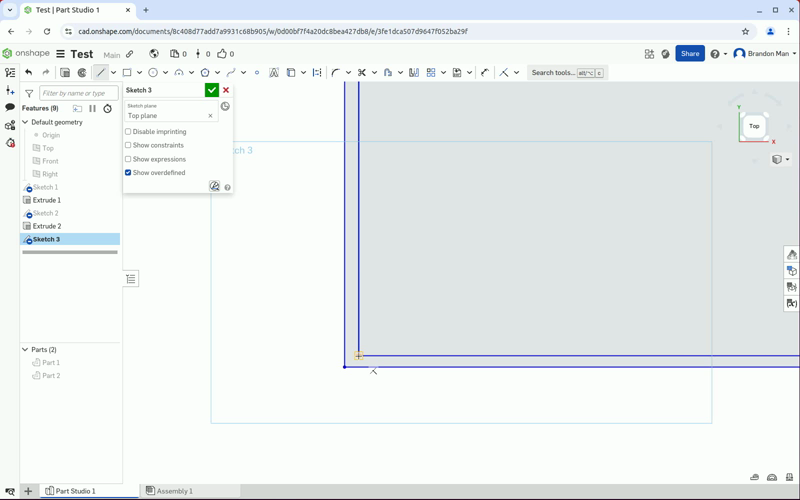
scroll(-6)
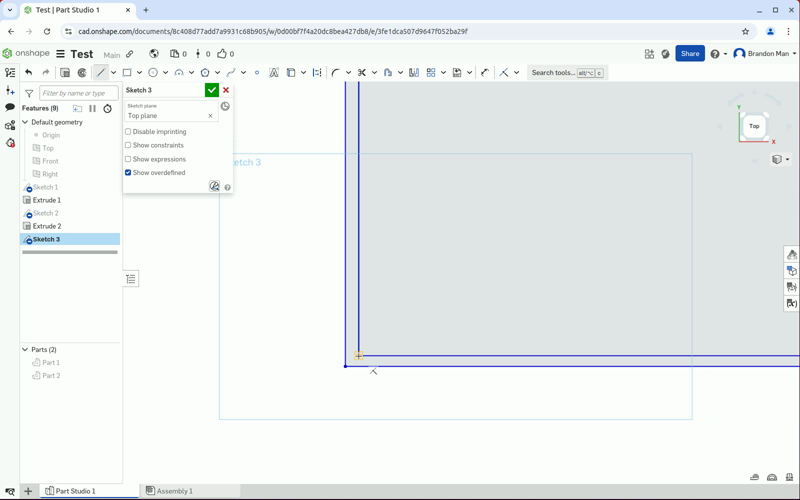
scroll(-6)
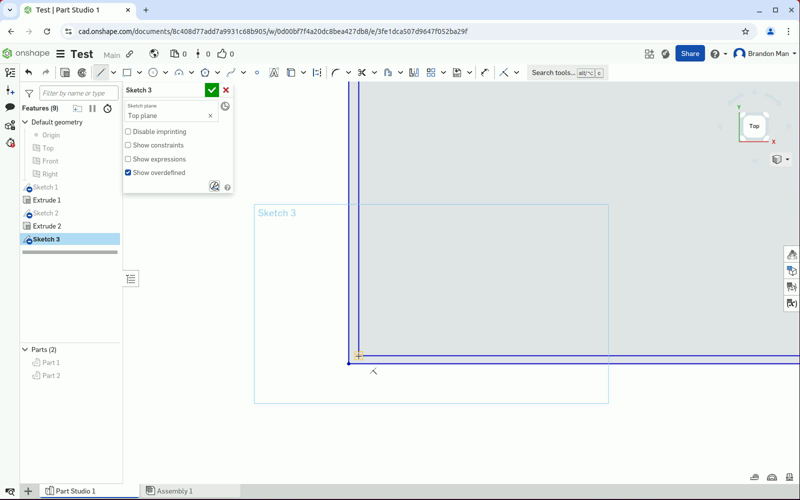
scroll(-6)
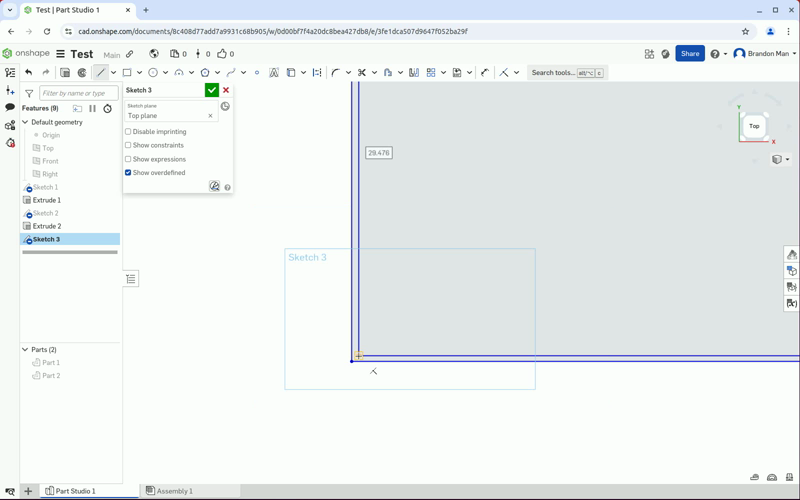
scroll(-6)
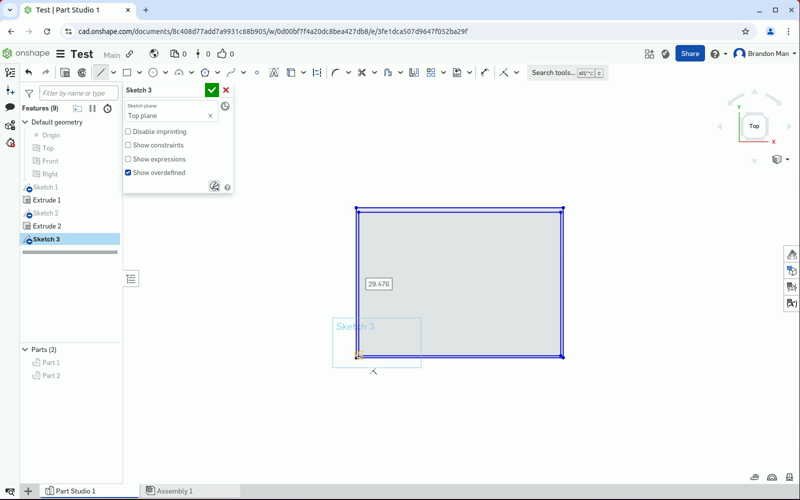
key(esc)
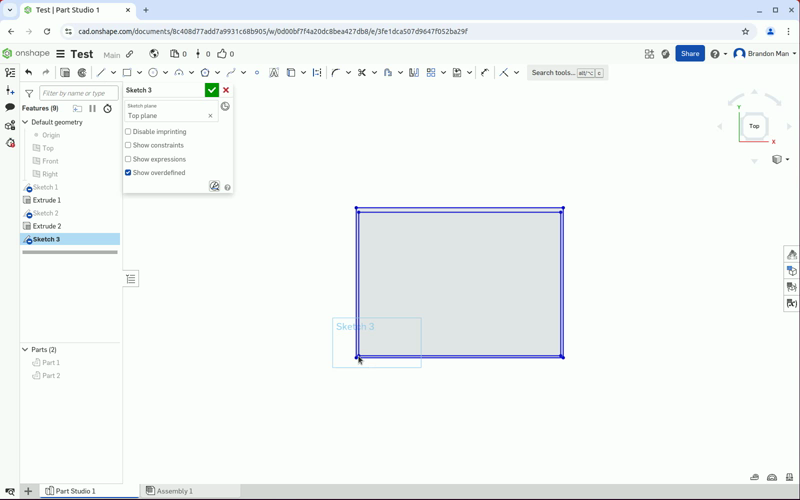
mouse_move(398, 210)
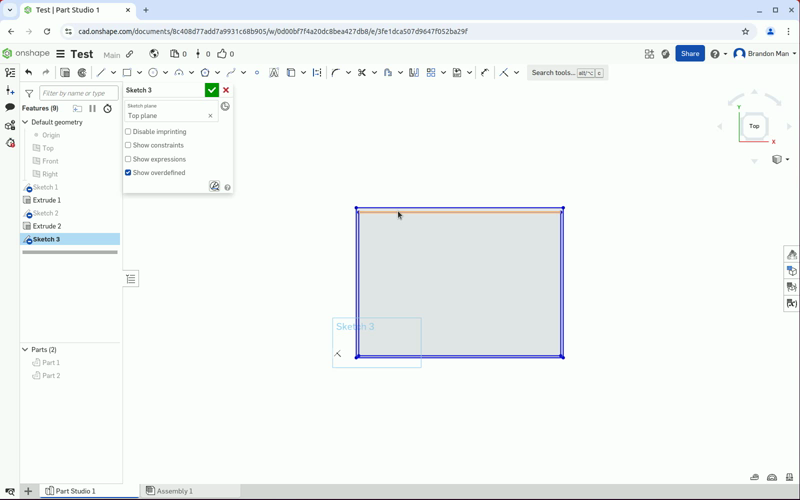
click(398, 210)
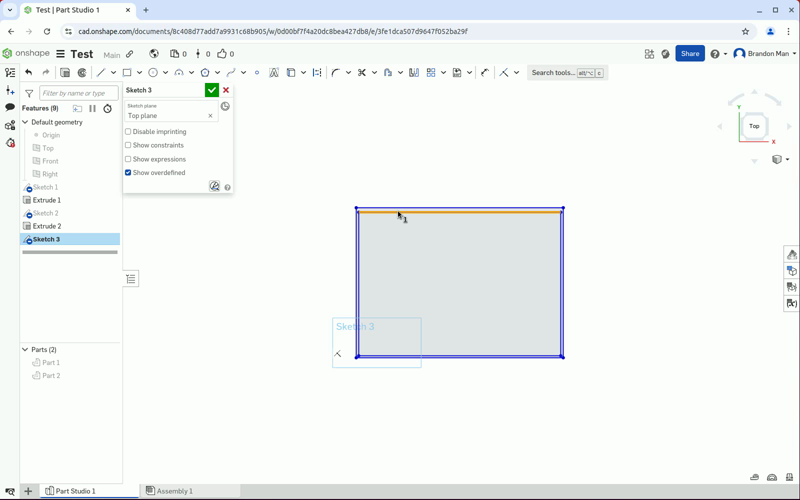
mouse_move(73, 352)
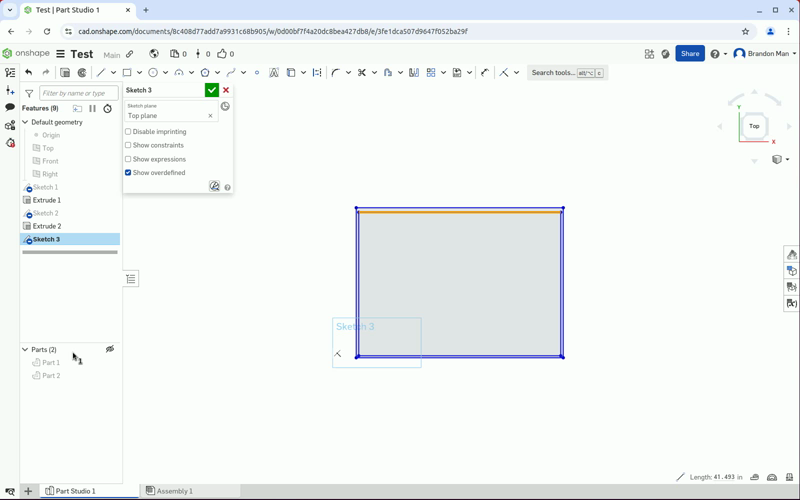
key(shift+y)
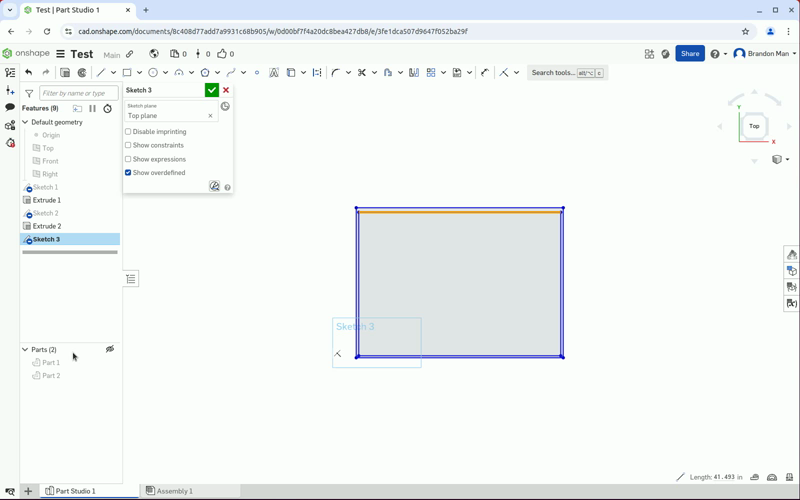
key(shift+e)
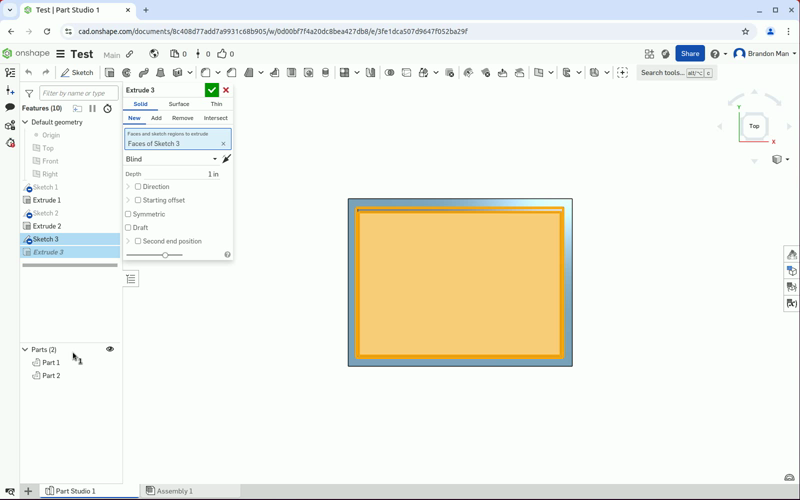
mouse_move(143, 106)
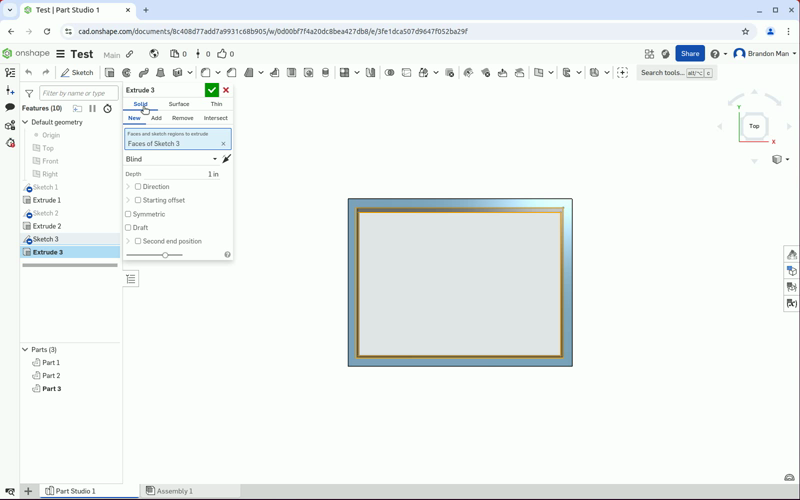
click(143, 106)
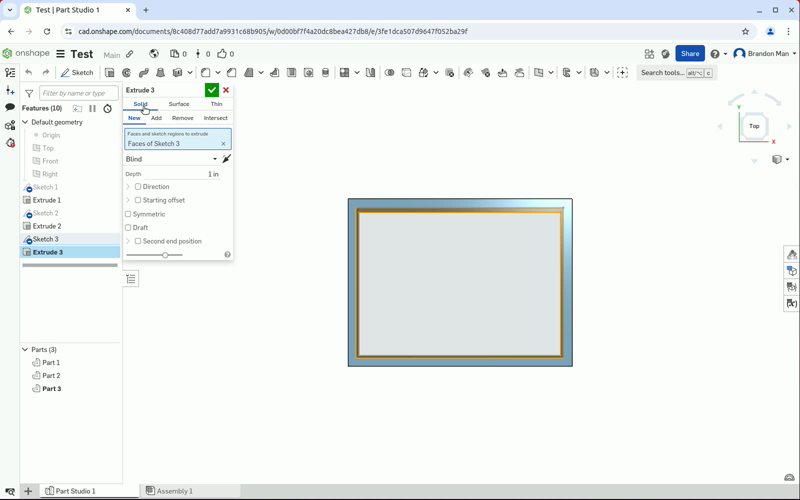
mouse_move(137, 120)
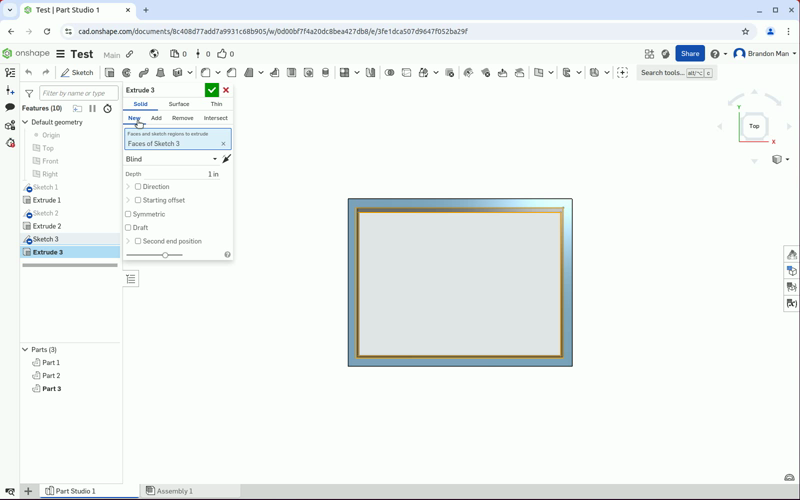
click(137, 120)
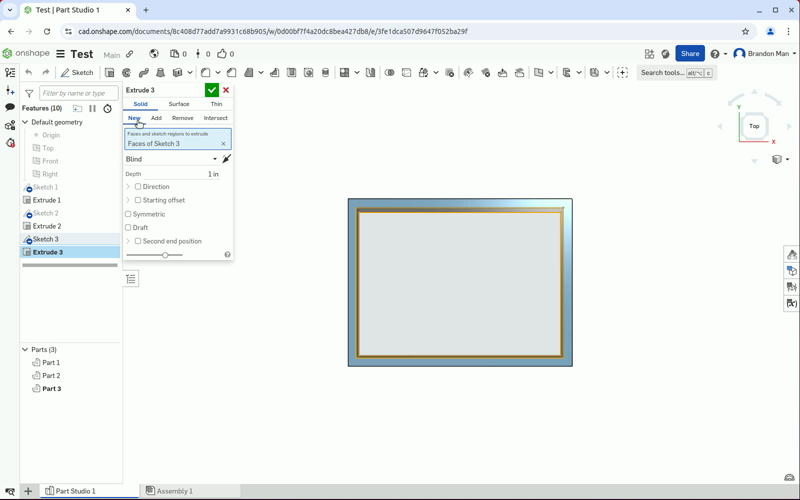
key(tab, 4)
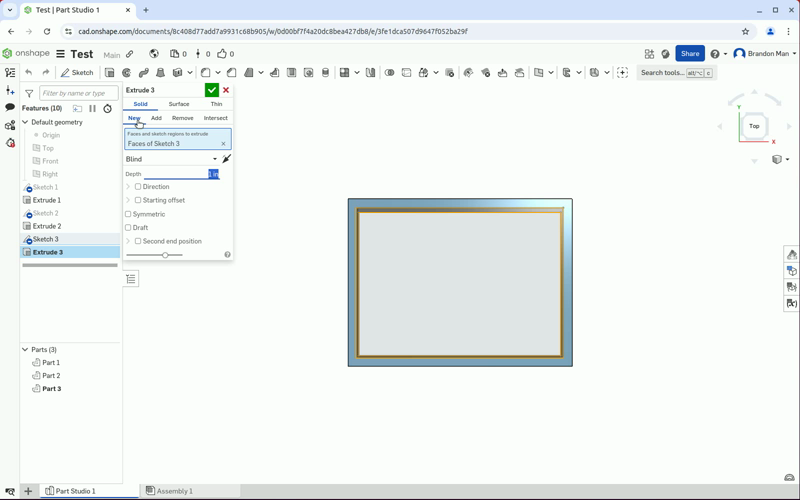
text(-0.241)
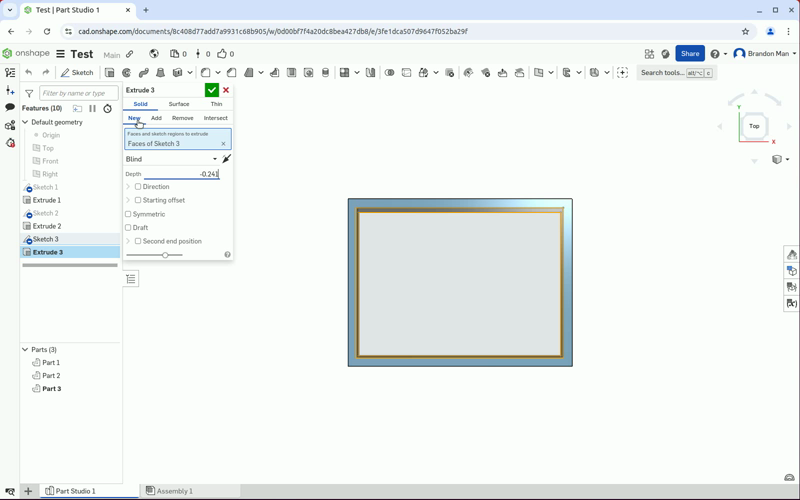
key(enter)
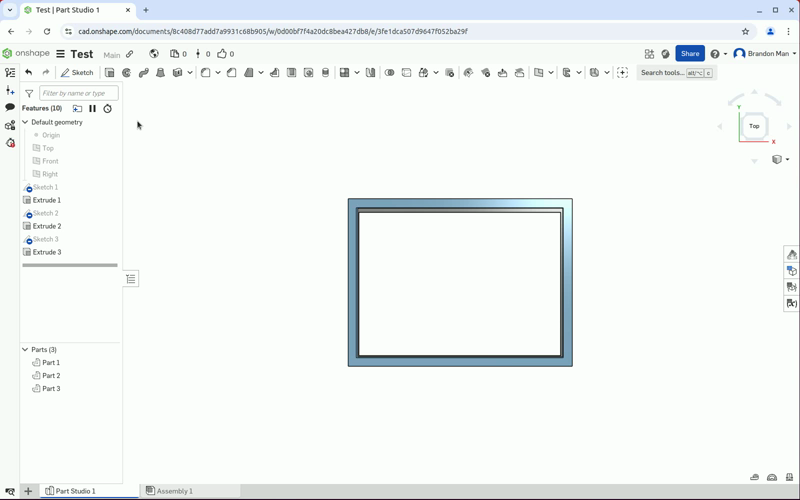
key(shift+h)
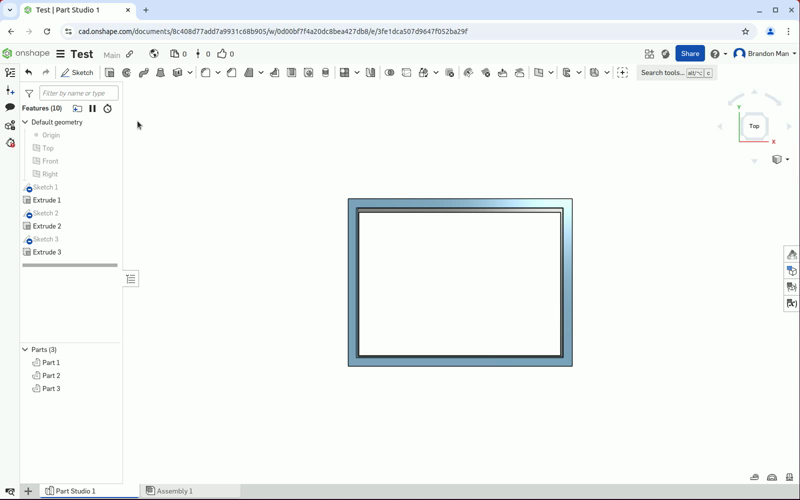
key(shift+h)
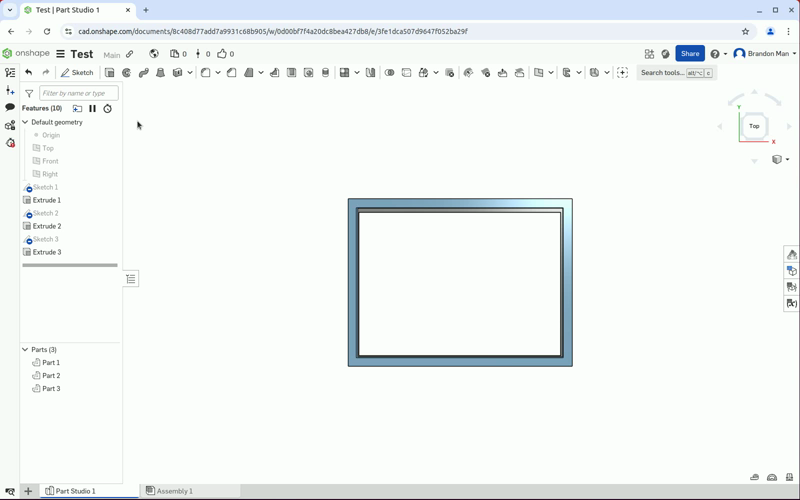
mouse_move(73, 189)
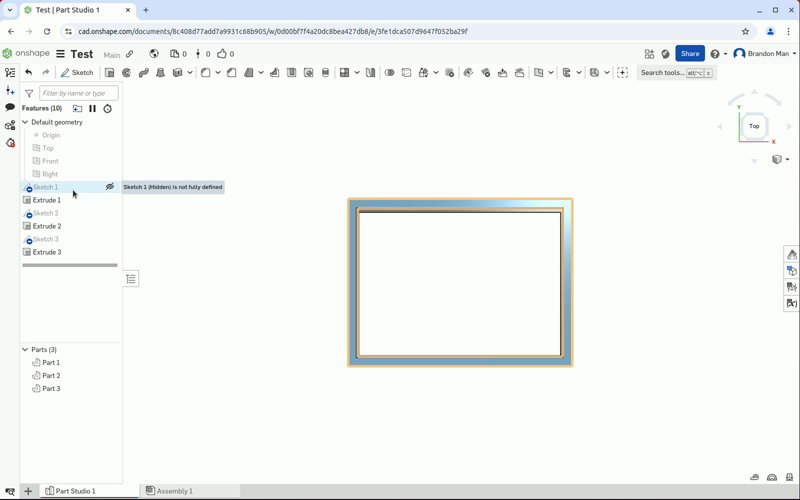
click(73, 189)
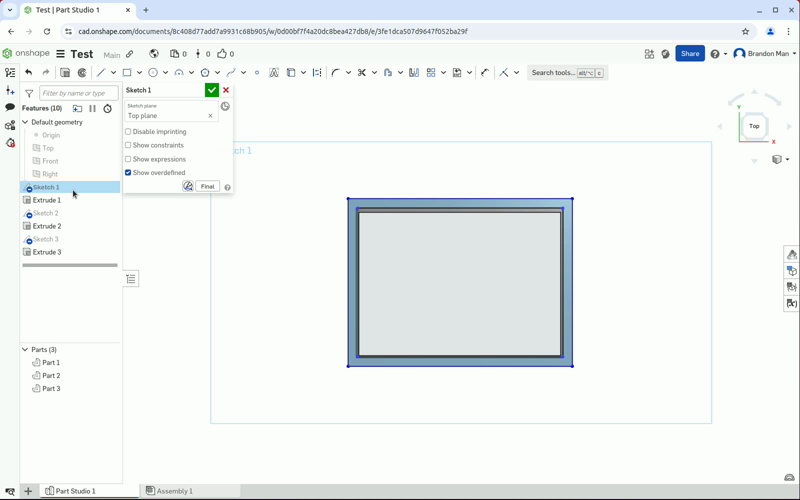
mouse_move(229, 92)
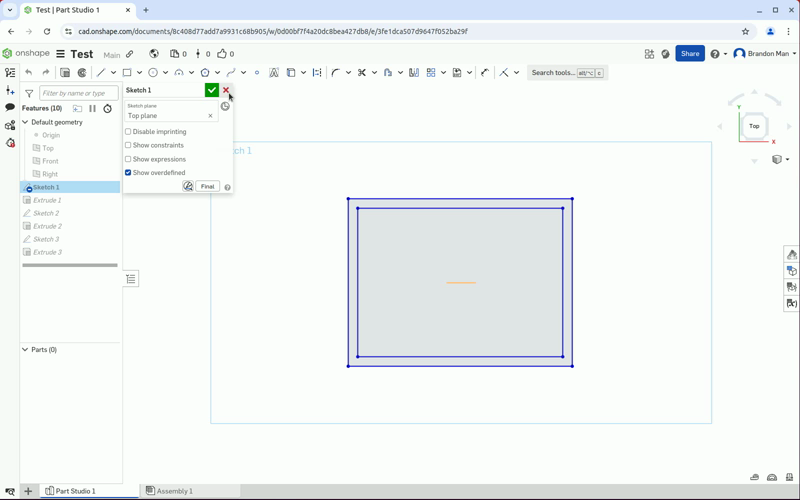
click(229, 92)
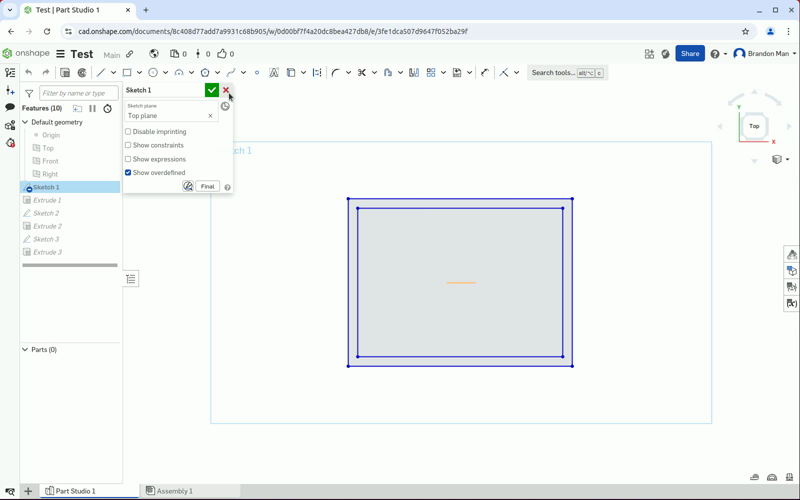
key(shift+s)
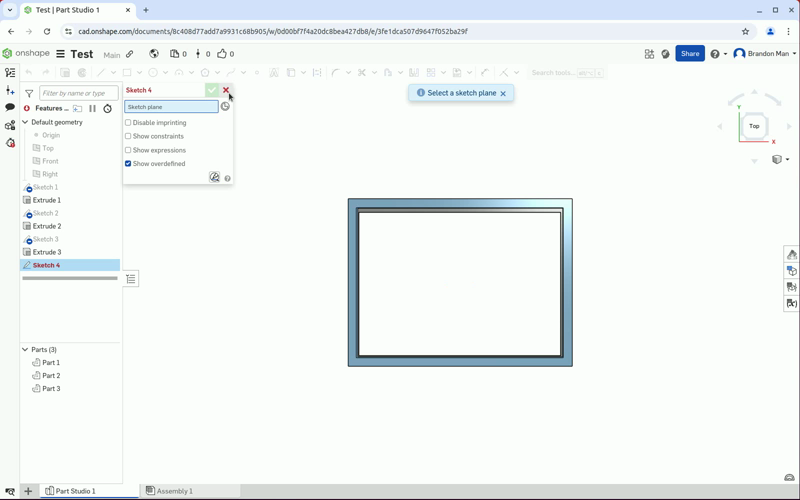
mouse_move(73, 150)
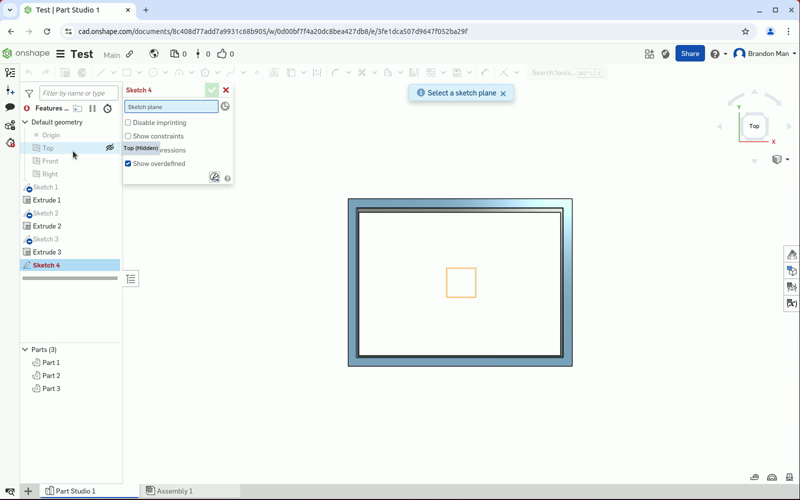
click(73, 150)
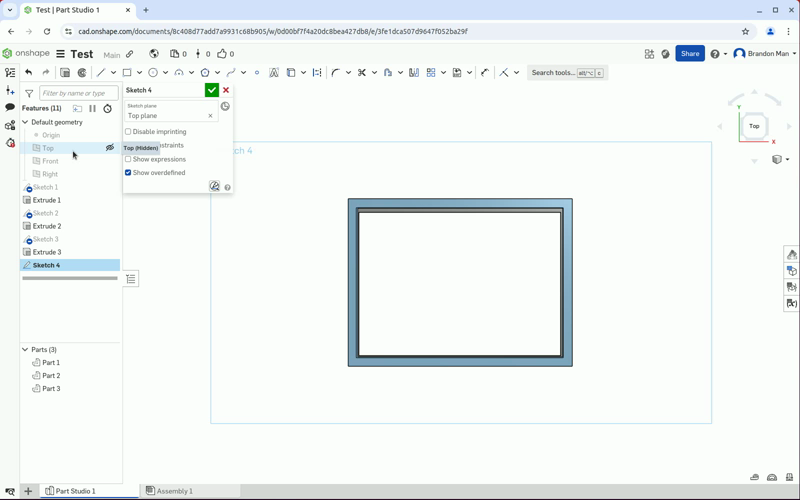
mouse_move(73, 352)
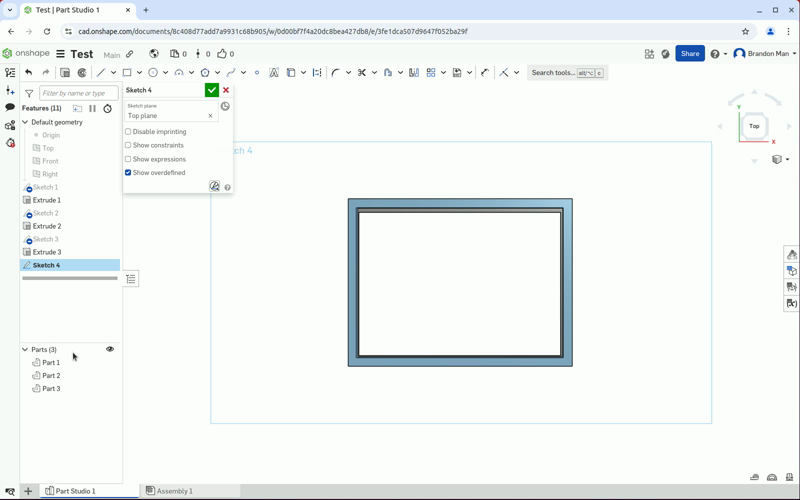
key(y)
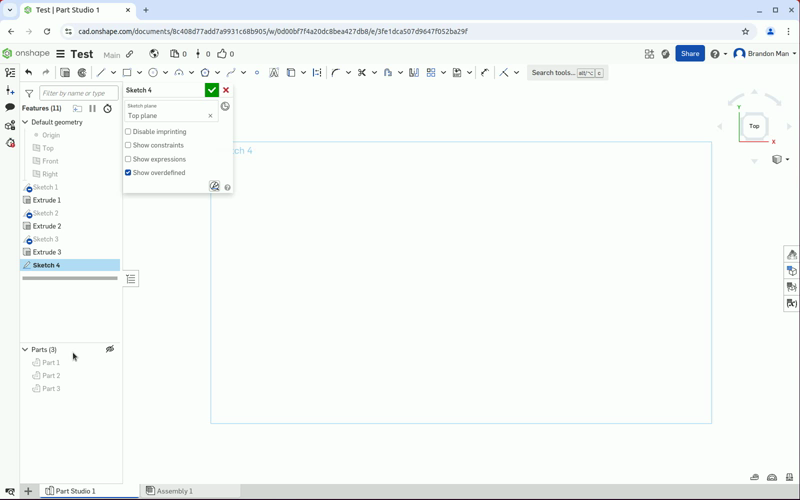
key(l)
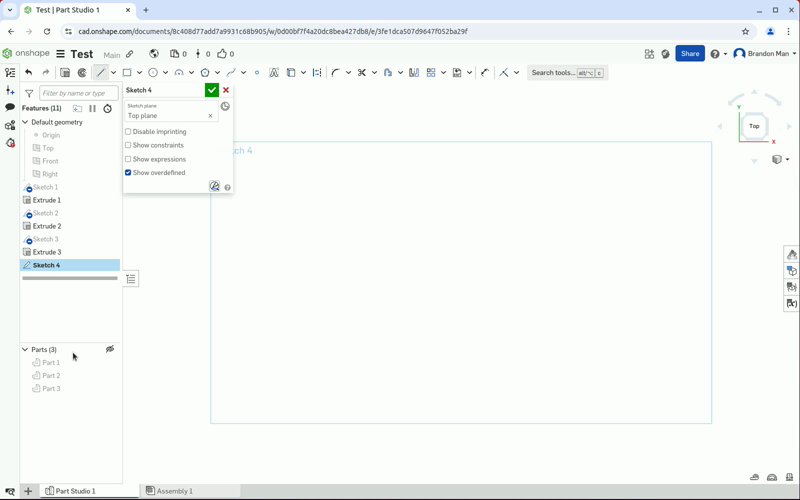
key_down(shift)
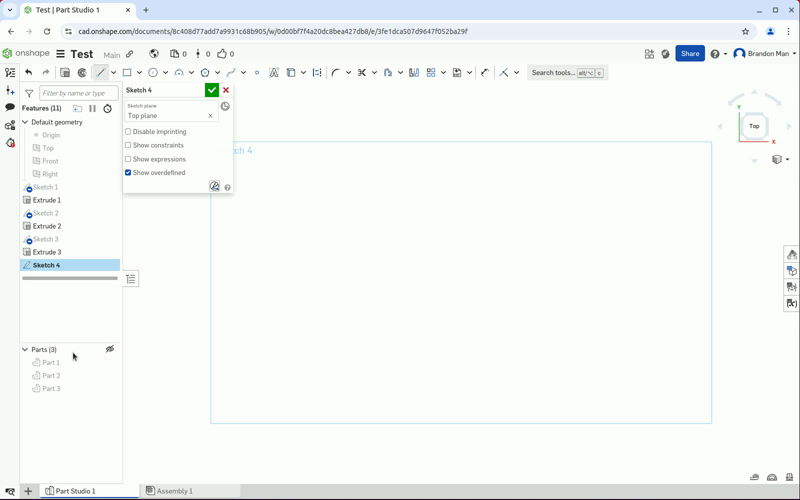
mouse_move(348, 366)
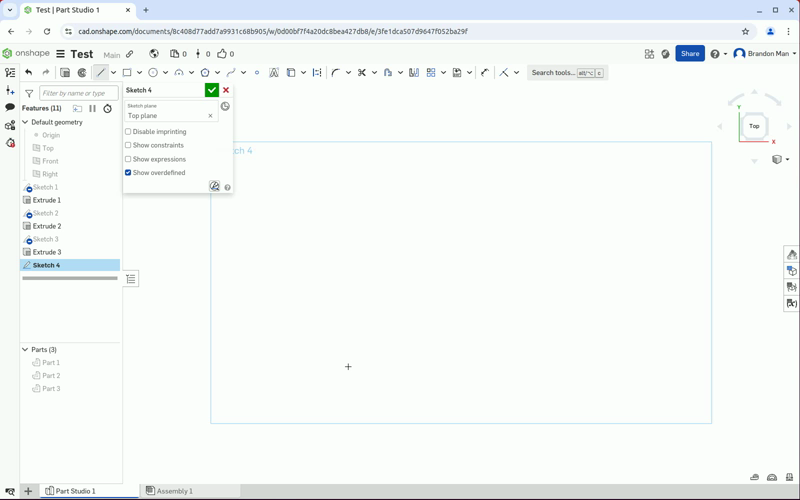
click(348, 366)
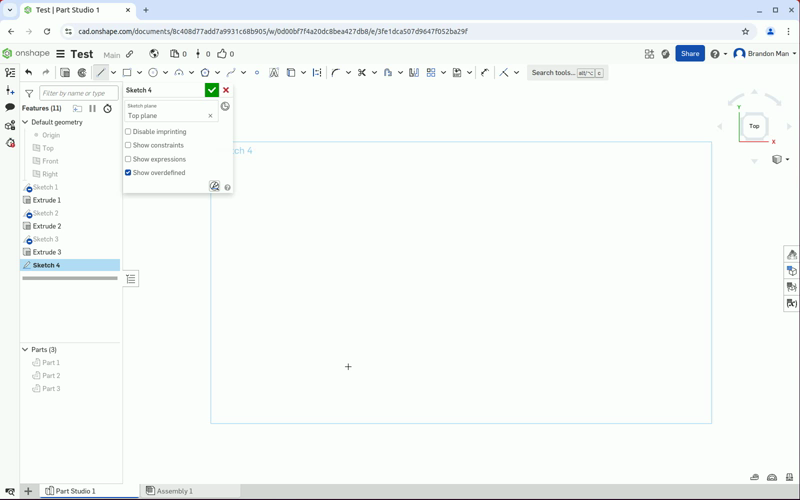
key_up(shift)
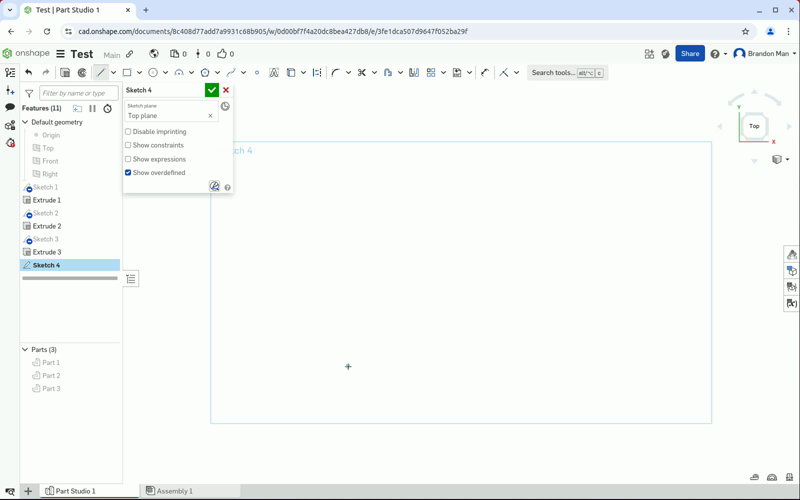
key_down(shift)
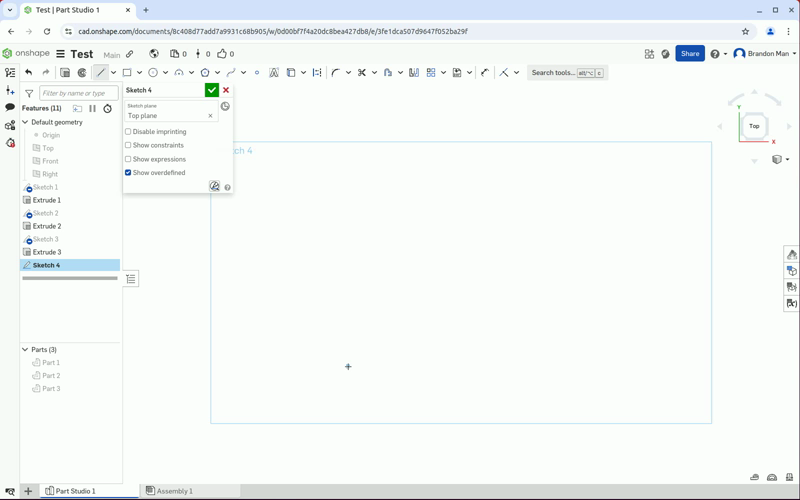
mouse_move(572, 366)
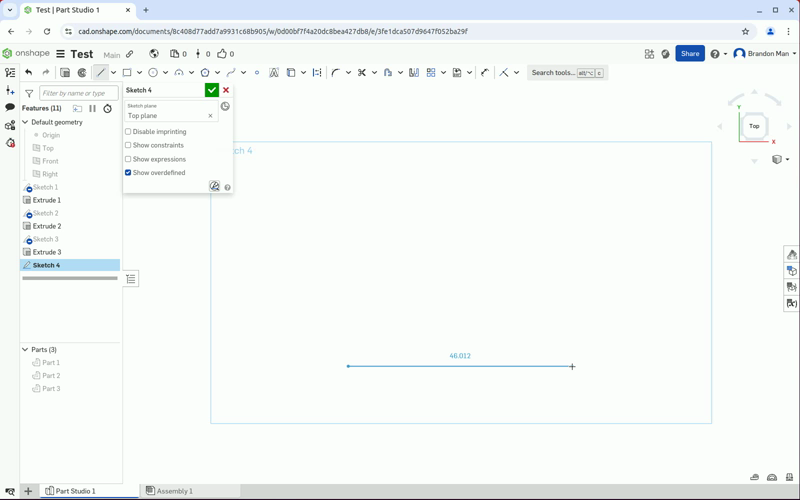
click(572, 366)
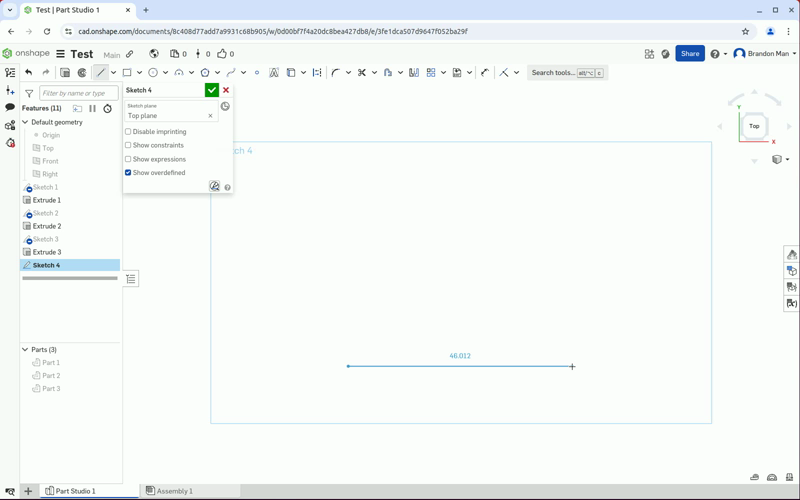
key_up(shift)
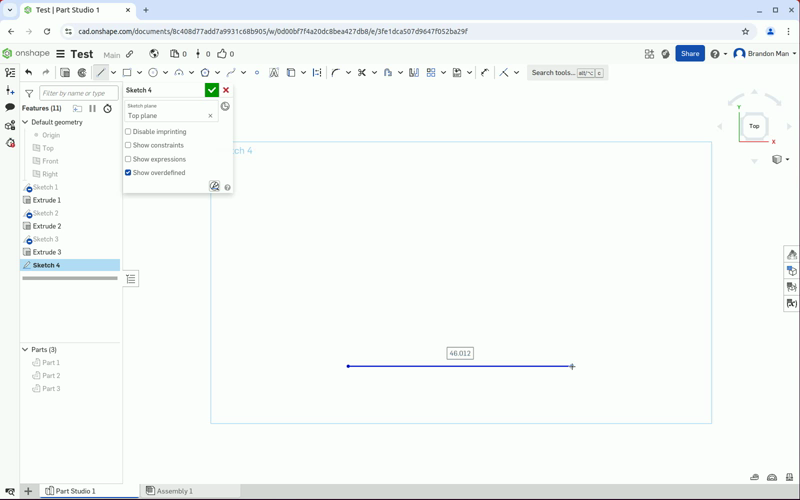
key_down(shift)
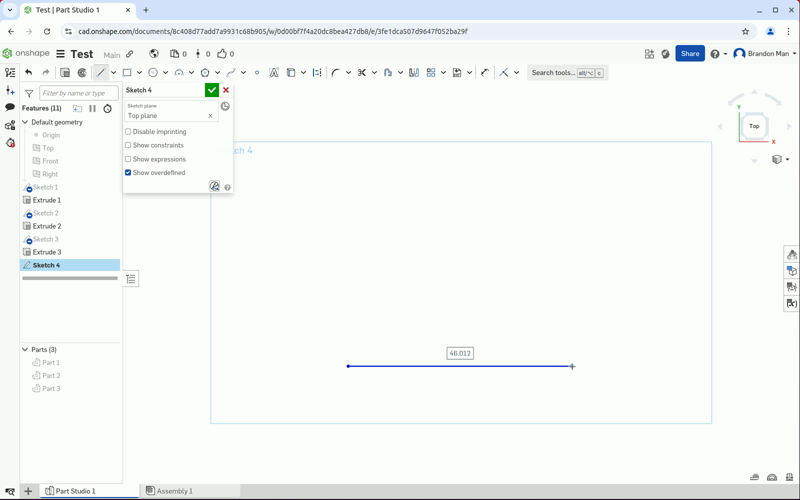
mouse_move(572, 198)
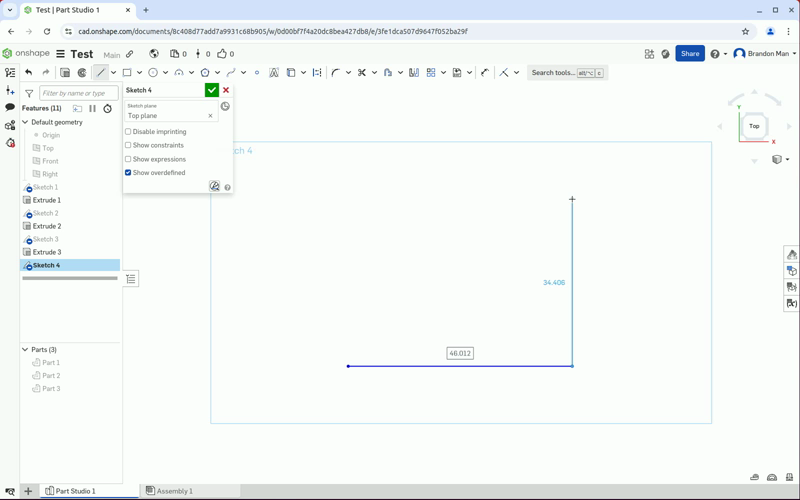
click(572, 198)
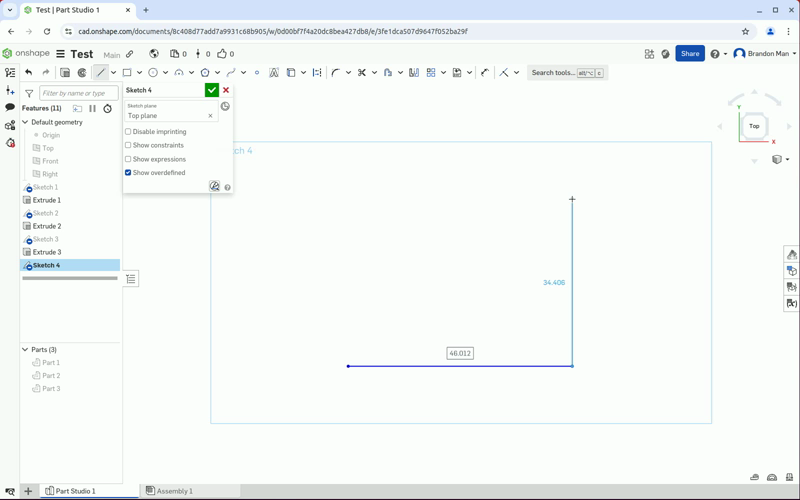
key_up(shift)
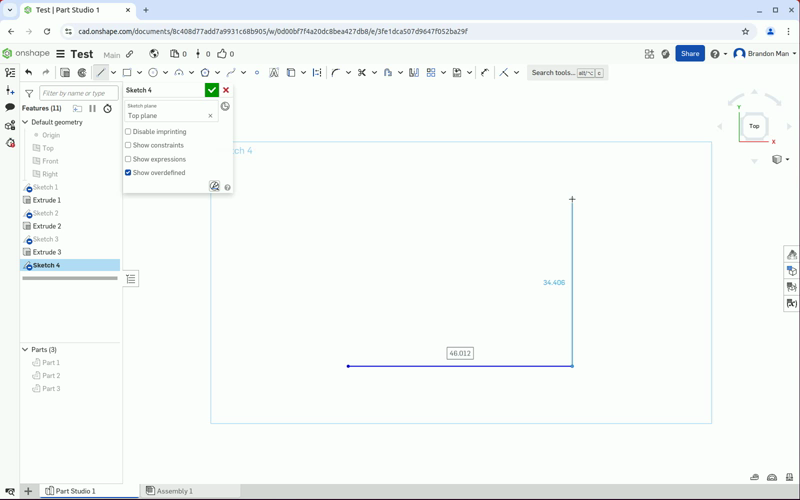
key_down(shift)
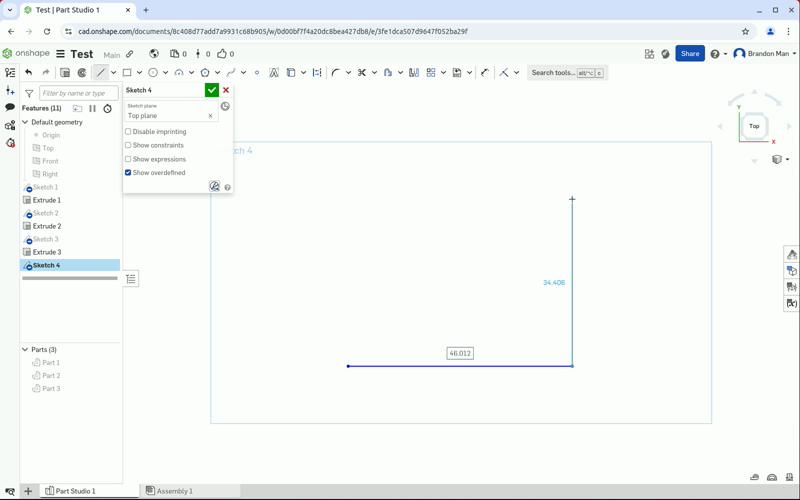
mouse_move(348, 198)
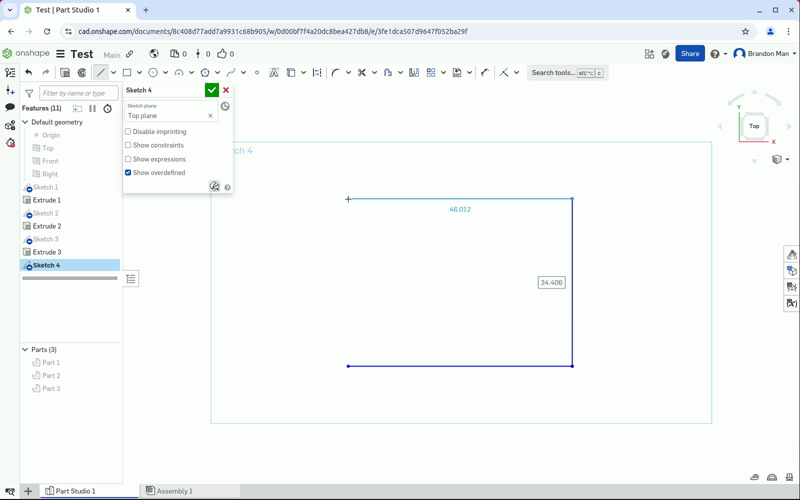
click(348, 198)
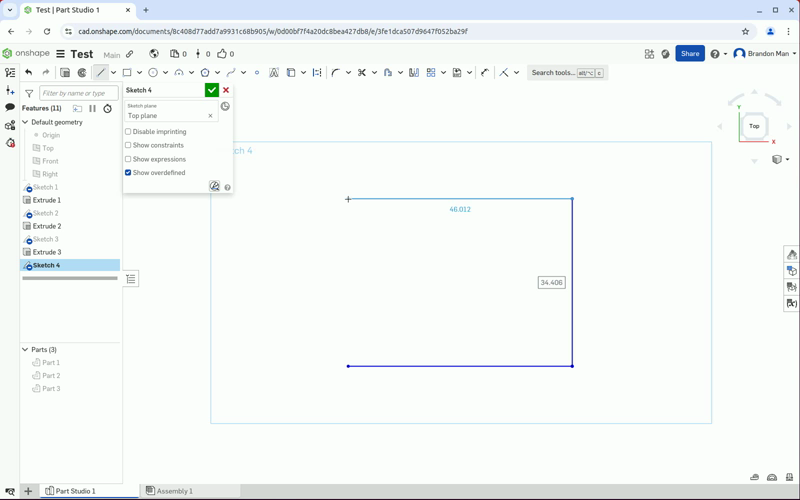
key_up(shift)
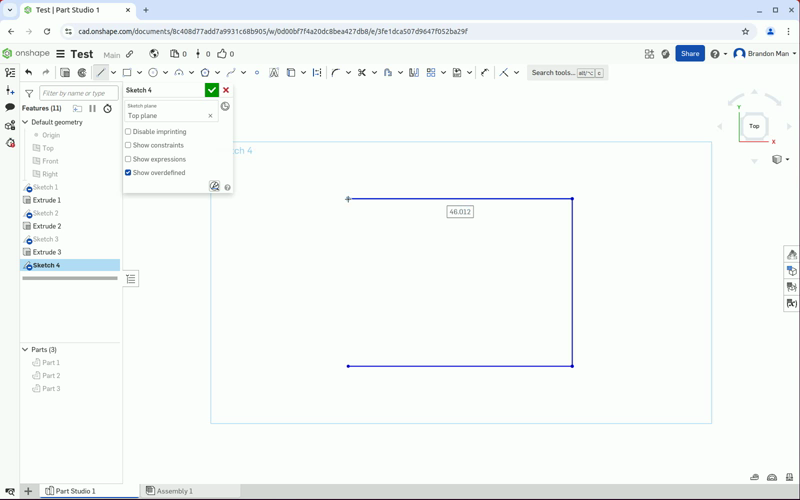
key_down(shift)
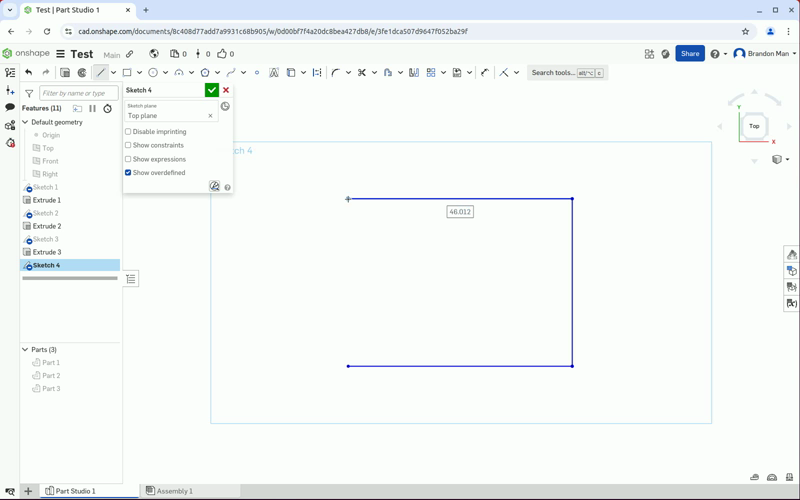
mouse_move(348, 366)
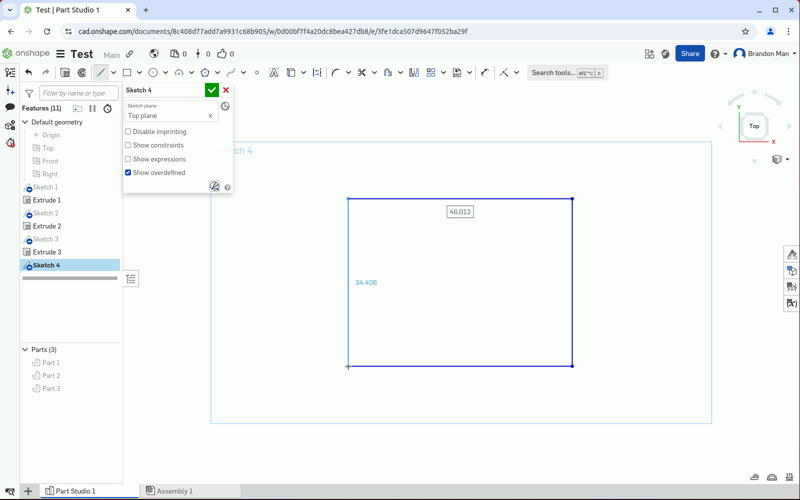
key_up(shift)
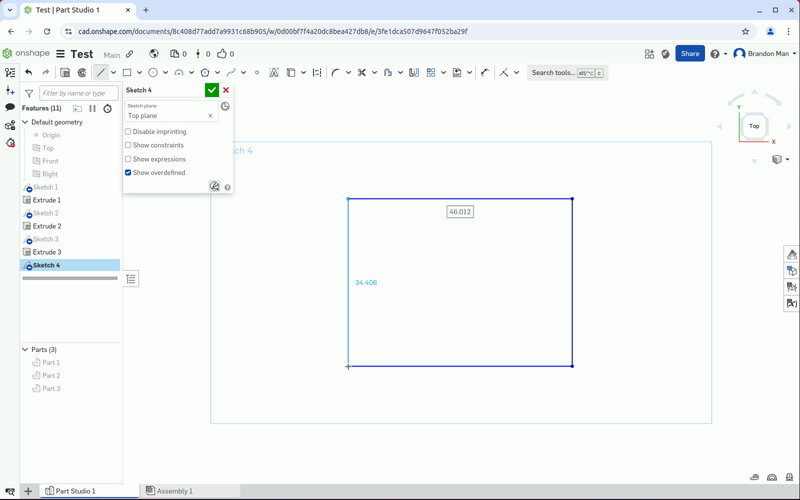
click(348, 366)
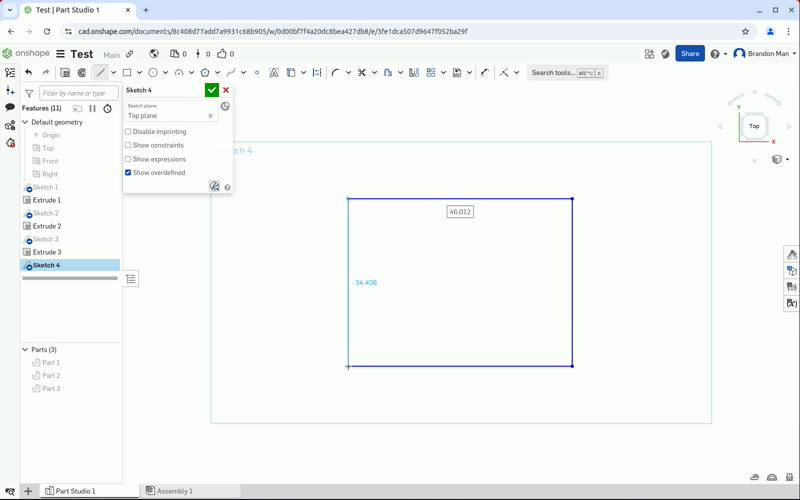
key(esc)
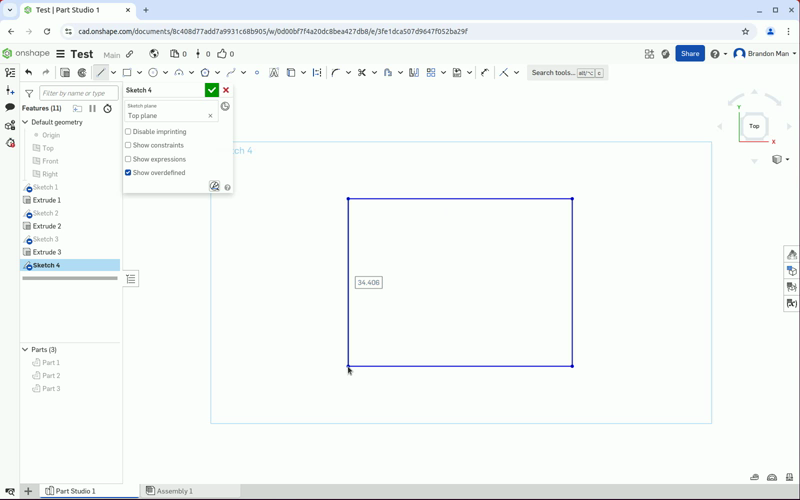
key(l)
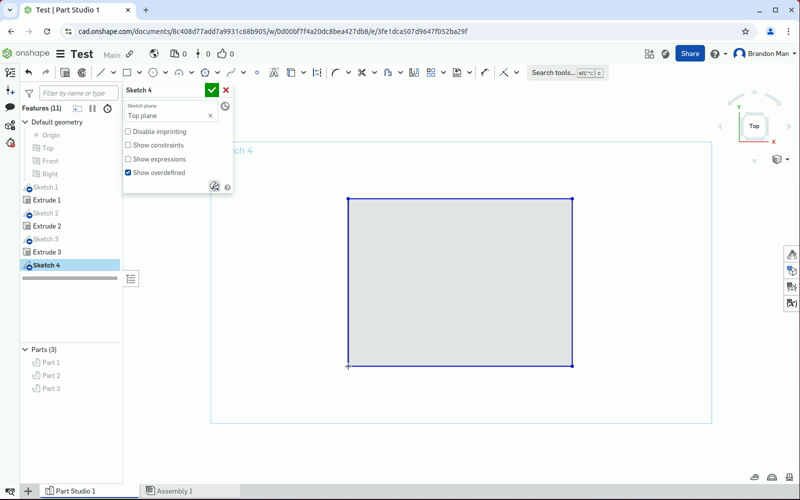
key_down(shift)
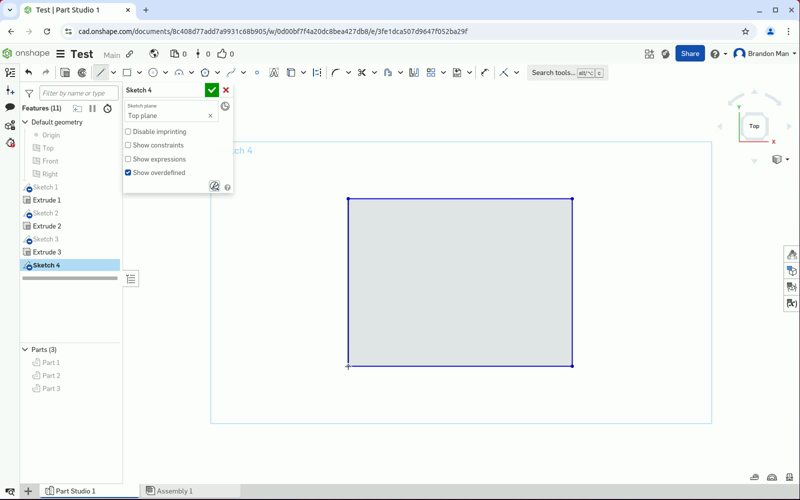
mouse_move(357, 356)
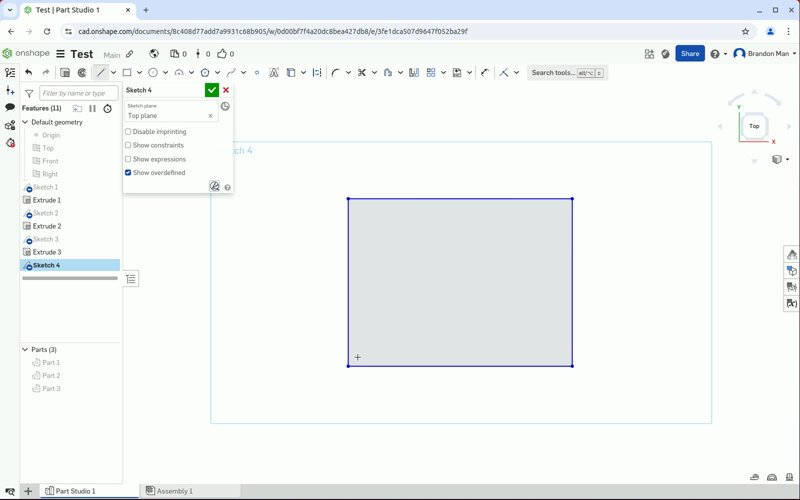
click(357, 356)
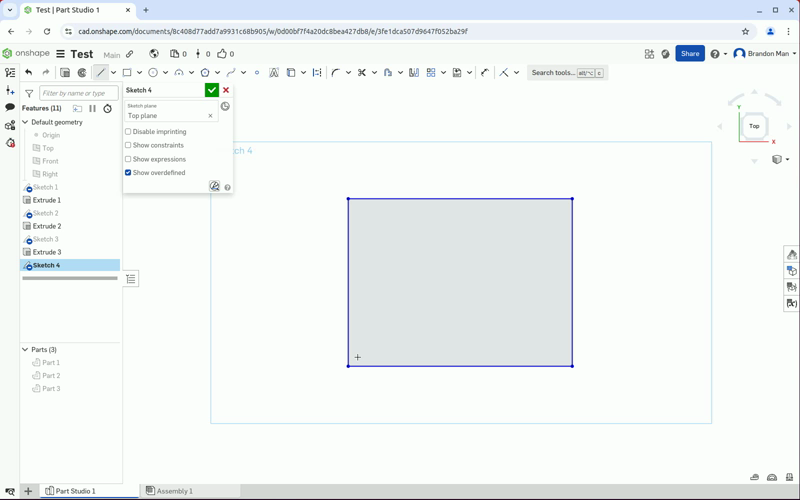
key_up(shift)
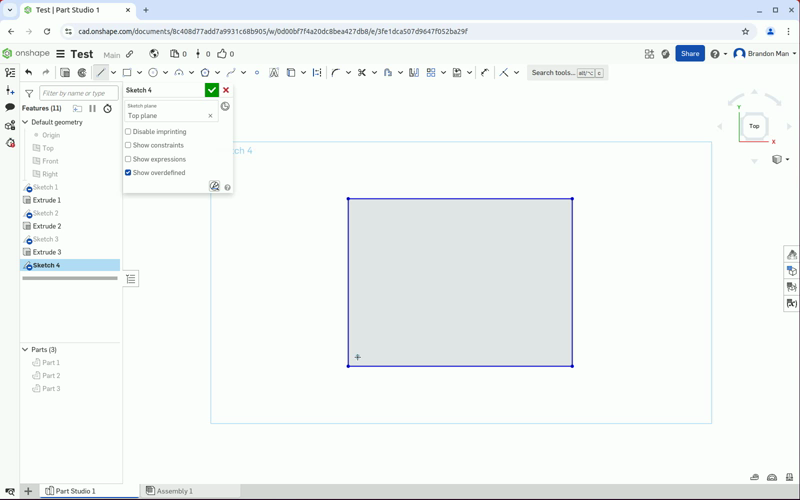
key_down(shift)
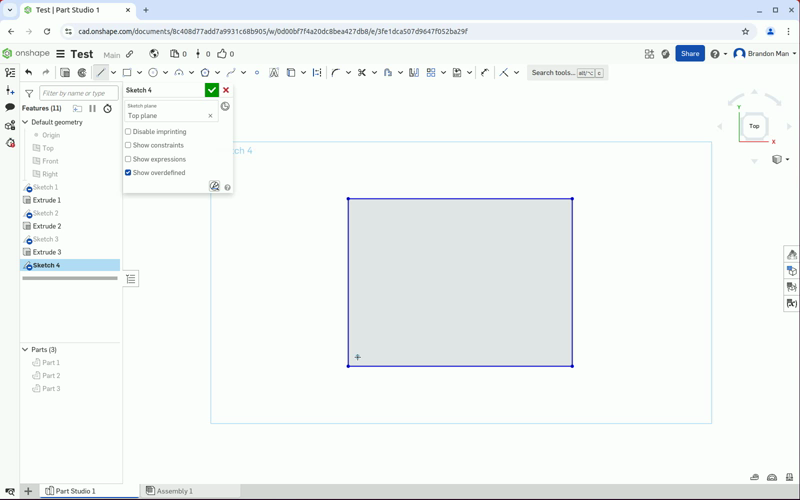
mouse_move(562, 356)
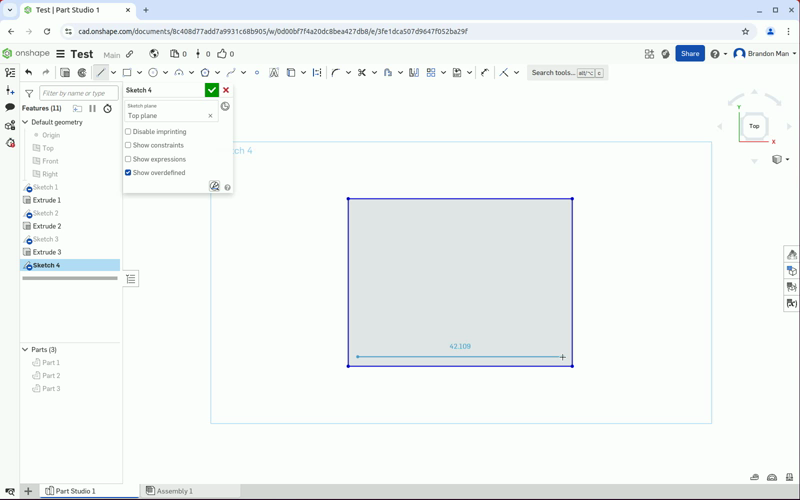
click(562, 356)
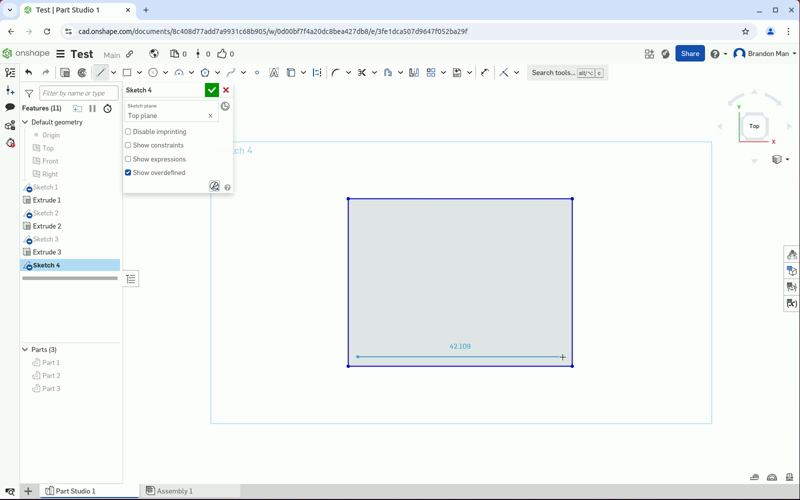
key_up(shift)
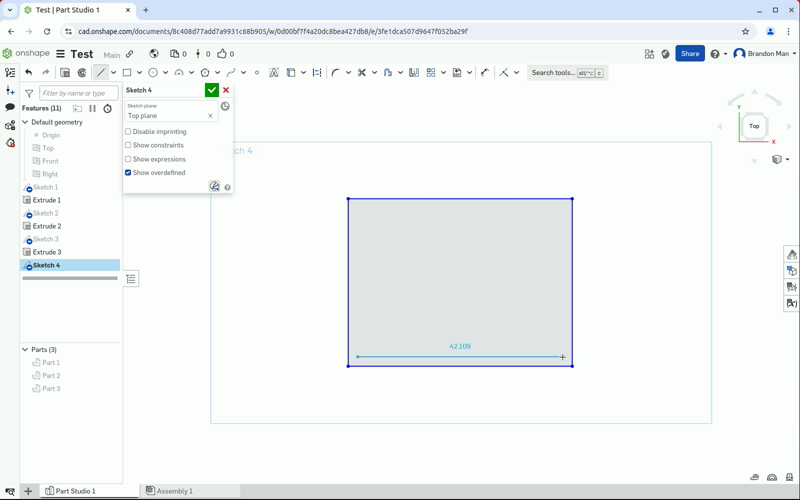
key_down(shift)
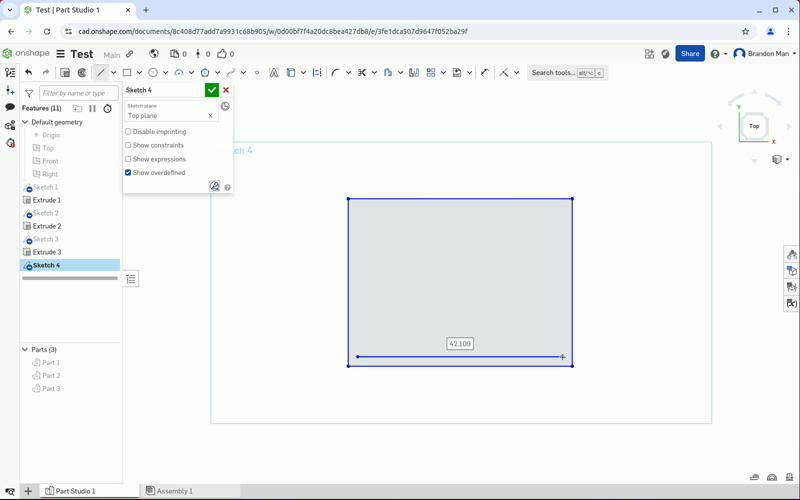
mouse_move(562, 208)
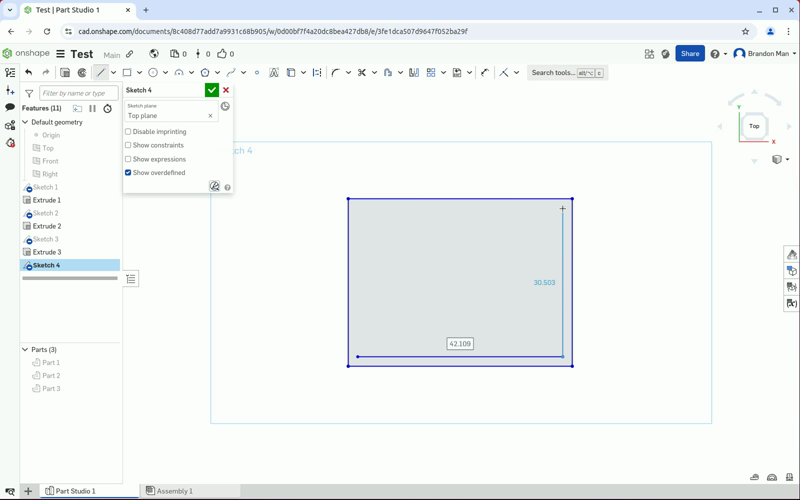
click(562, 208)
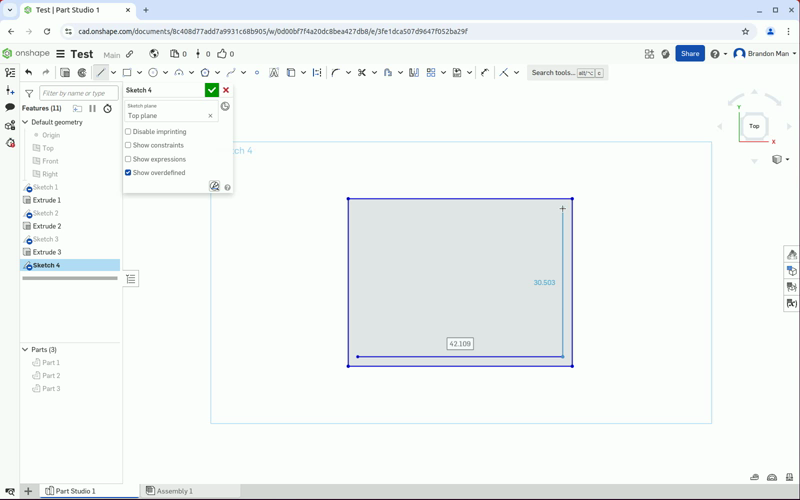
key_up(shift)
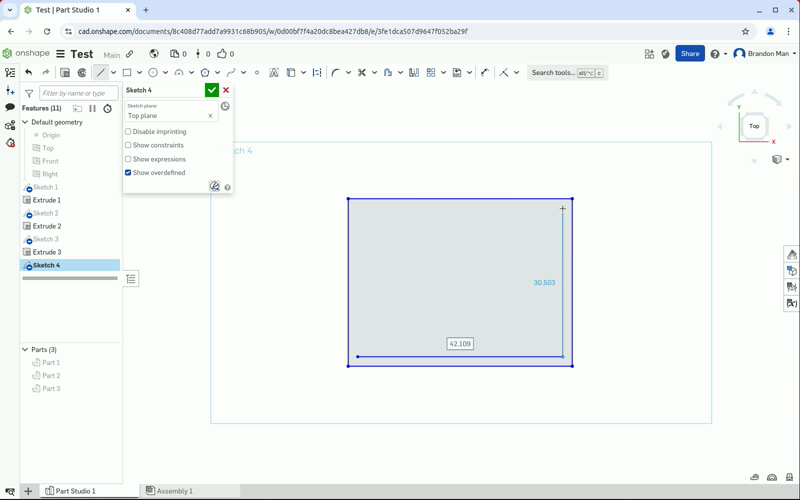
key_down(shift)
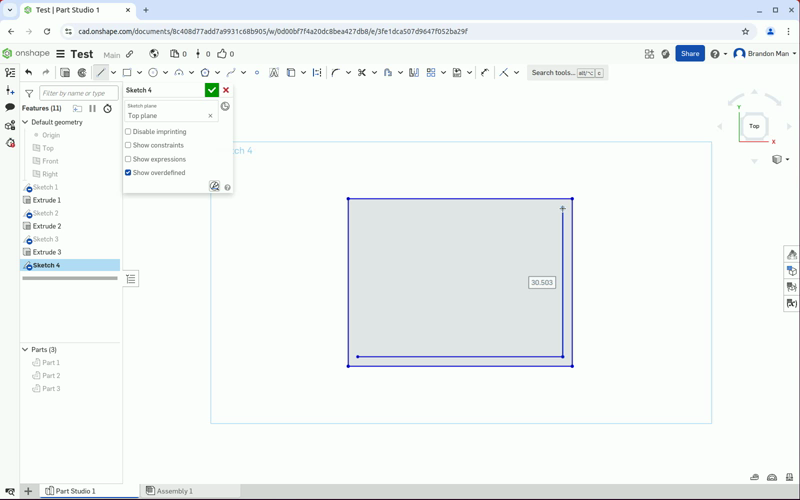
mouse_move(357, 208)
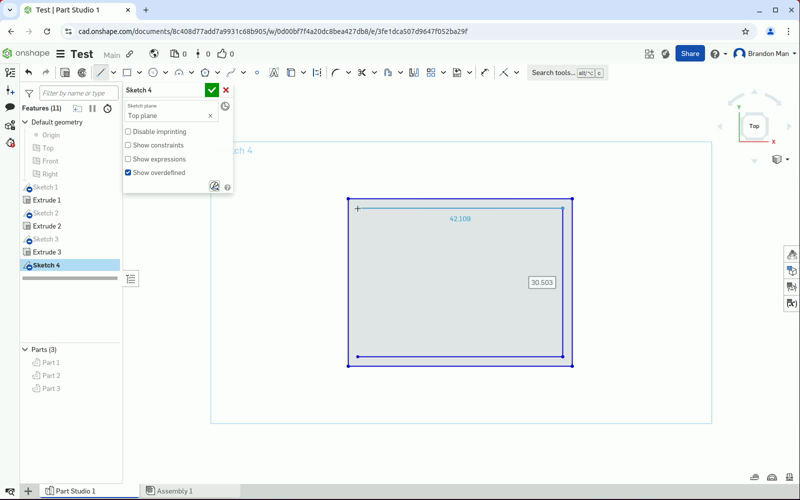
click(357, 208)
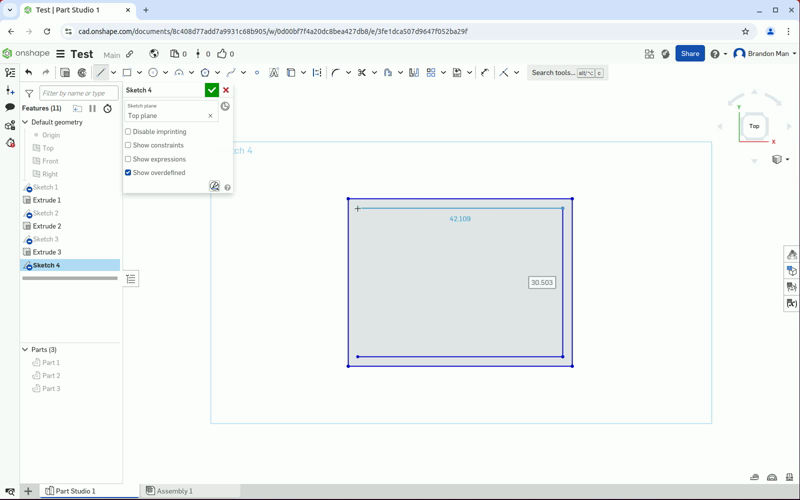
key_up(shift)
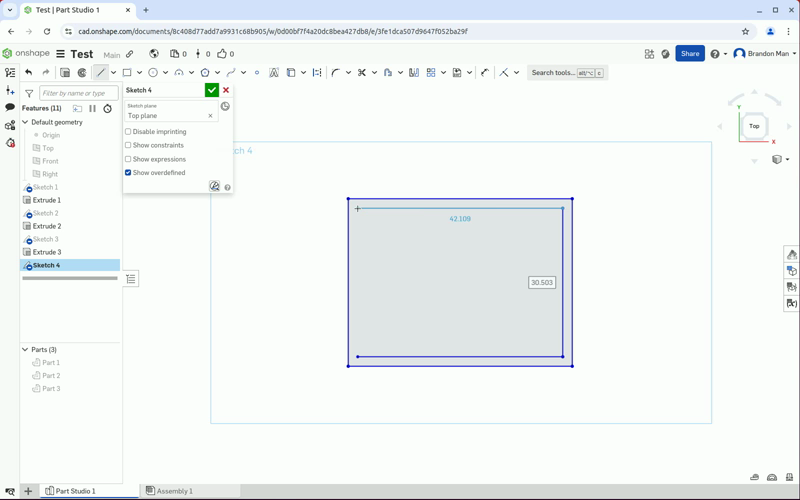
key_down(shift)
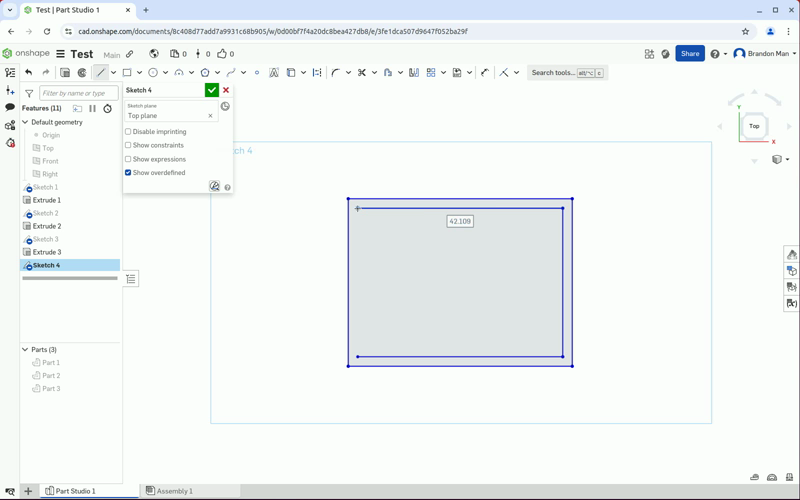
mouse_move(357, 356)
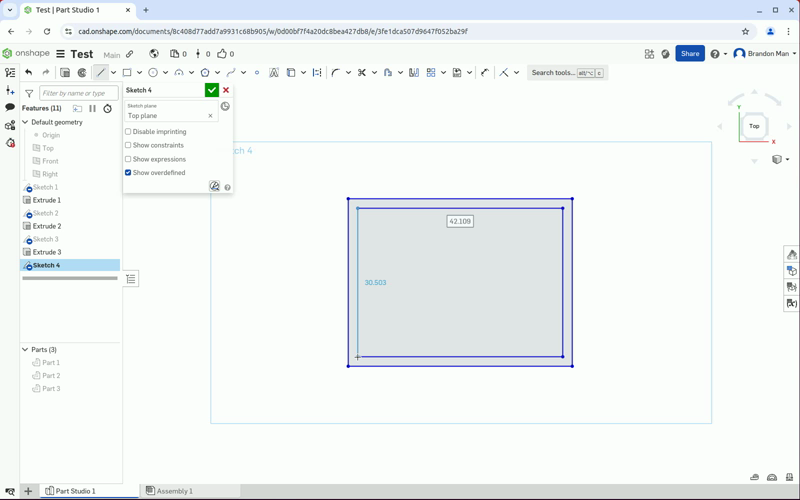
key_up(shift)
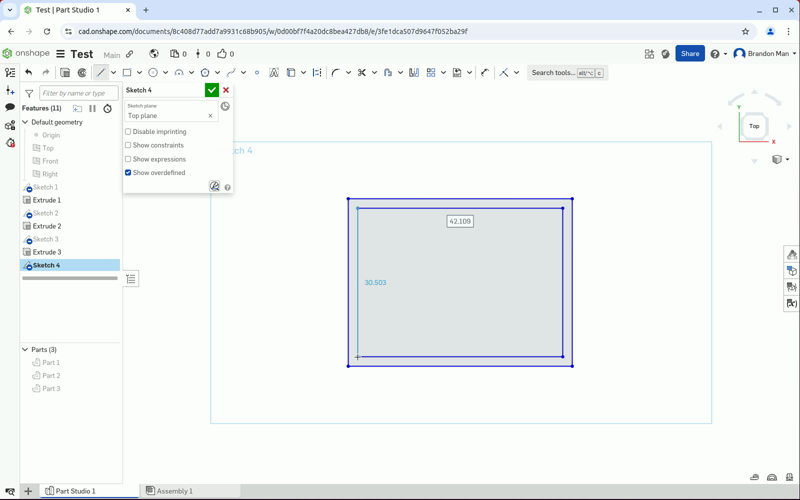
click(357, 356)
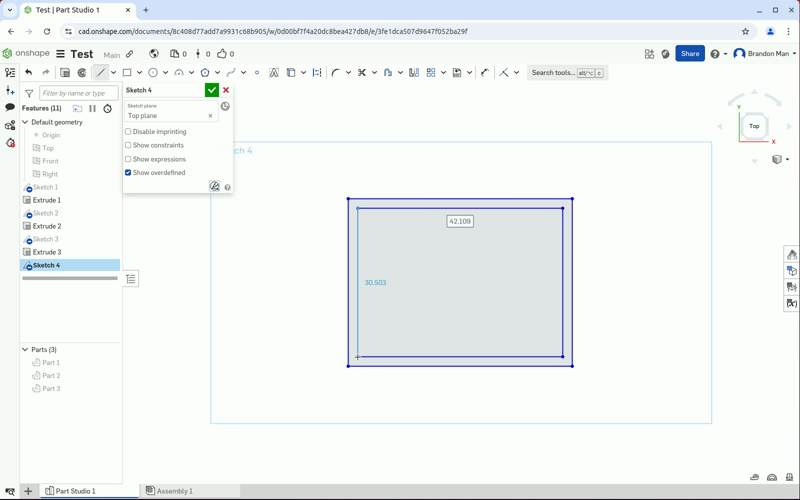
key(esc)
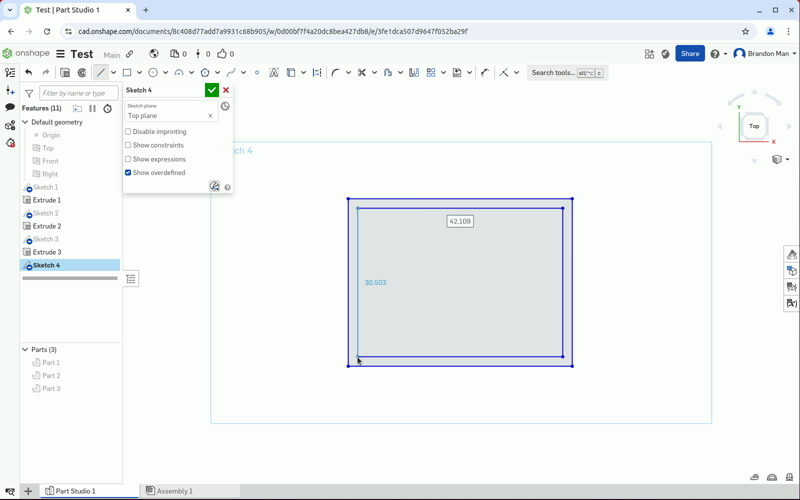
mouse_move(428, 361)
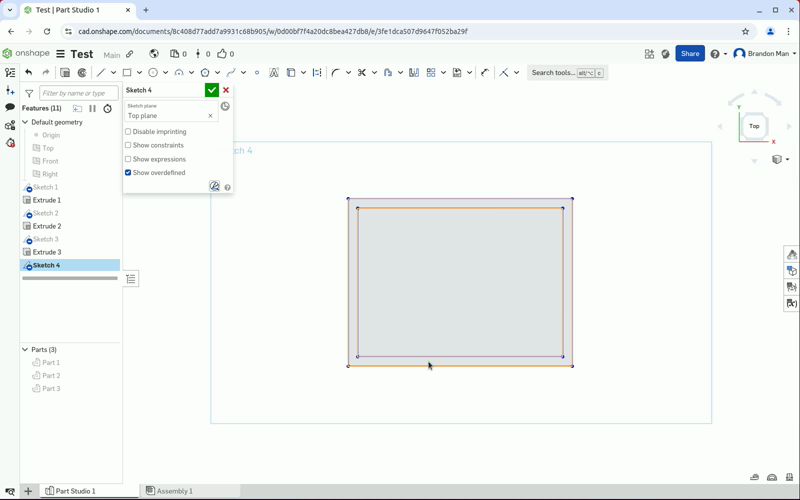
click(428, 361)
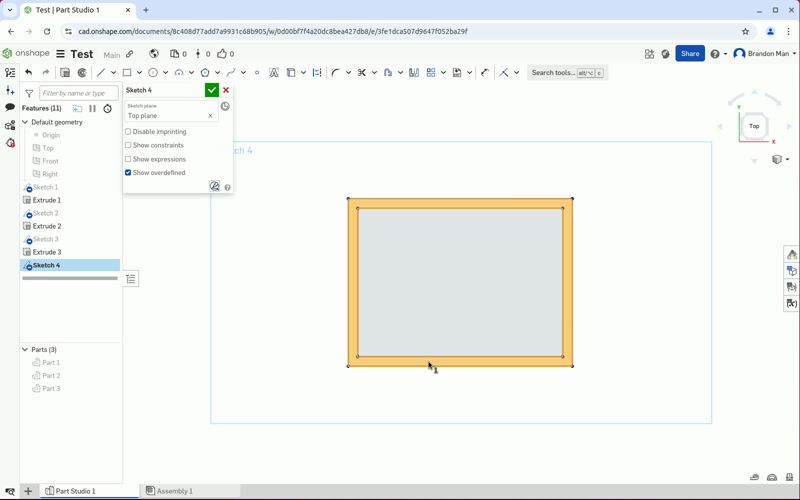
mouse_move(73, 352)
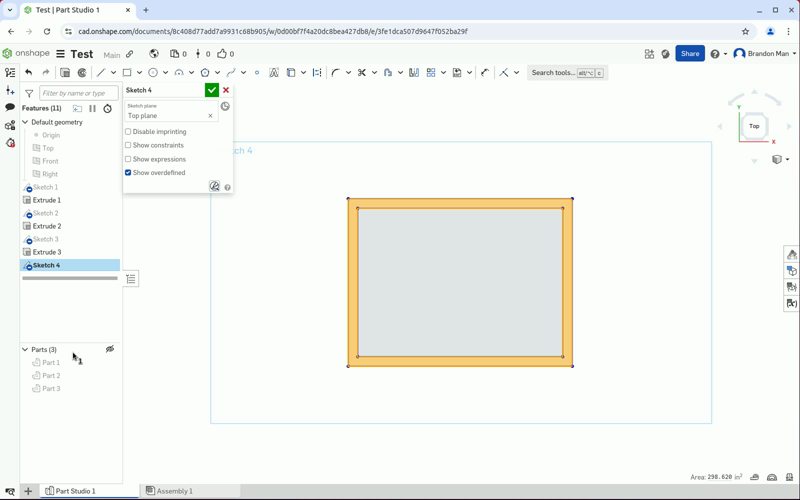
key(shift+y)
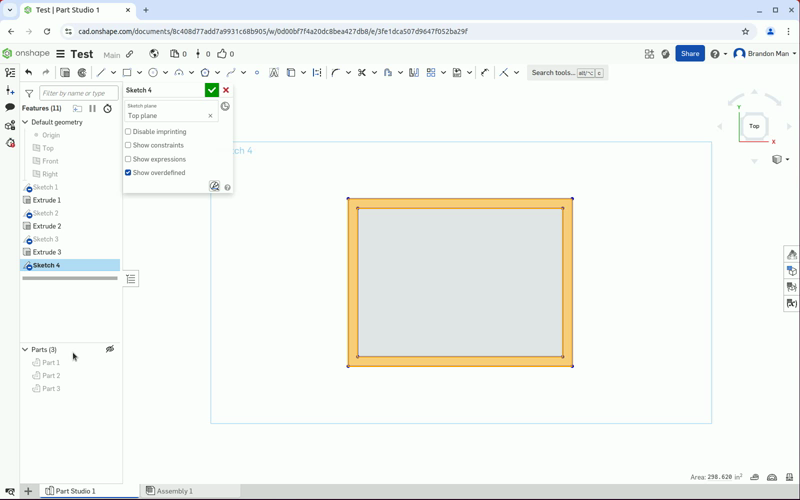
key(shift+e)
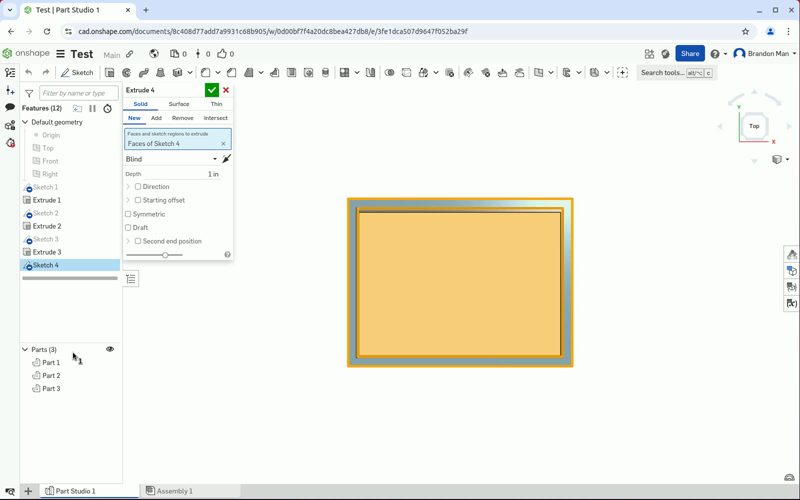
mouse_move(143, 106)
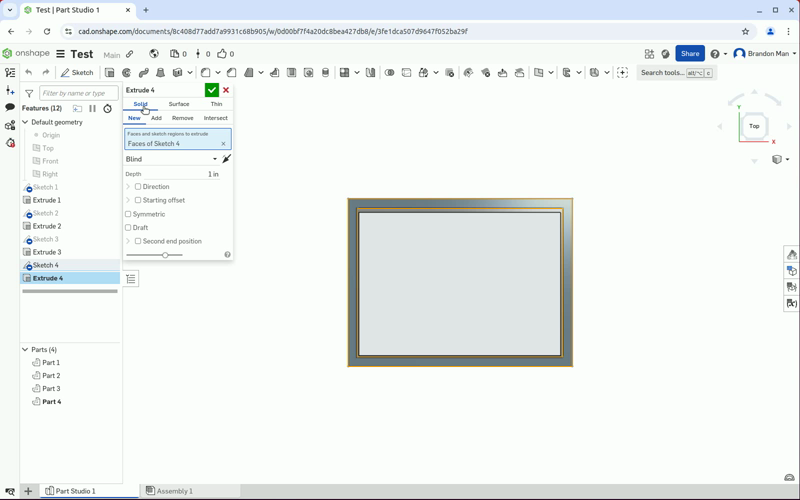
click(143, 106)
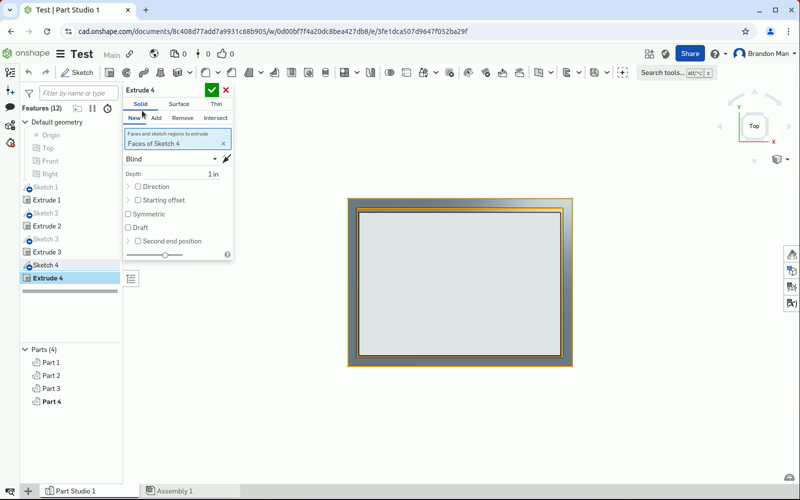
mouse_move(137, 120)
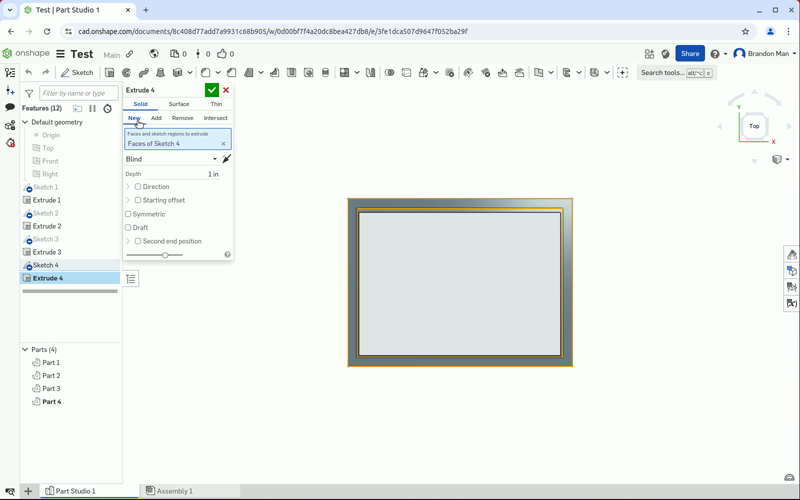
click(137, 120)
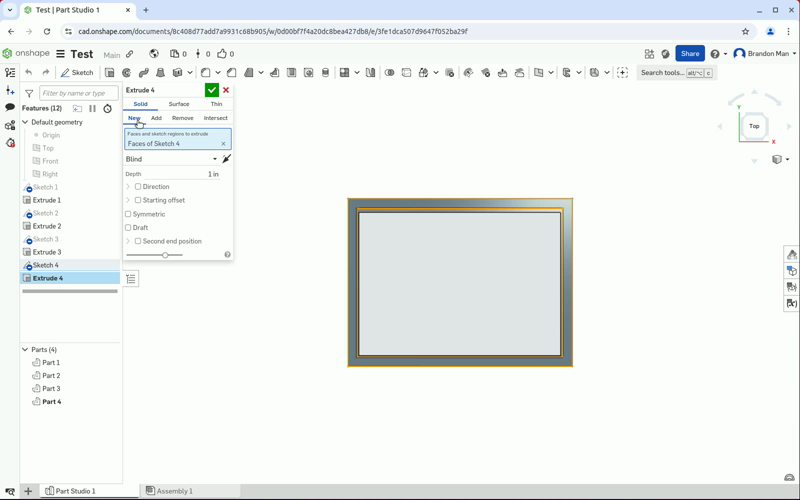
key(tab, 4)
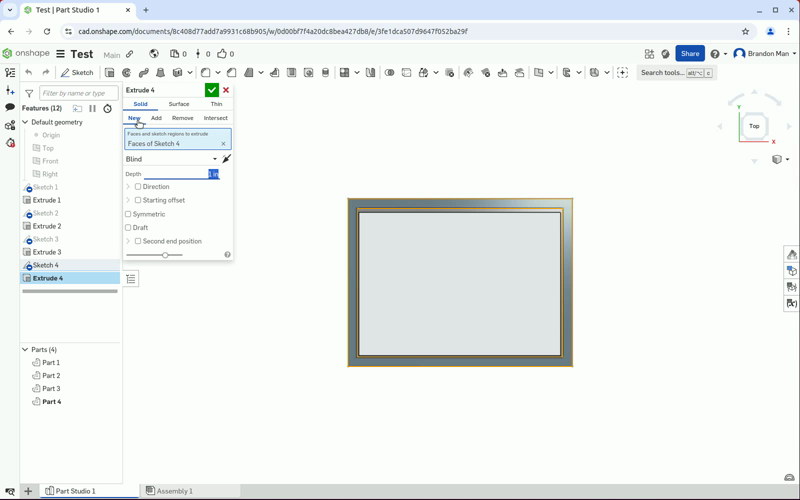
text(-0.241)
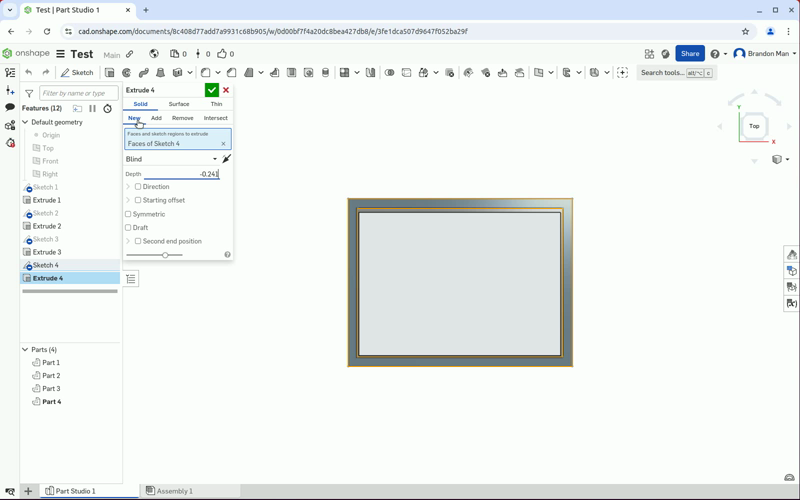
key(enter)
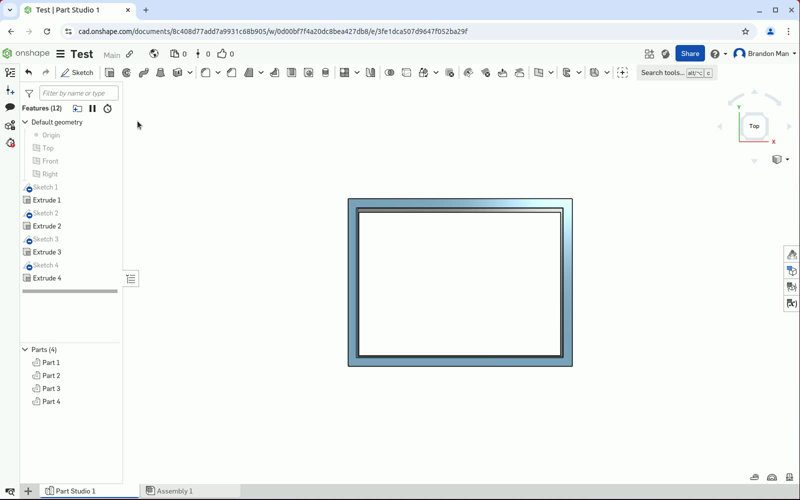
key(shift+h)
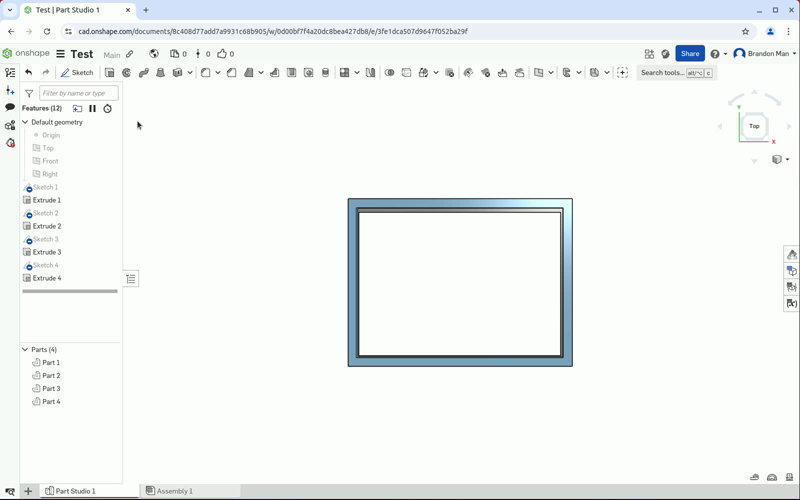
key(shift+h)
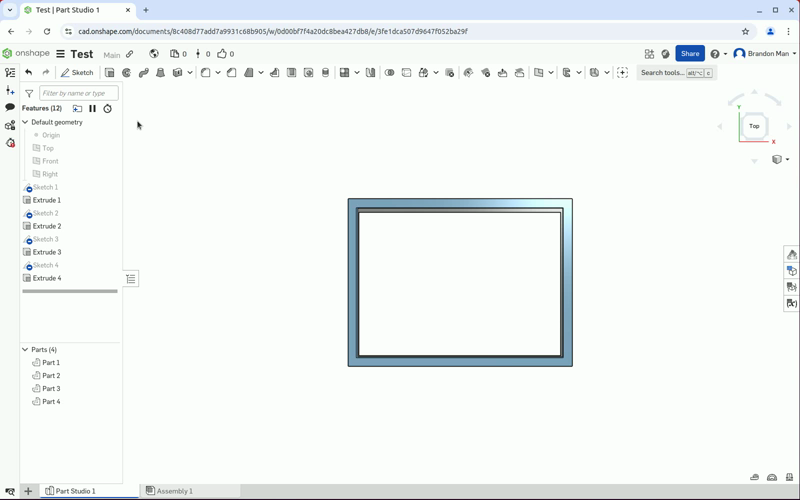
mouse_move(73, 189)
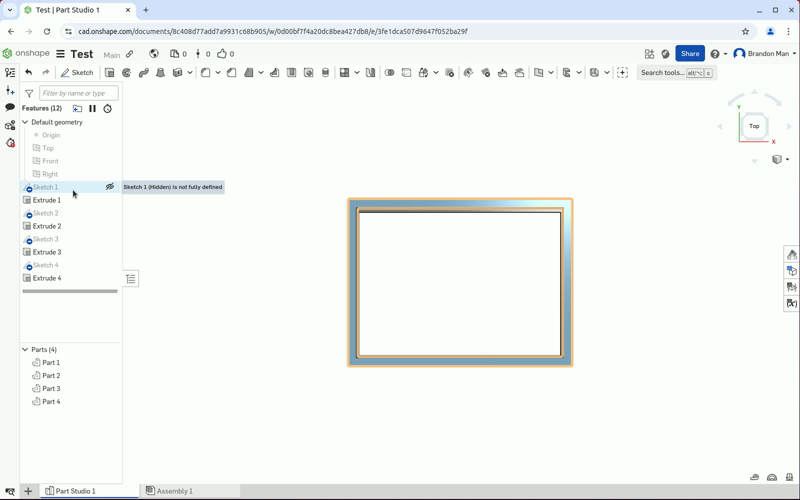
click(73, 189)
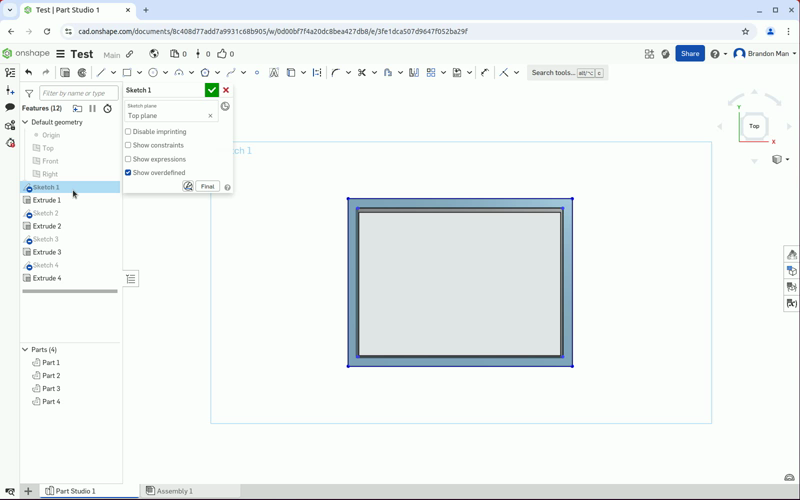
mouse_move(229, 92)
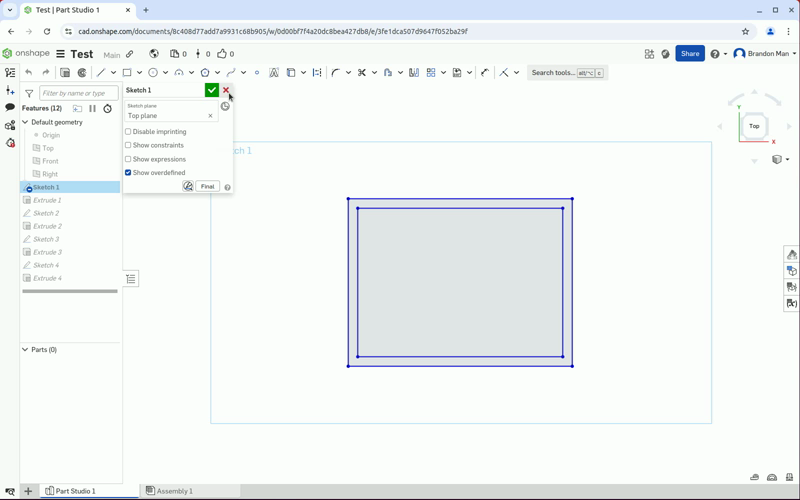
click(229, 92)
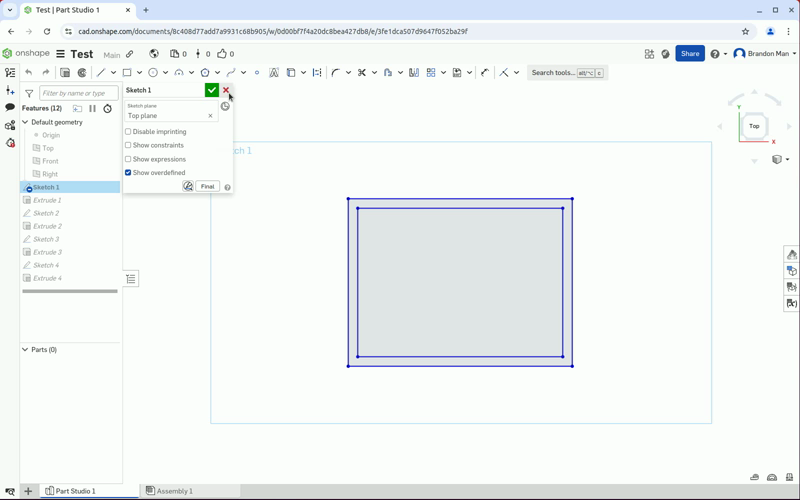
key(shift+s)
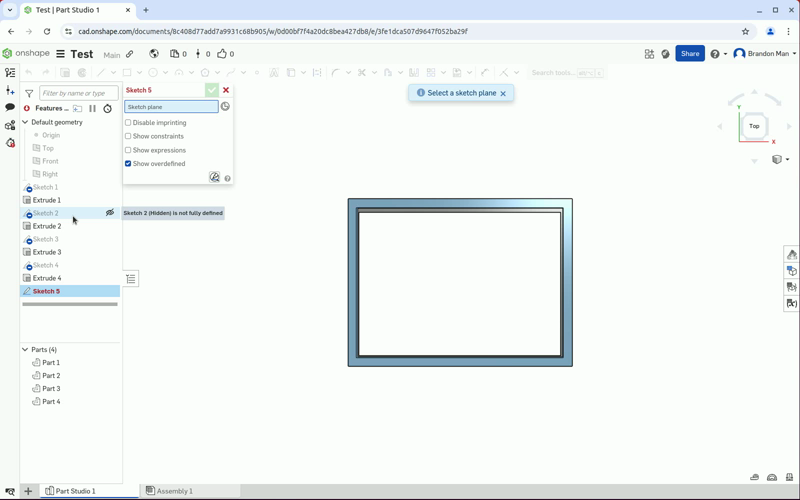
scroll(3)
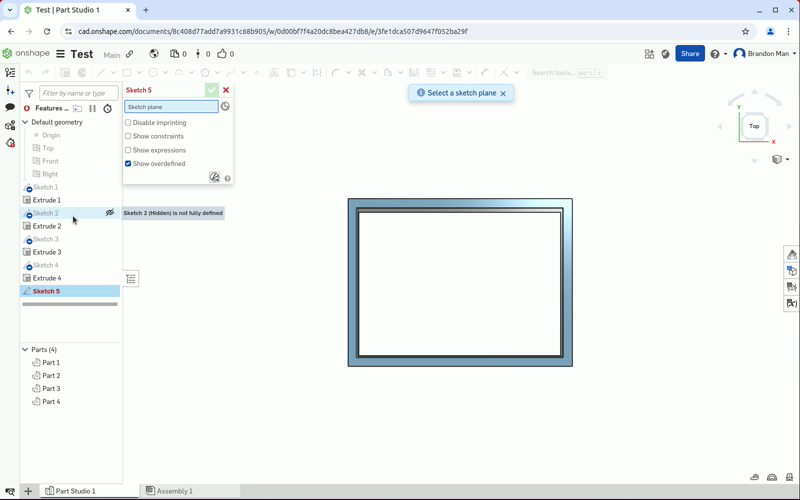
mouse_move(73, 150)
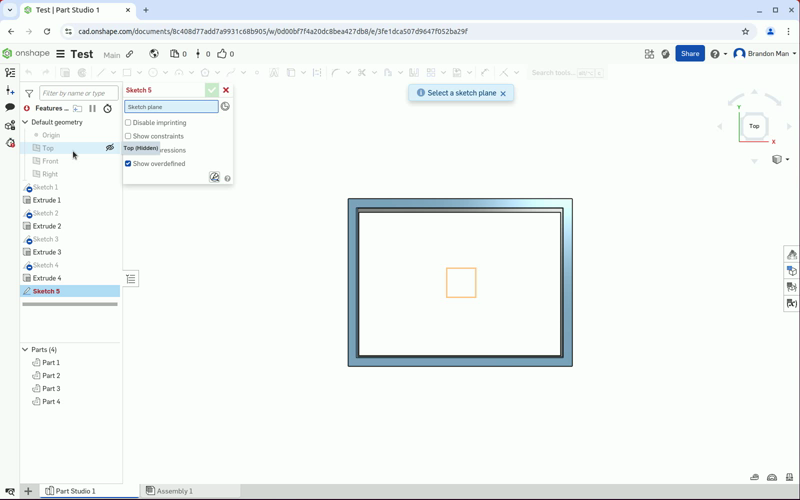
click(73, 150)
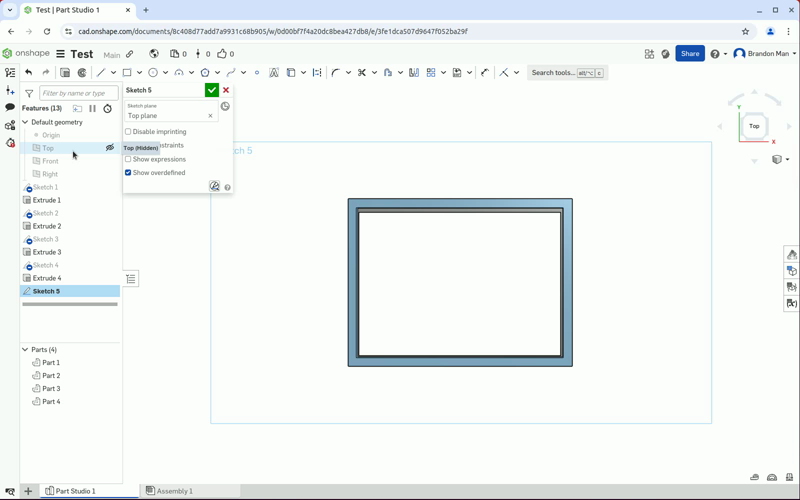
mouse_move(73, 352)
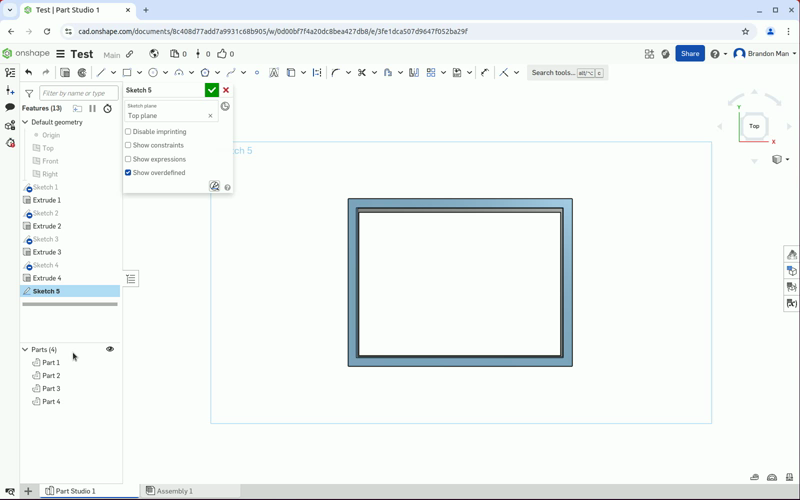
key(y)
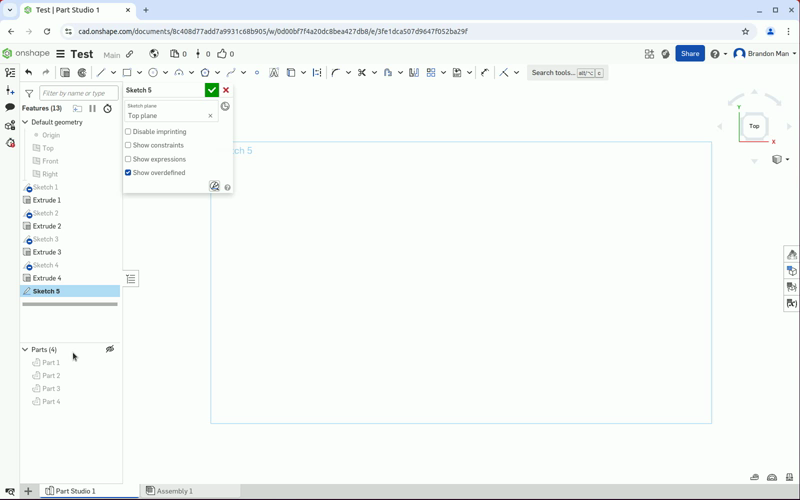
key(l)
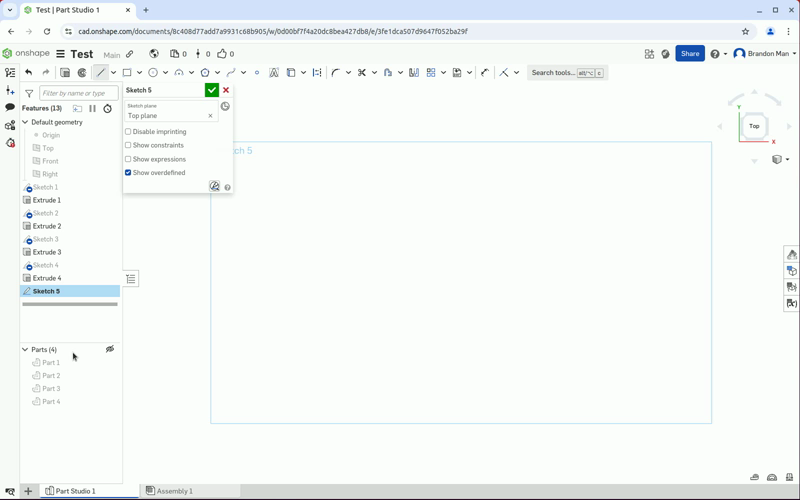
key_down(shift)
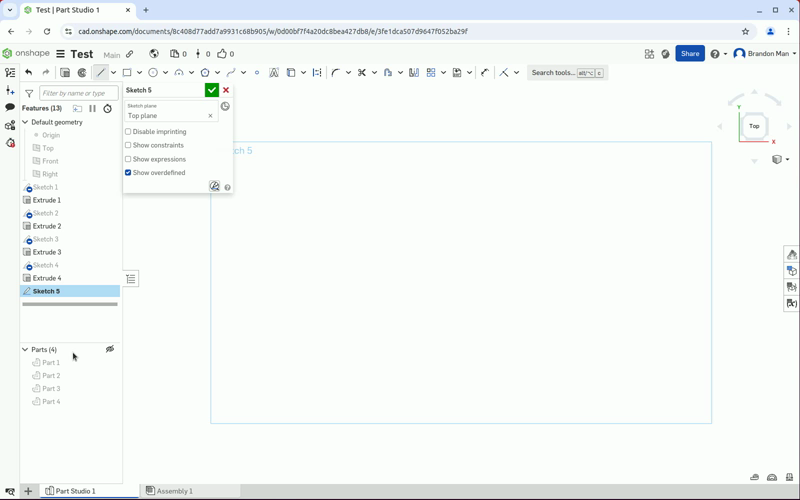
mouse_move(356, 357)
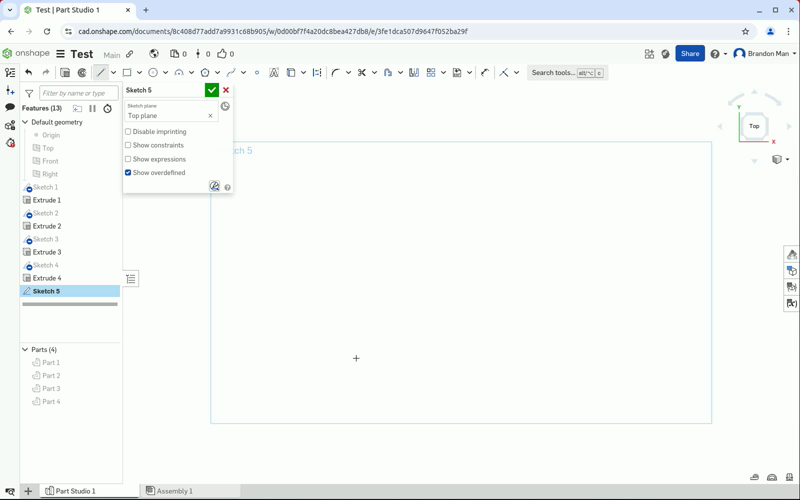
click(356, 357)
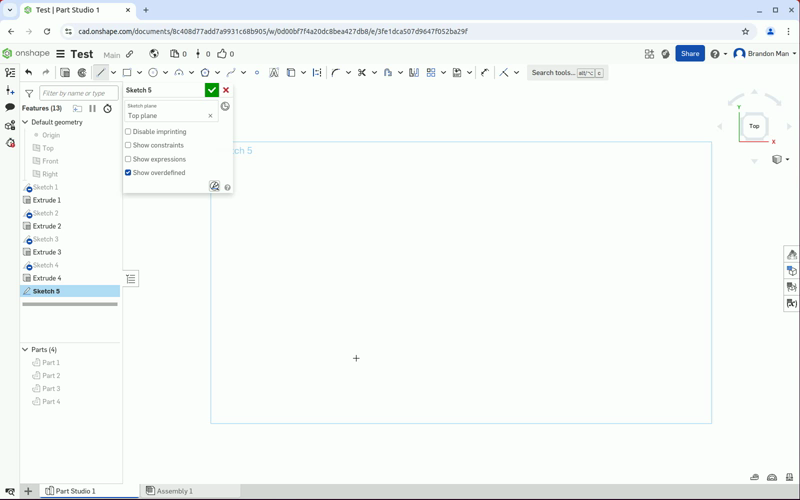
key_up(shift)
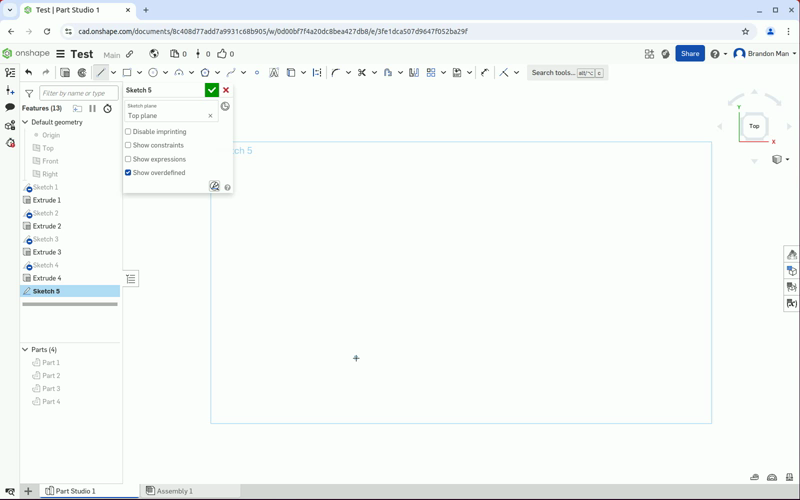
key_down(shift)
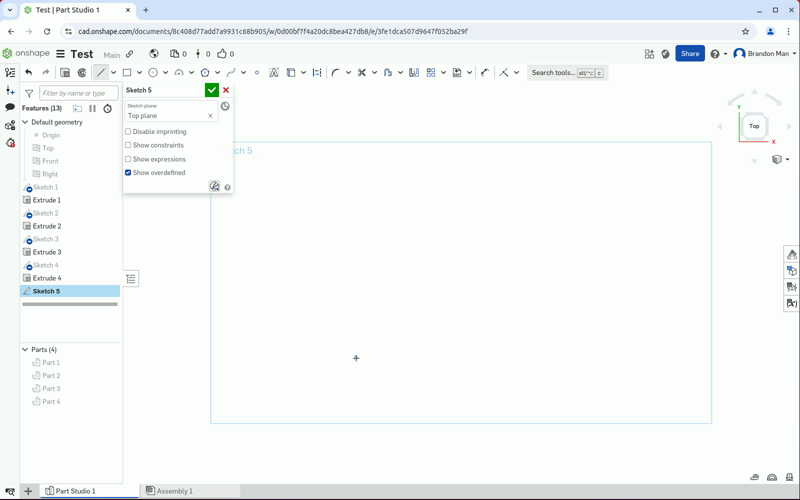
mouse_move(563, 357)
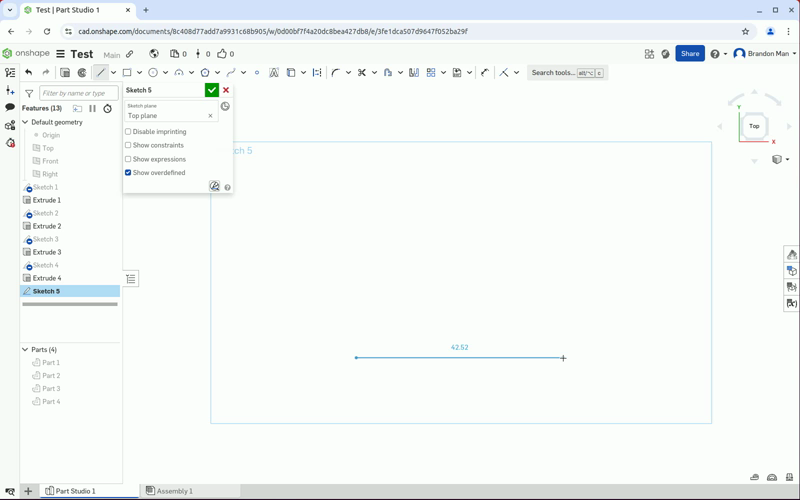
click(563, 357)
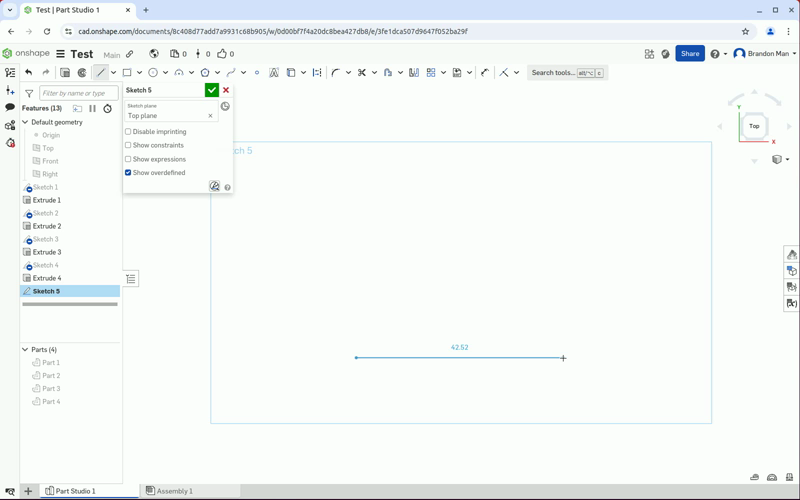
key_up(shift)
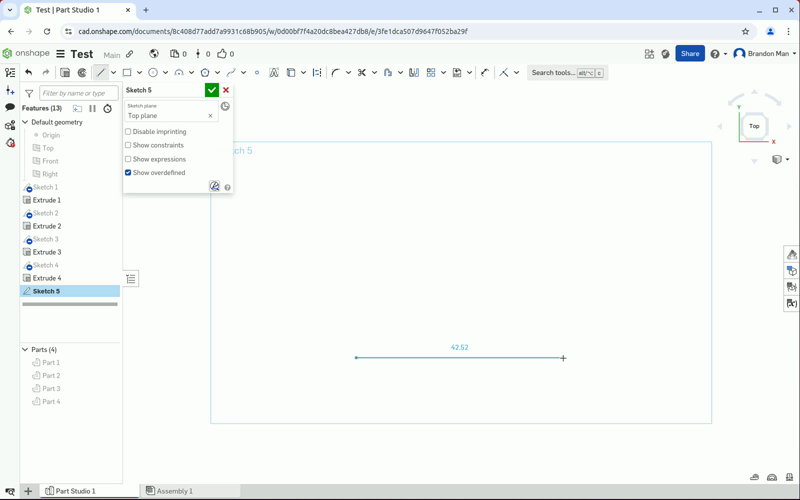
key_down(shift)
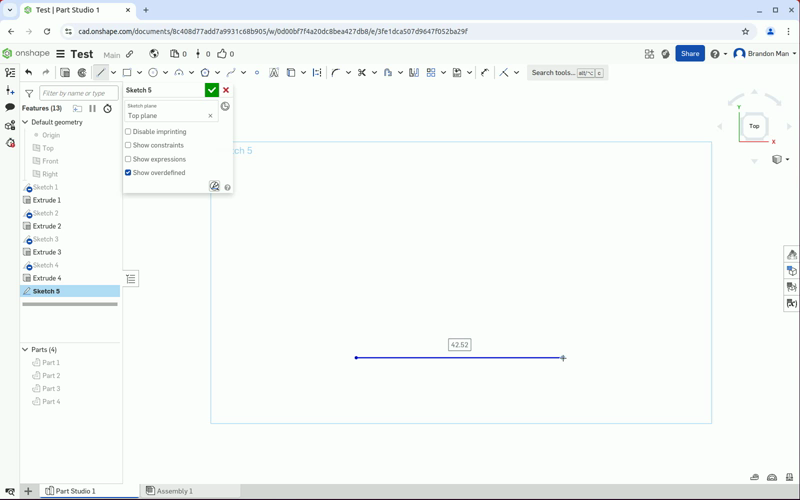
mouse_move(563, 207)
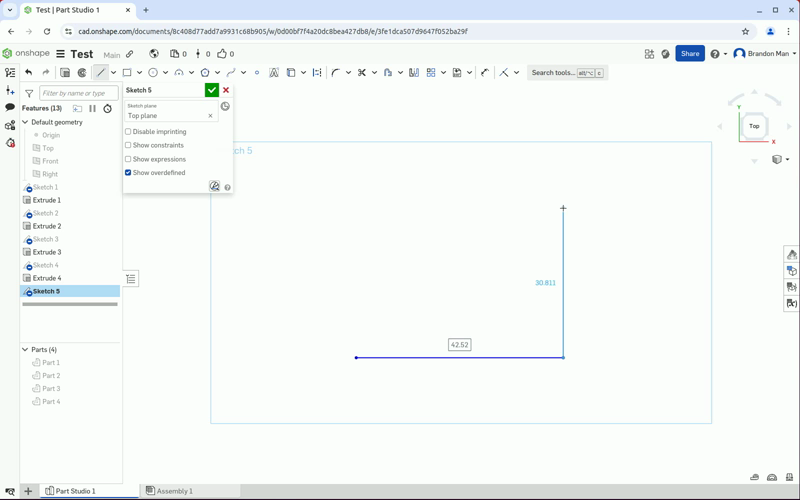
click(563, 207)
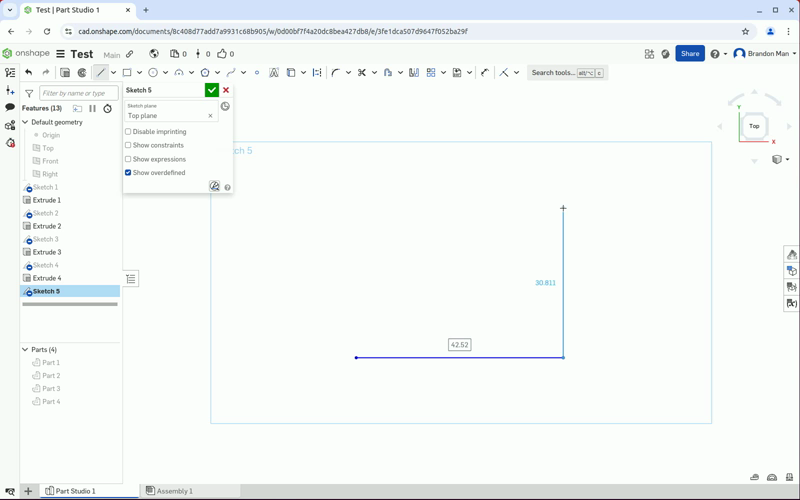
key_up(shift)
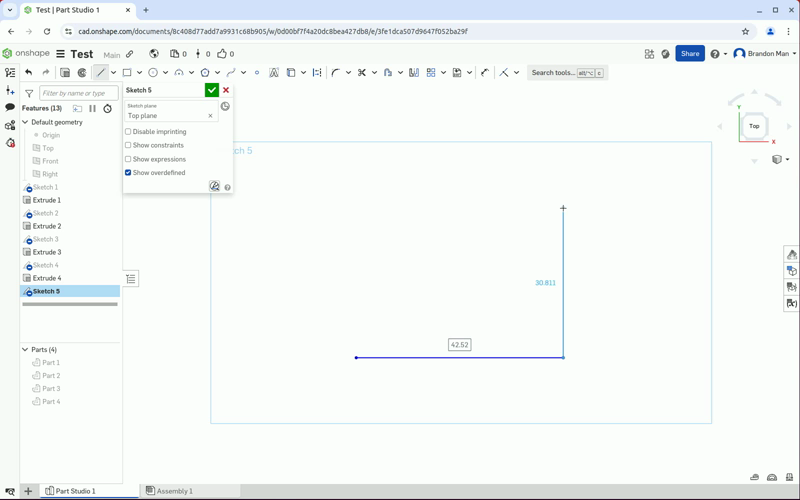
key_down(shift)
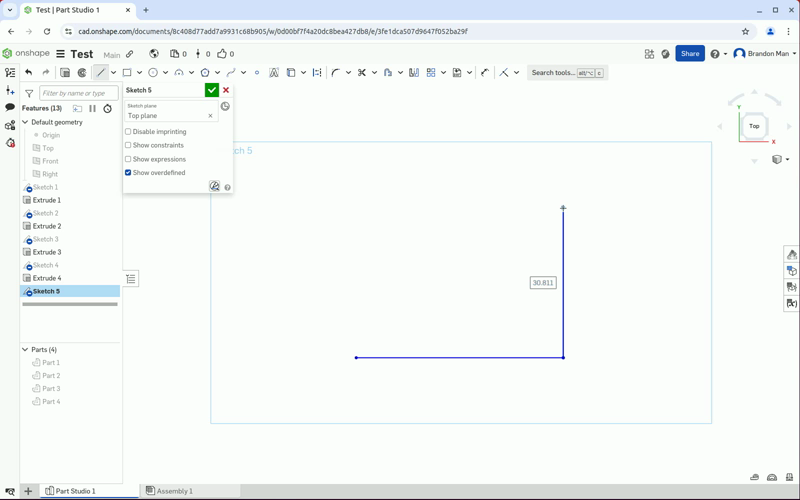
mouse_move(356, 207)
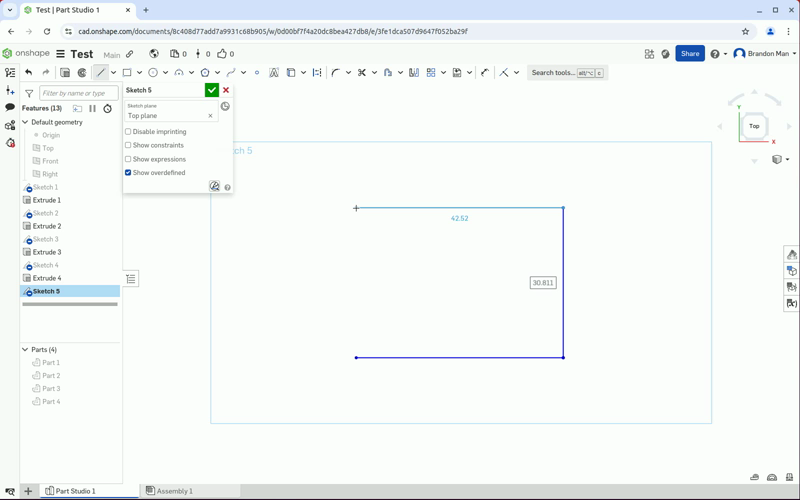
click(356, 207)
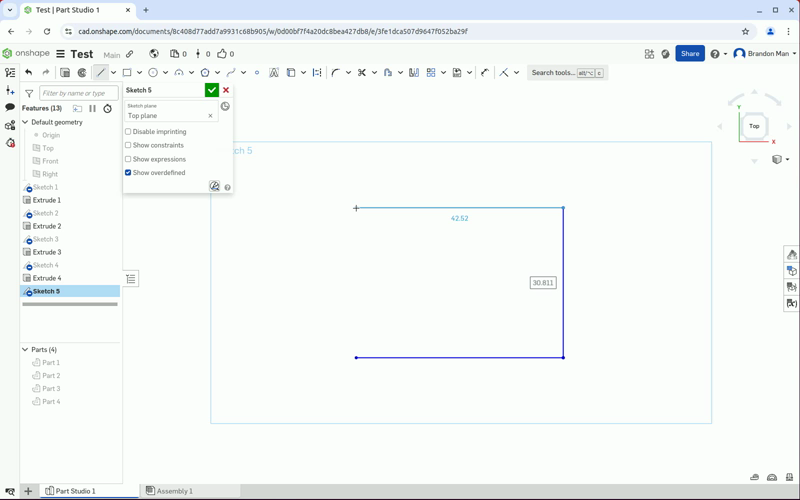
key_up(shift)
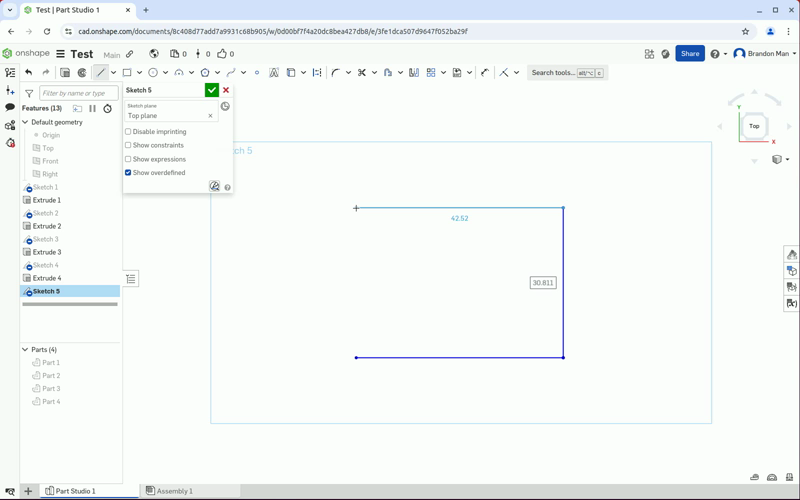
key_down(shift)
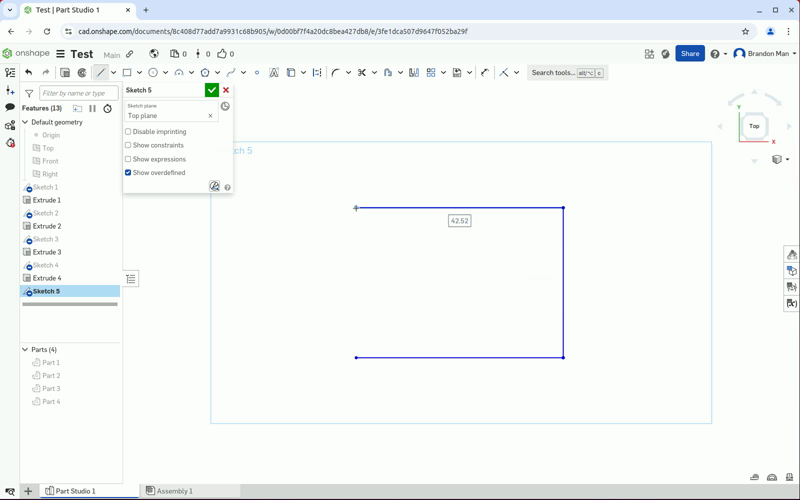
mouse_move(356, 357)
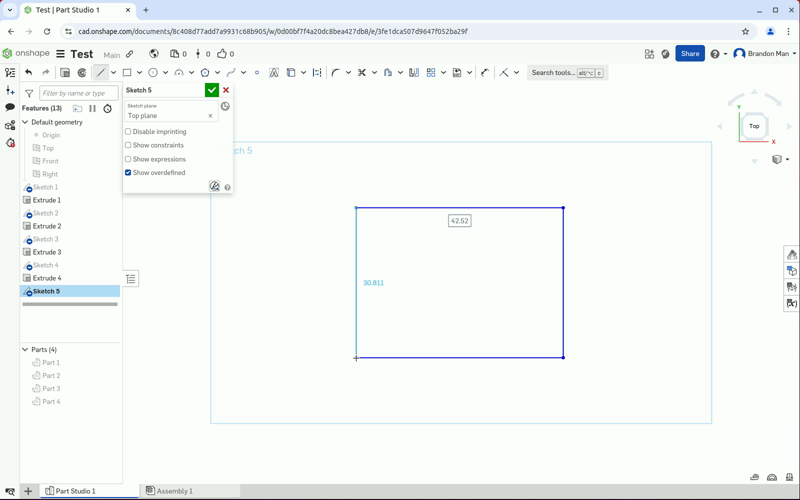
key_up(shift)
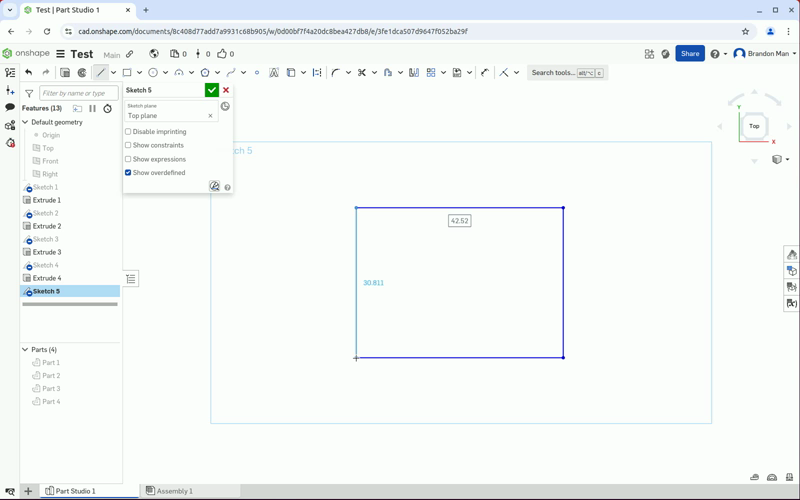
click(356, 357)
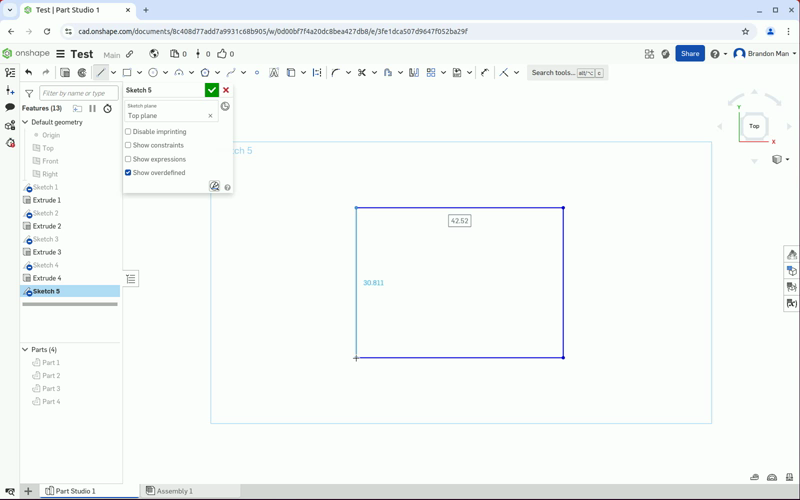
key(esc)
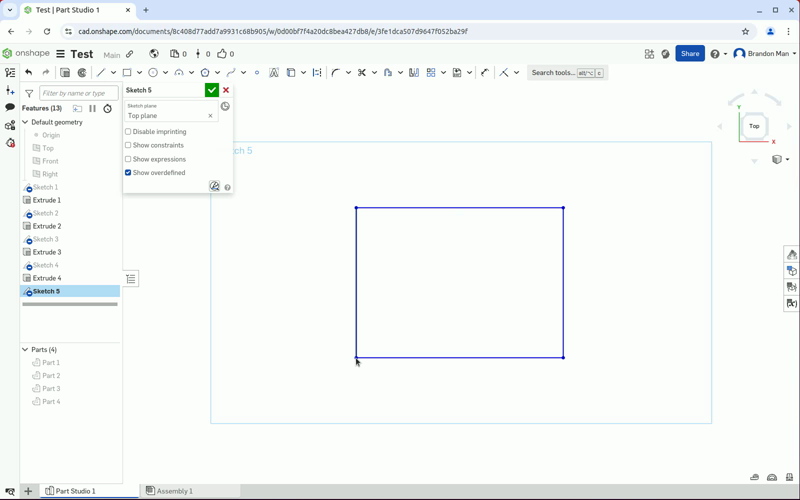
key(l)
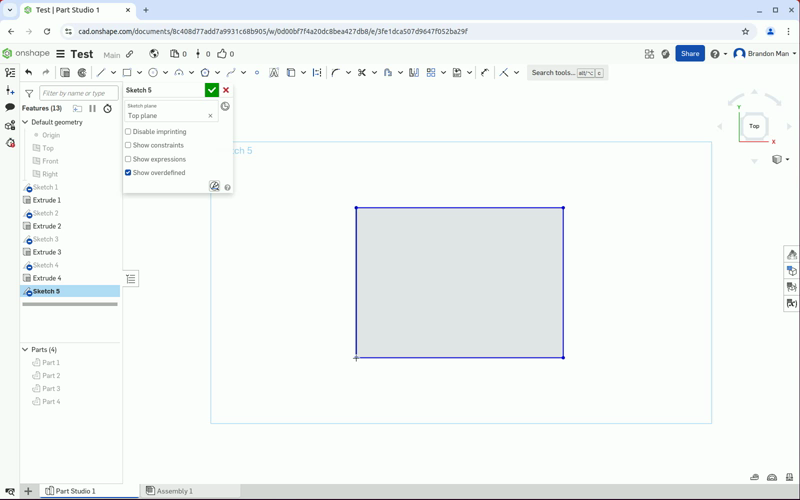
key_down(shift)
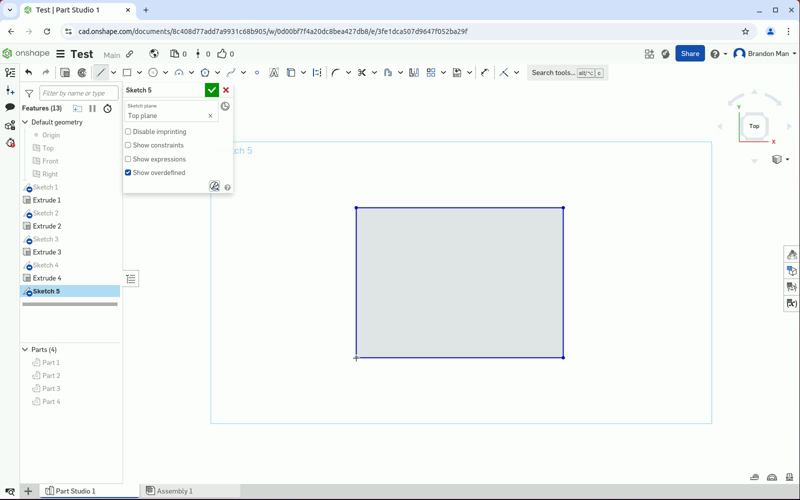
mouse_move(358, 355)
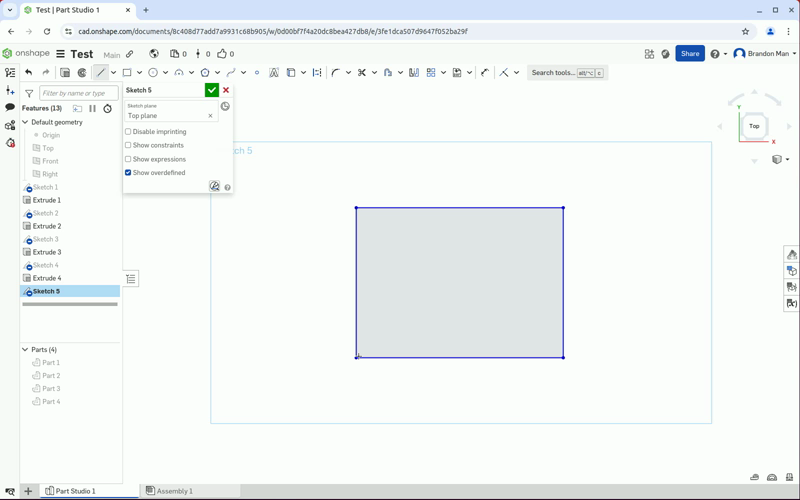
scroll(6)
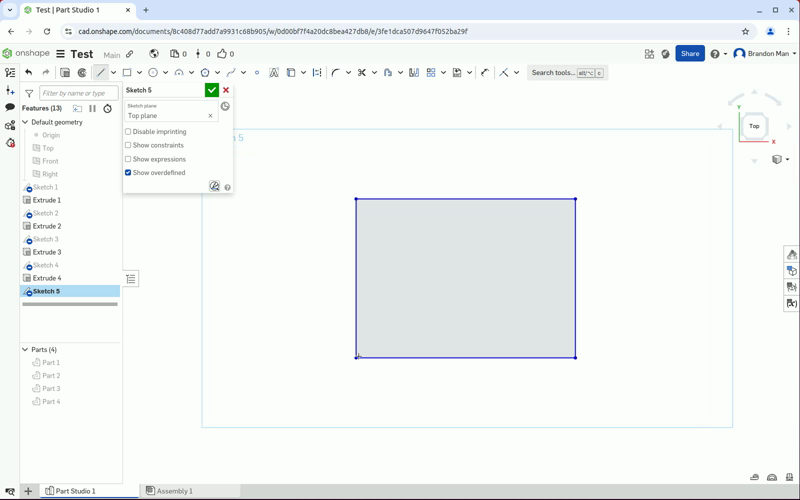
scroll(6)
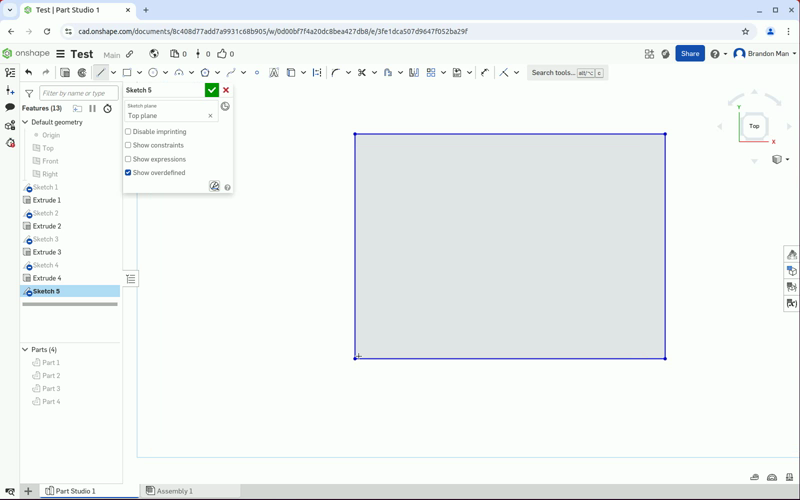
scroll(6)
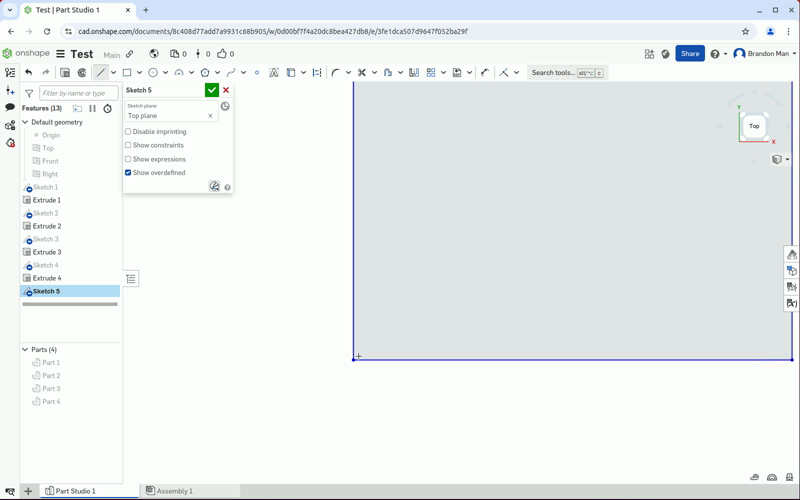
scroll(6)
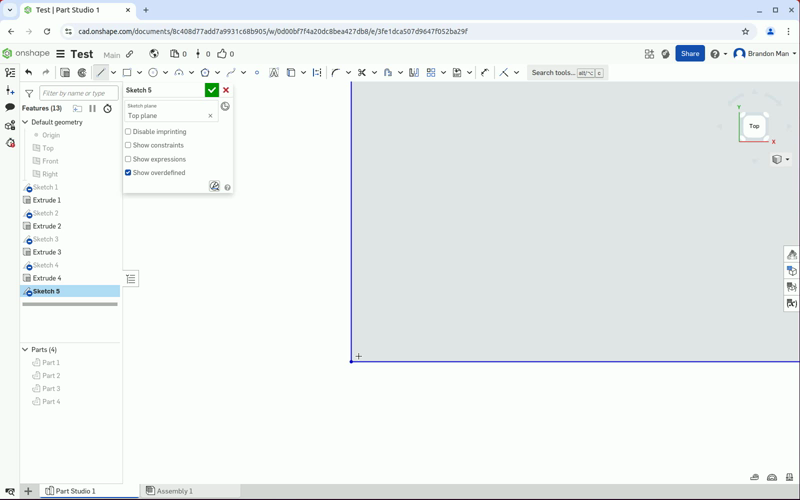
scroll(6)
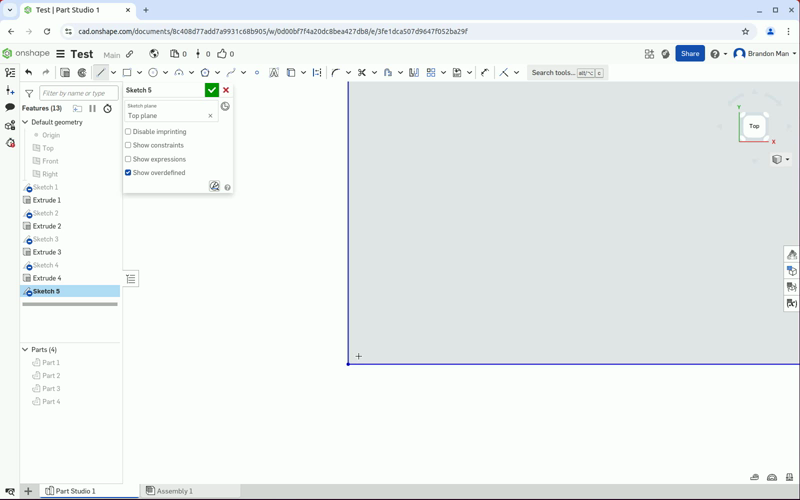
scroll(6)
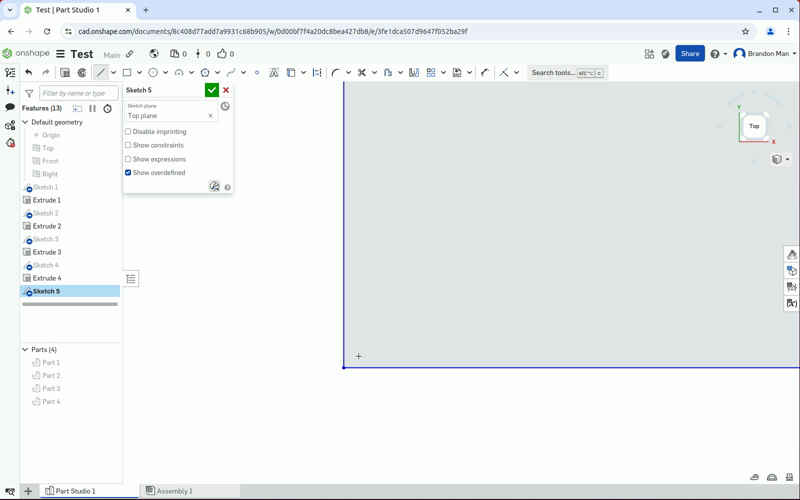
scroll(6)
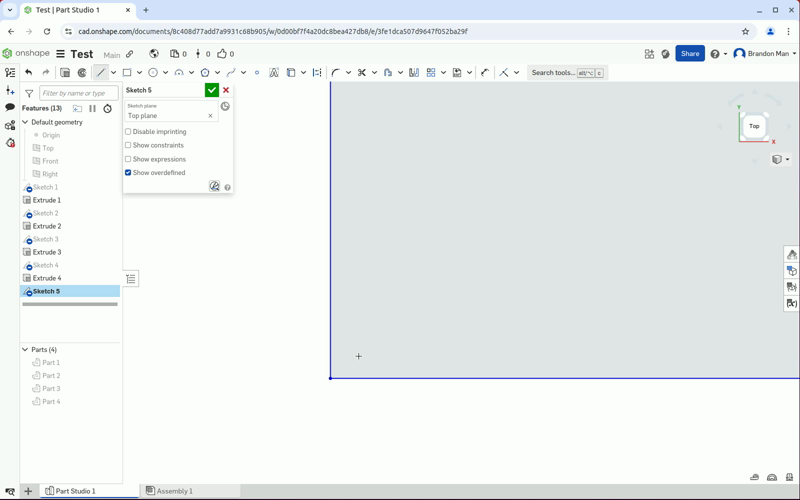
click(358, 355)
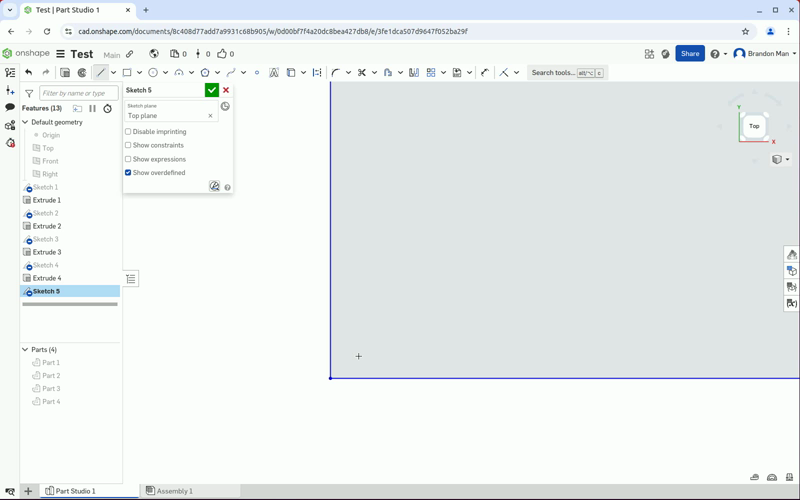
scroll(-6)
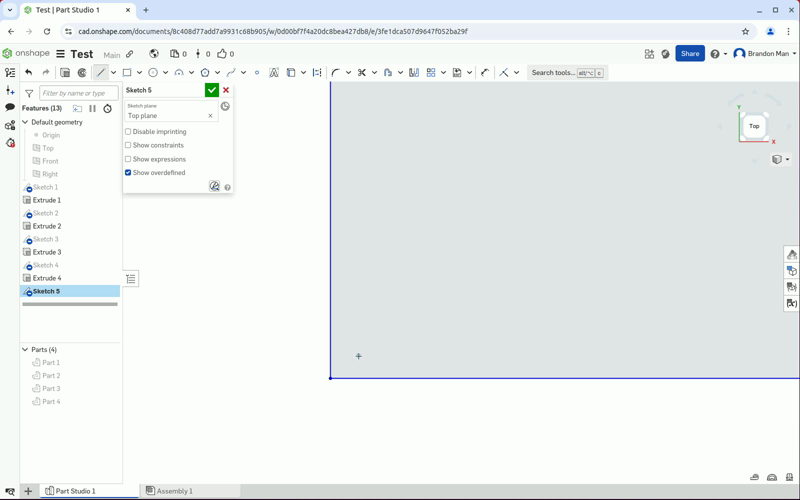
scroll(-6)
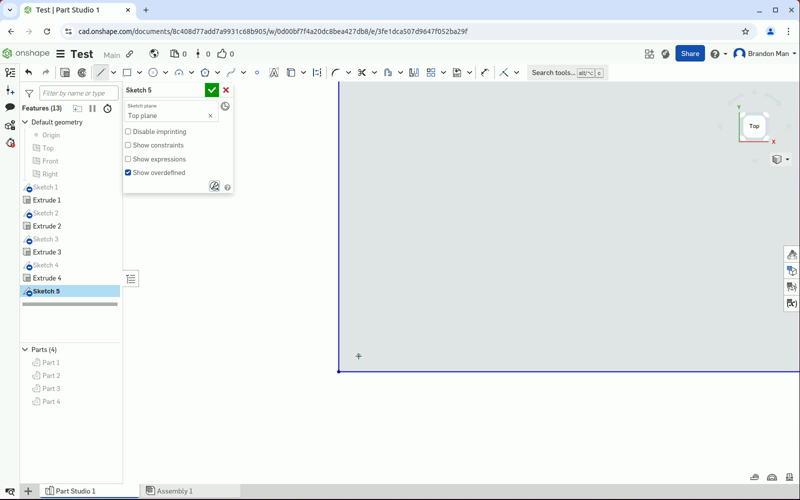
scroll(-6)
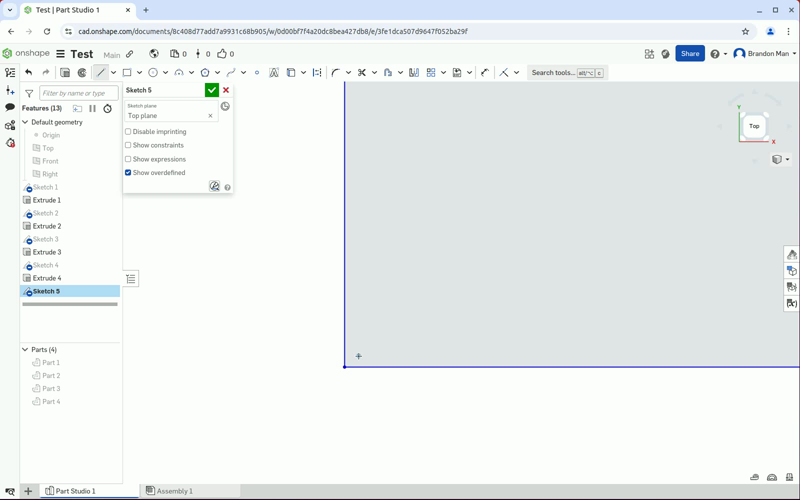
scroll(-6)
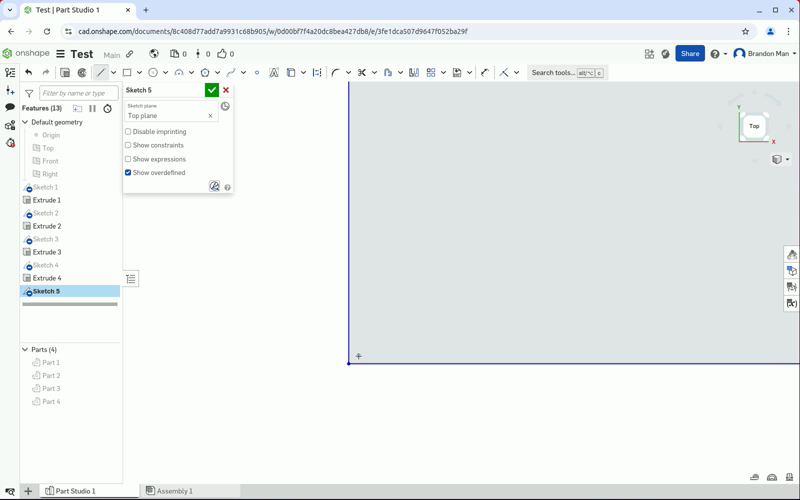
scroll(-6)
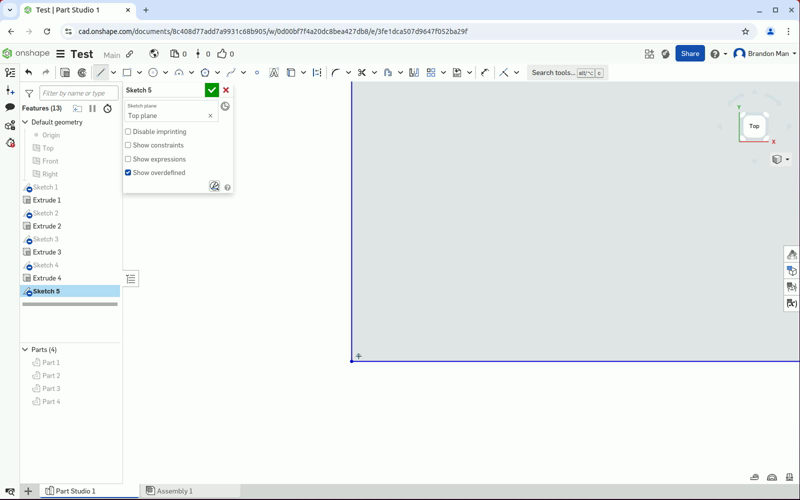
scroll(-6)
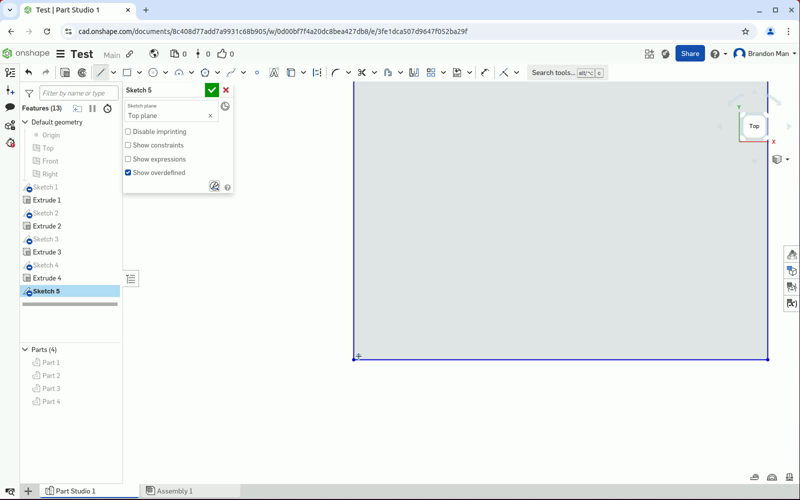
scroll(-6)
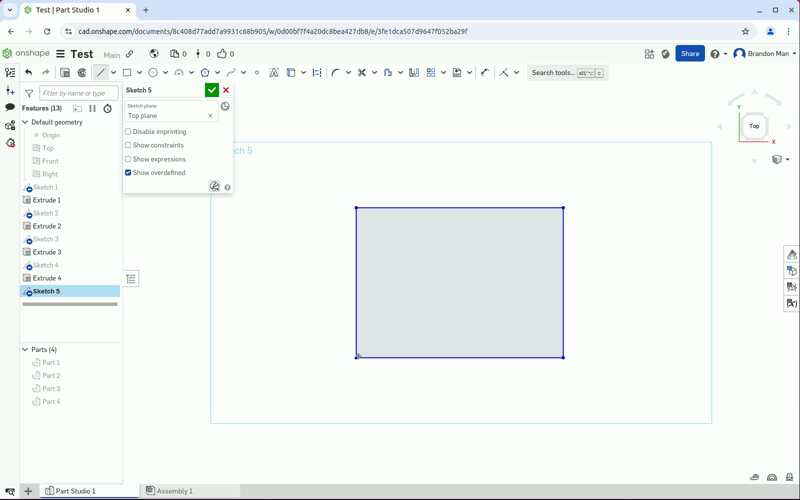
key_up(shift)
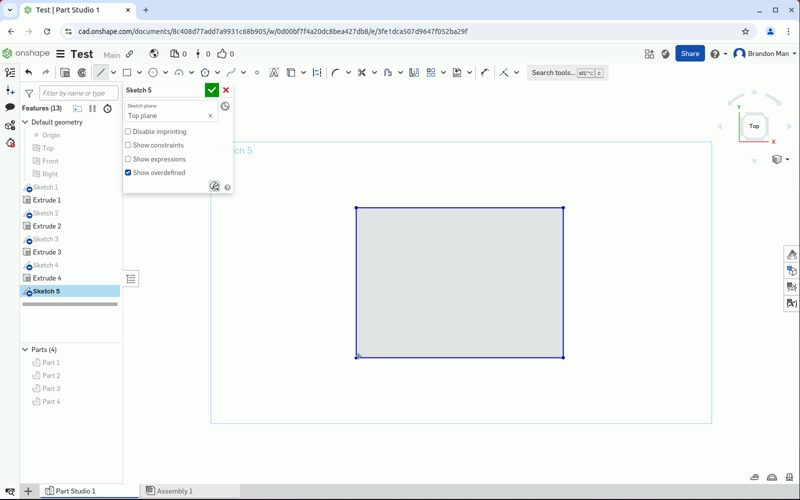
key_down(shift)
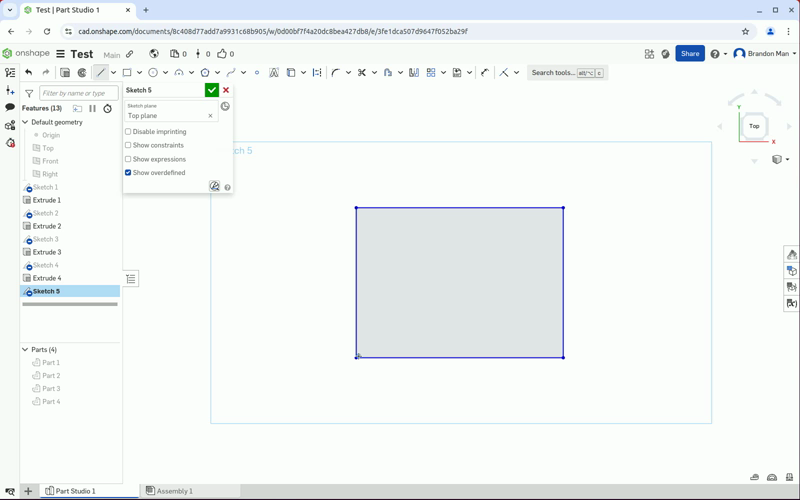
mouse_move(560, 355)
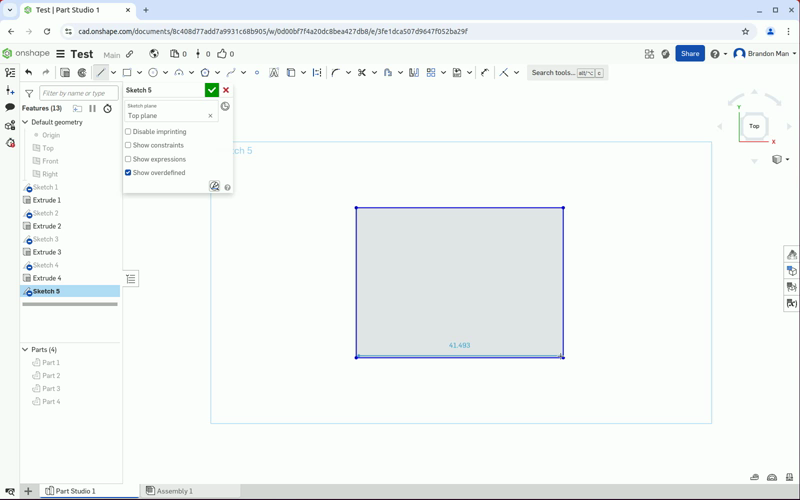
scroll(6)
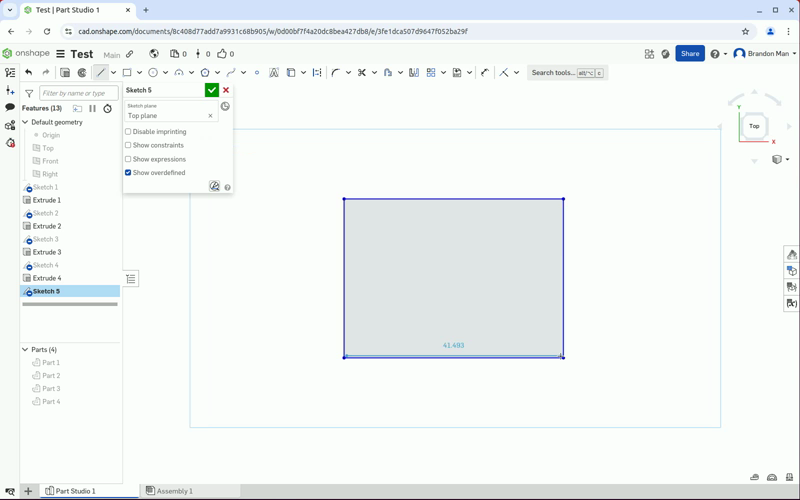
scroll(6)
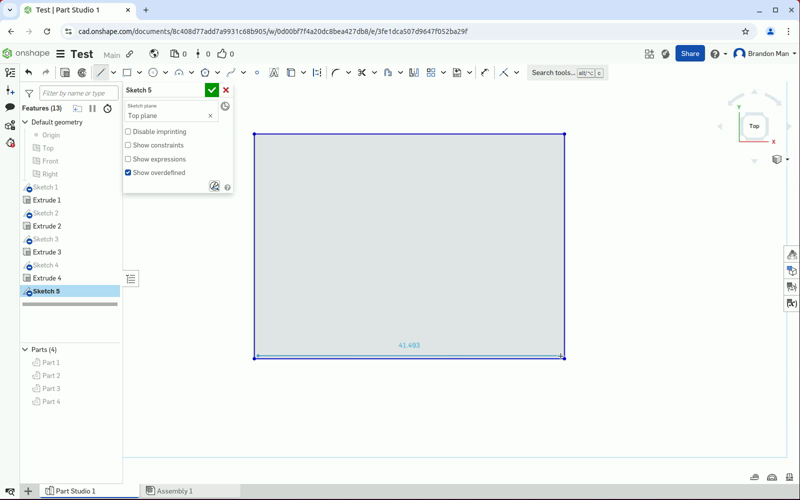
scroll(6)
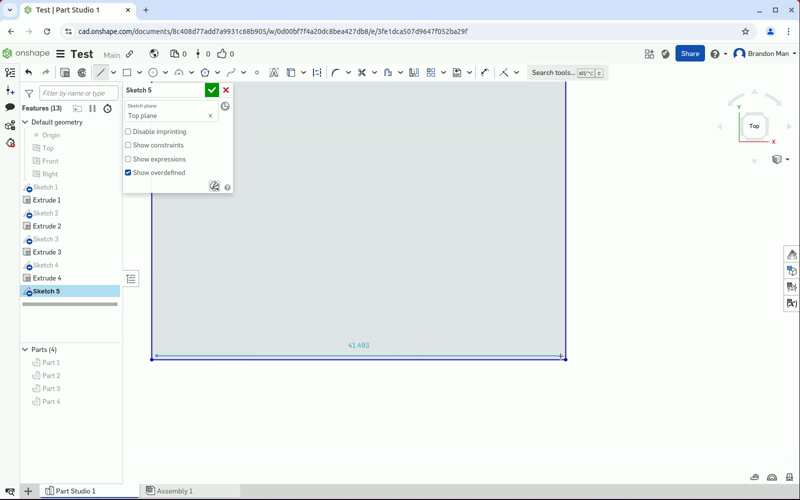
scroll(6)
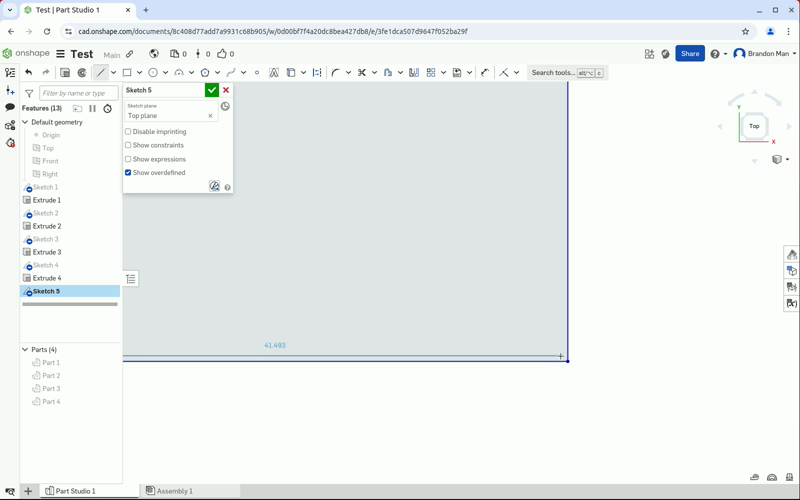
scroll(6)
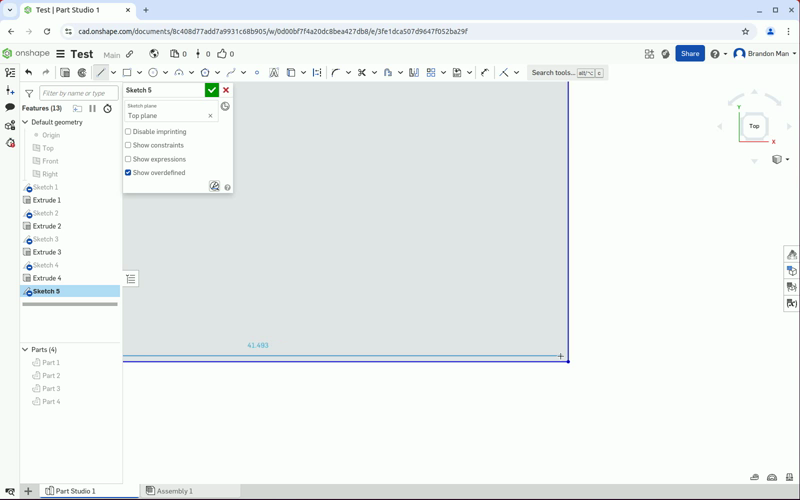
scroll(6)
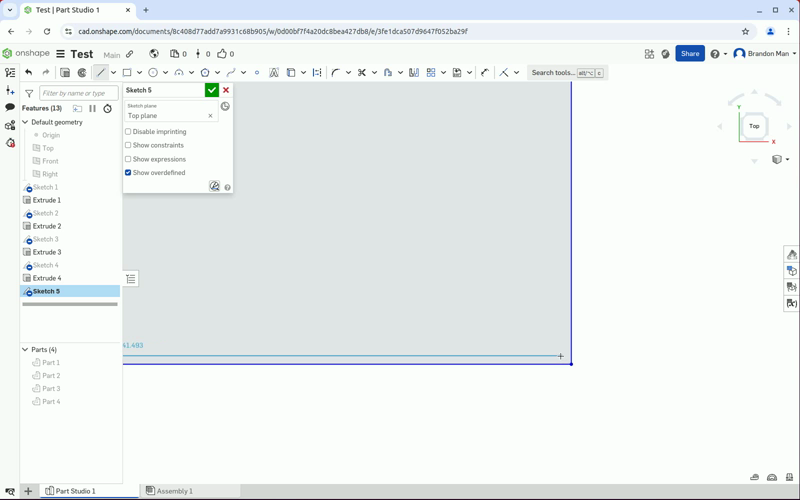
scroll(6)
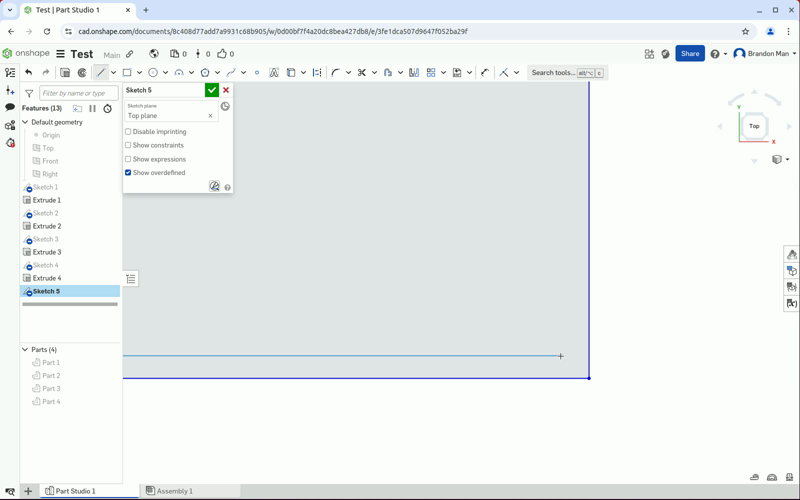
click(560, 355)
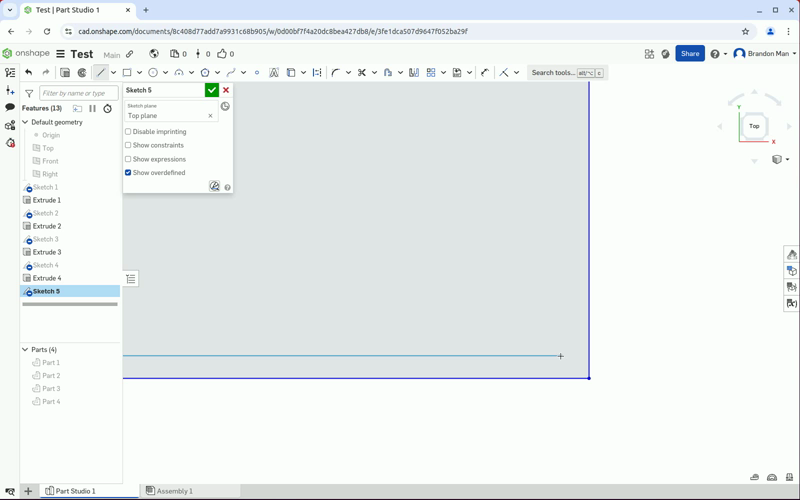
scroll(-6)
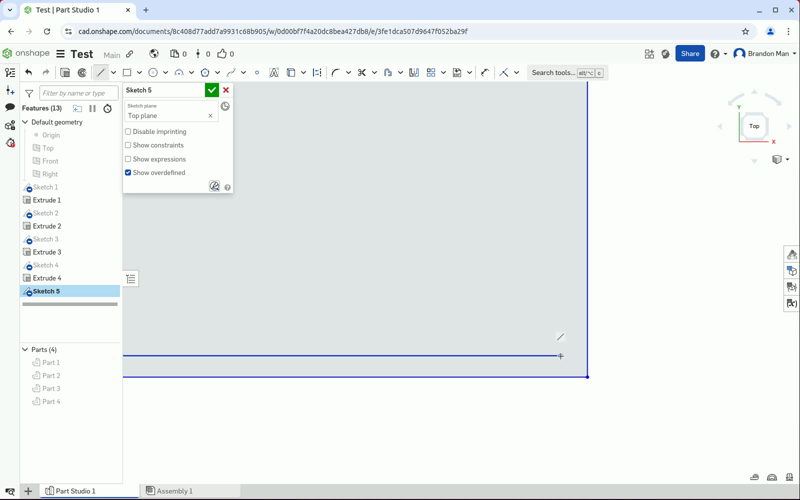
scroll(-6)
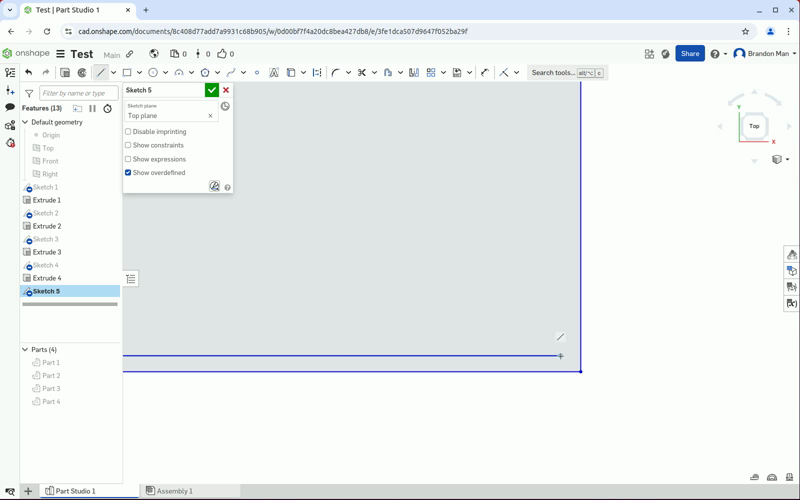
scroll(-6)
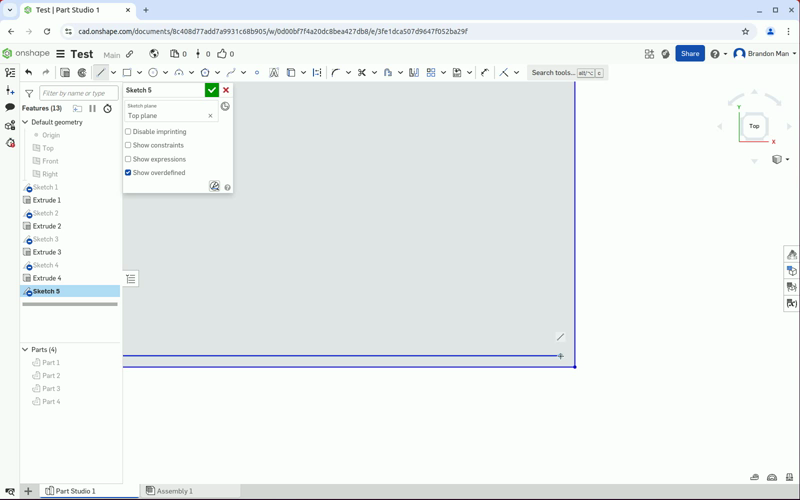
scroll(-6)
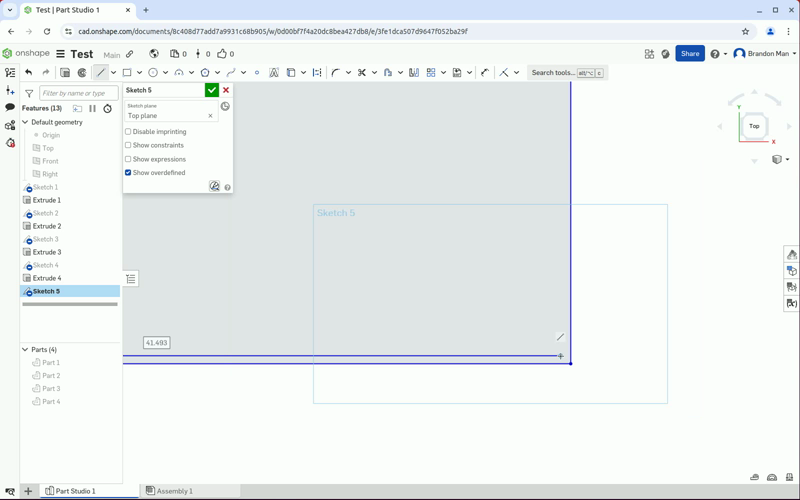
scroll(-6)
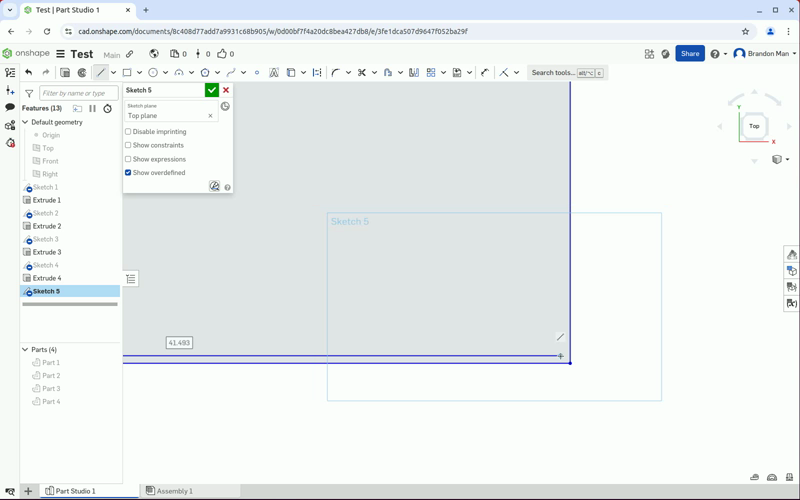
scroll(-6)
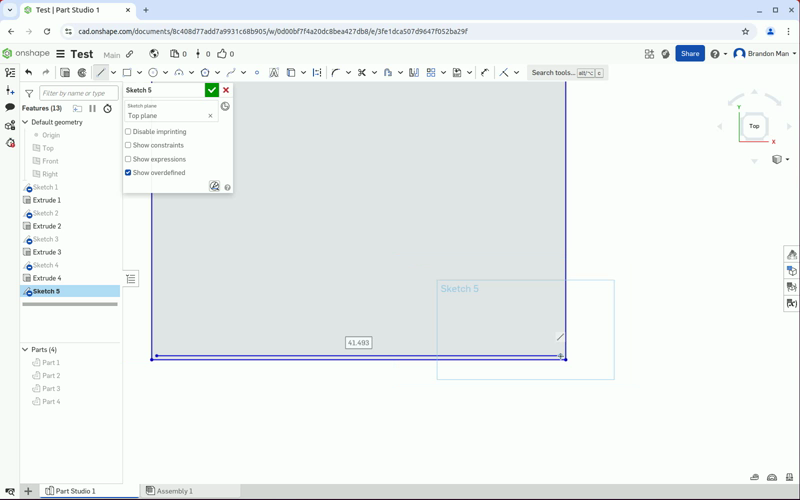
scroll(-6)
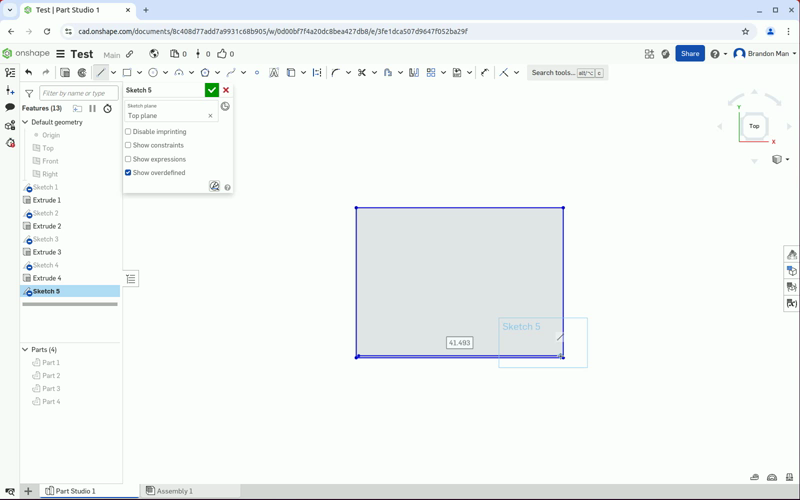
key_up(shift)
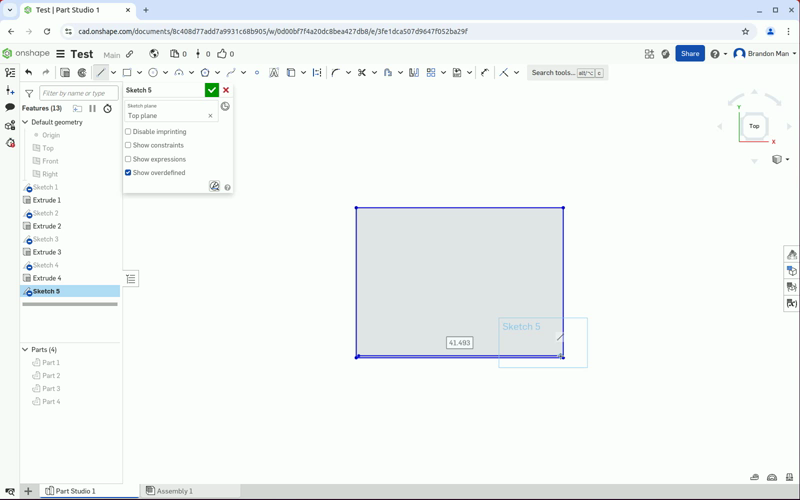
key_down(shift)
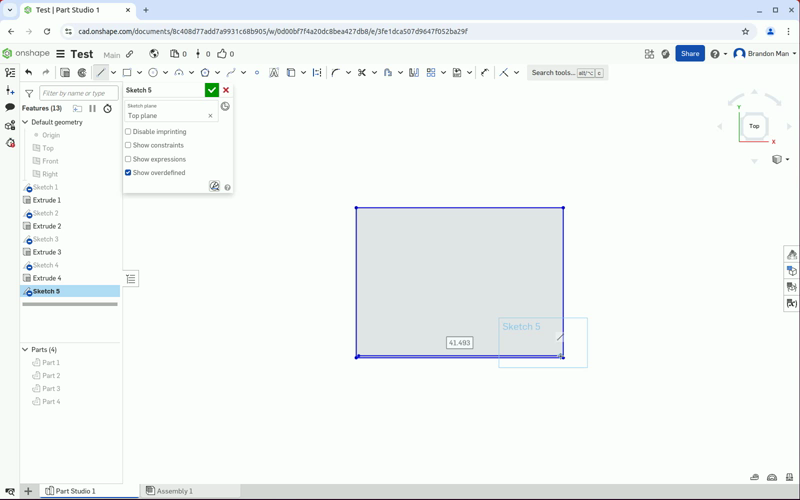
mouse_move(560, 212)
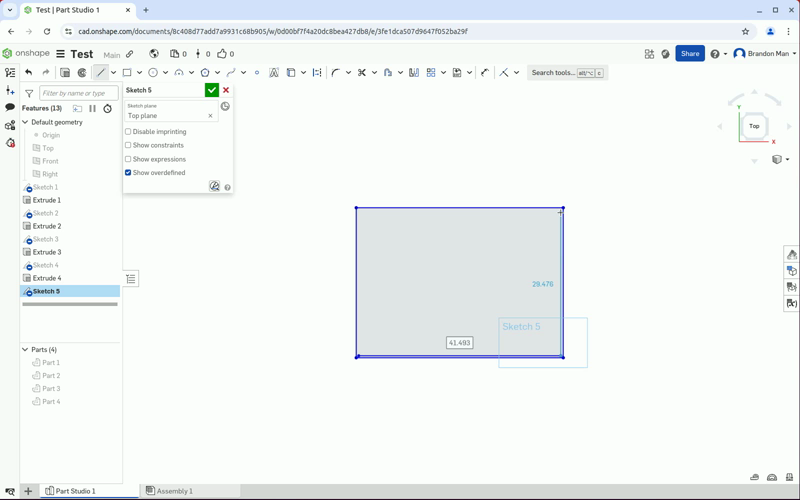
click(560, 212)
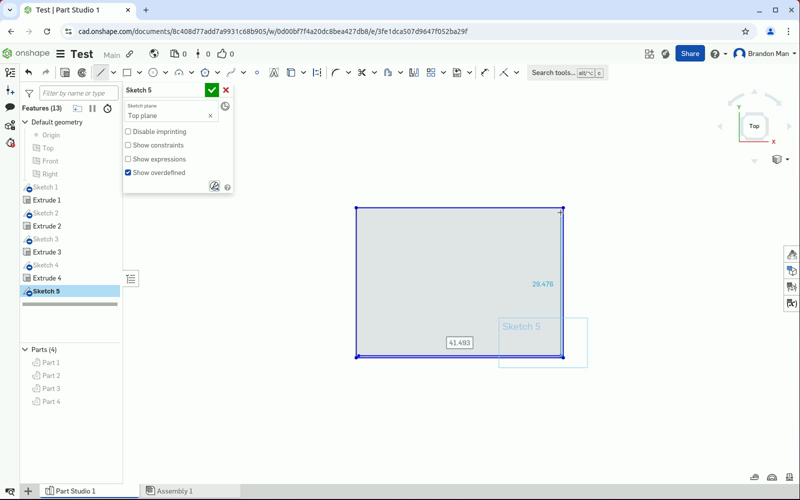
key_up(shift)
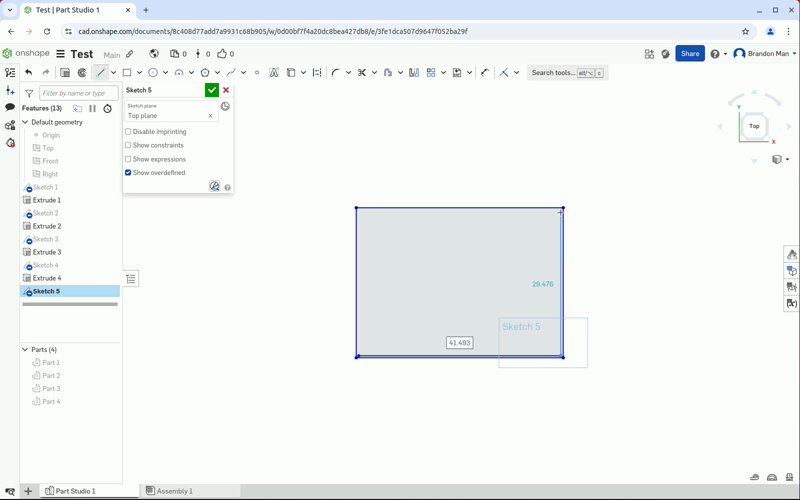
key_down(shift)
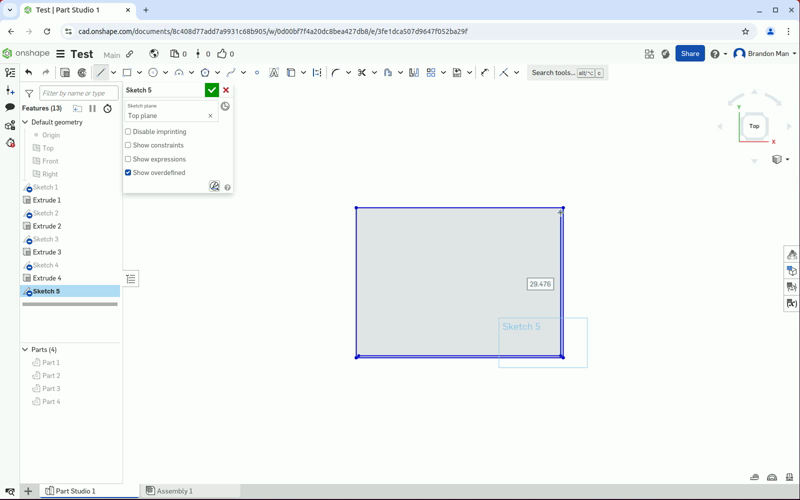
mouse_move(358, 212)
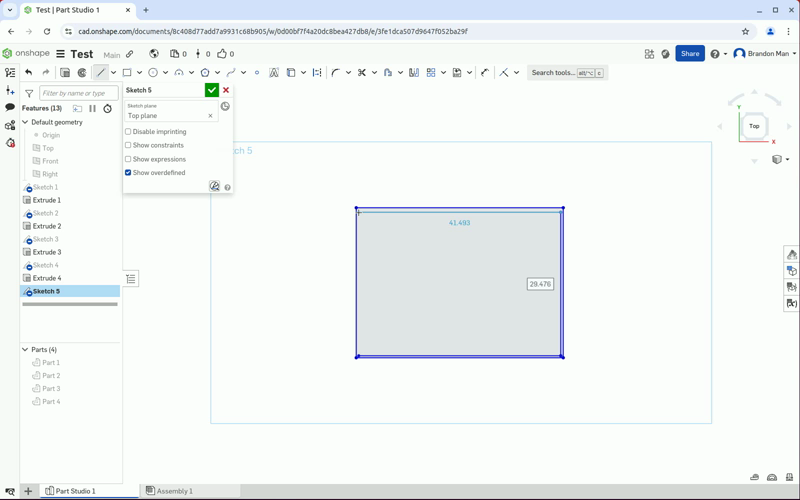
click(358, 212)
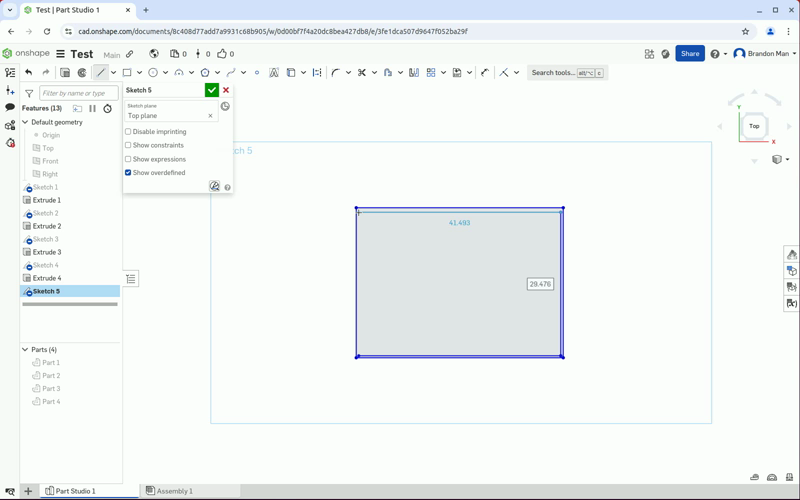
key_up(shift)
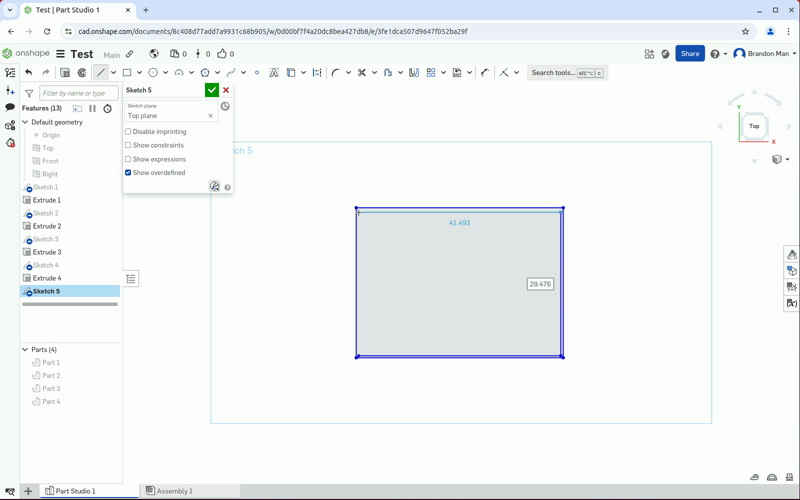
key_down(shift)
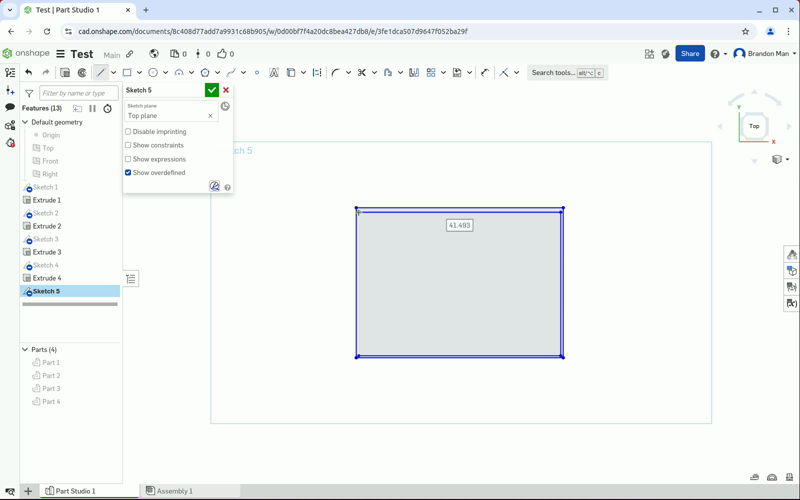
mouse_move(358, 355)
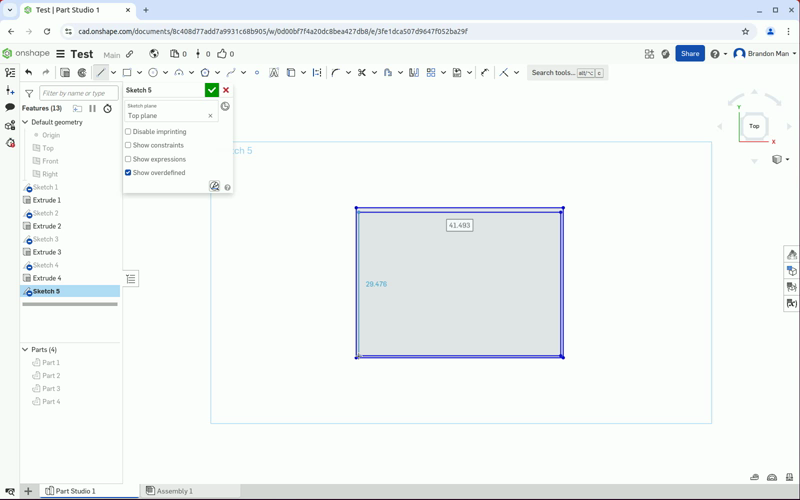
scroll(6)
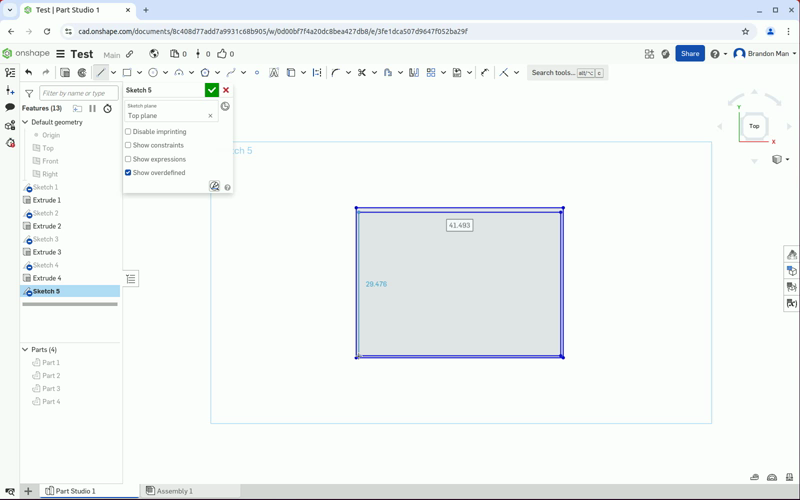
scroll(6)
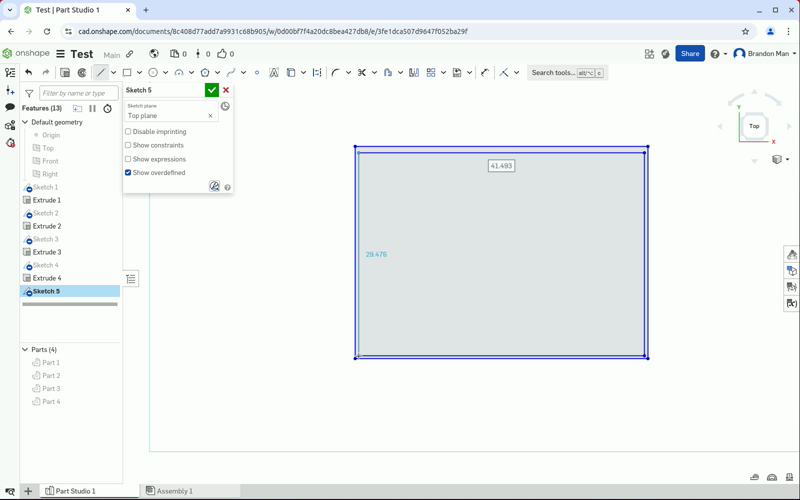
scroll(6)
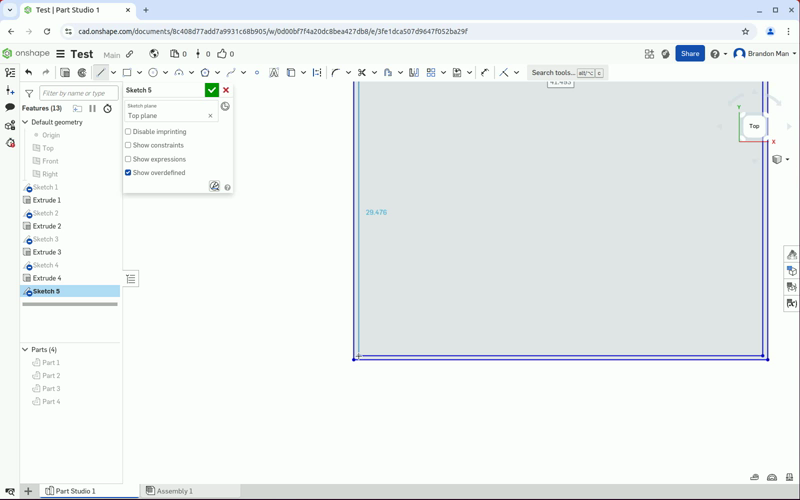
scroll(6)
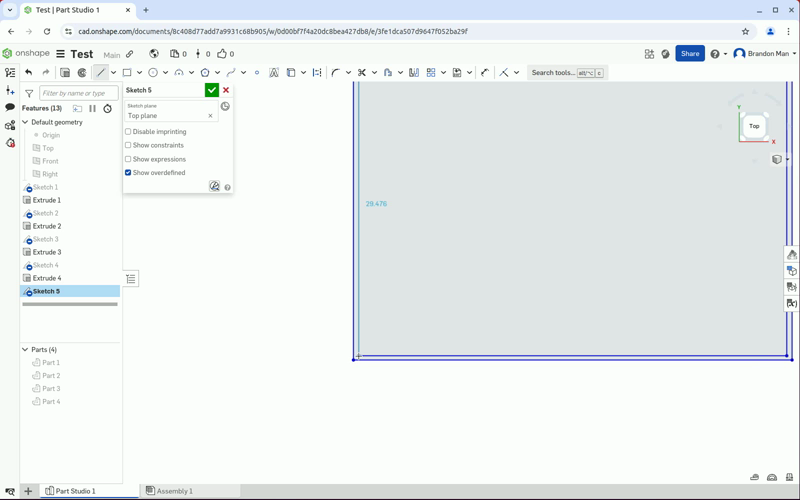
scroll(6)
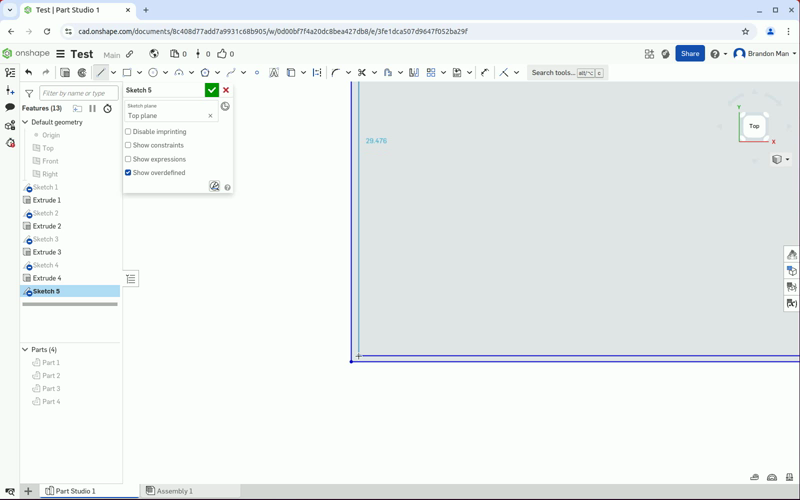
scroll(6)
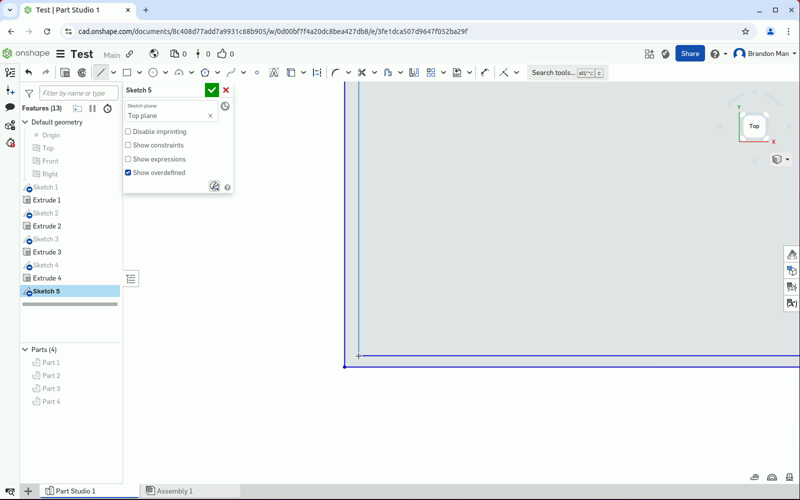
scroll(6)
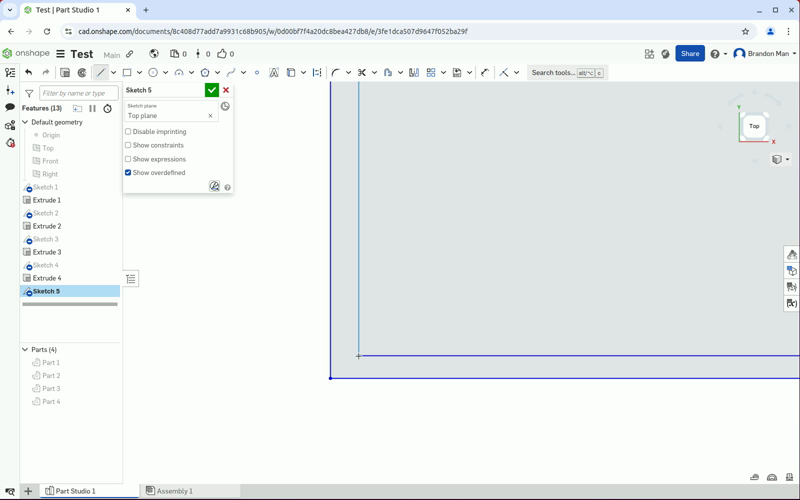
key_up(shift)
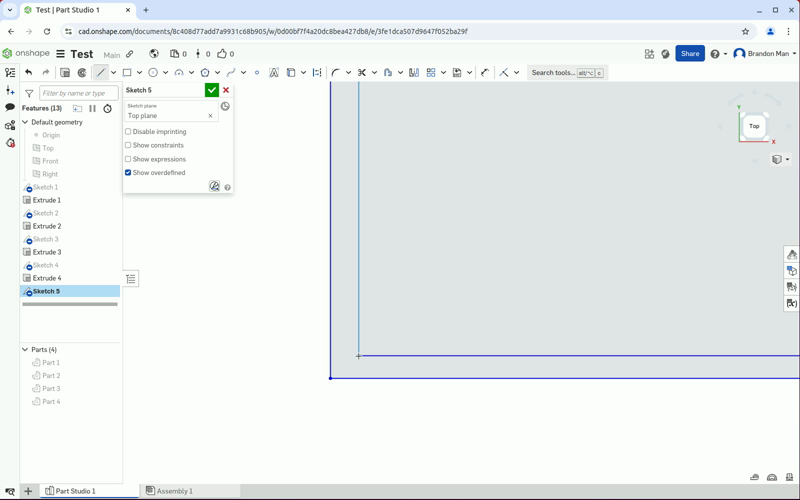
click(358, 355)
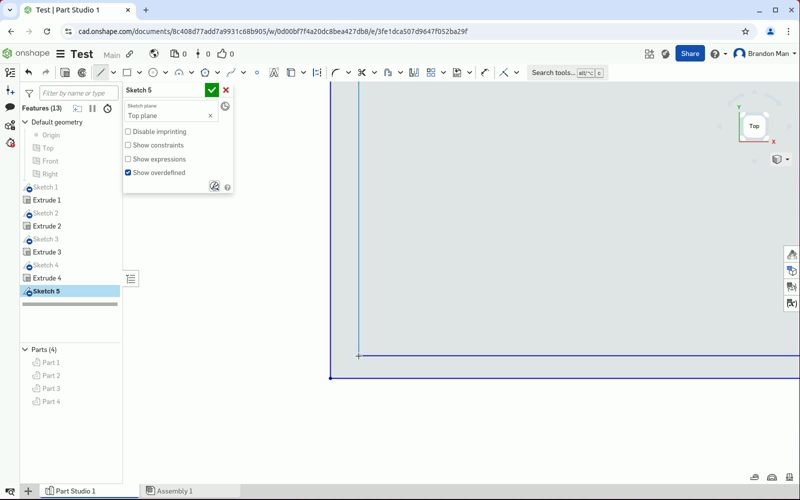
scroll(-6)
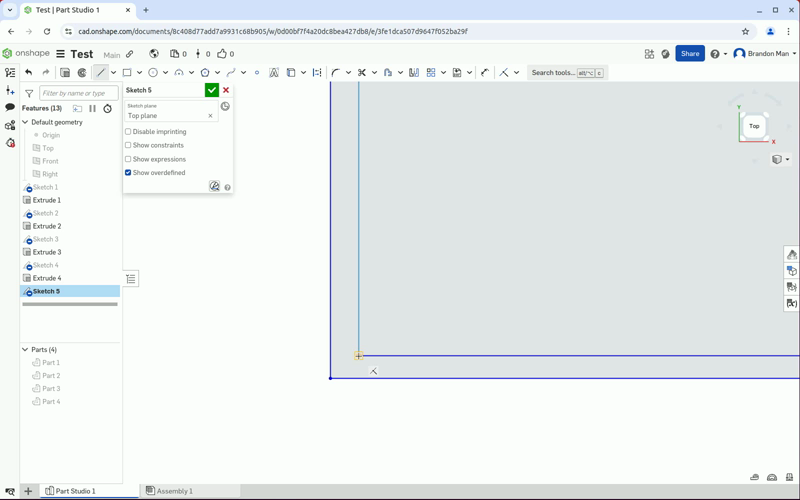
scroll(-6)
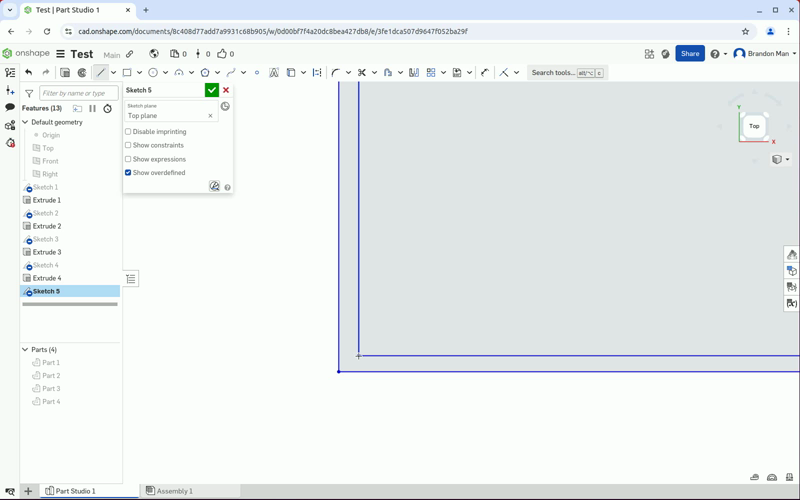
scroll(-6)
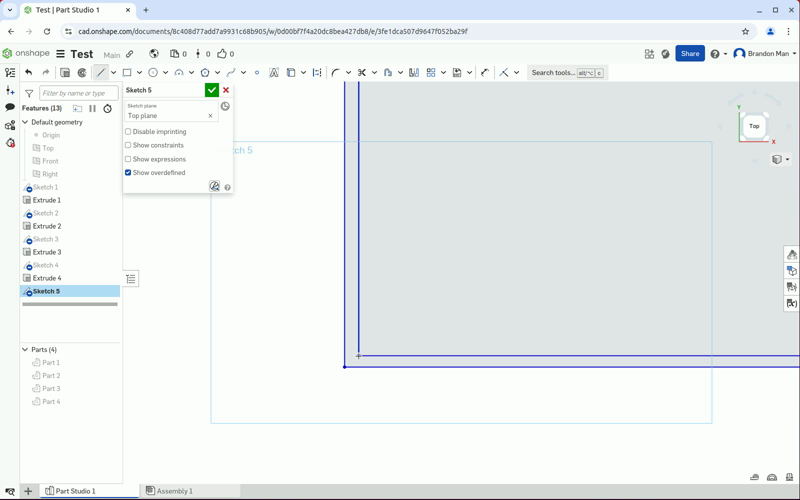
scroll(-6)
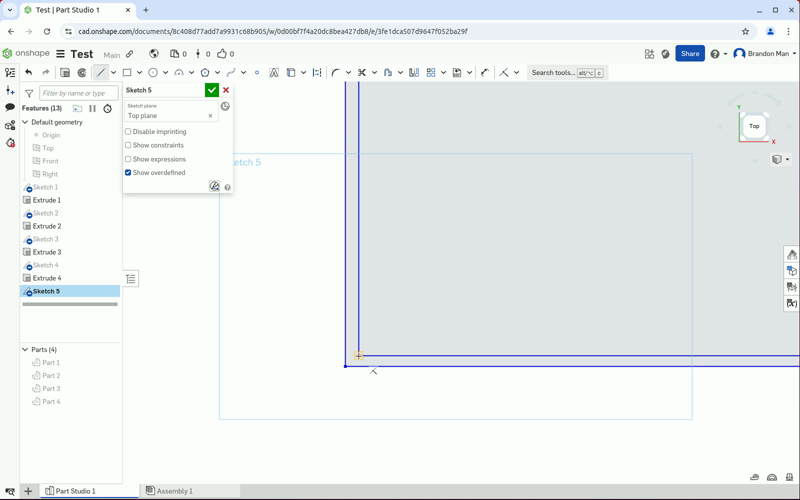
scroll(-6)
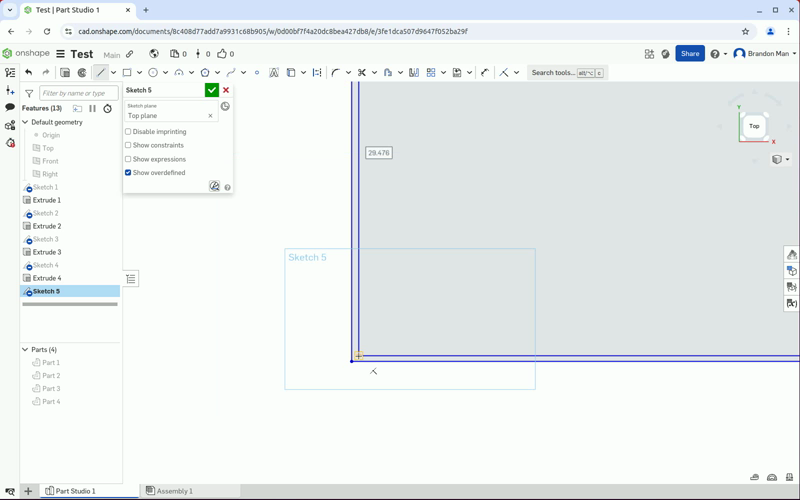
scroll(-6)
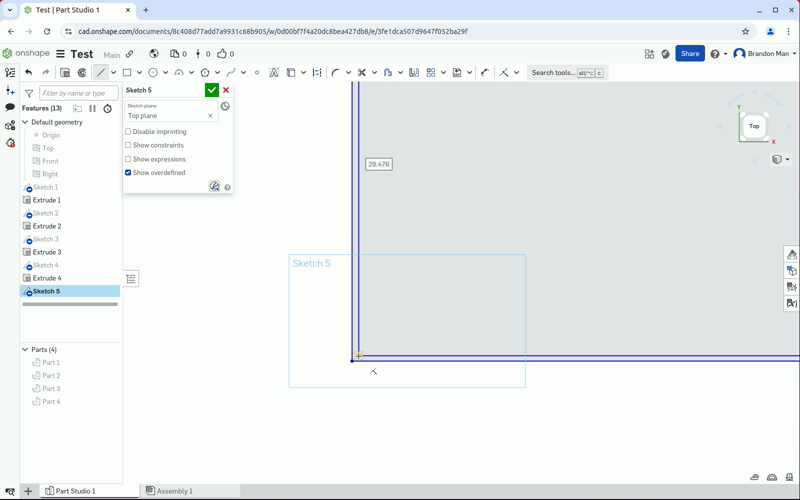
scroll(-6)
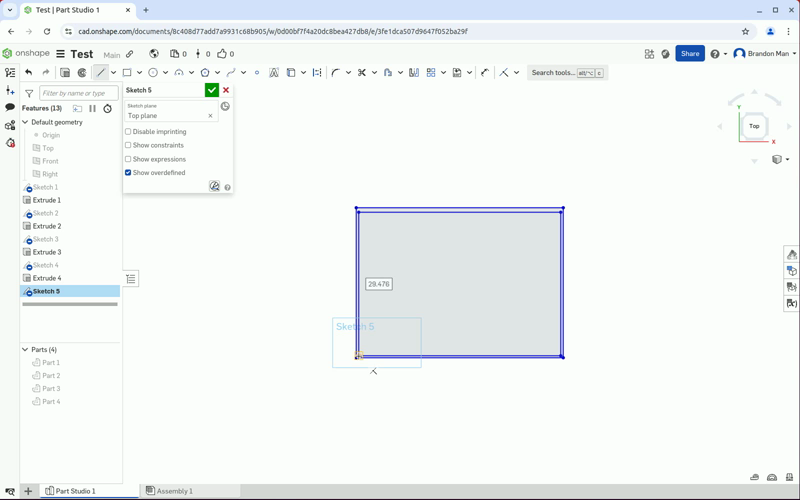
key(esc)
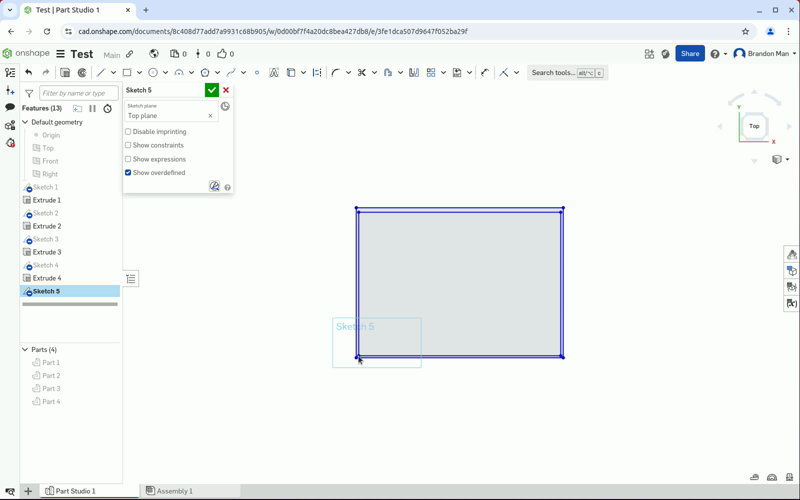
mouse_move(538, 209)
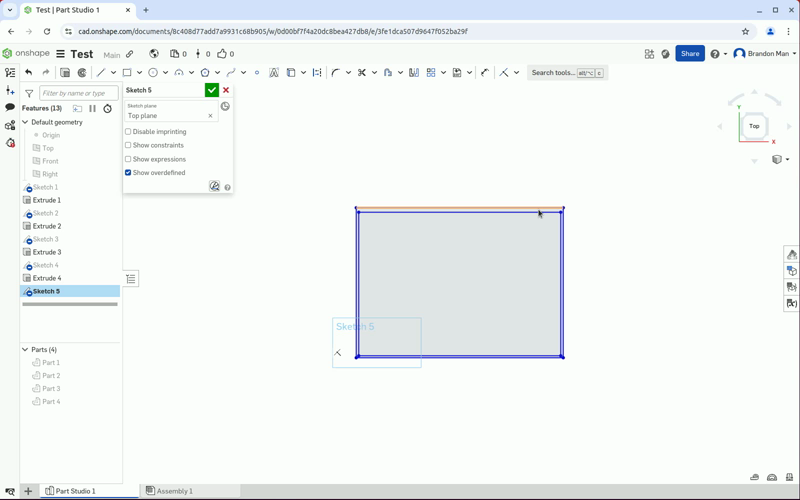
click(538, 209)
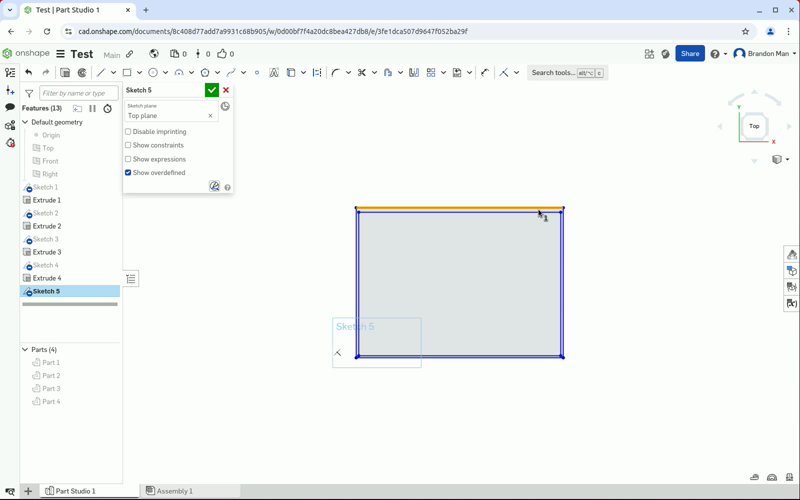
mouse_move(73, 352)
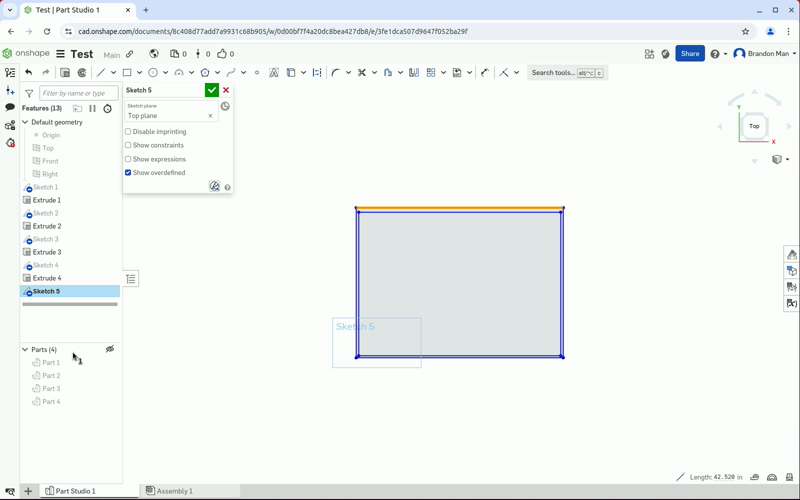
key(shift+y)
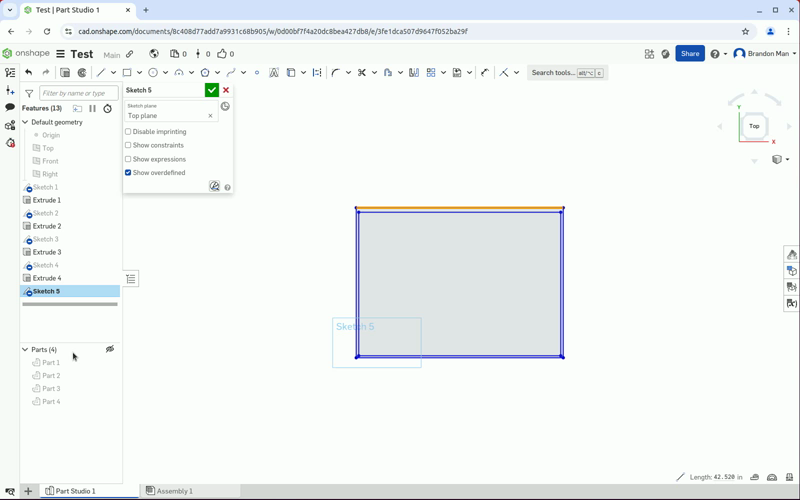
key(shift+e)
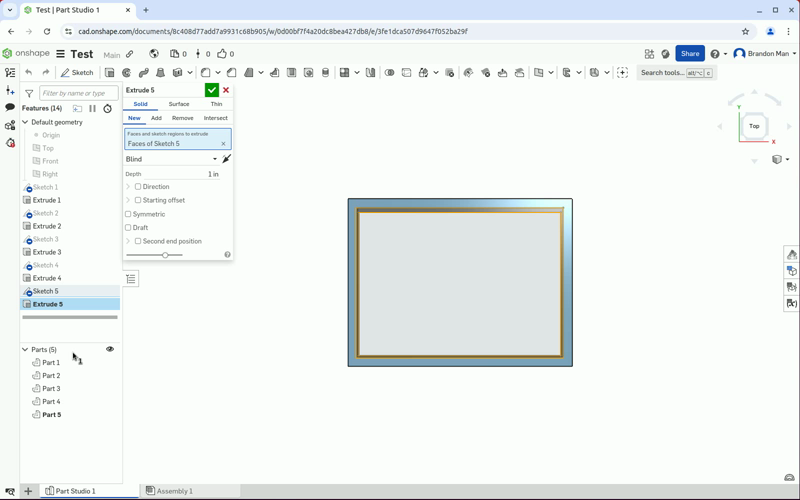
mouse_move(143, 106)
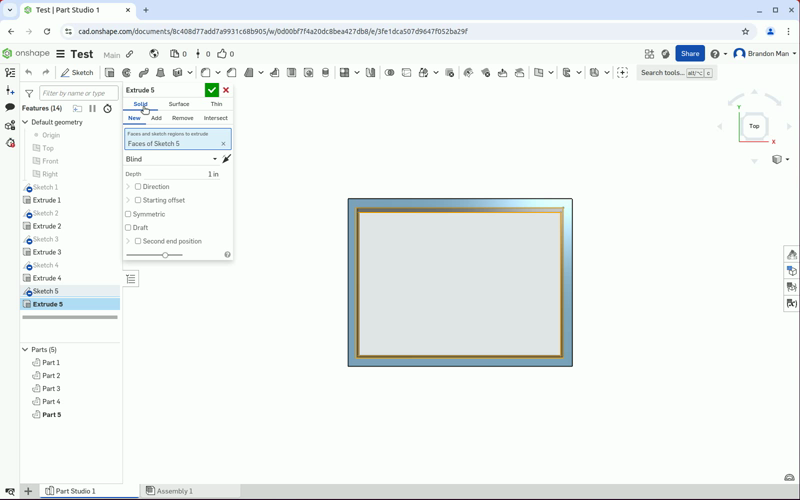
click(143, 106)
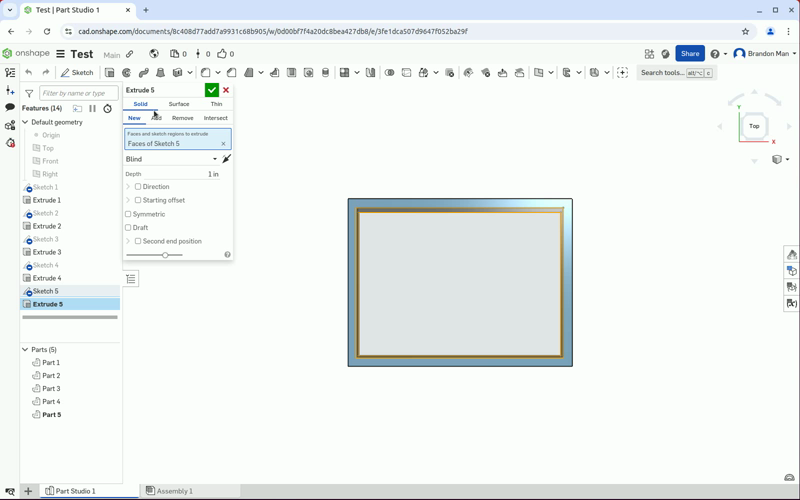
mouse_move(186, 120)
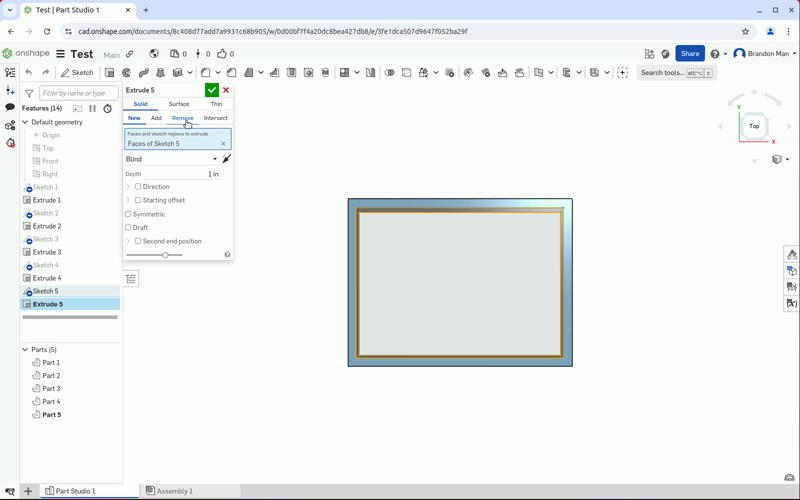
click(186, 120)
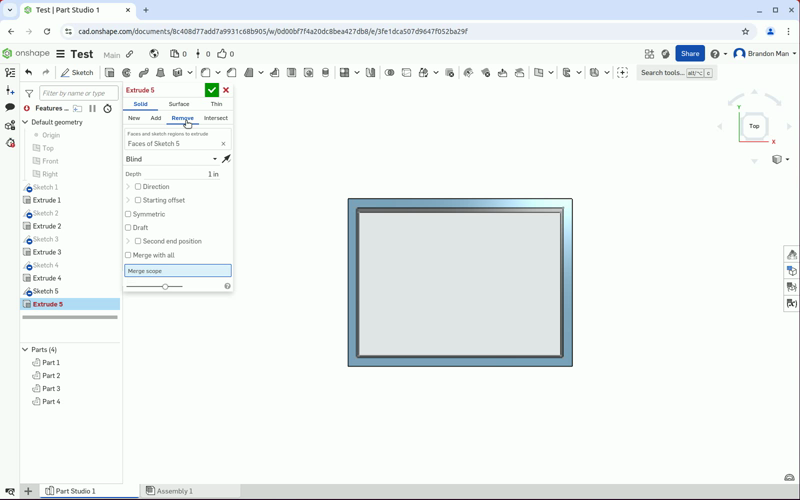
key(tab, 4)
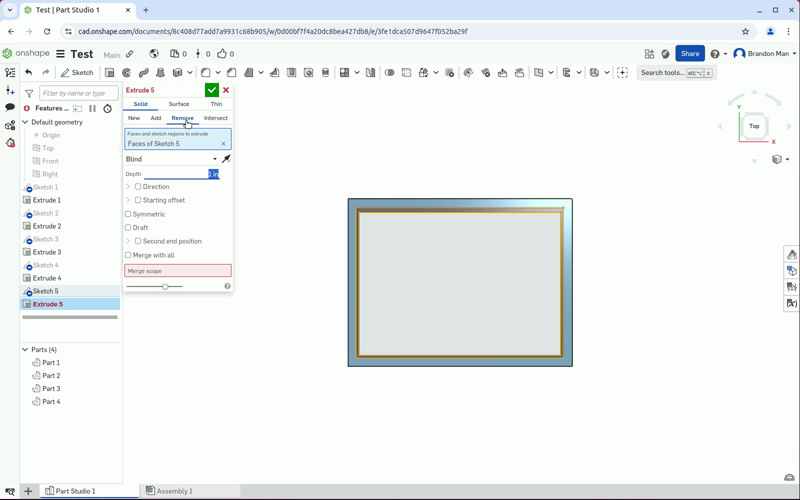
text(0.241)
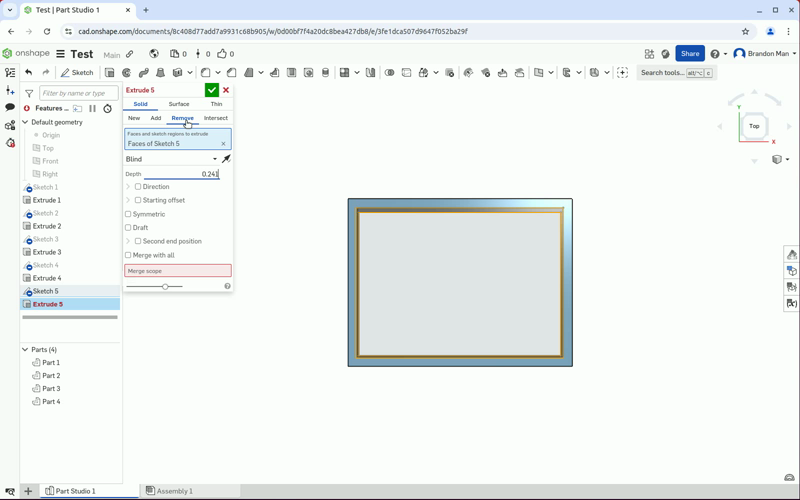
key(tab, 6)
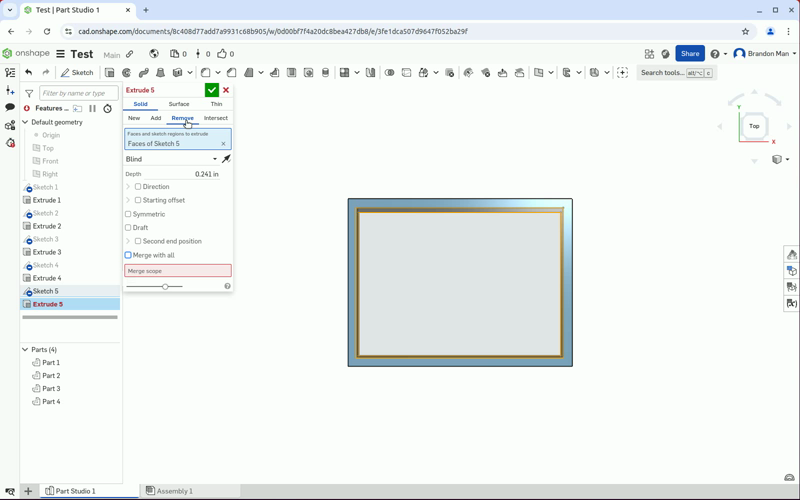
key(space)
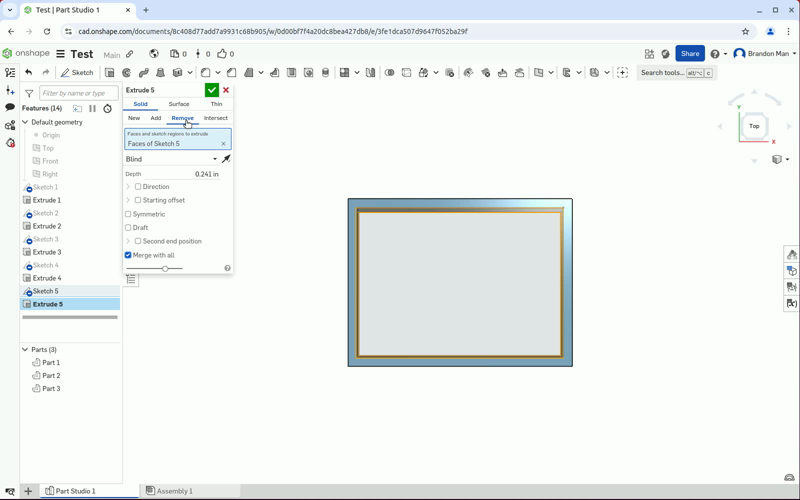
key(enter)
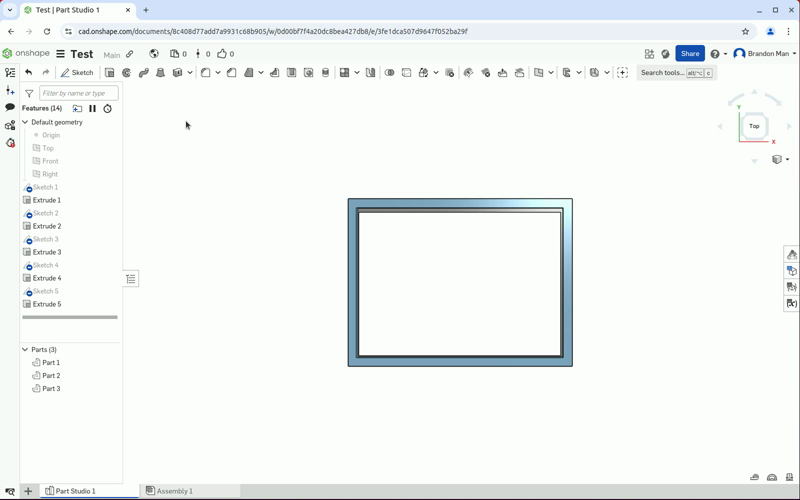
key(shift+h)
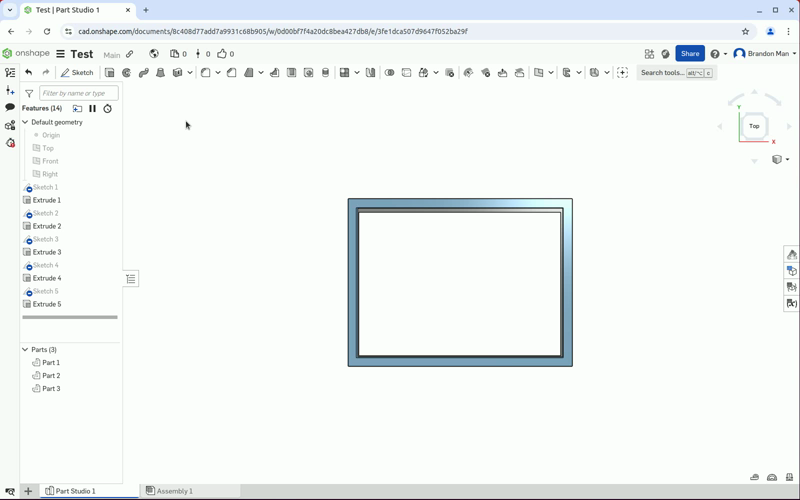
key(shift+h)
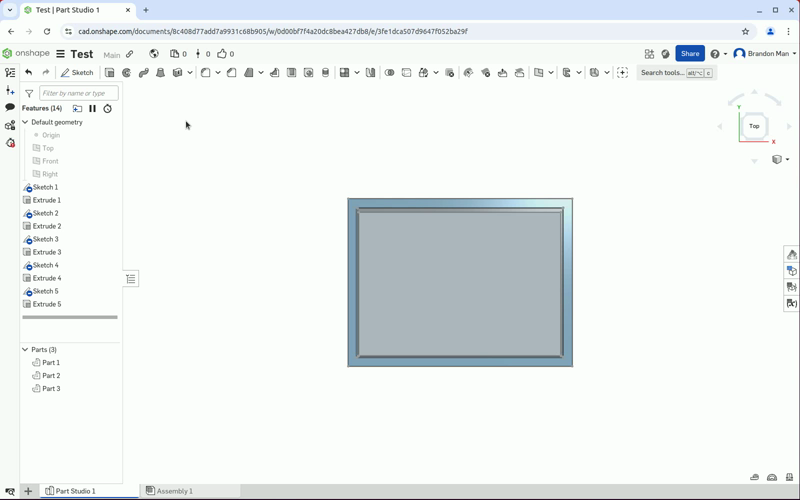
key(shift+7)
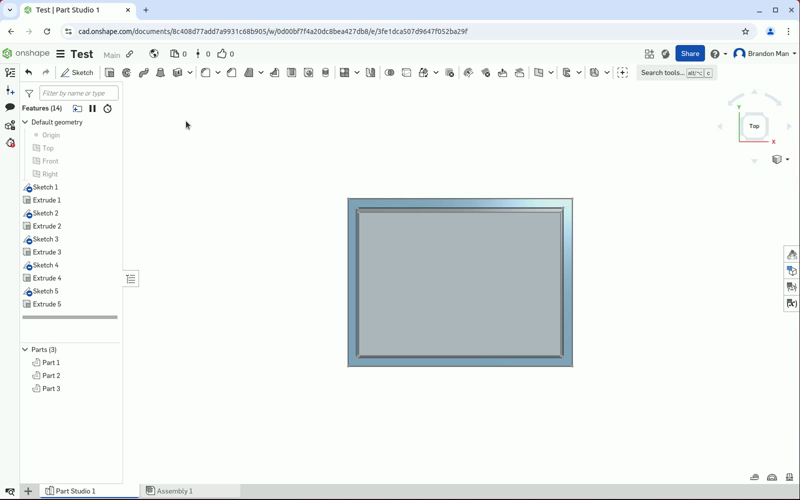
key(up, 3)
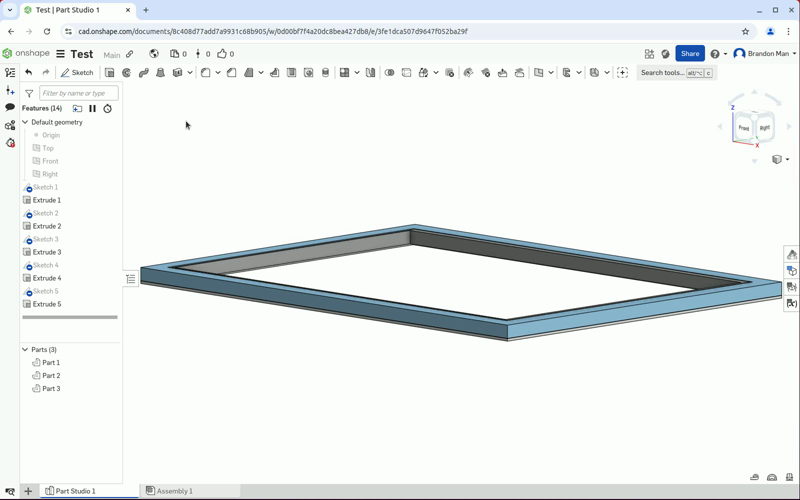
key(left, 3)
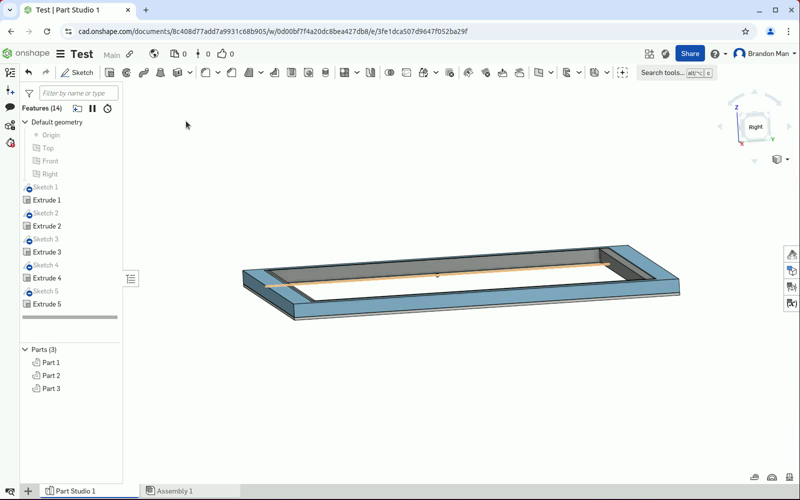
key(right, 3)
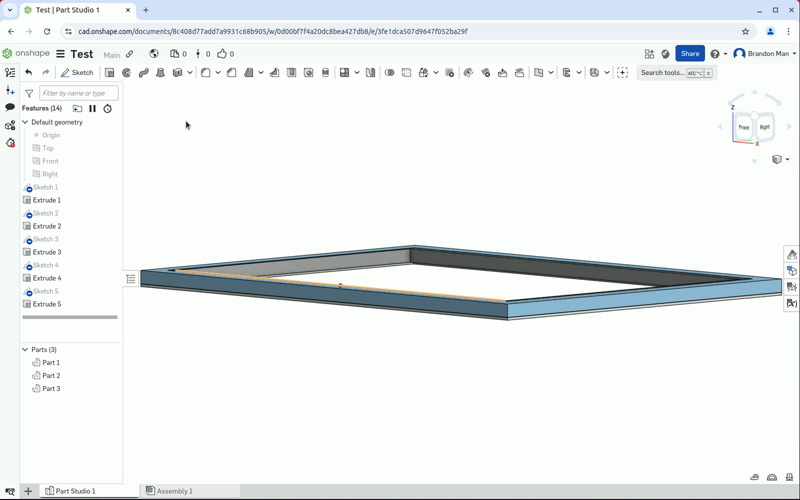
key(down, 3)
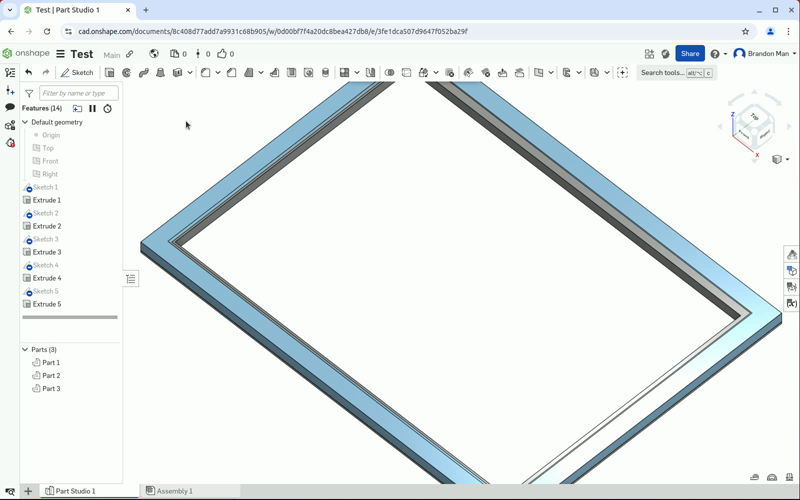
mouse_move(73, 189)
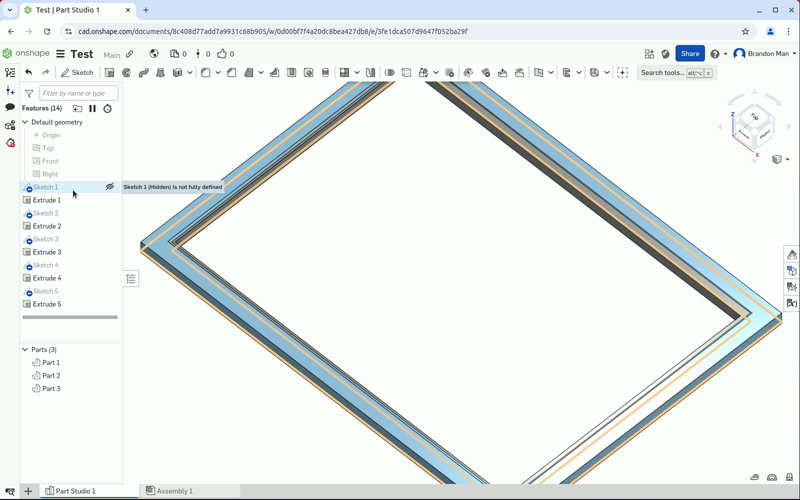
click(73, 189)